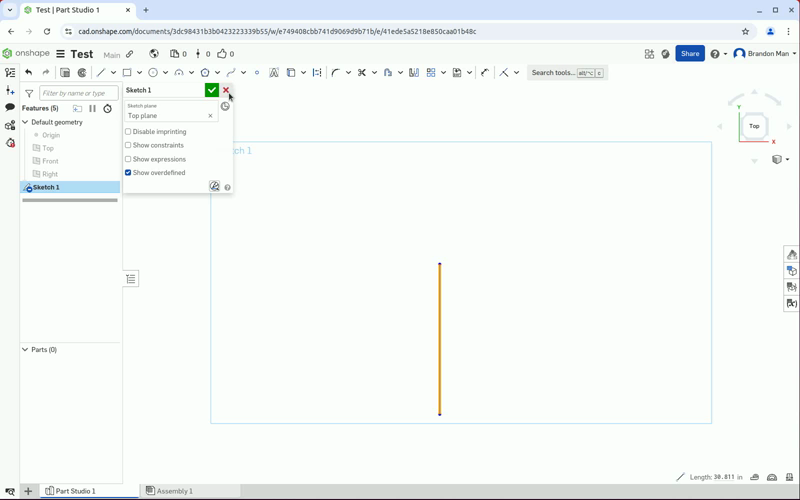
key(shift+h)
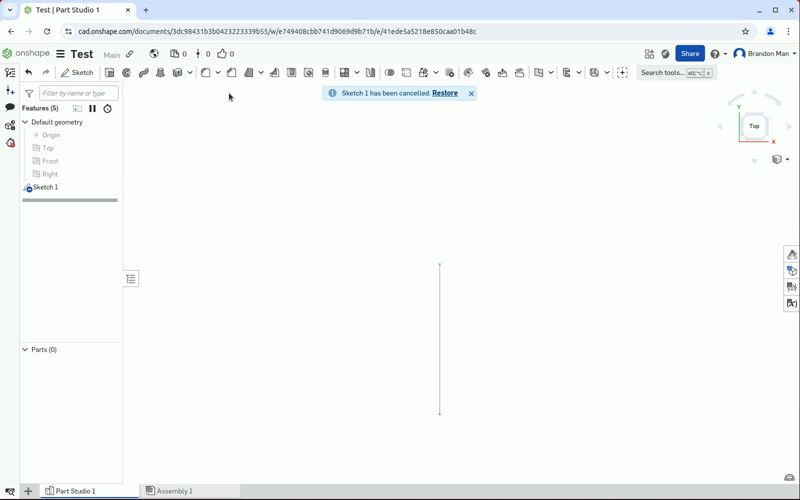
key(shift+s)
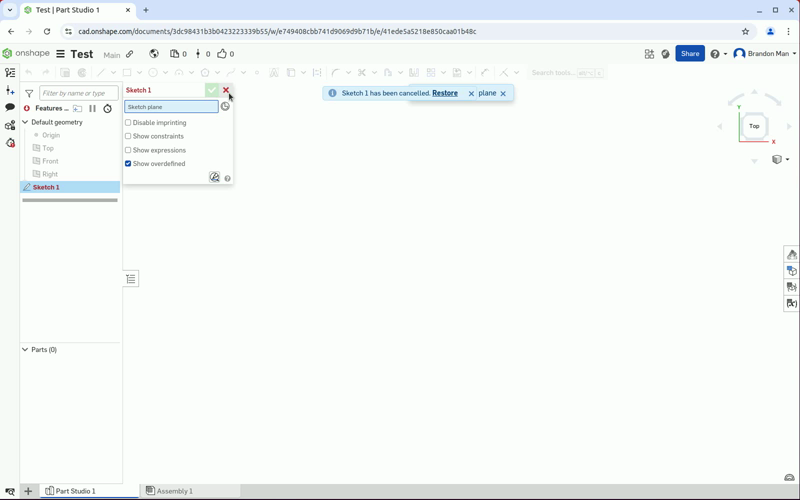
mouse_move(73, 150)
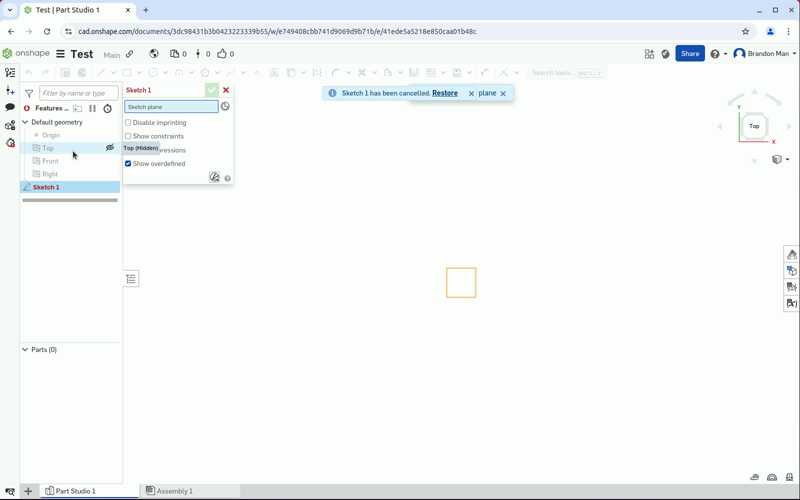
click(73, 150)
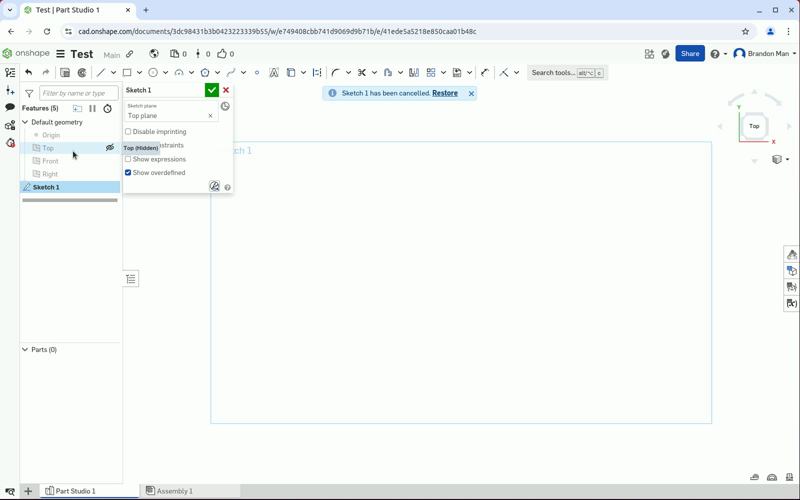
mouse_move(73, 352)
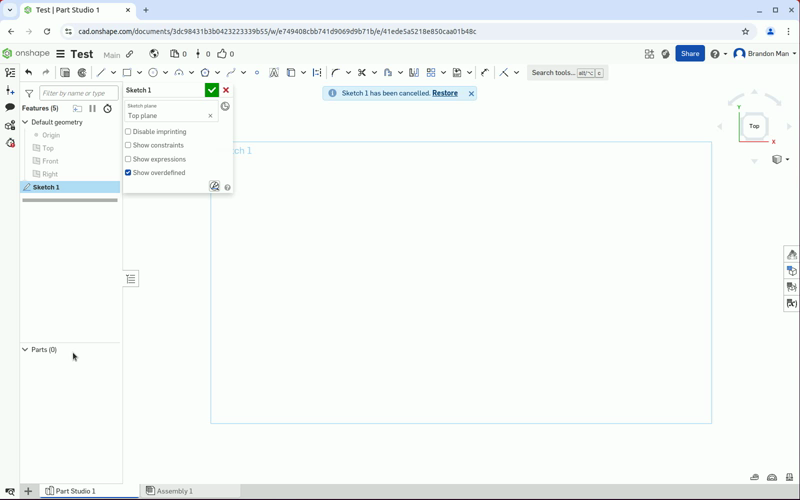
key(y)
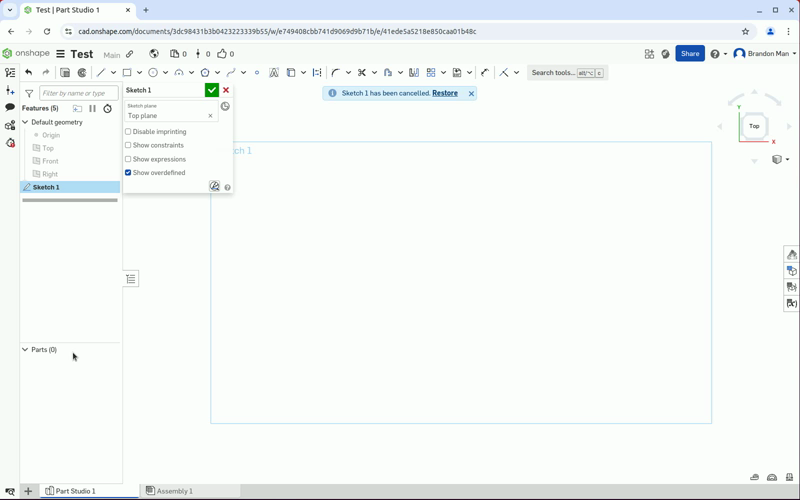
key(c)
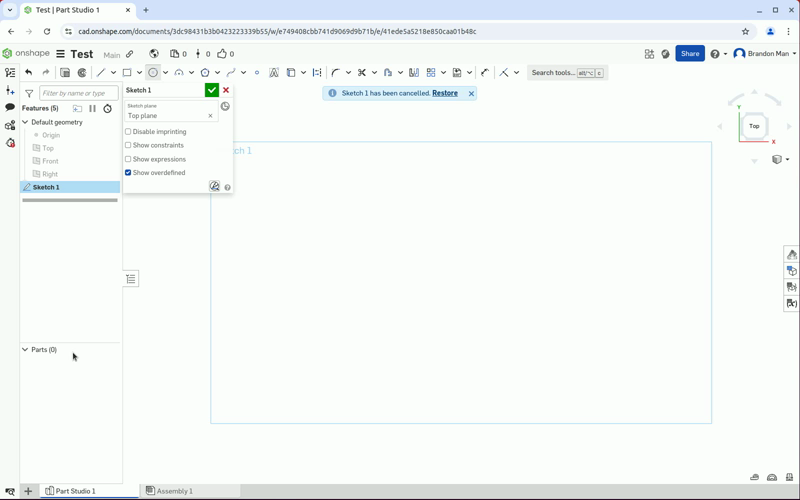
key_down(shift)
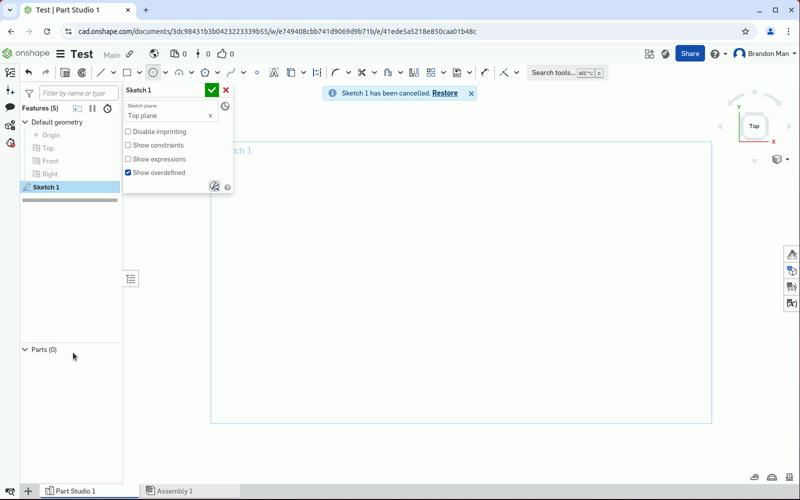
mouse_move(461, 282)
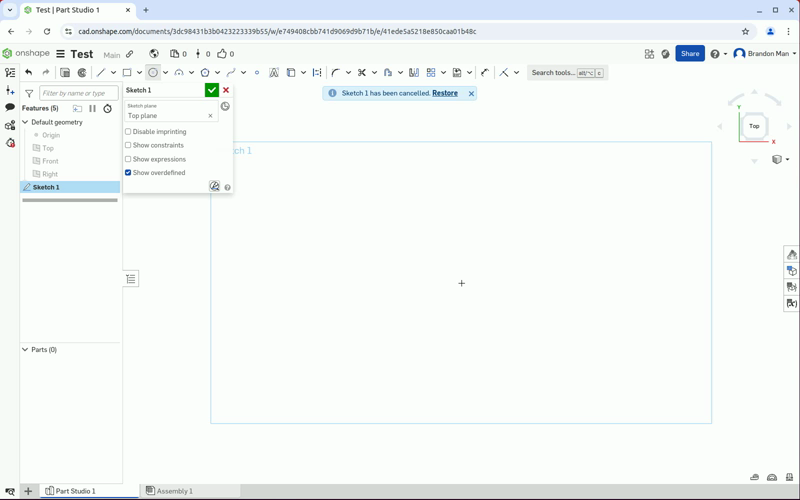
click(461, 282)
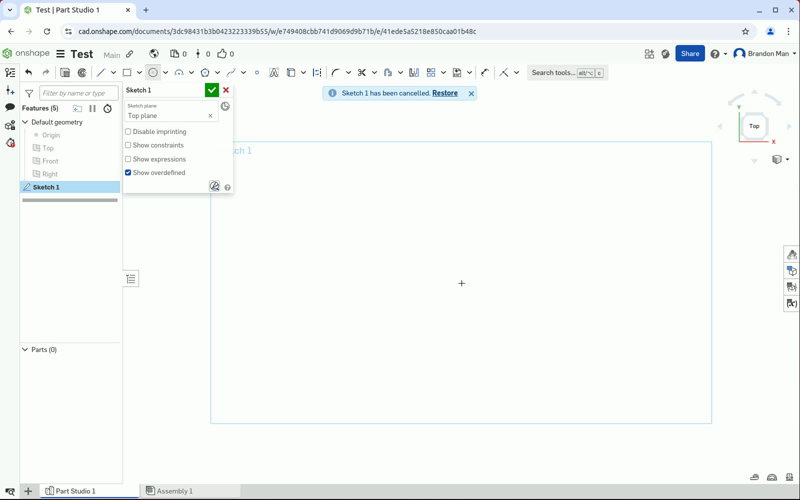
key_up(shift)
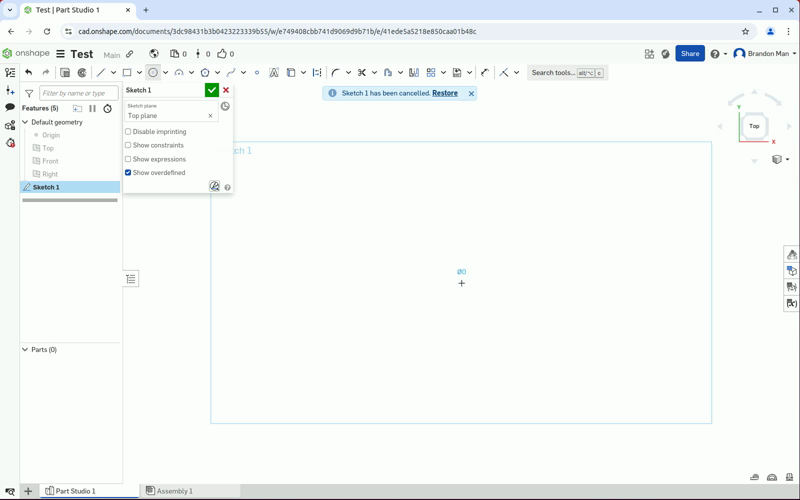
mouse_move(551, 282)
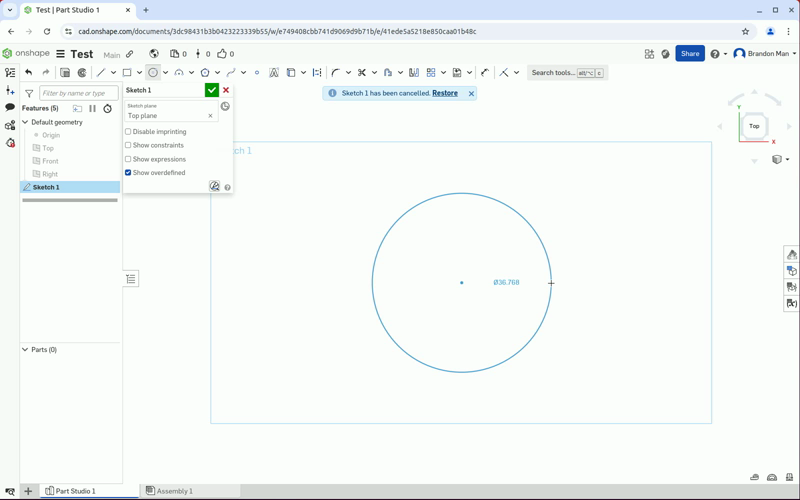
click(551, 282)
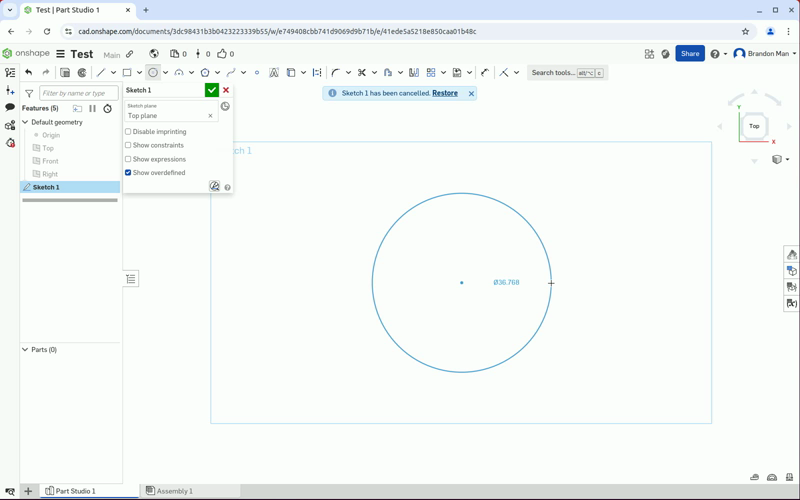
key(esc)
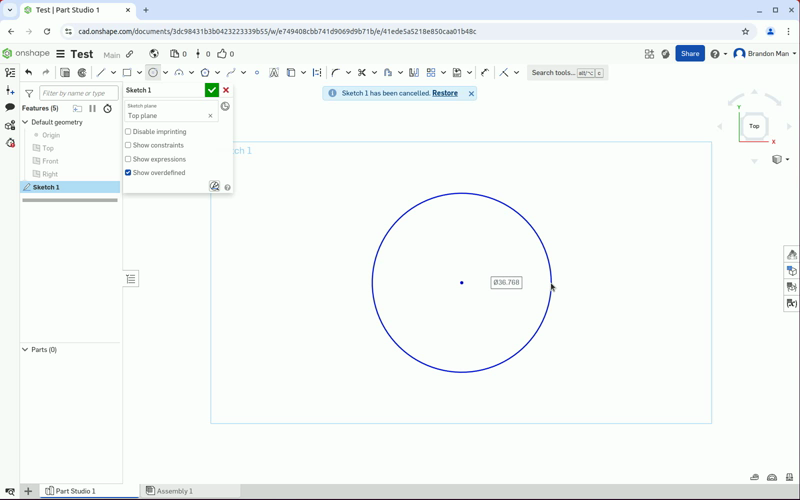
key(c)
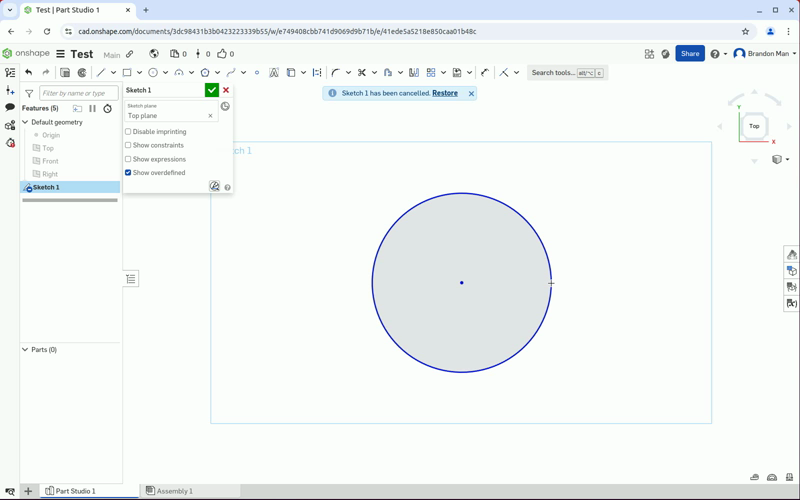
key_down(shift)
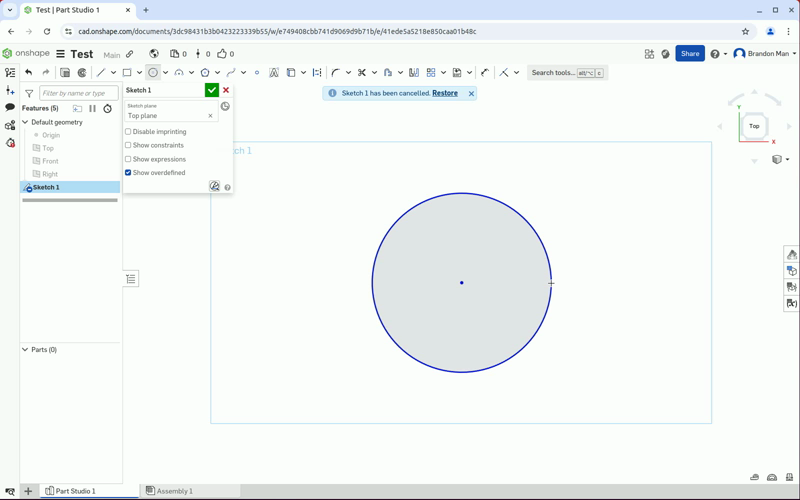
mouse_move(461, 282)
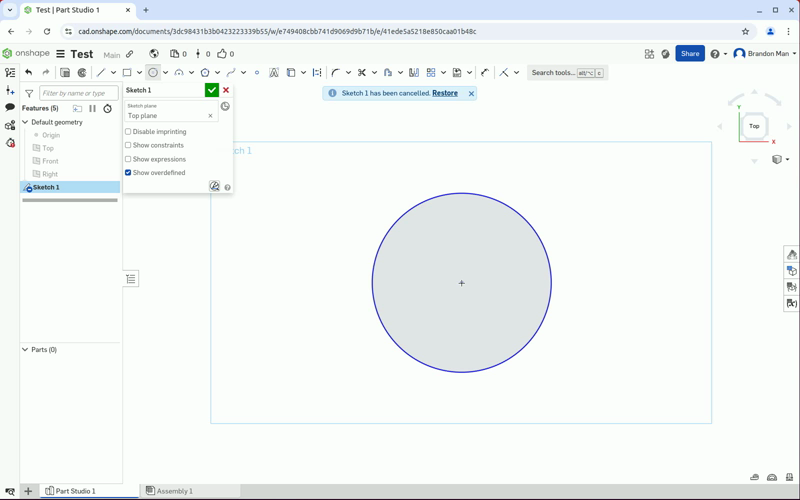
click(461, 282)
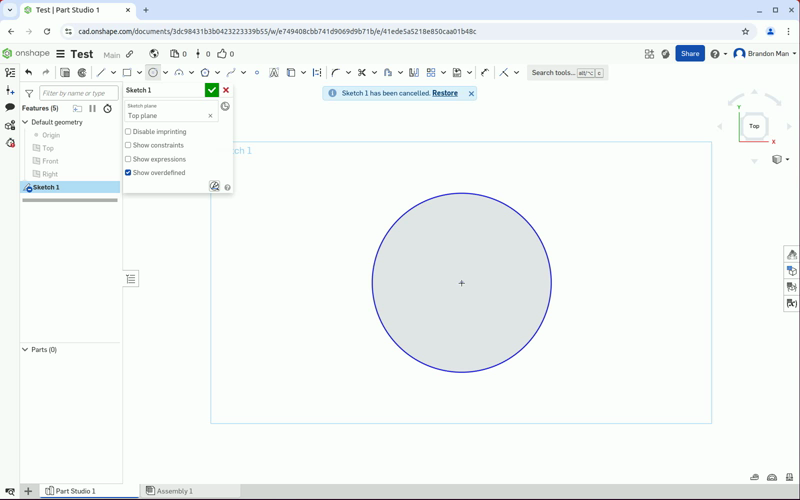
key_up(shift)
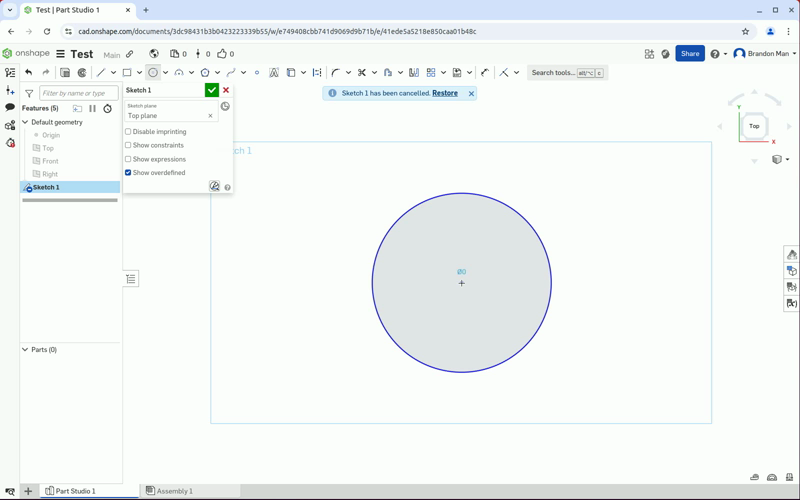
mouse_move(499, 282)
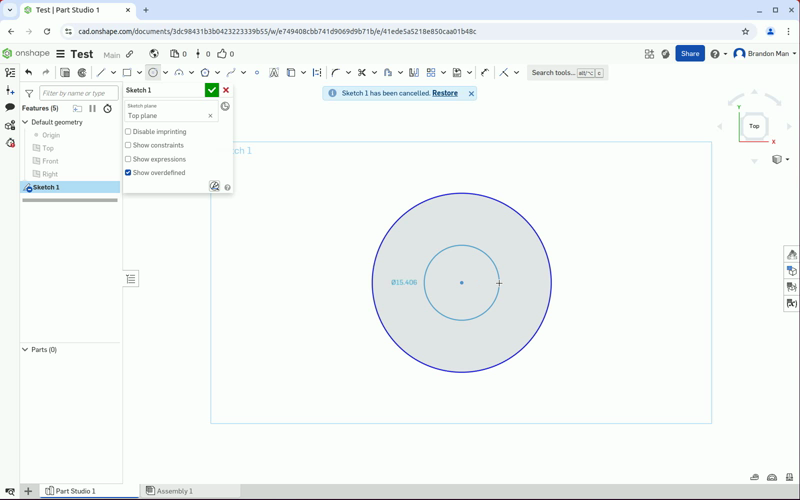
click(499, 282)
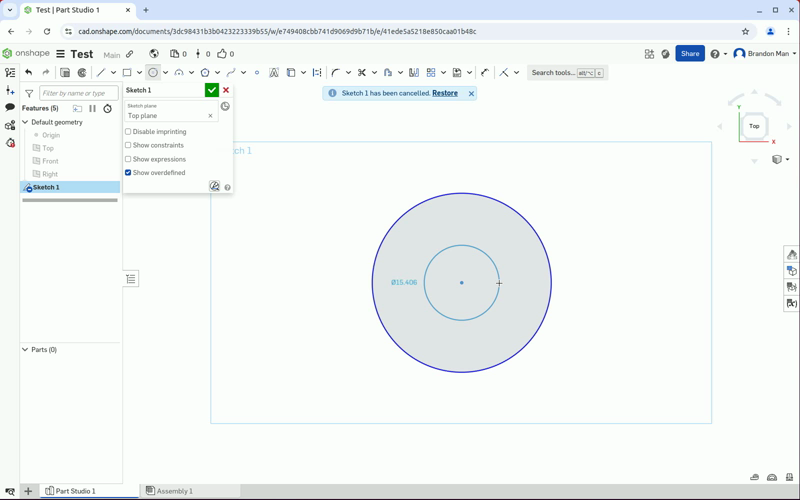
key(esc)
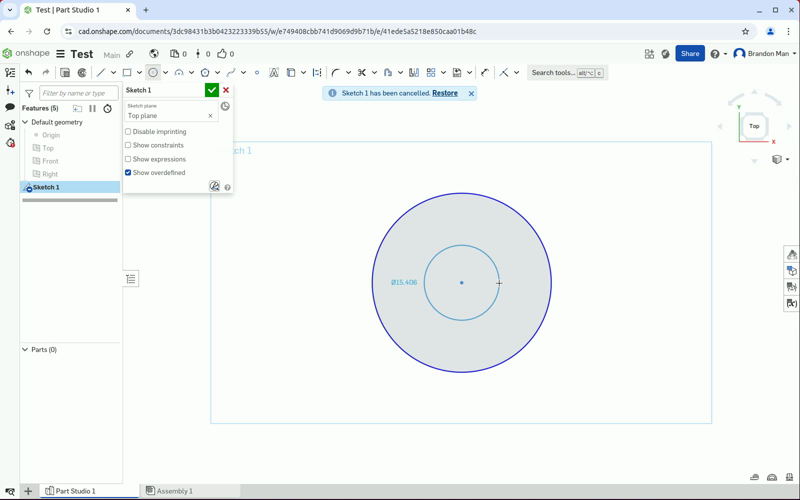
mouse_move(507, 229)
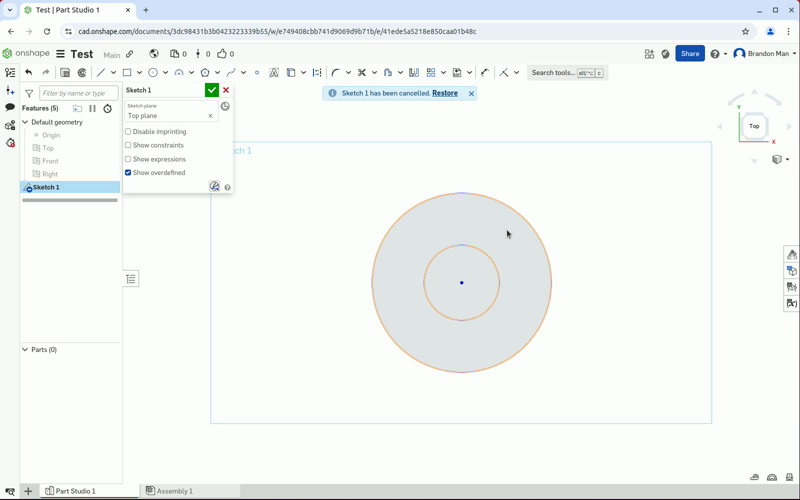
click(507, 229)
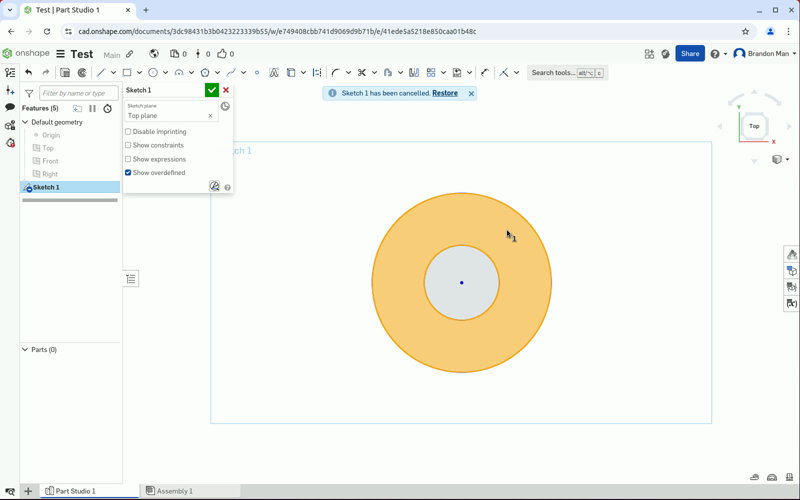
mouse_move(73, 352)
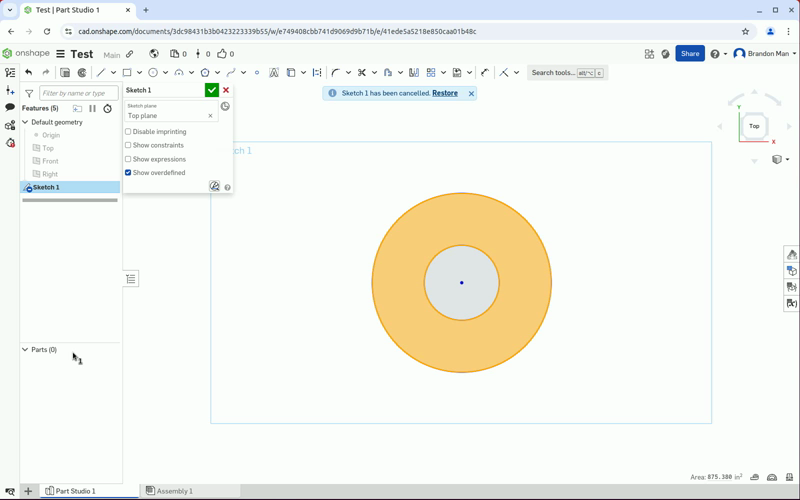
key(shift+y)
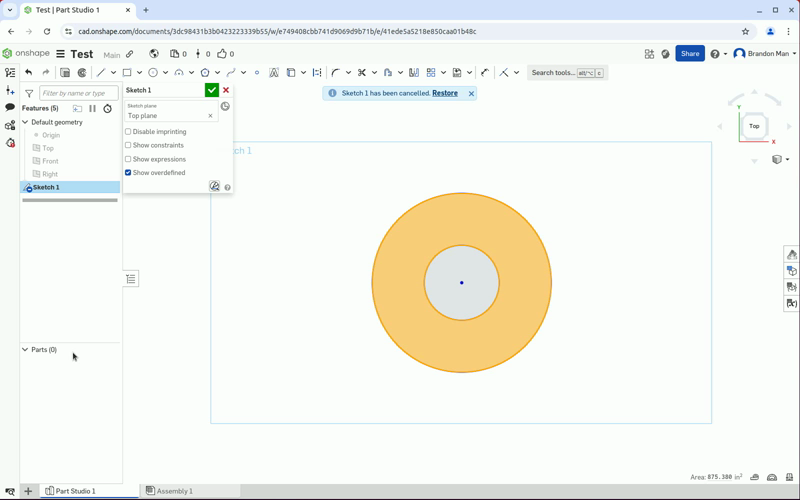
key(shift+e)
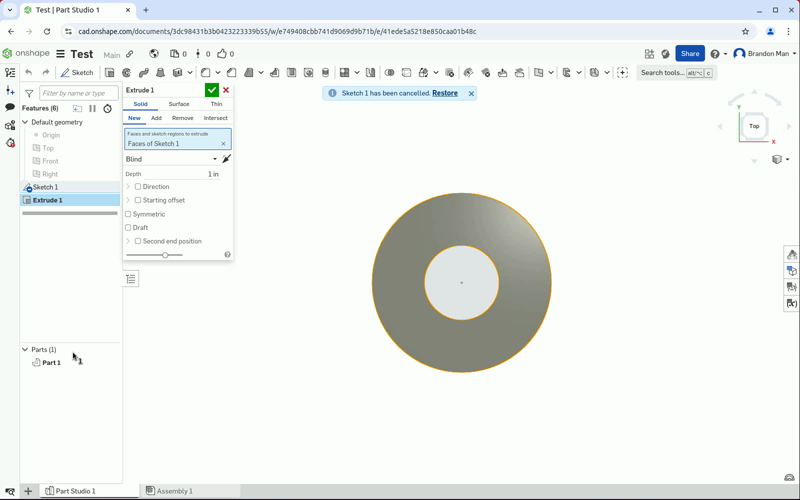
mouse_move(143, 106)
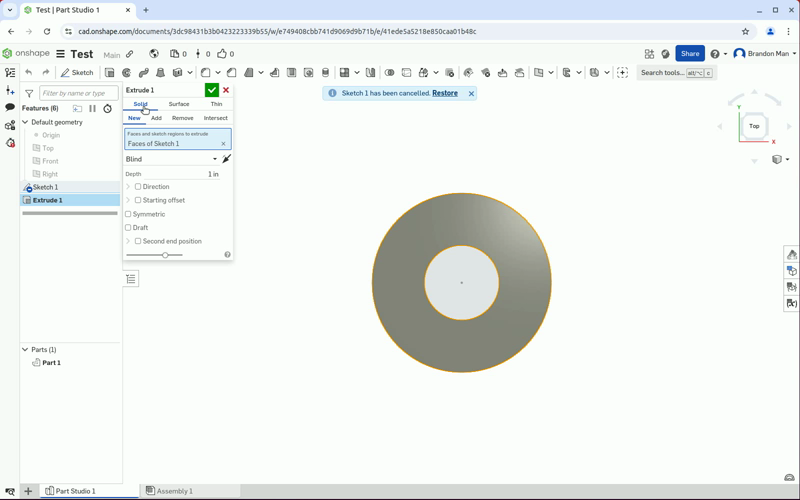
click(143, 106)
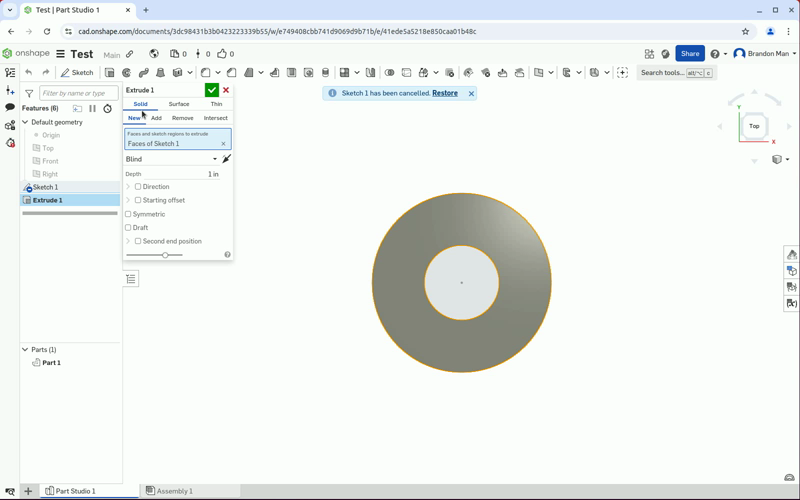
mouse_move(137, 120)
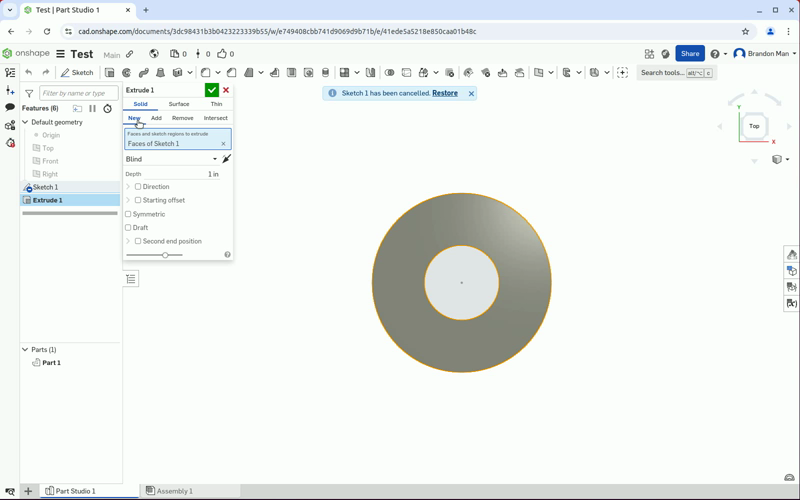
click(137, 120)
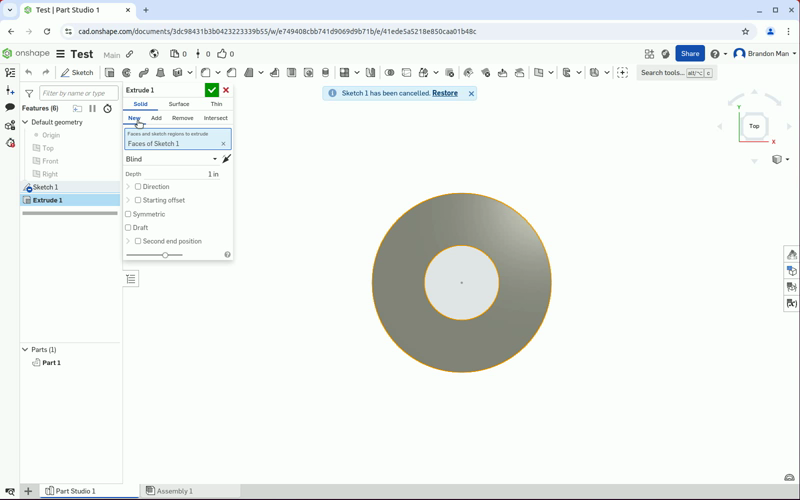
key(tab, 4)
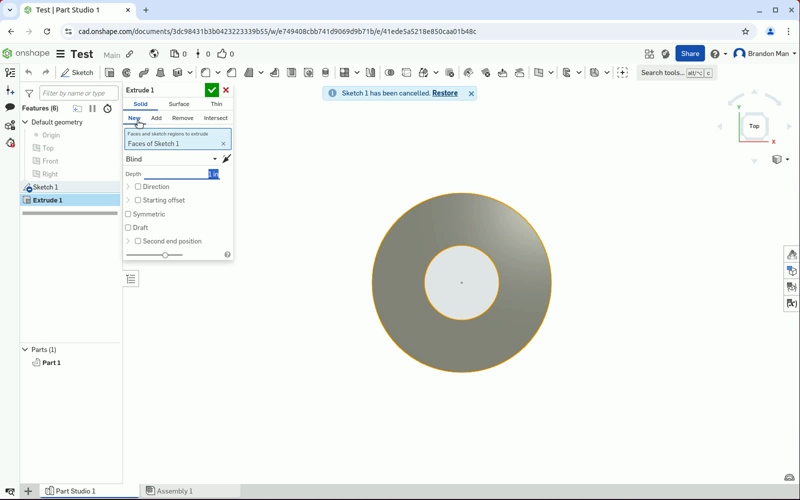
text(2.648)
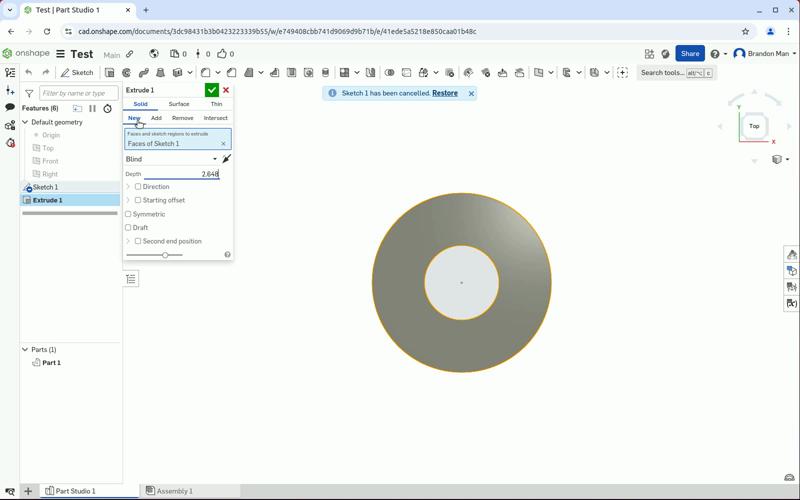
key(enter)
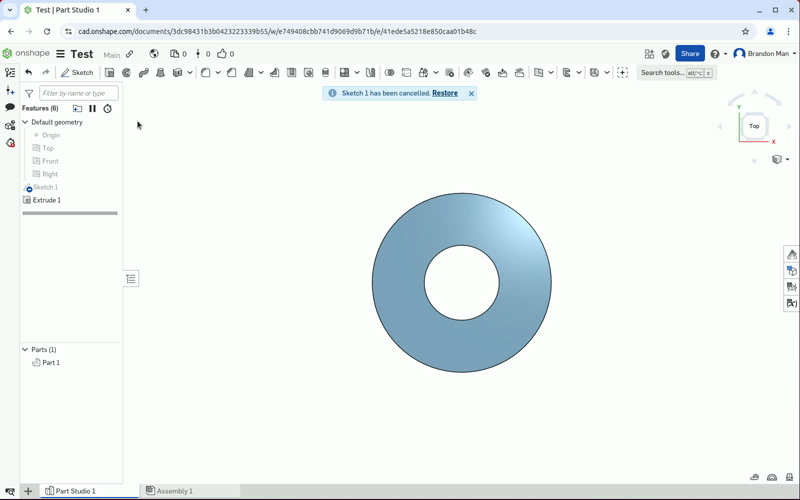
key(shift+h)
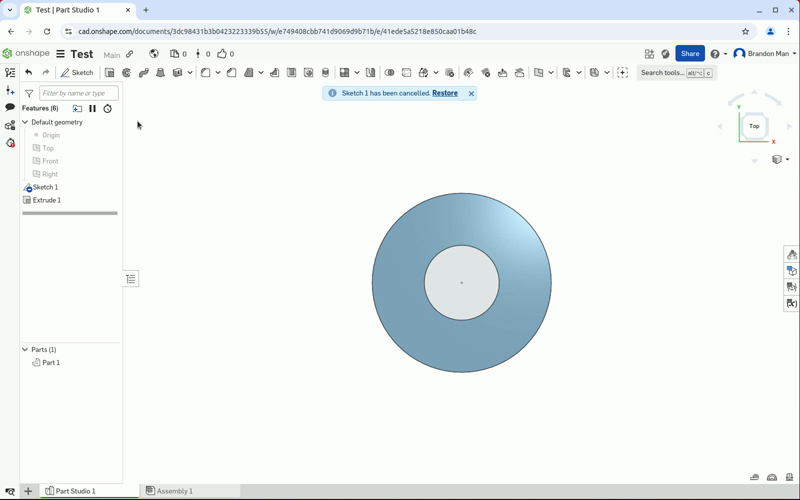
key(shift+h)
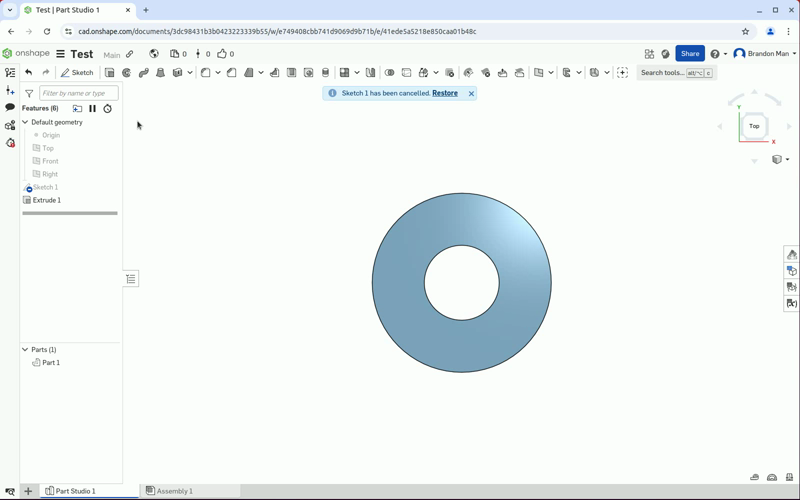
mouse_move(73, 189)
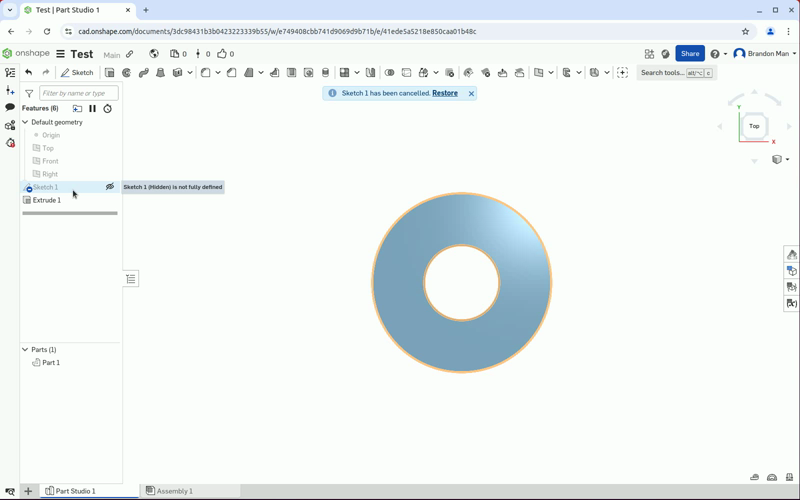
click(73, 189)
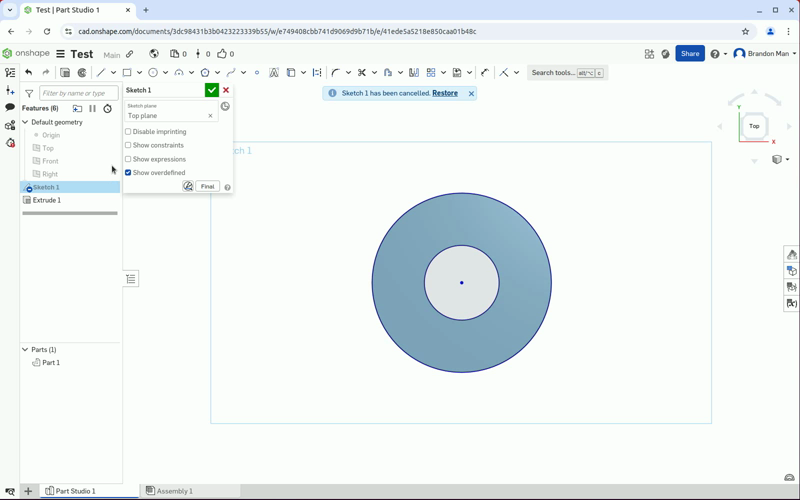
mouse_move(229, 92)
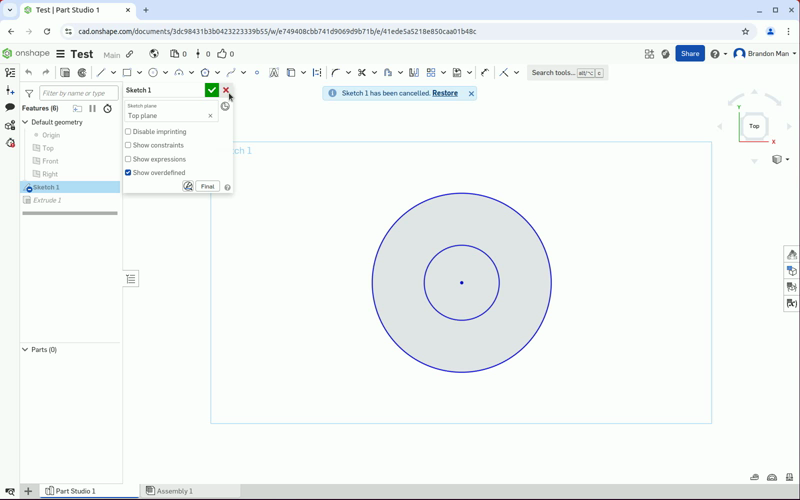
click(229, 92)
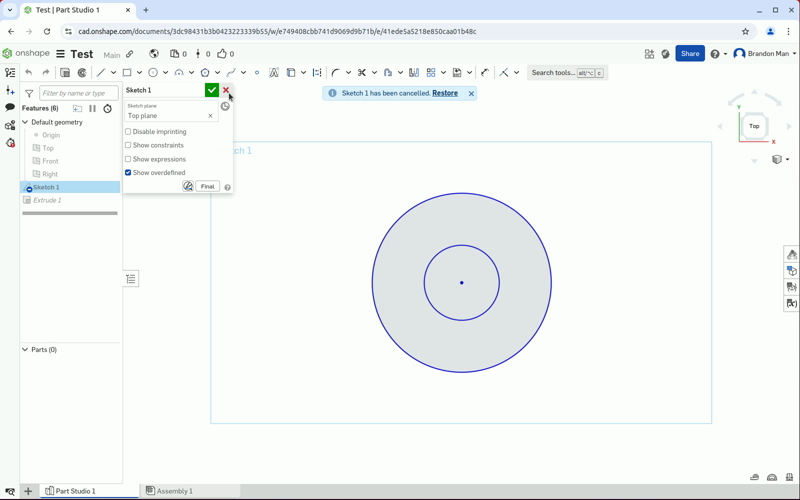
key(shift+s)
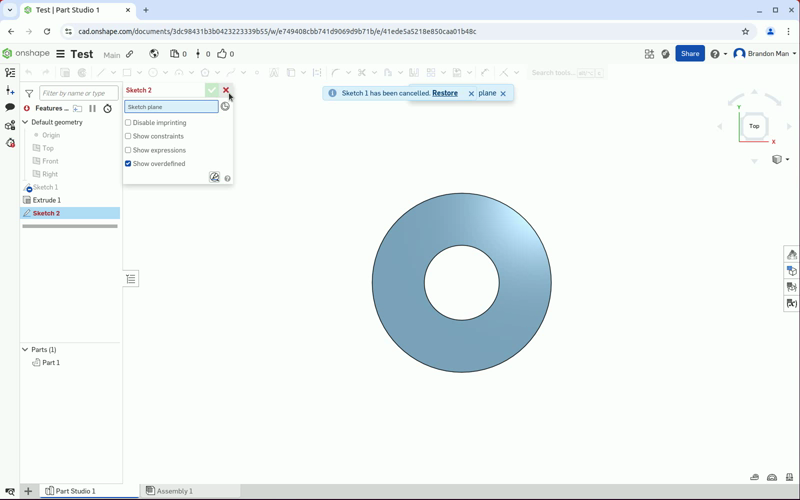
mouse_move(73, 150)
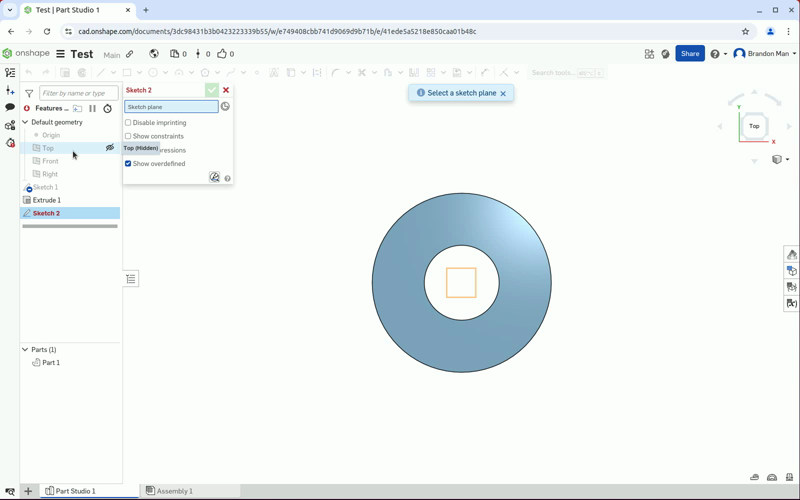
click(73, 150)
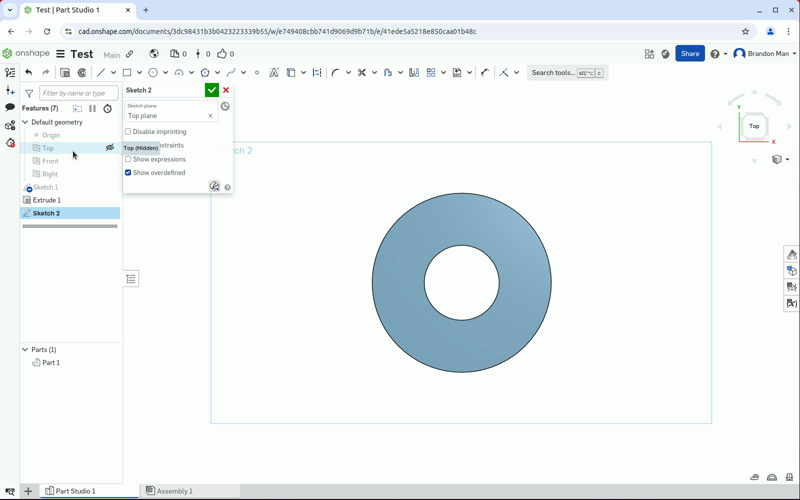
mouse_move(73, 352)
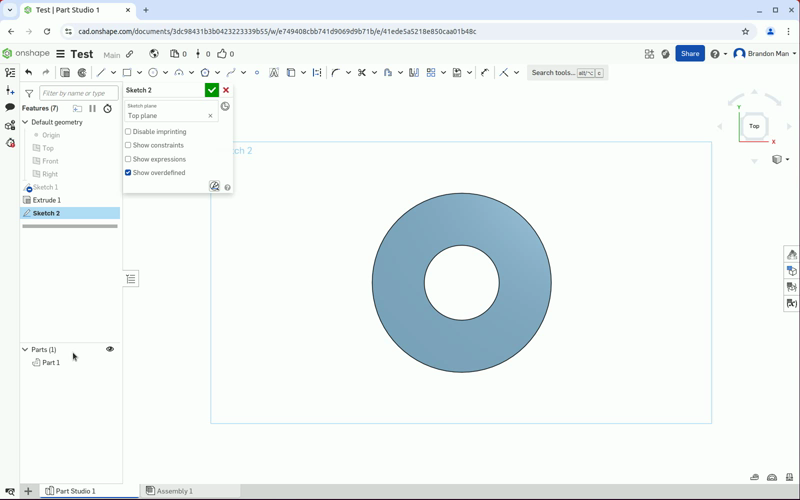
key(y)
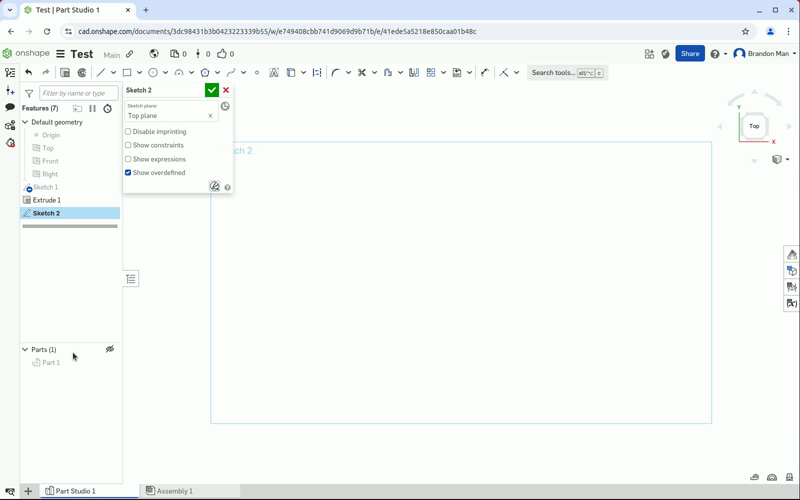
key(a)
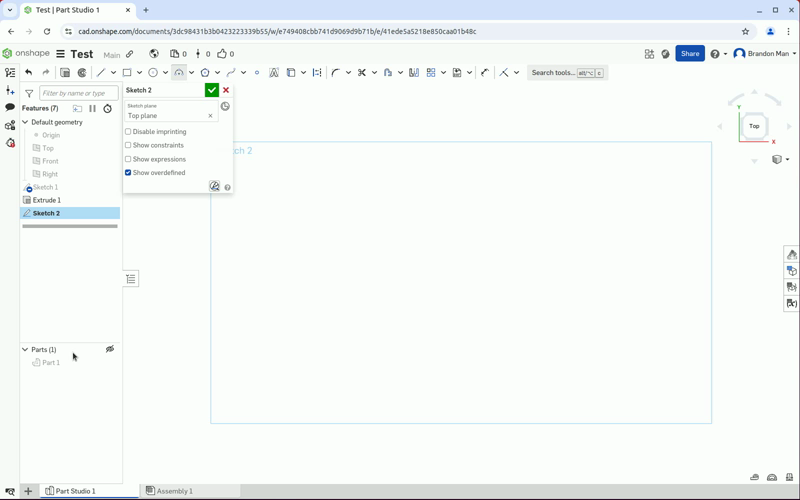
key_down(shift)
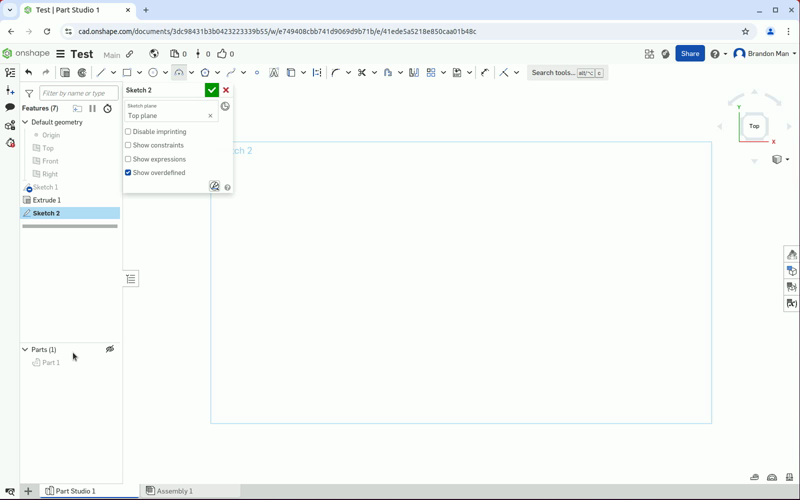
mouse_move(447, 196)
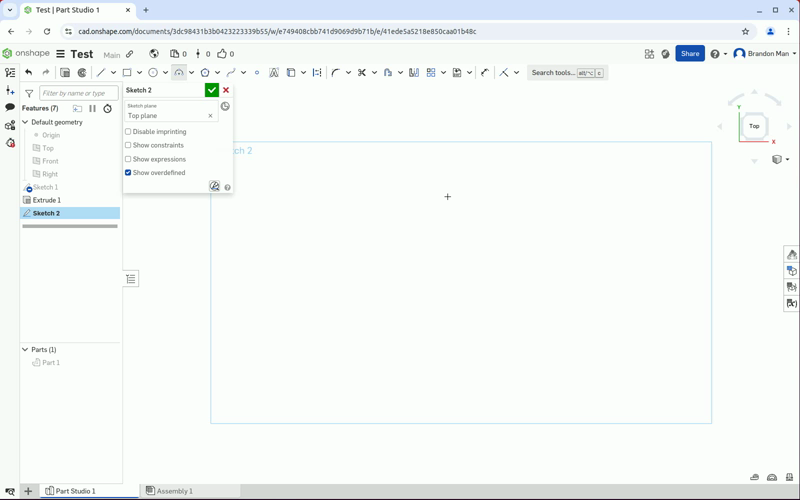
click(447, 196)
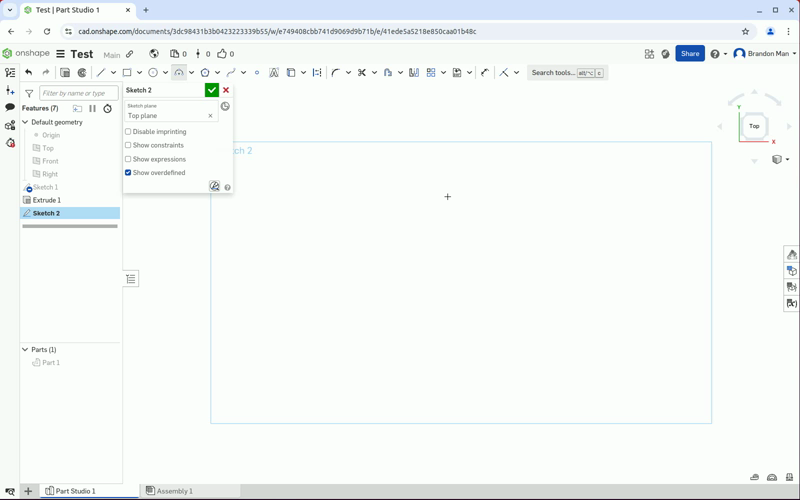
key_up(shift)
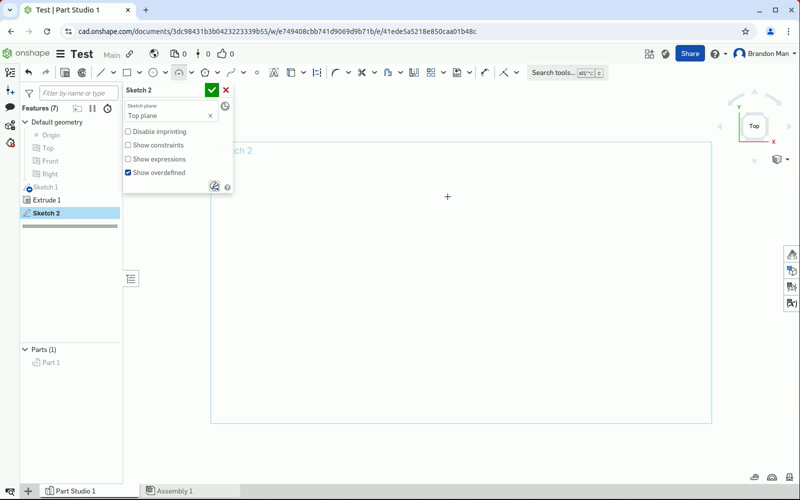
key_down(shift)
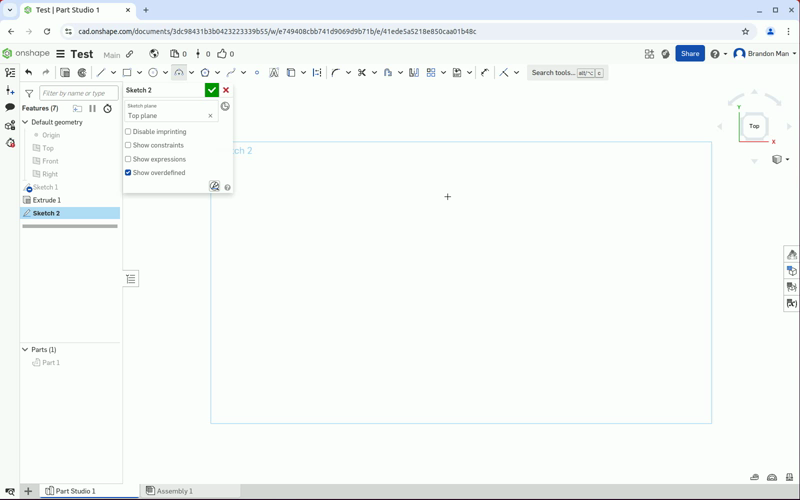
mouse_move(474, 196)
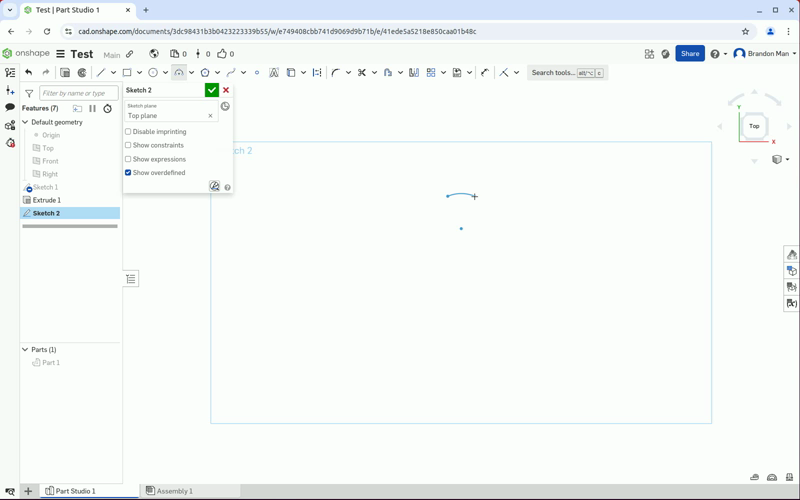
click(474, 196)
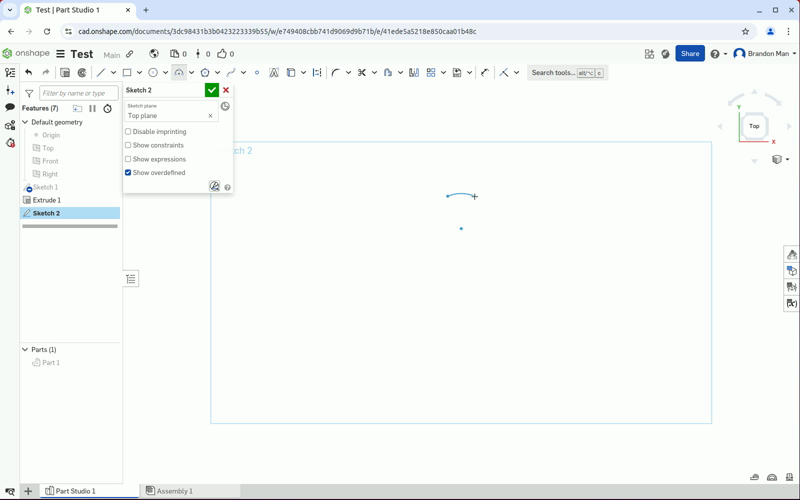
mouse_move(461, 195)
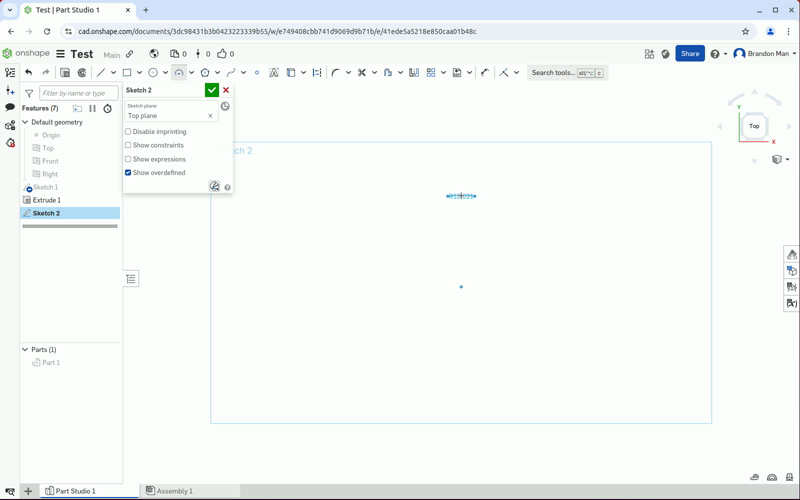
click(461, 195)
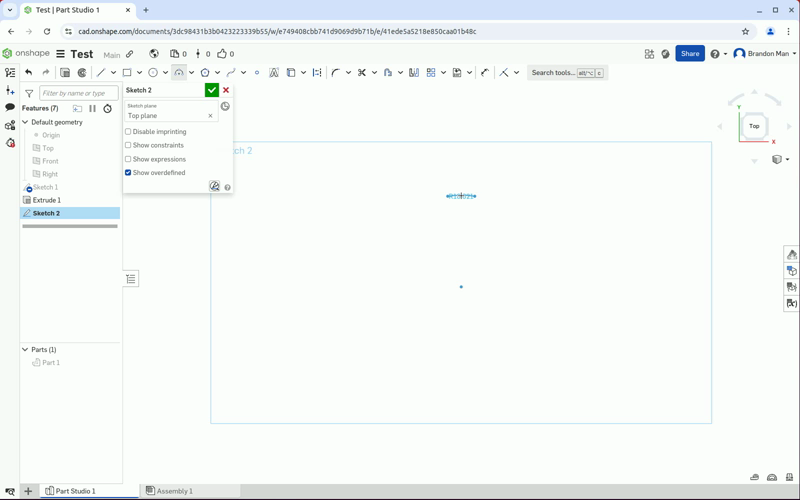
key_up(shift)
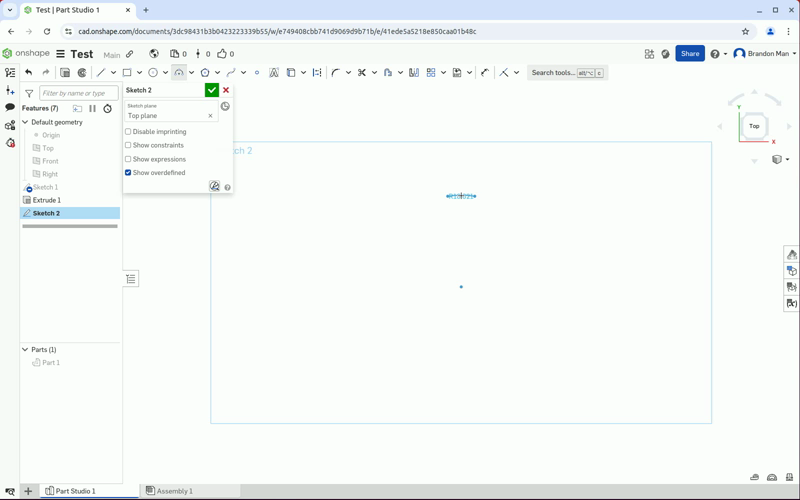
key(esc)
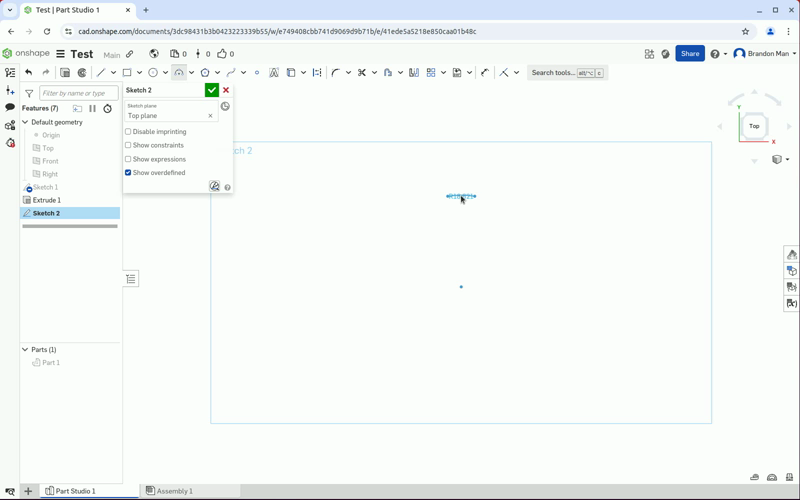
key(l)
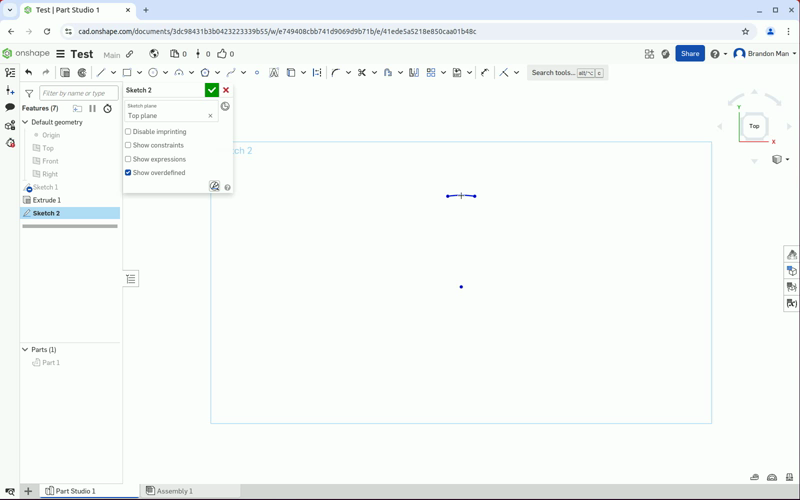
mouse_move(474, 196)
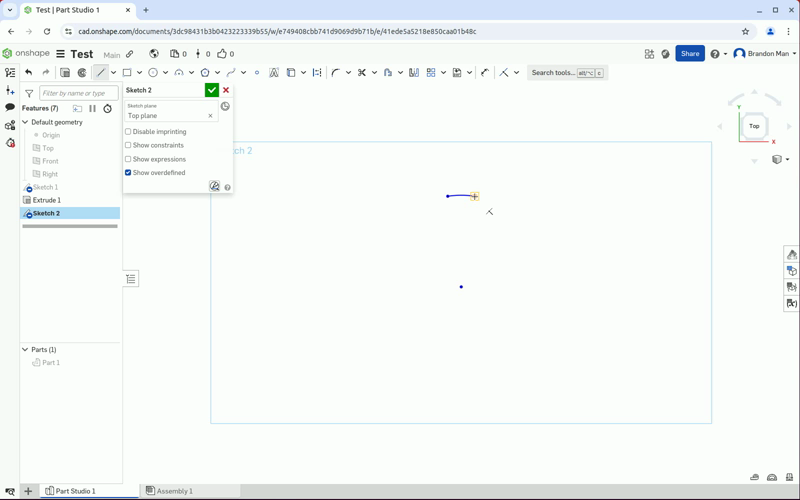
click(474, 196)
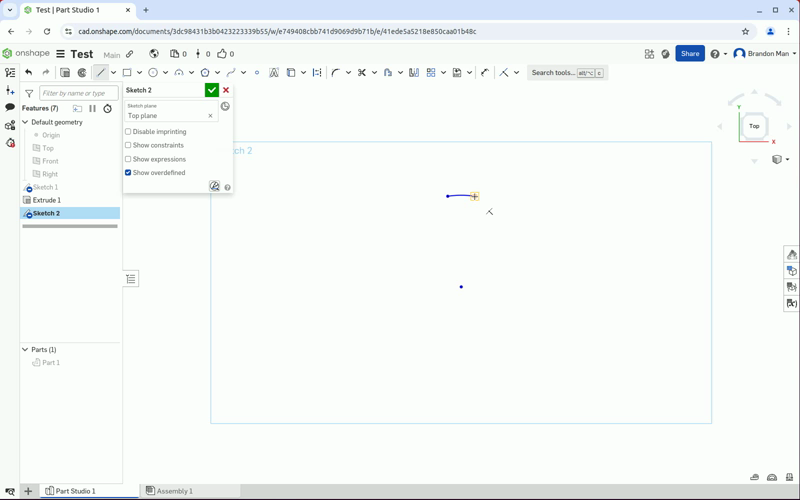
key_down(shift)
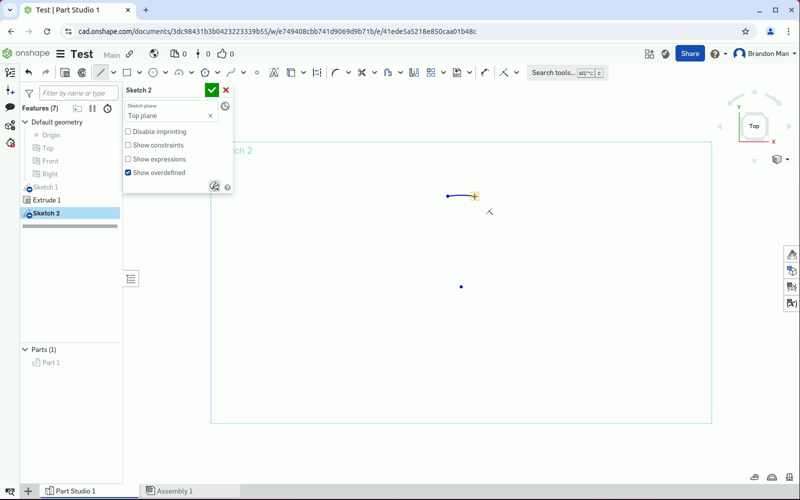
mouse_move(504, 196)
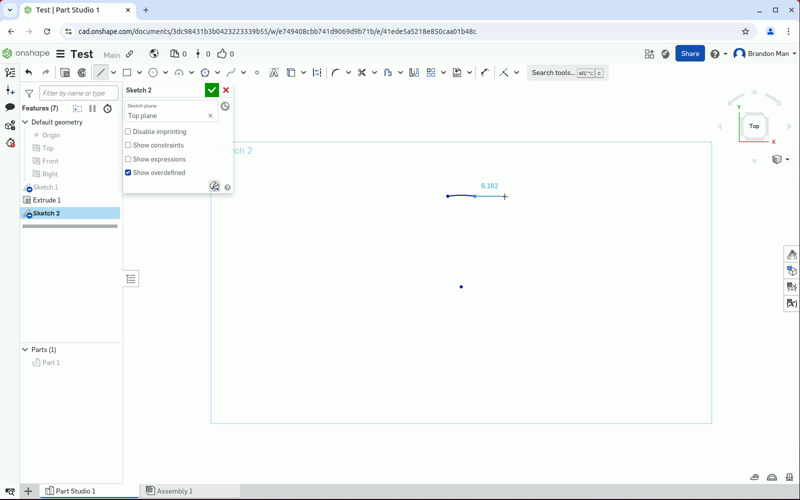
mouse_move(474, 169)
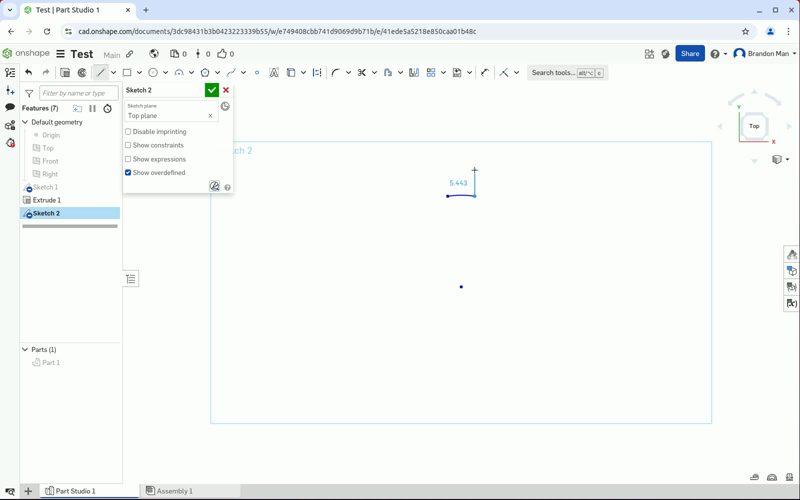
click(474, 169)
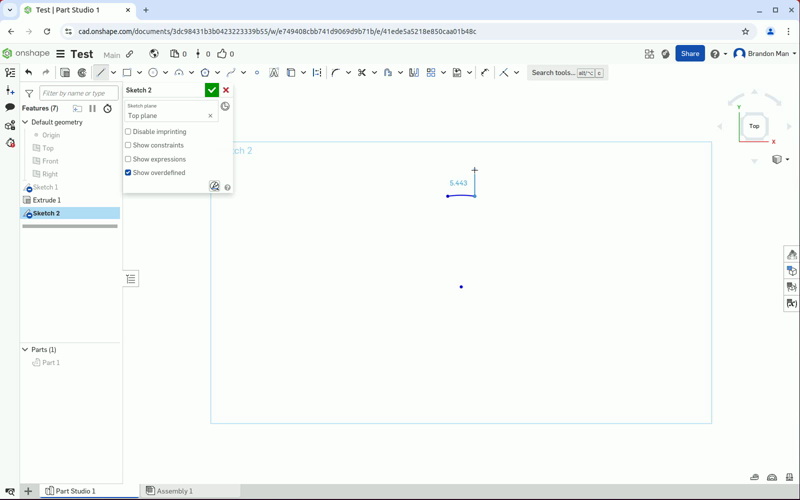
key_up(shift)
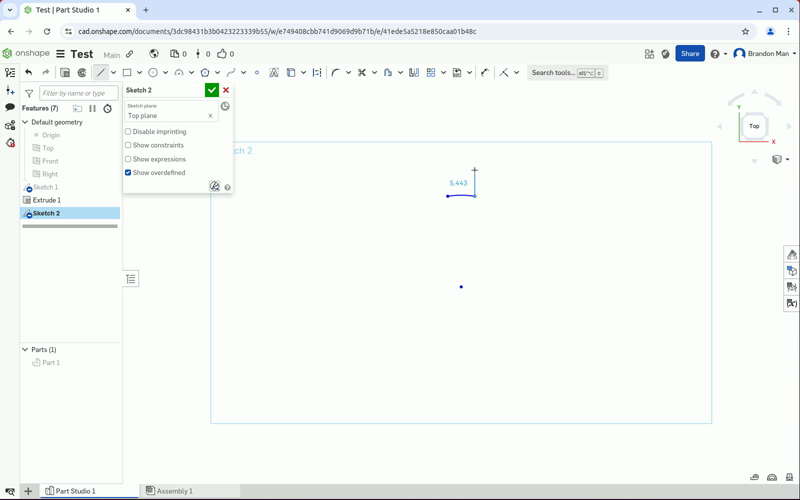
key_down(shift)
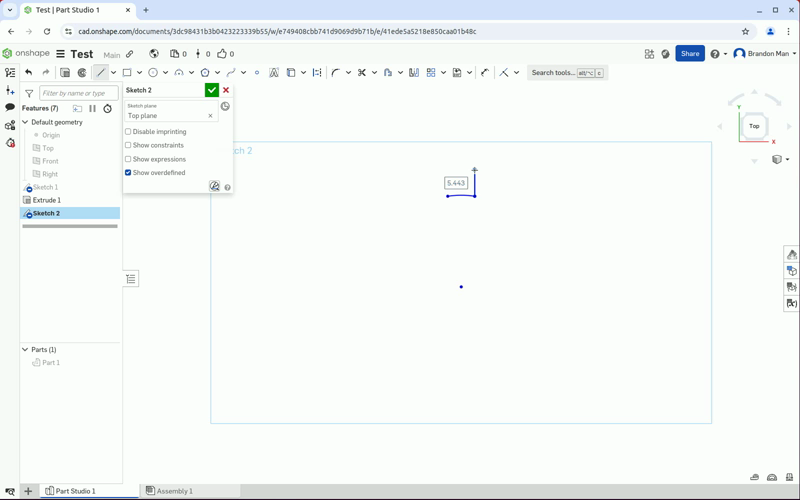
mouse_move(504, 169)
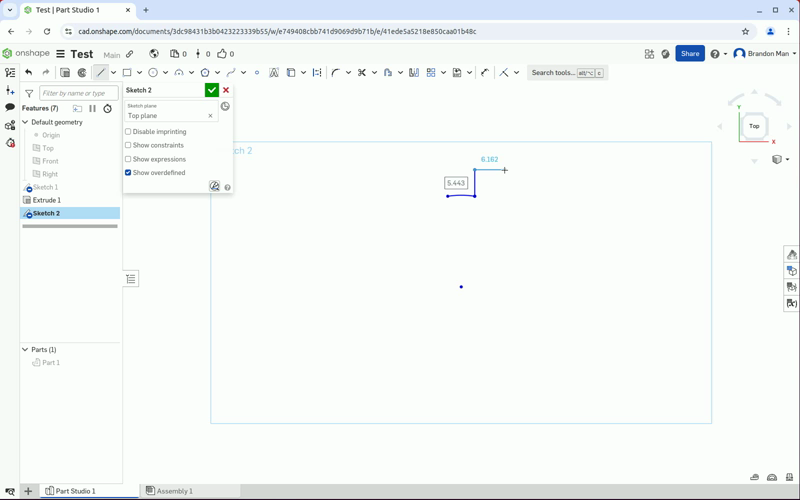
mouse_move(447, 169)
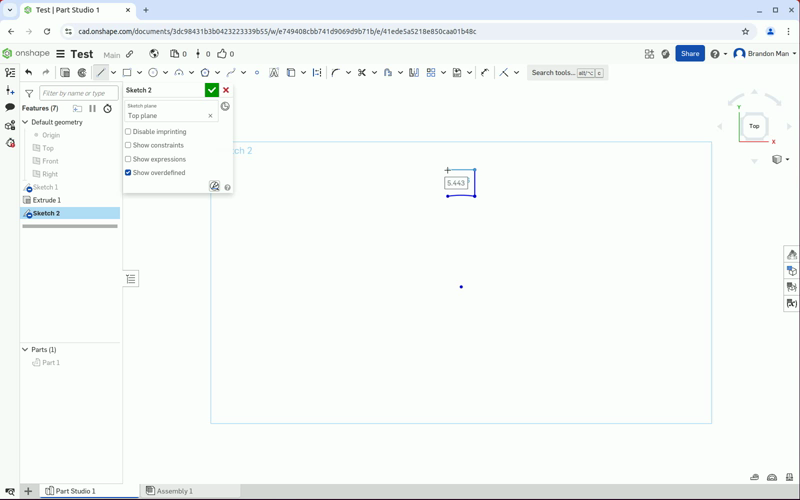
click(447, 169)
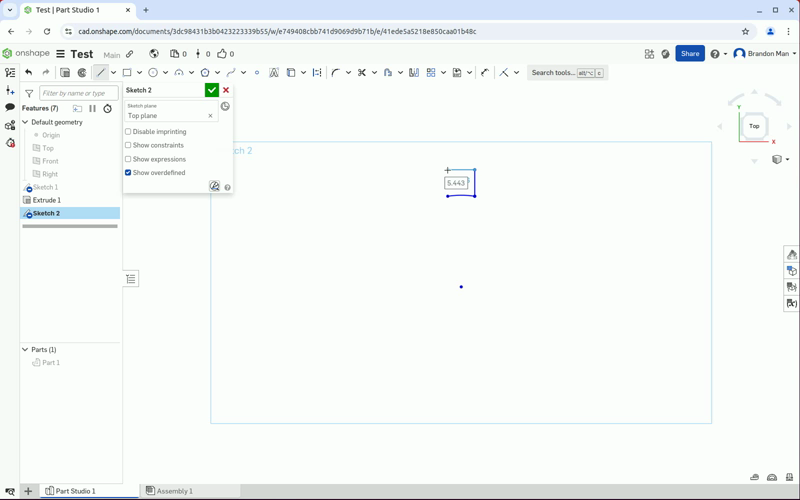
key_up(shift)
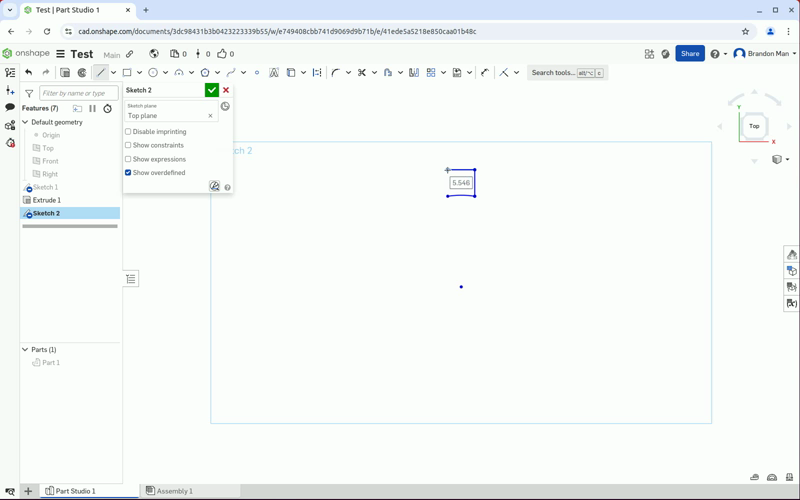
mouse_move(477, 169)
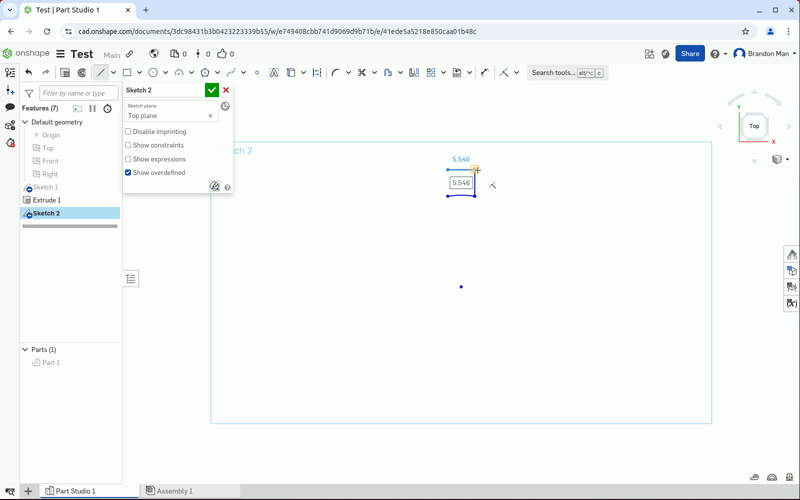
key_down(shift)
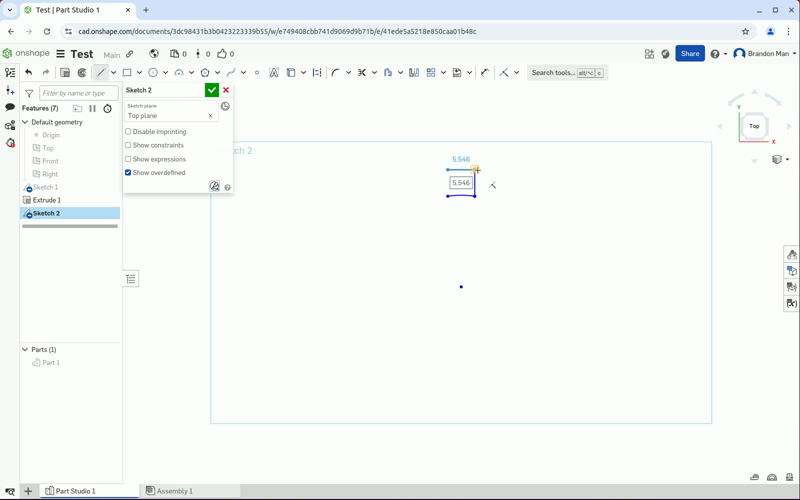
mouse_move(447, 196)
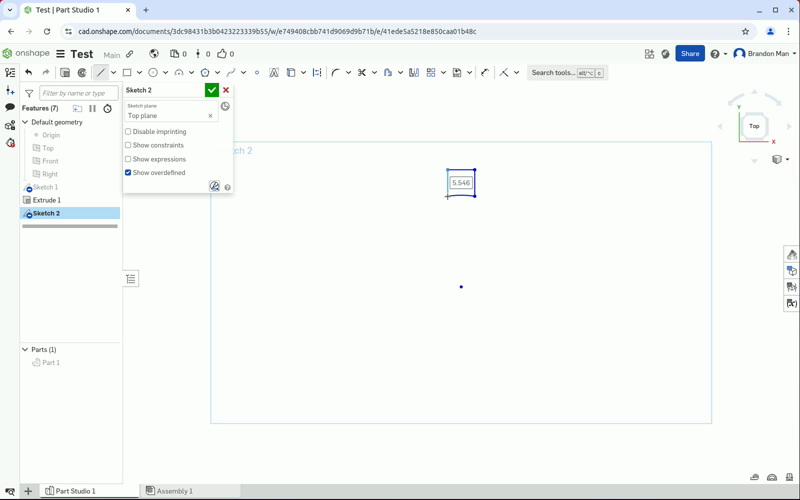
key_up(shift)
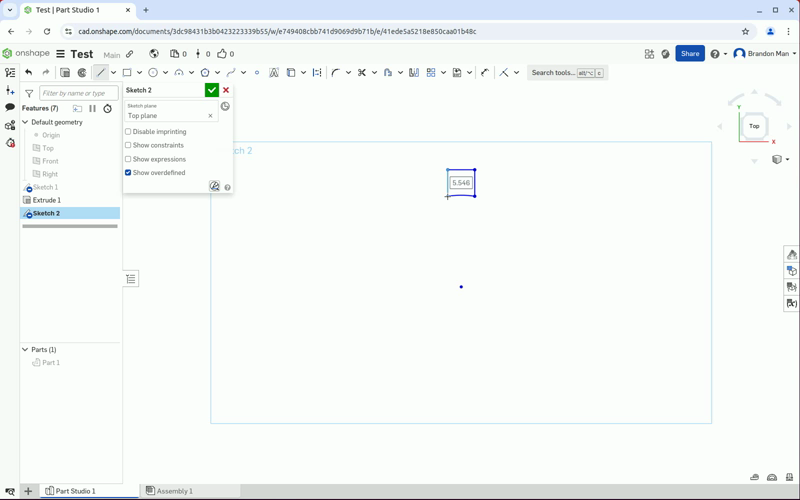
click(447, 196)
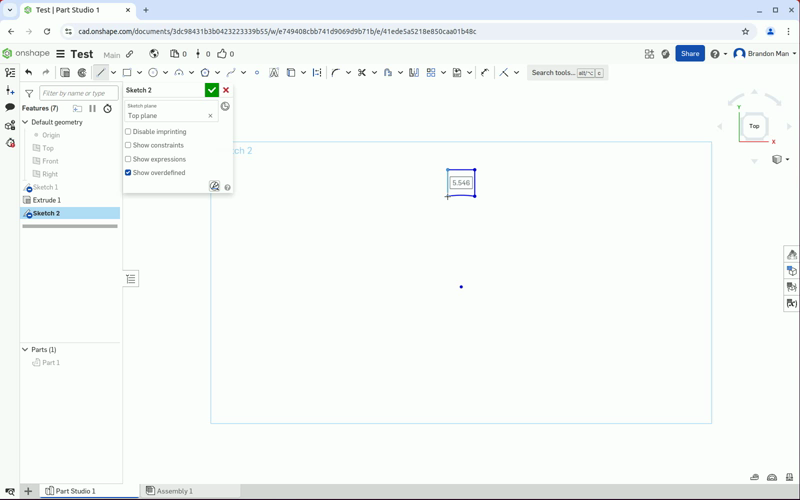
key(esc)
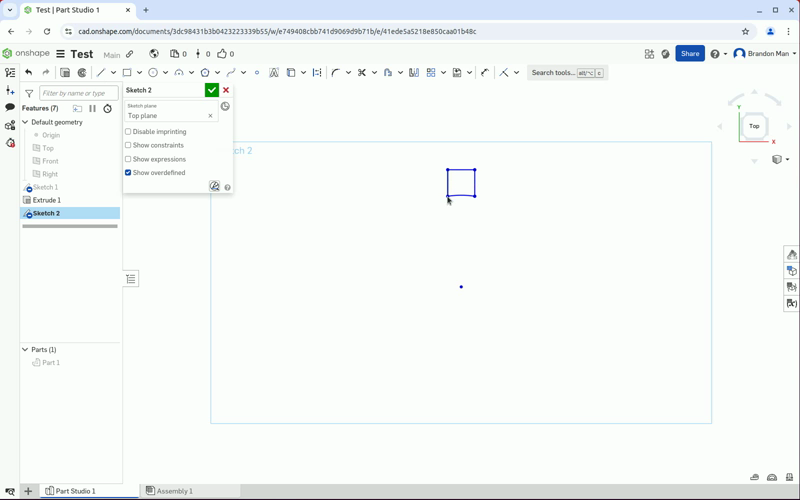
mouse_move(471, 176)
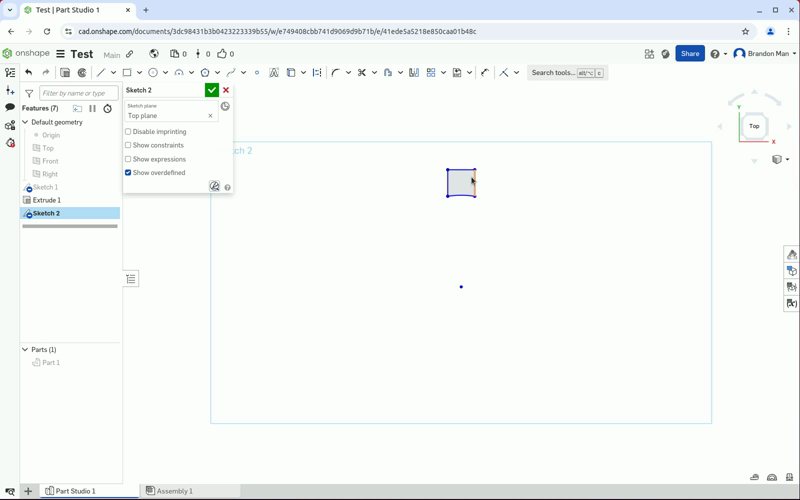
scroll(6)
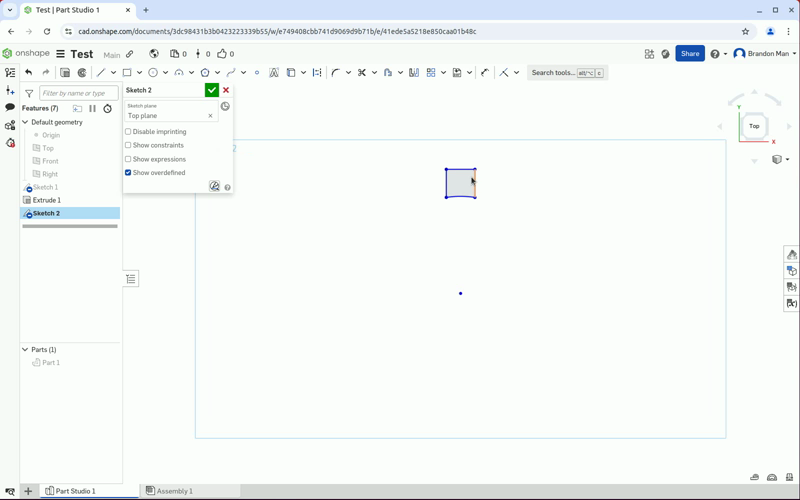
scroll(6)
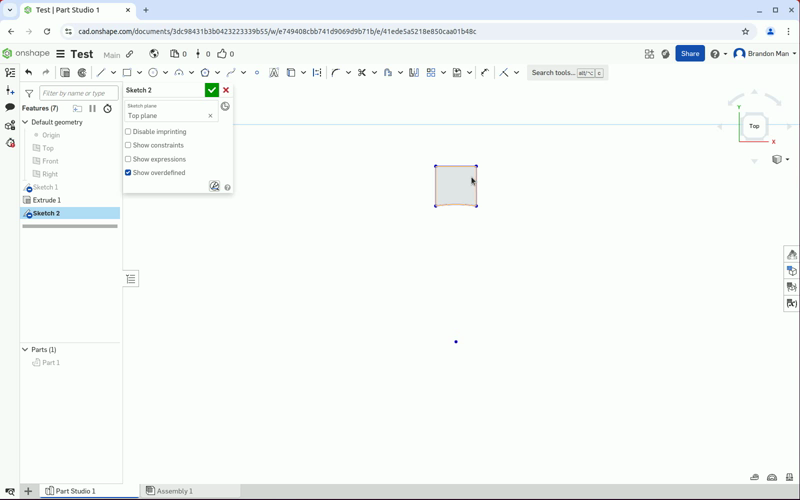
scroll(6)
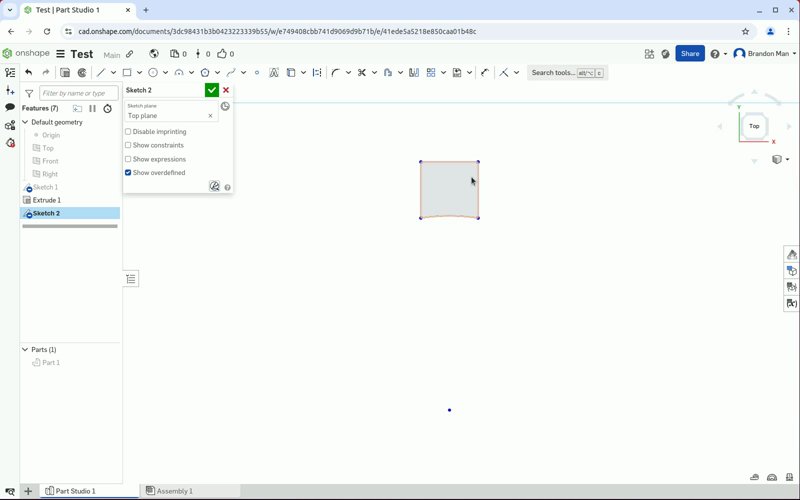
scroll(6)
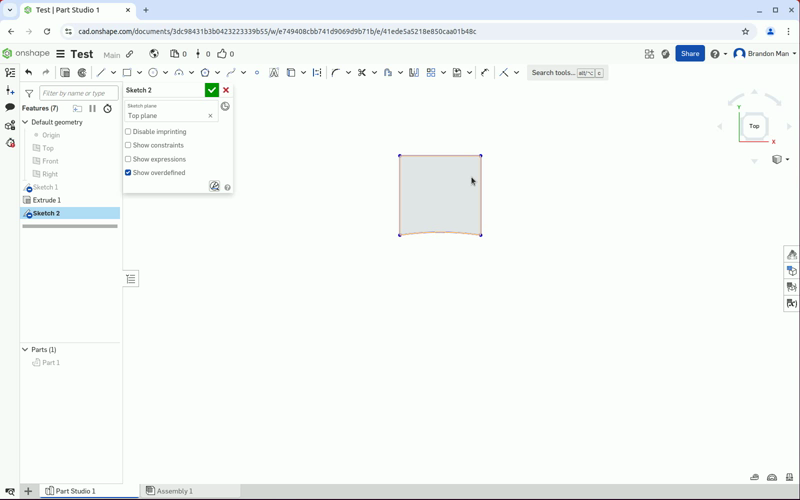
scroll(6)
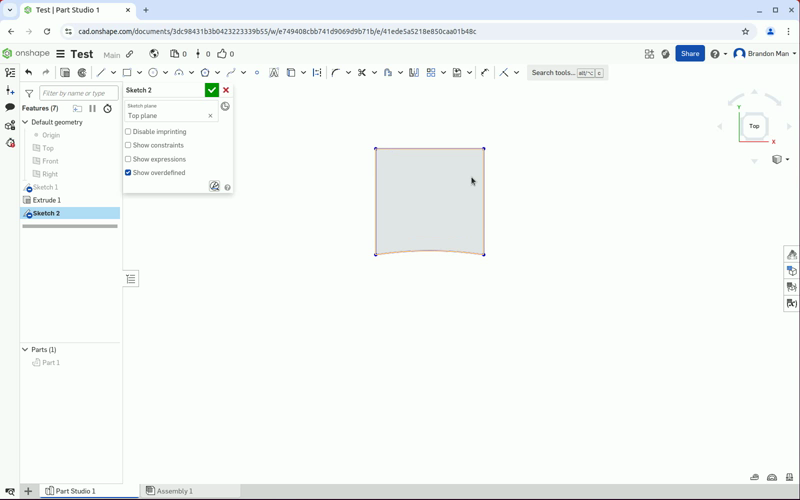
scroll(6)
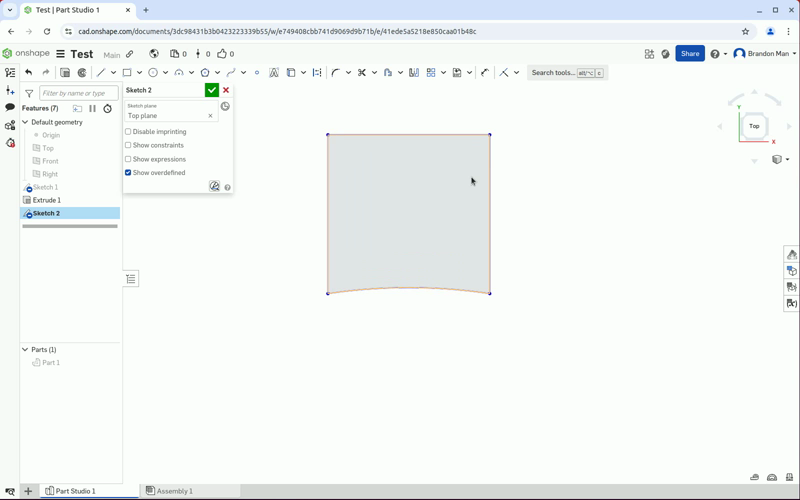
scroll(6)
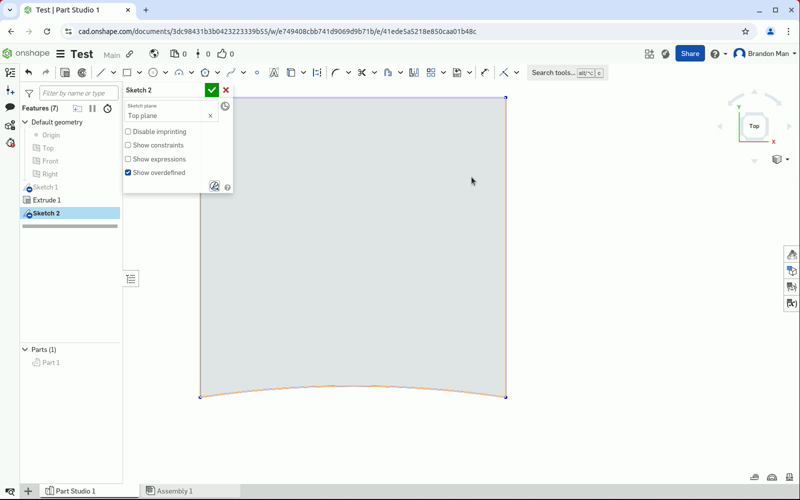
click(471, 176)
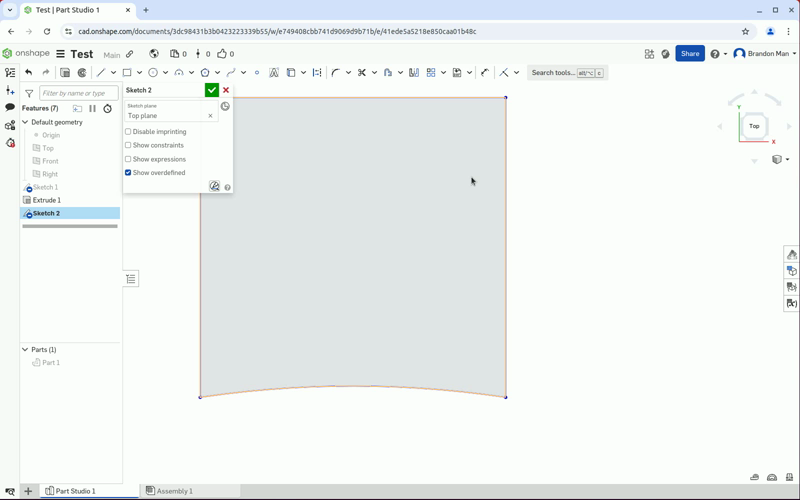
scroll(-6)
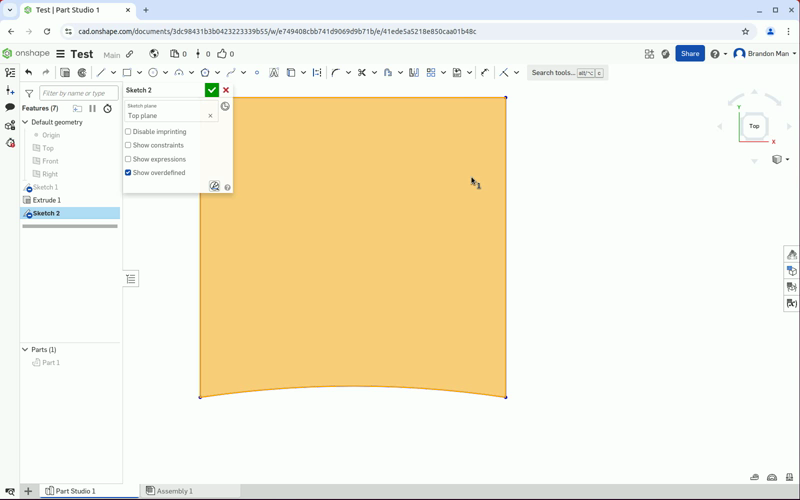
scroll(-6)
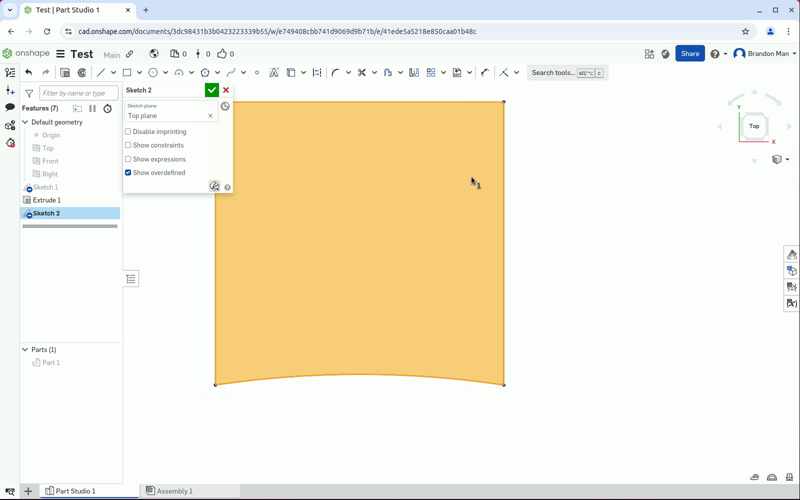
scroll(-6)
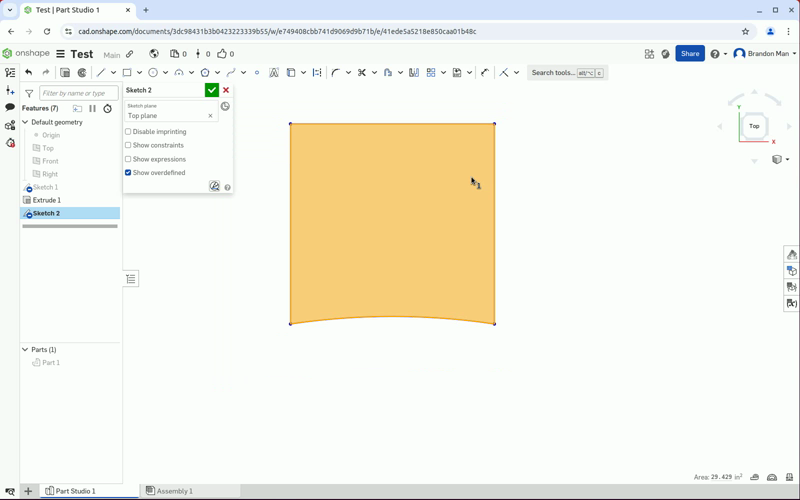
scroll(-6)
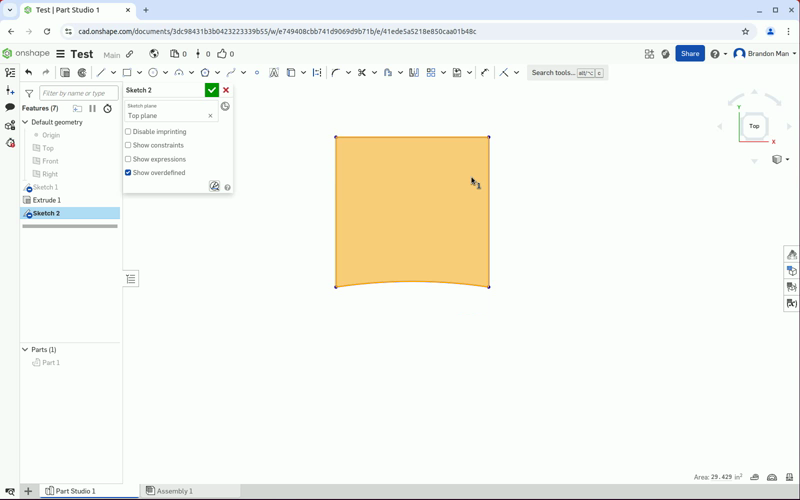
scroll(-6)
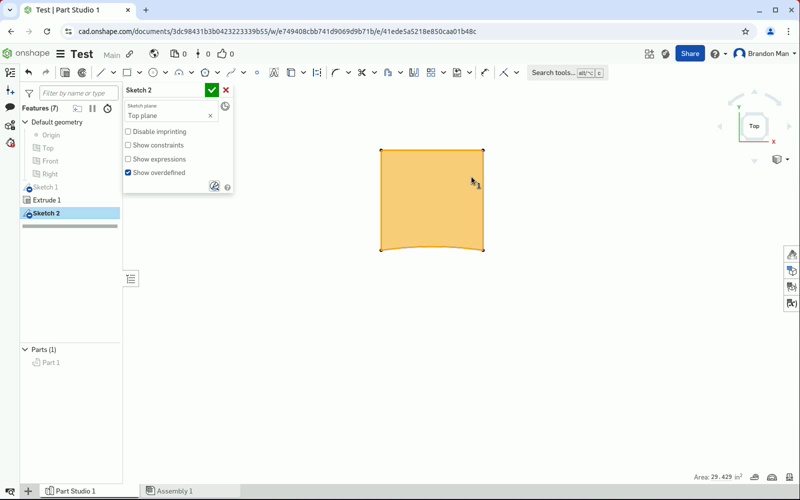
scroll(-6)
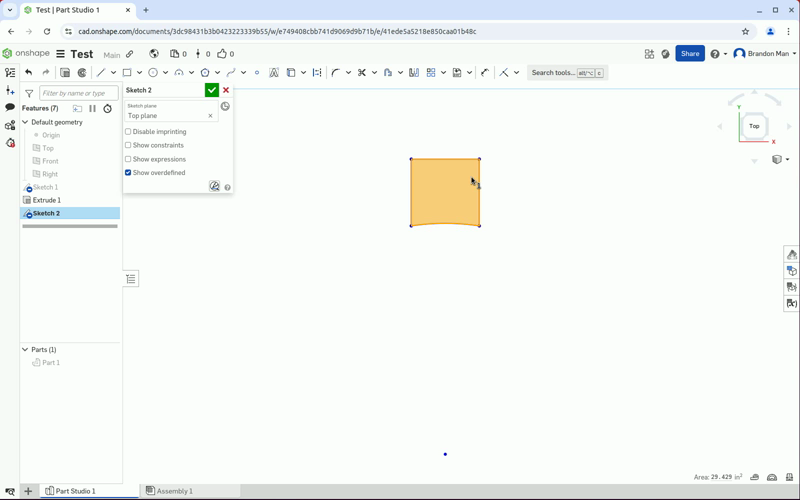
scroll(-6)
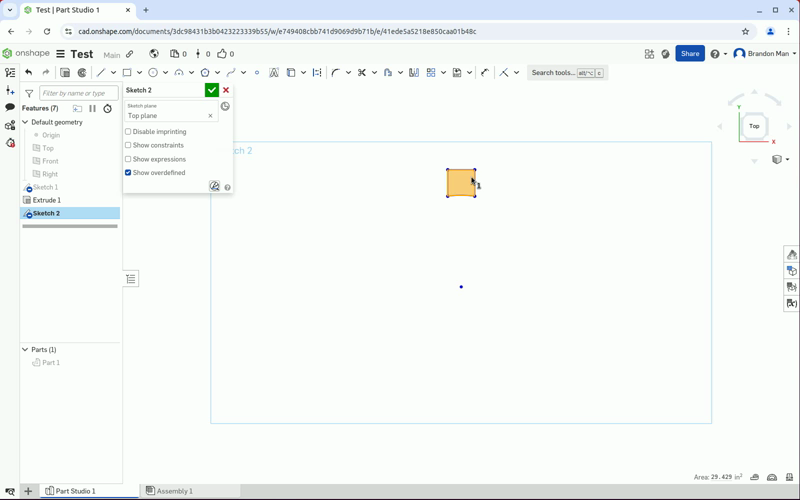
mouse_move(73, 352)
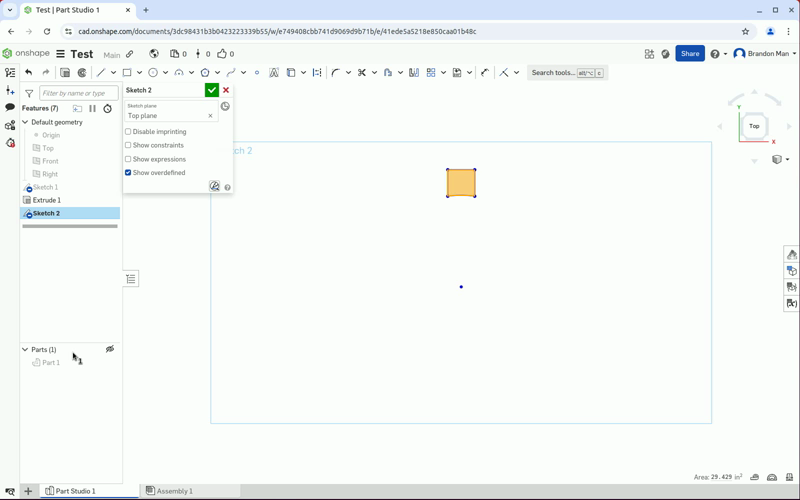
key(shift+y)
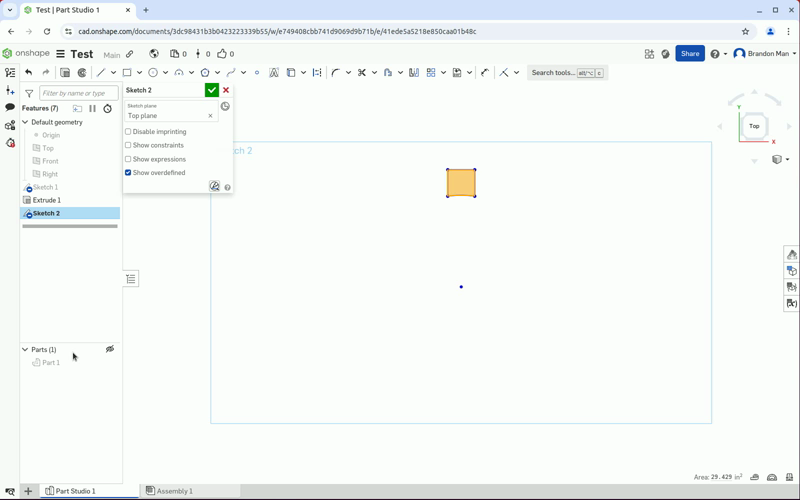
key(shift+e)
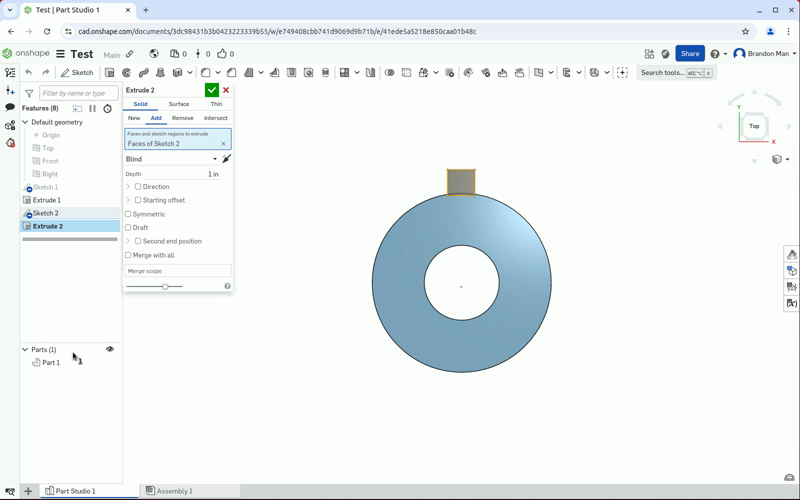
mouse_move(143, 106)
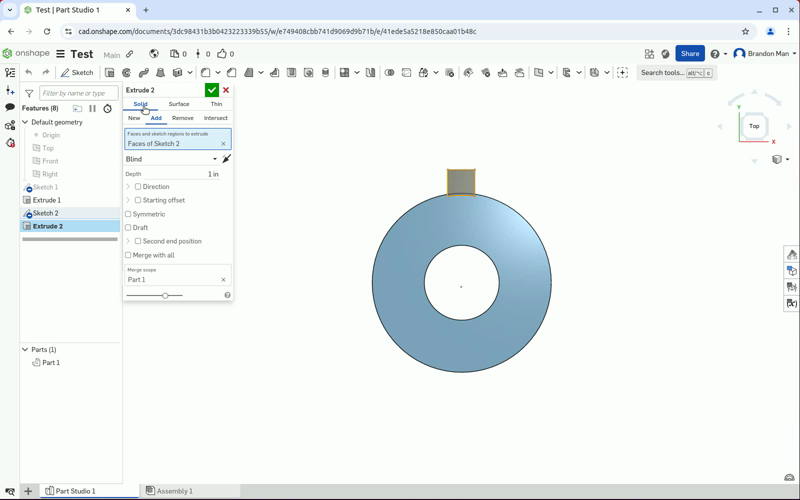
click(143, 106)
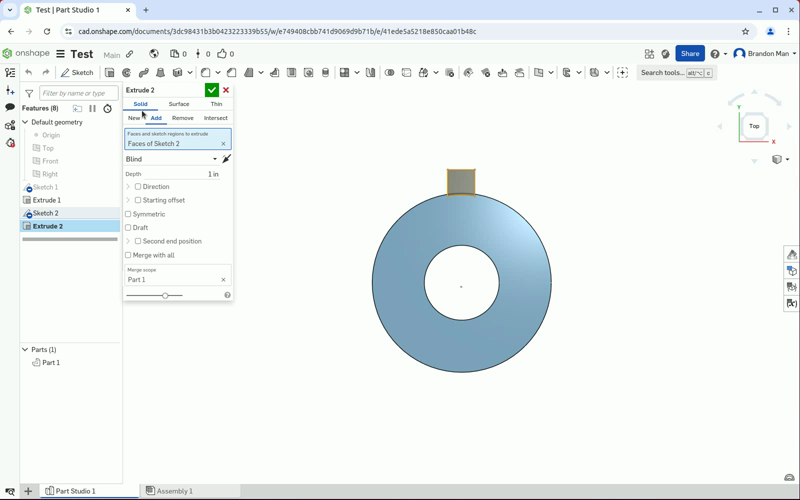
mouse_move(137, 120)
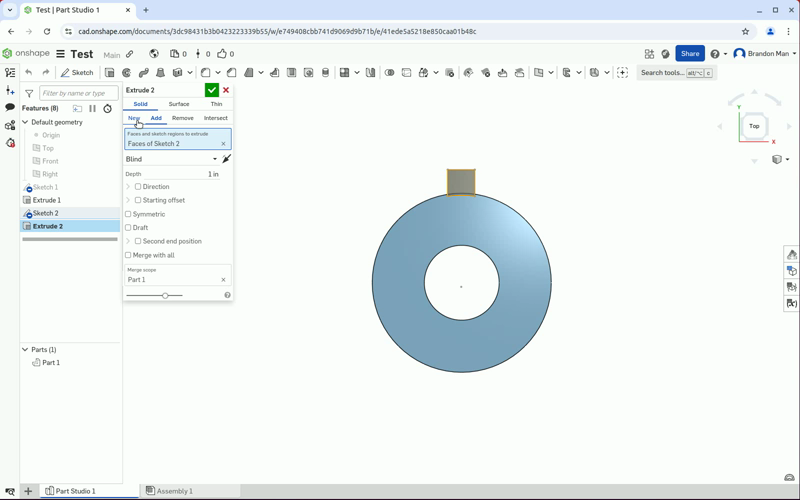
click(137, 120)
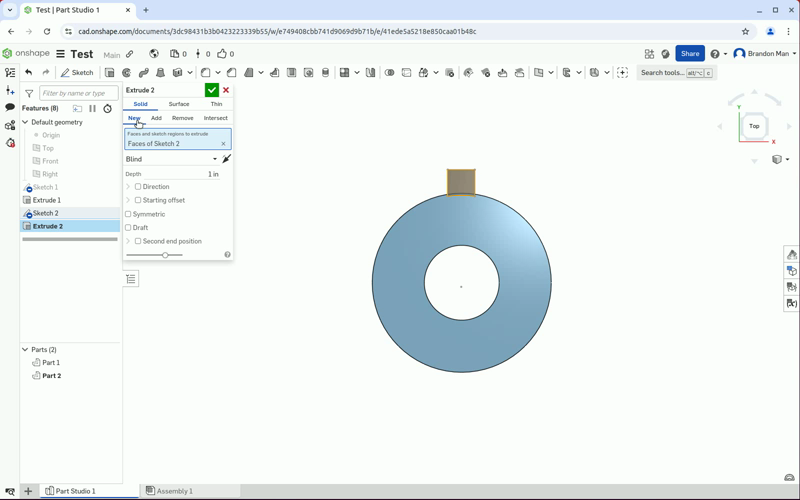
key(tab, 4)
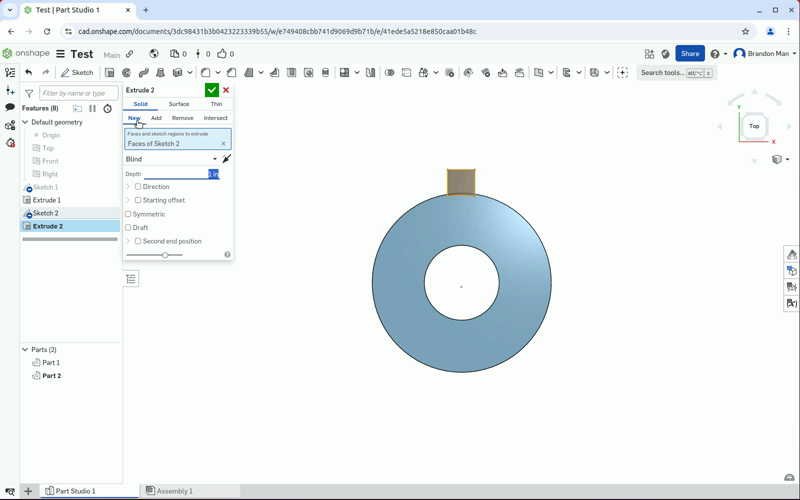
text(2.648)
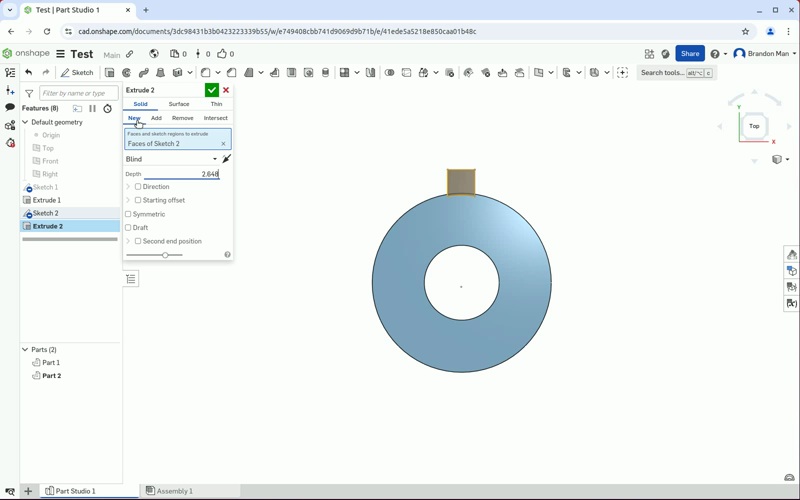
key(enter)
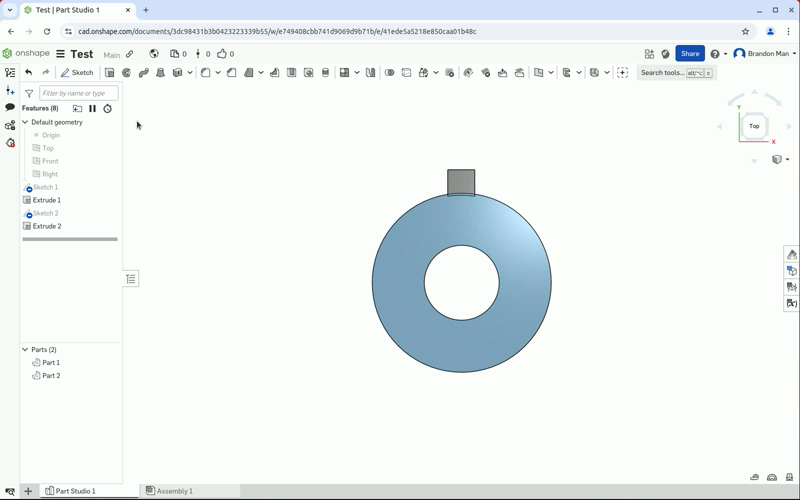
key(shift+h)
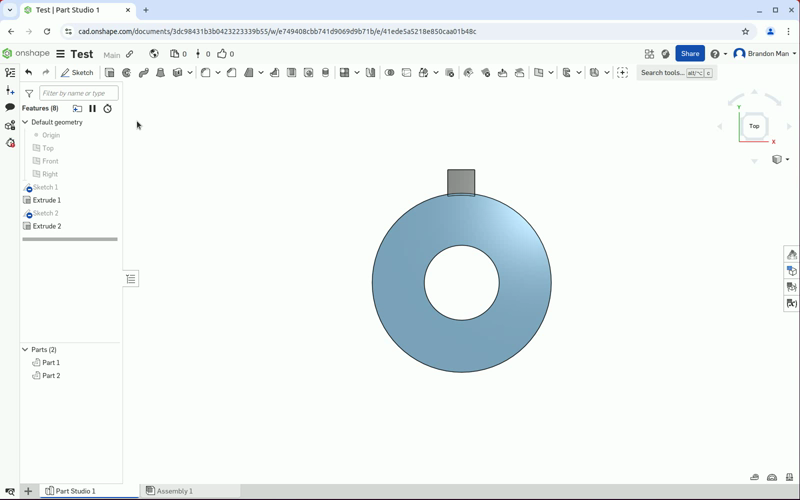
key(shift+h)
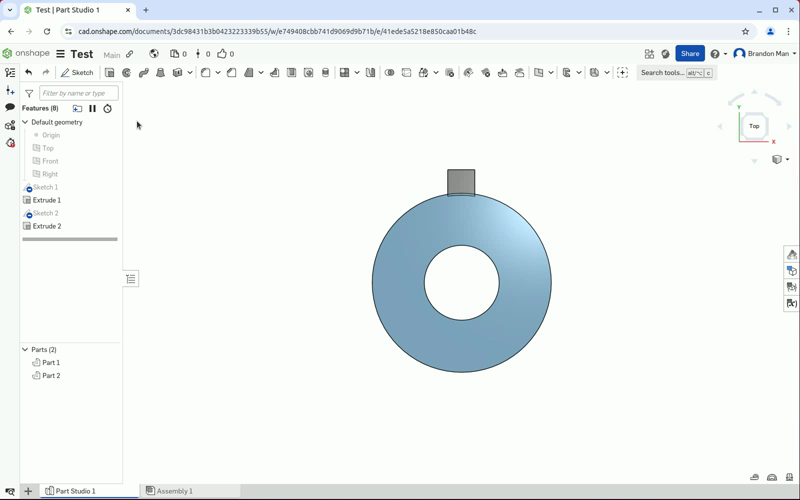
mouse_move(73, 189)
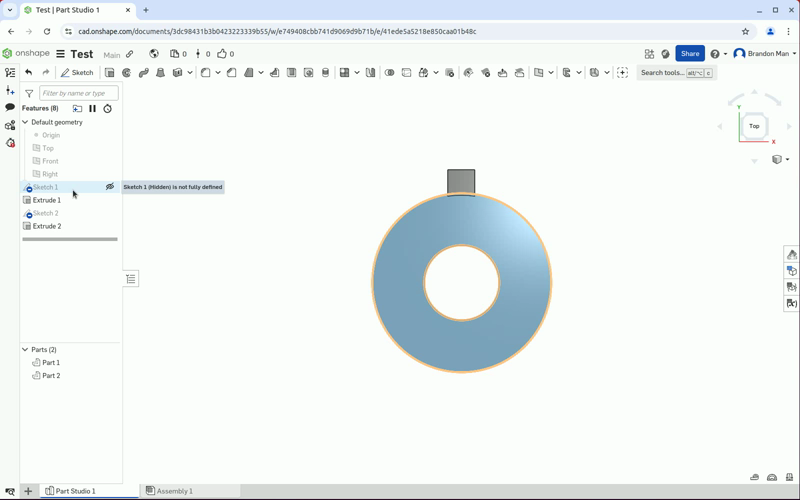
click(73, 189)
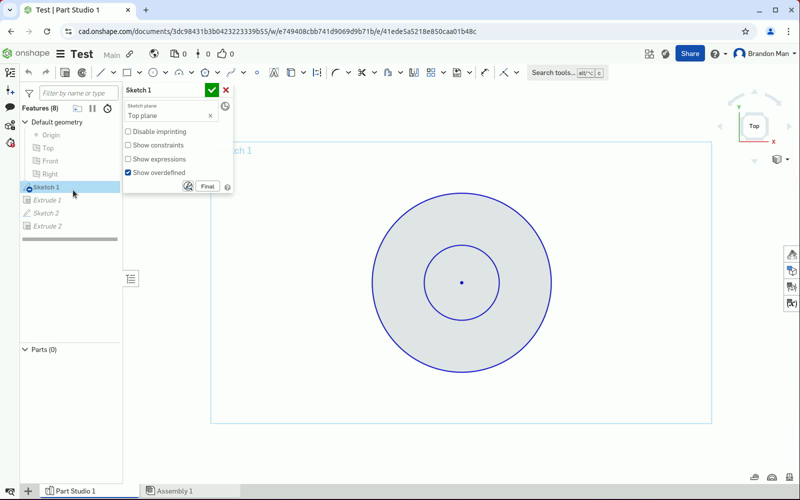
mouse_move(229, 92)
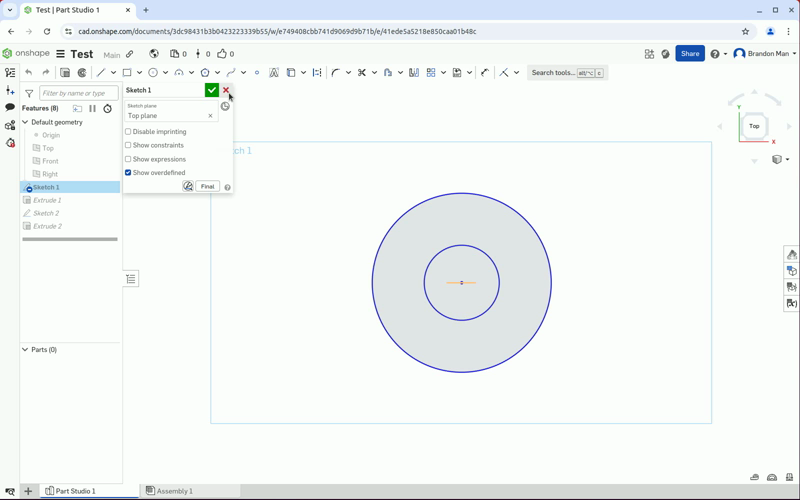
click(229, 92)
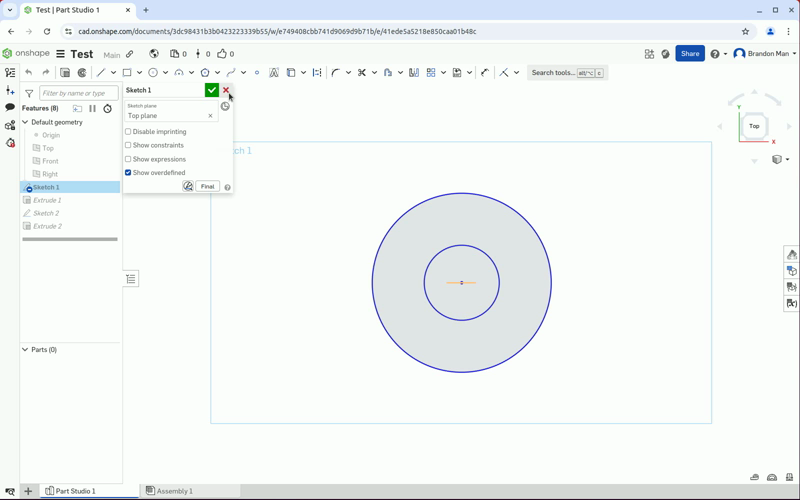
key(shift+s)
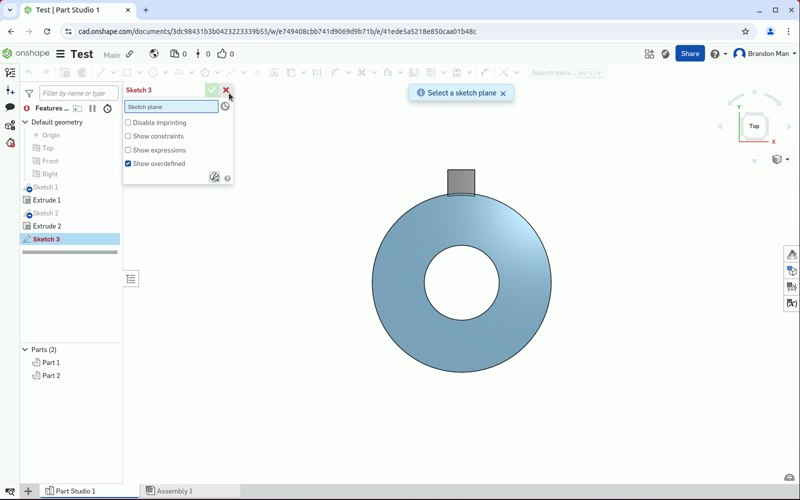
mouse_move(73, 150)
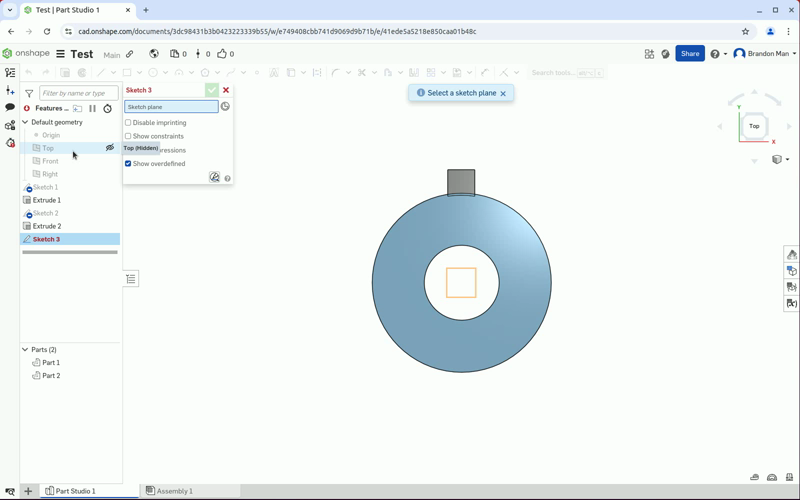
click(73, 150)
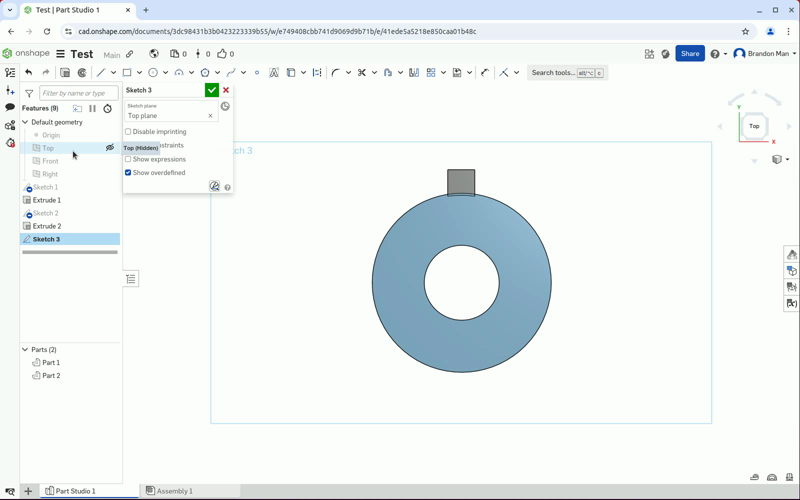
mouse_move(73, 352)
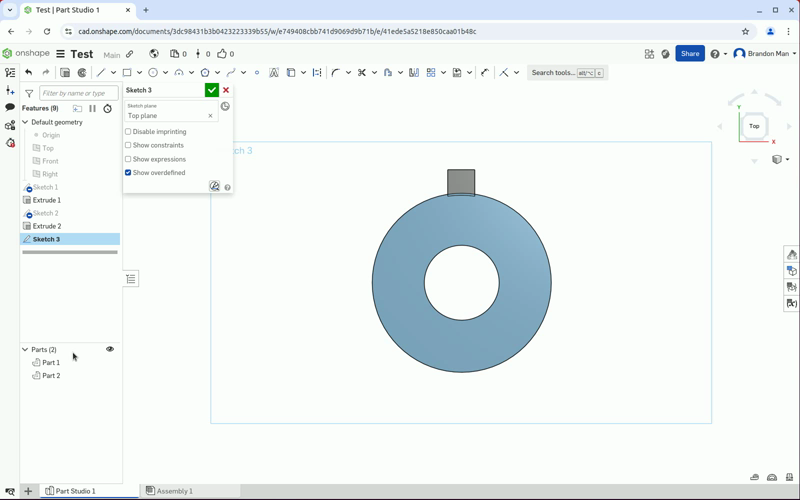
key(y)
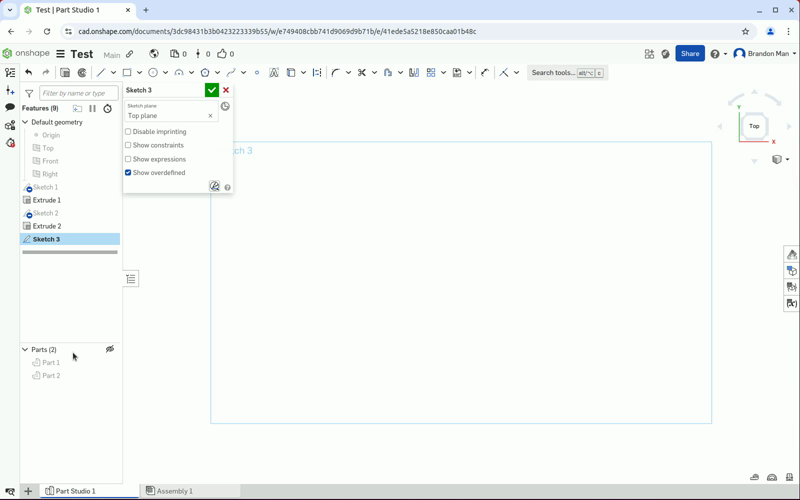
key(a)
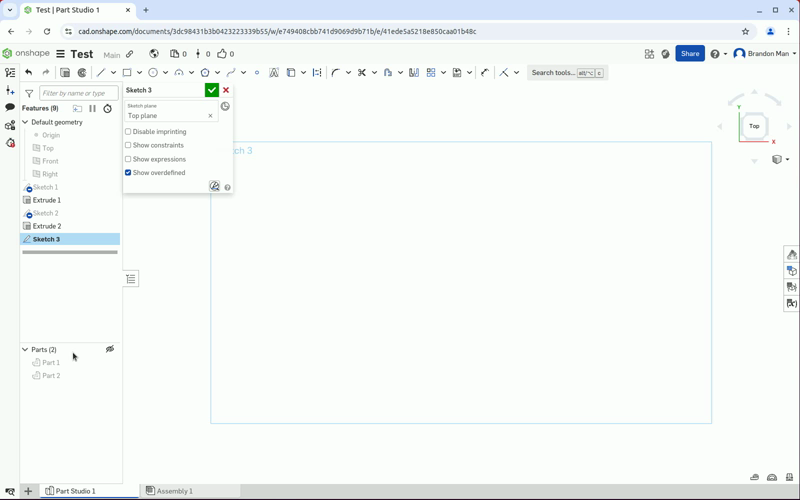
key_down(shift)
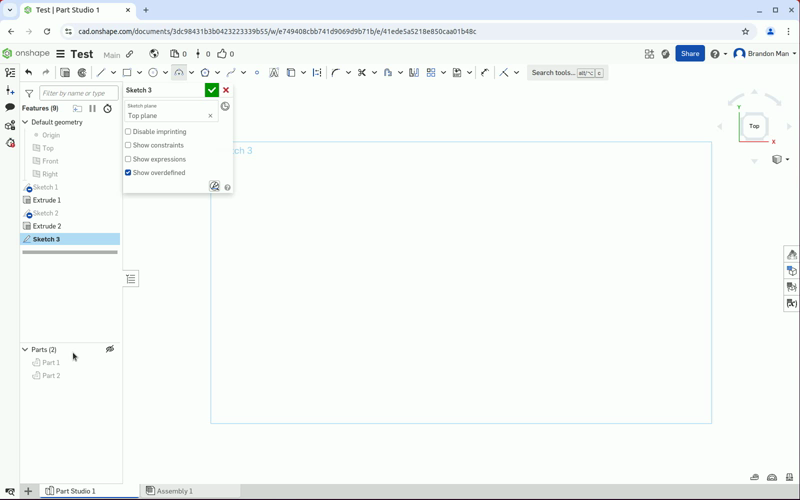
mouse_move(529, 227)
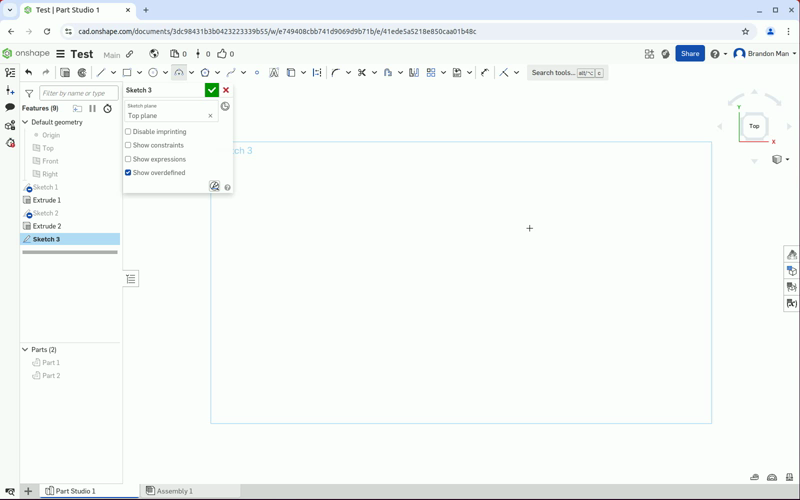
click(529, 227)
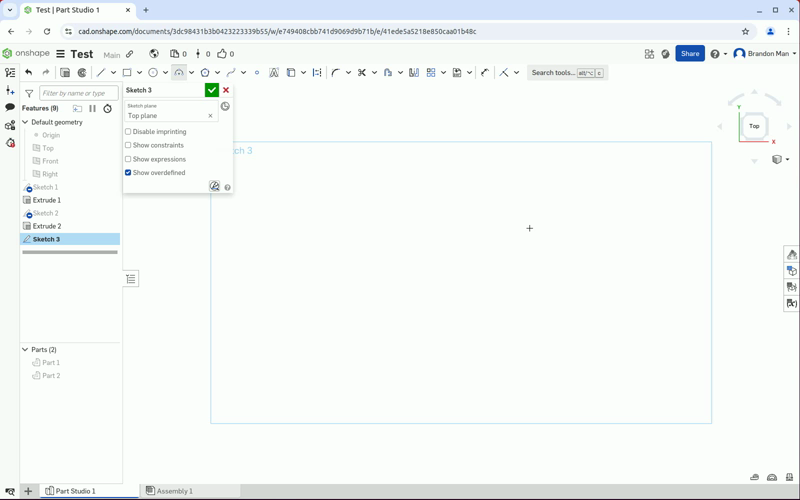
key_up(shift)
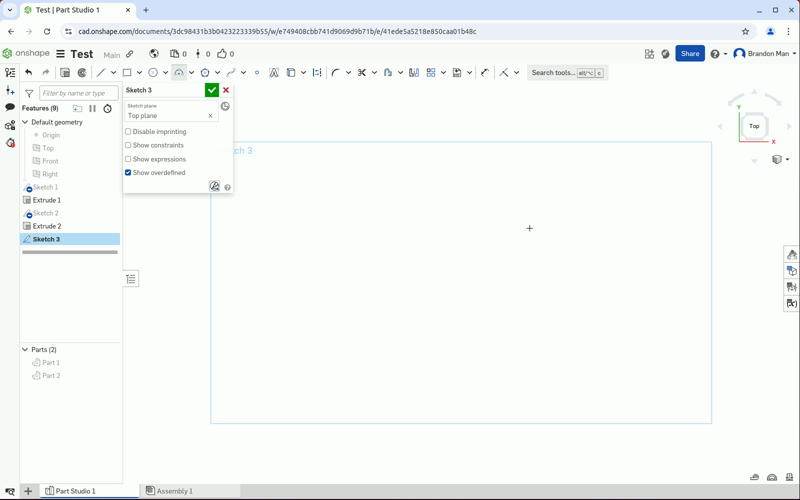
key_down(shift)
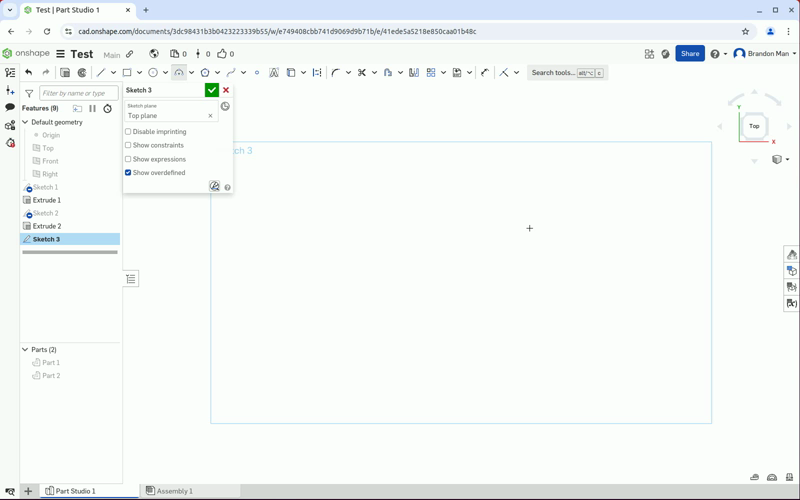
mouse_move(542, 249)
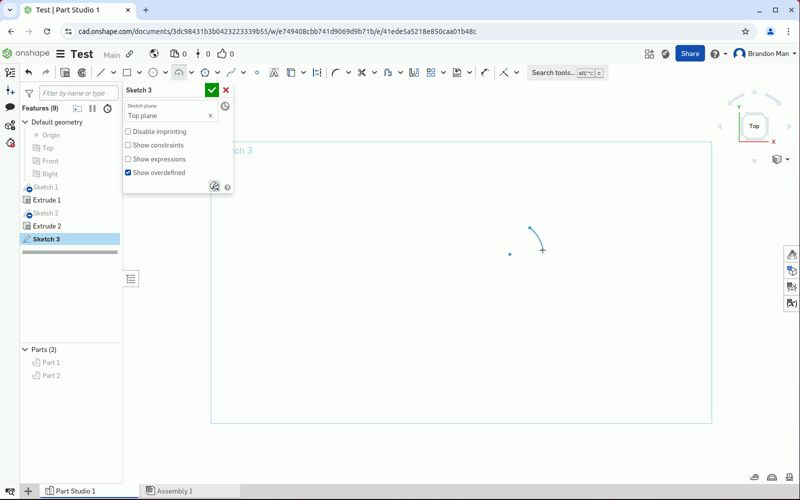
click(542, 249)
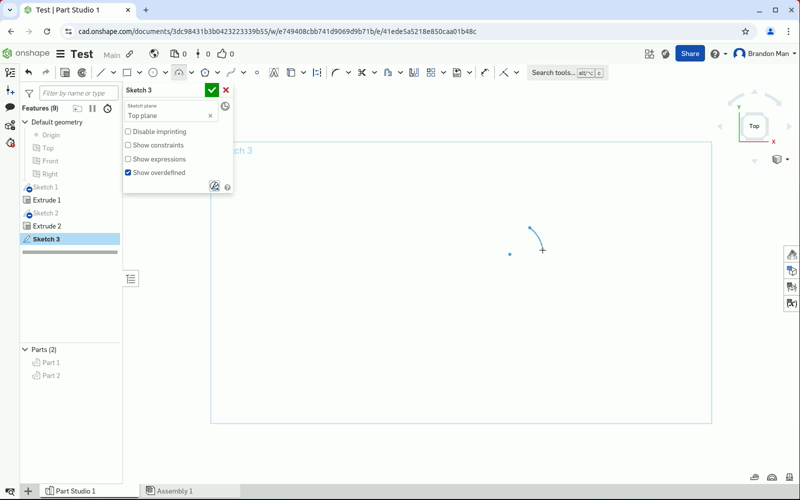
mouse_move(537, 238)
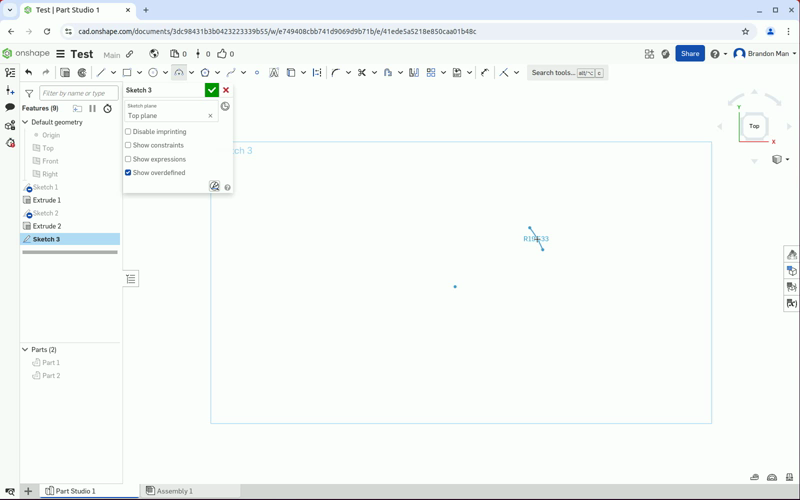
click(537, 238)
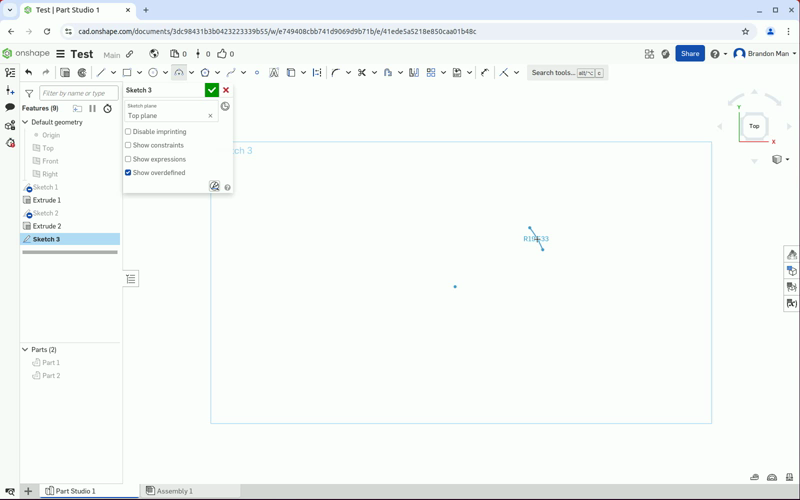
key_up(shift)
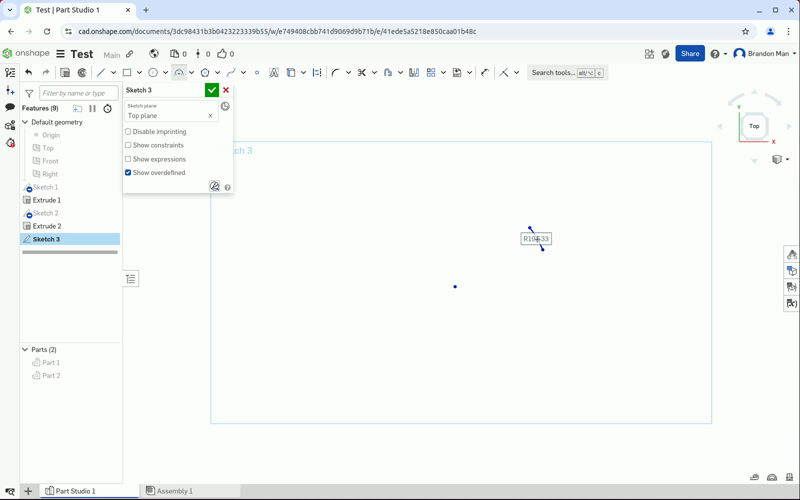
key(esc)
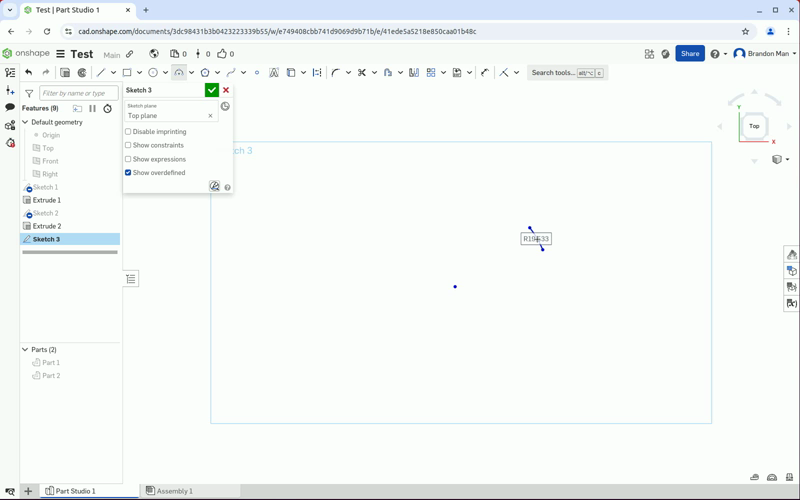
key(l)
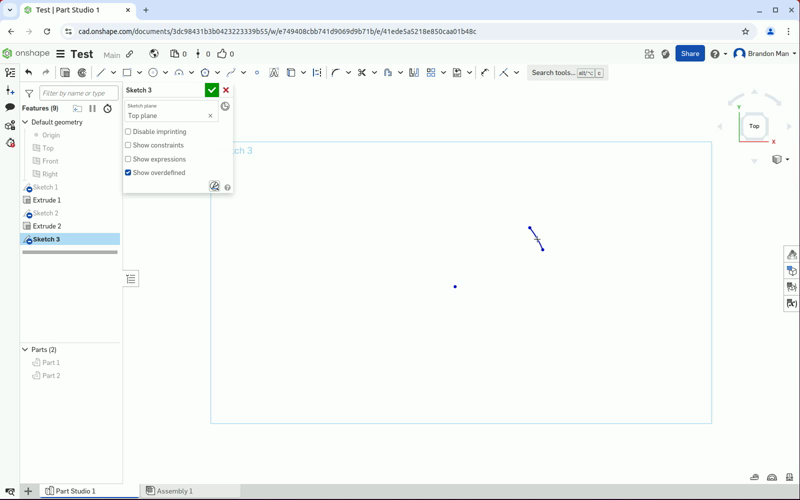
mouse_move(542, 249)
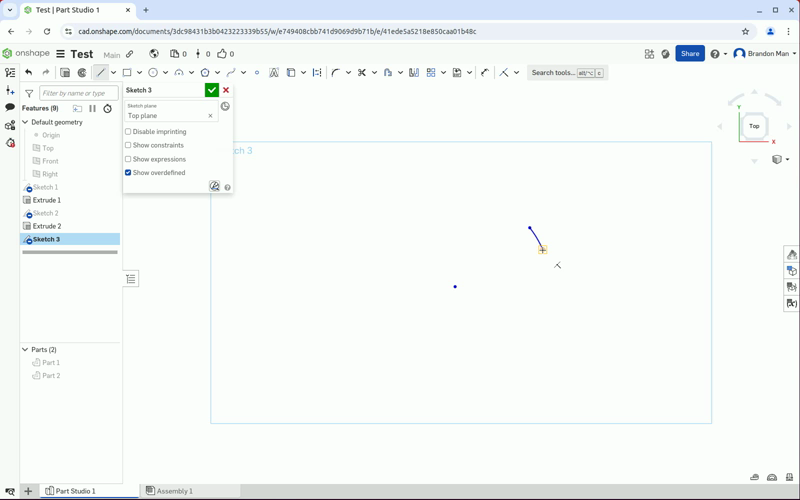
click(542, 249)
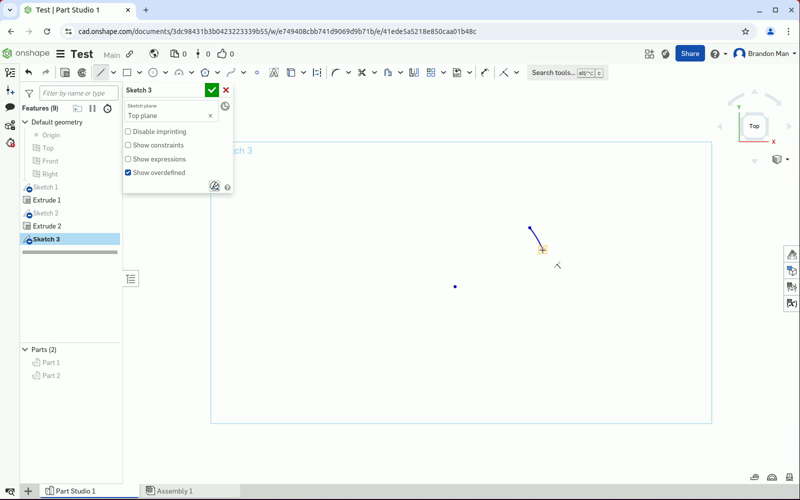
key_down(shift)
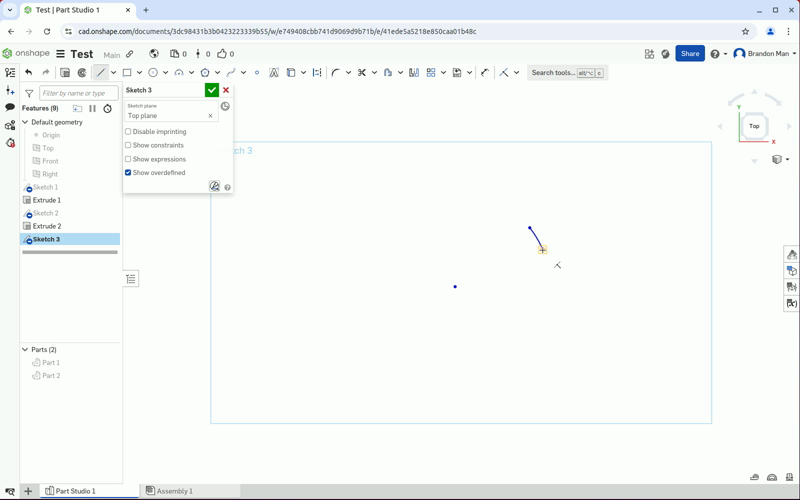
mouse_move(572, 249)
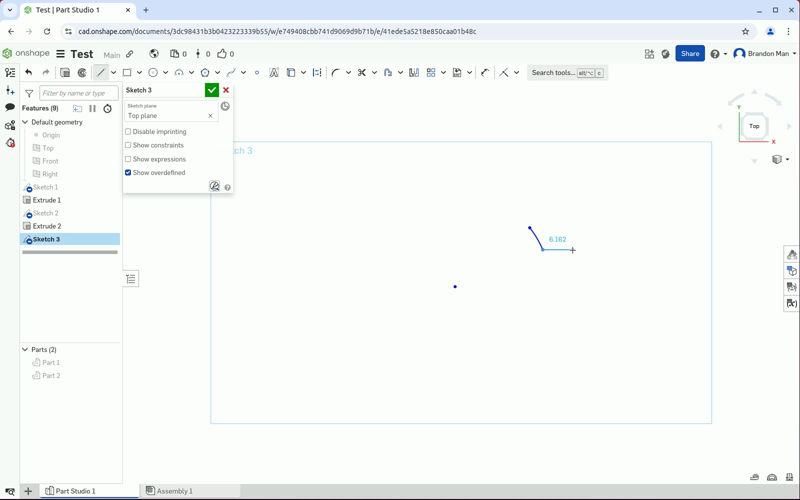
mouse_move(564, 237)
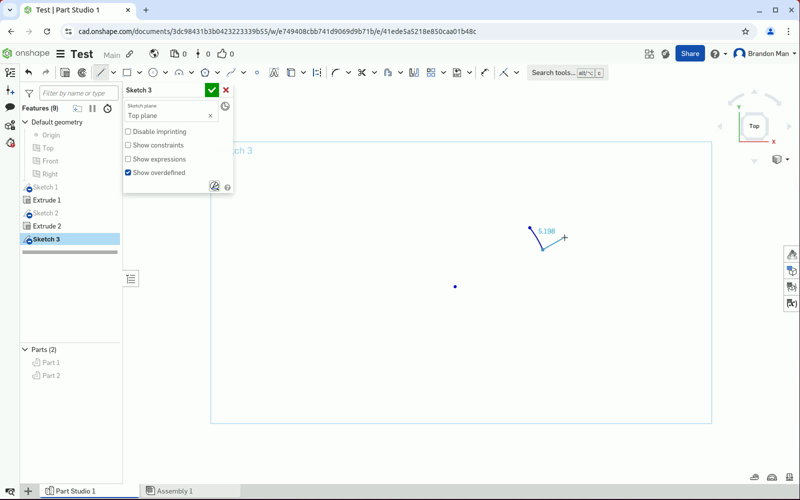
click(564, 237)
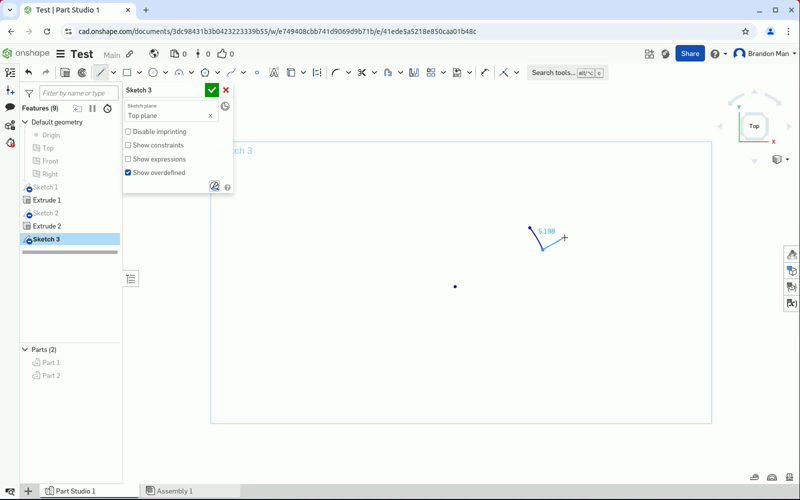
key_up(shift)
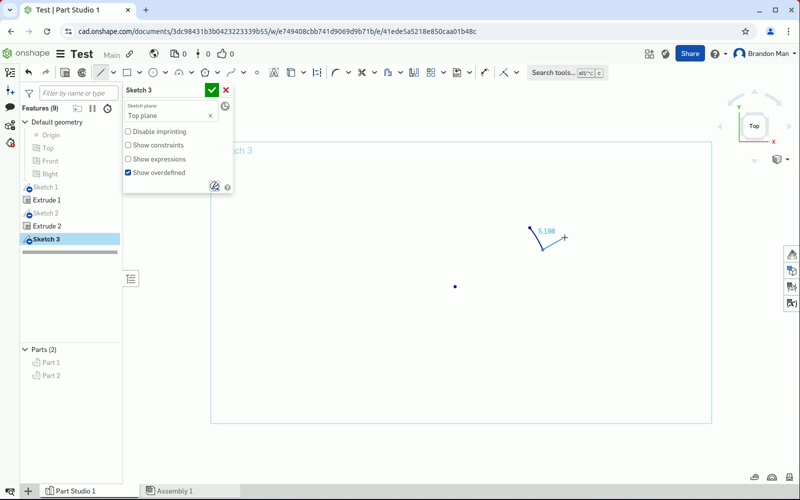
key_down(shift)
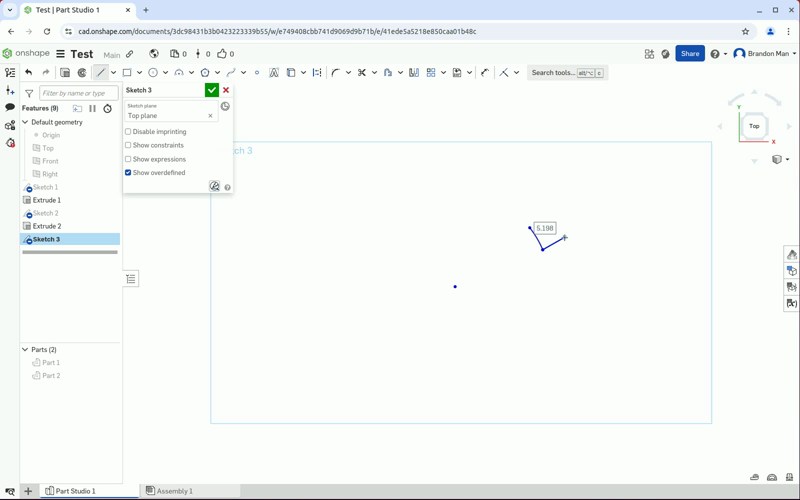
mouse_move(589, 237)
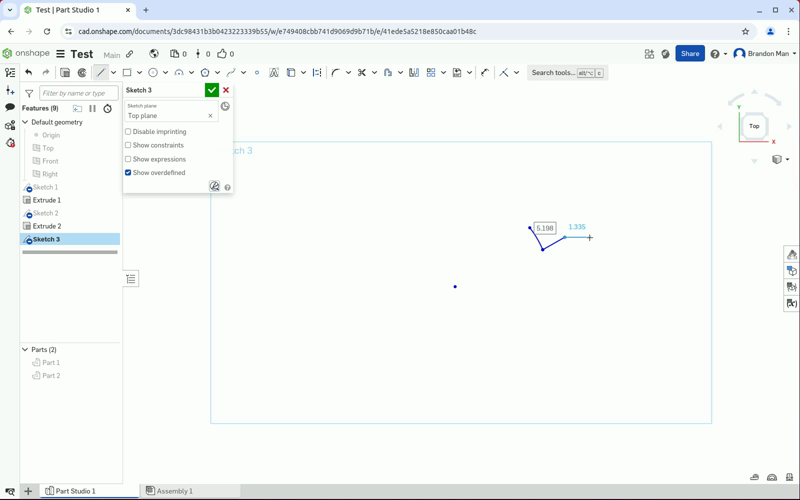
mouse_move(552, 215)
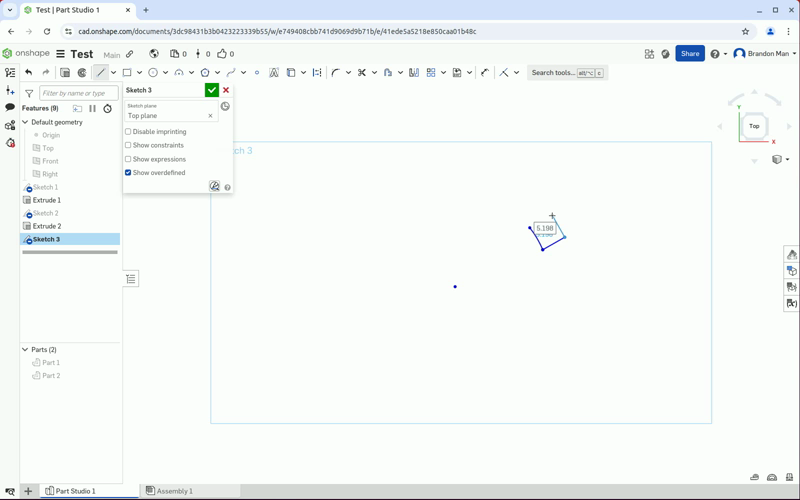
click(552, 215)
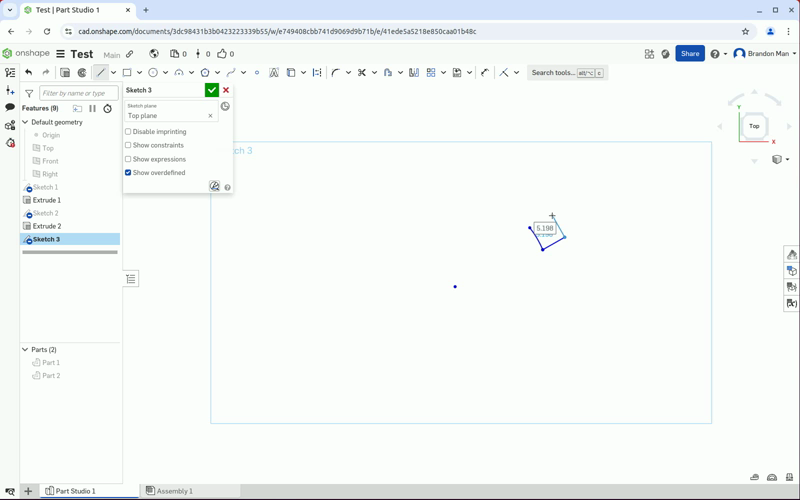
key_up(shift)
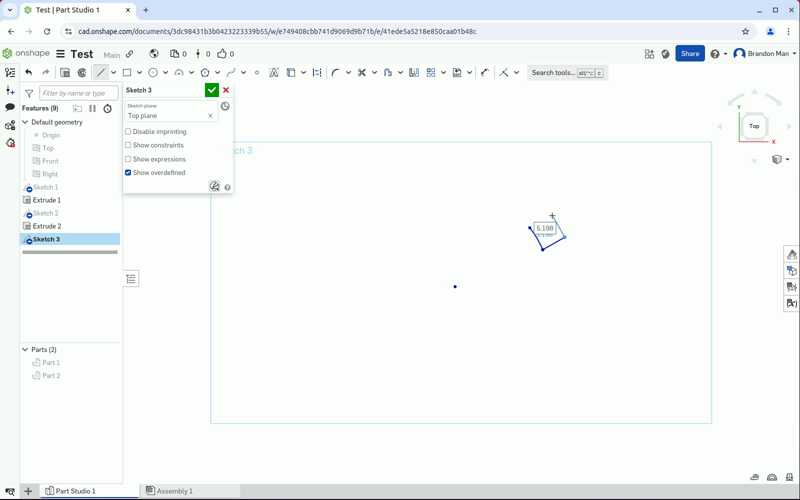
mouse_move(582, 215)
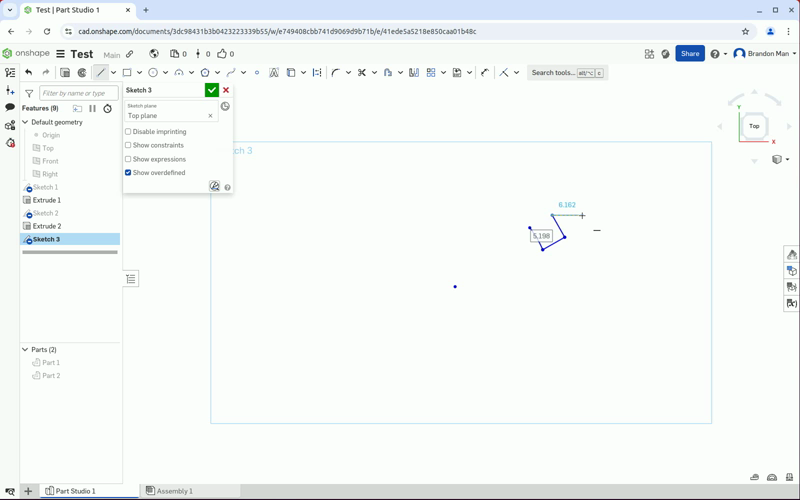
key_down(shift)
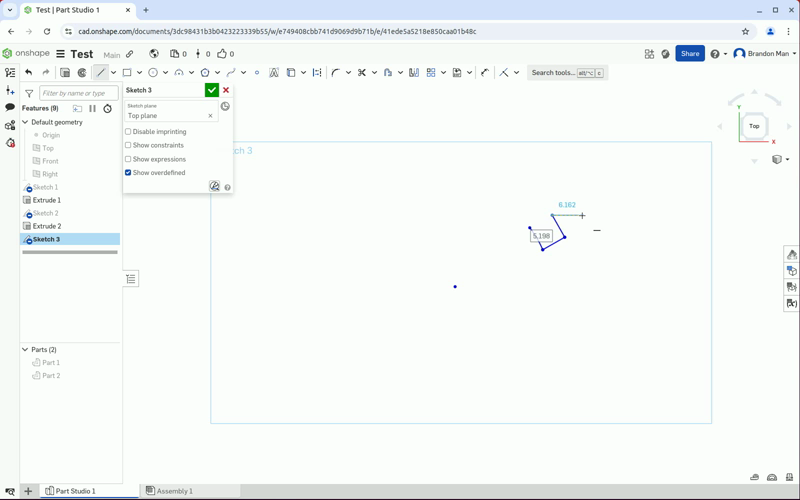
mouse_move(529, 227)
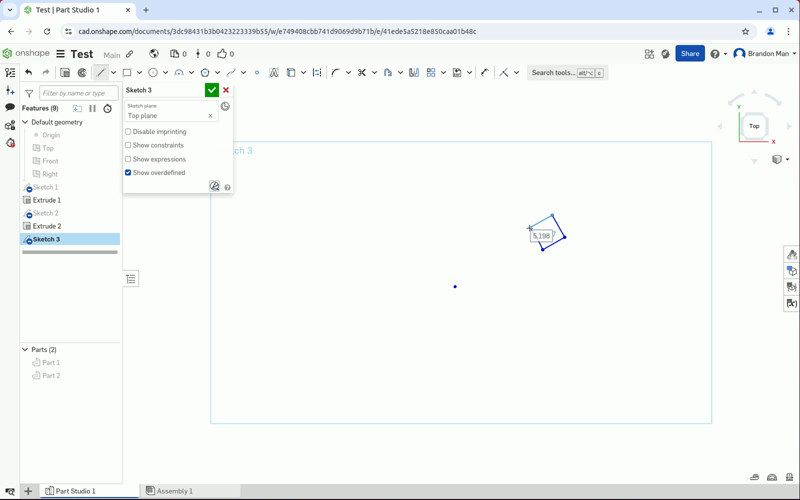
key_up(shift)
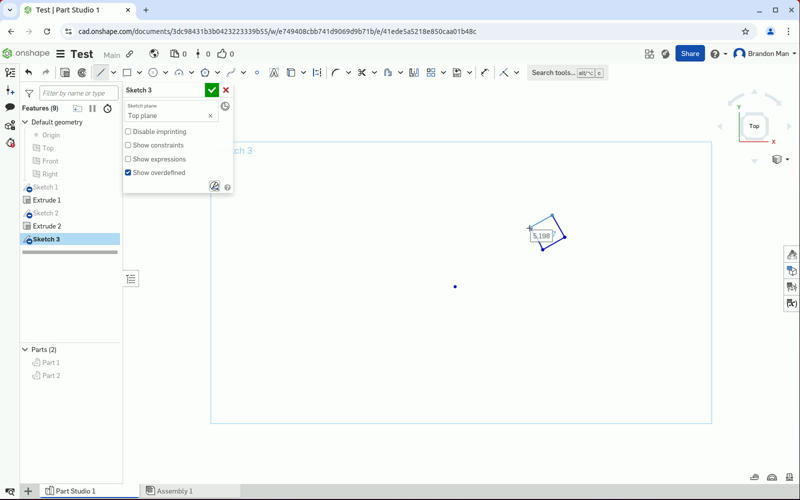
click(529, 227)
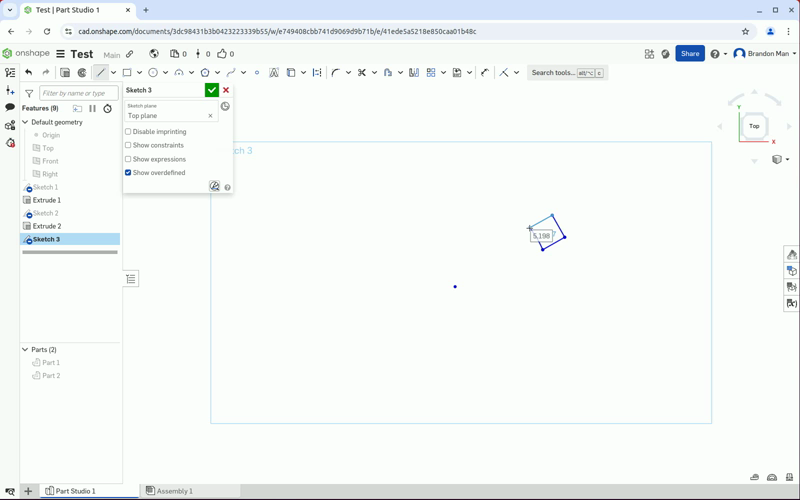
key(esc)
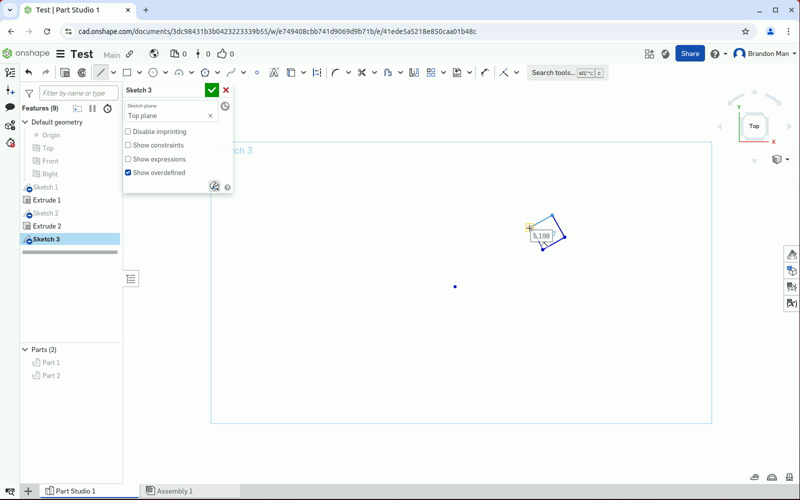
mouse_move(540, 227)
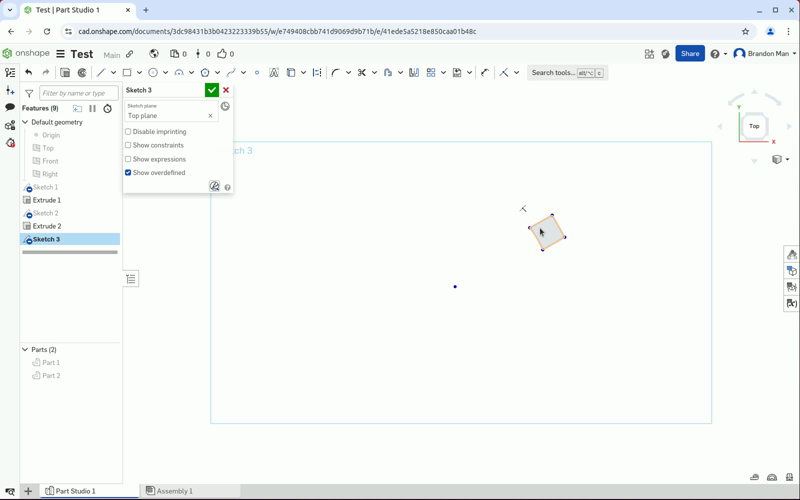
scroll(6)
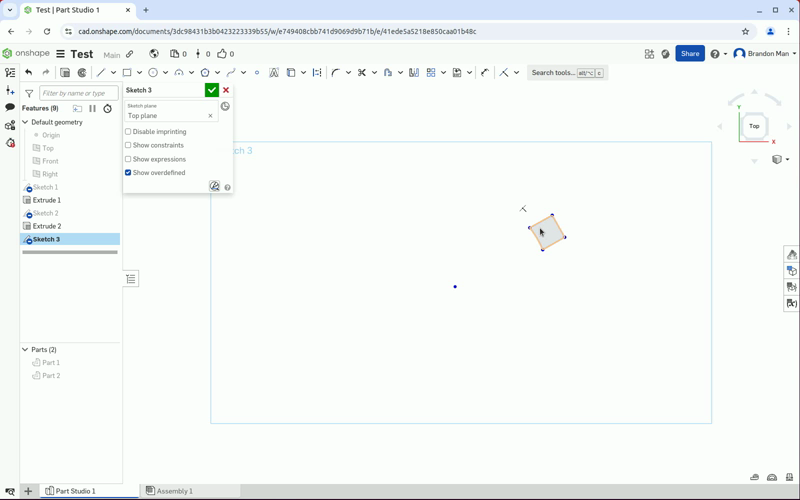
scroll(6)
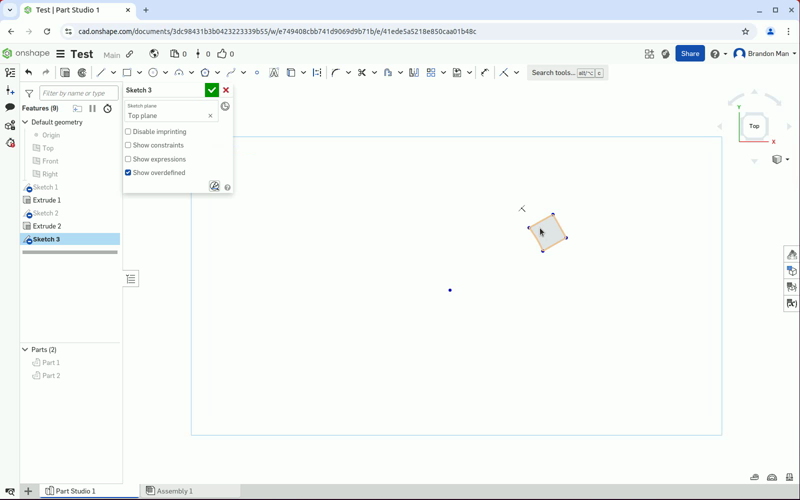
scroll(6)
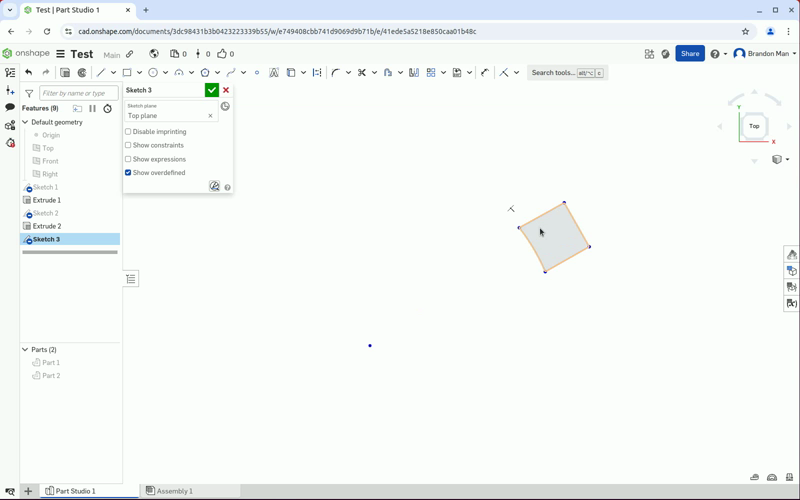
scroll(6)
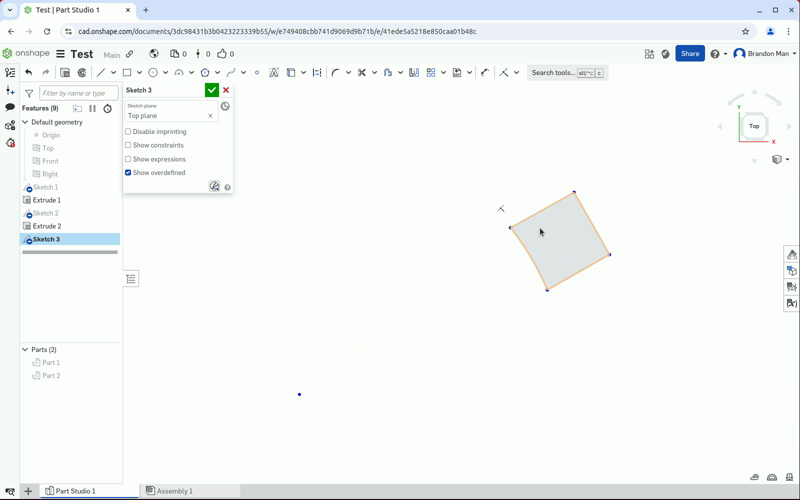
scroll(6)
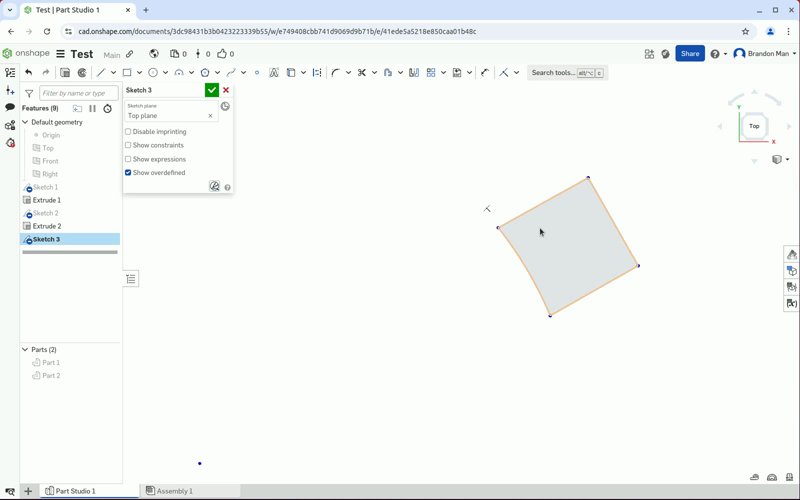
scroll(6)
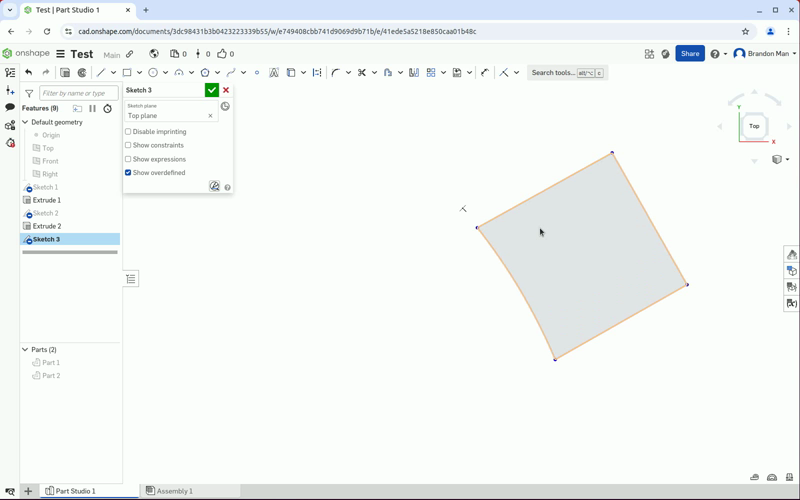
scroll(6)
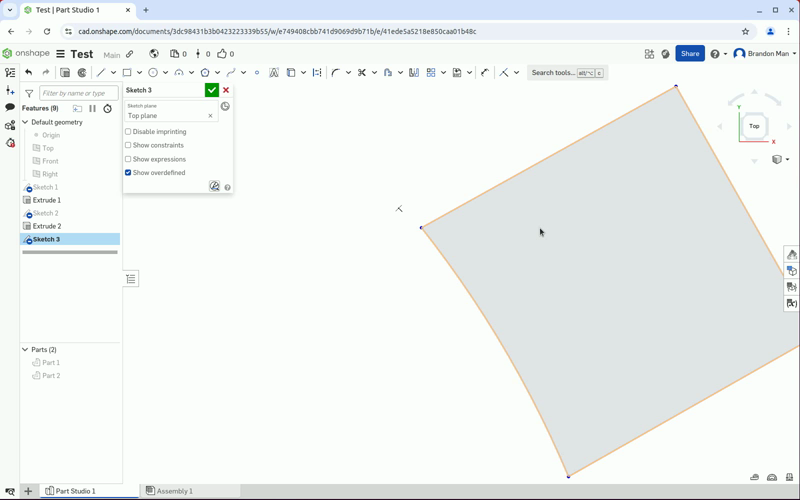
click(540, 227)
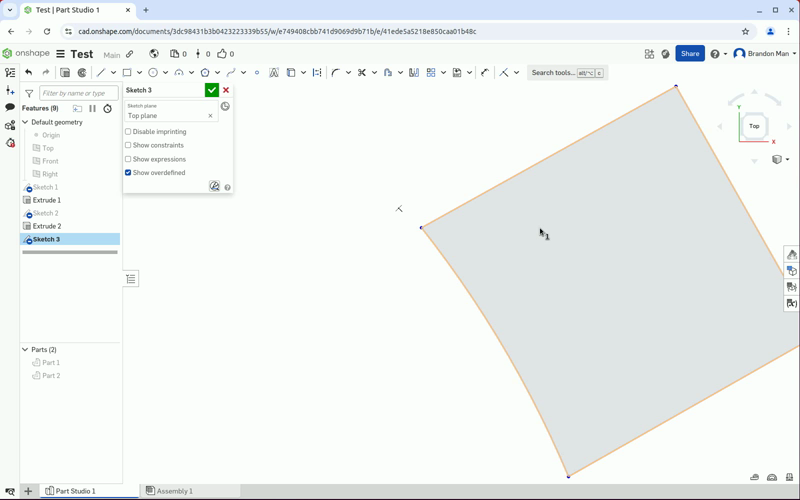
scroll(-6)
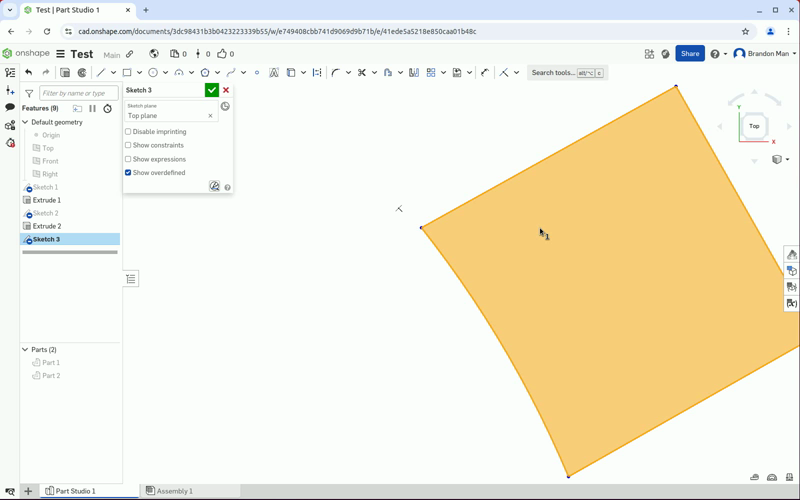
scroll(-6)
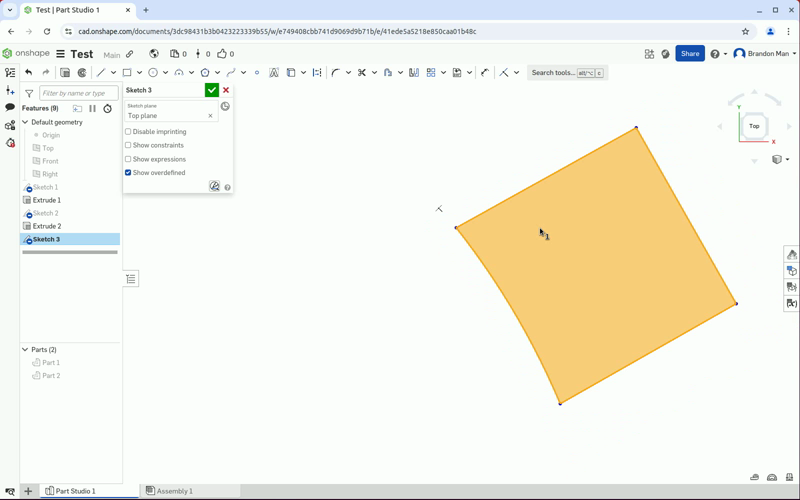
scroll(-6)
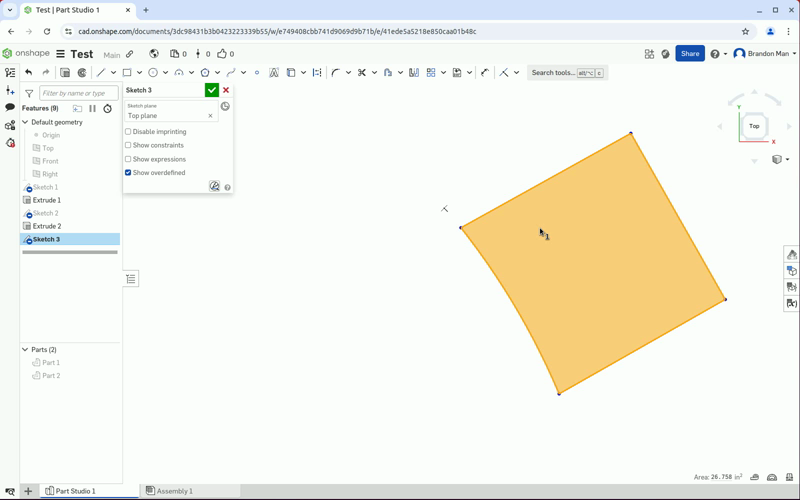
scroll(-6)
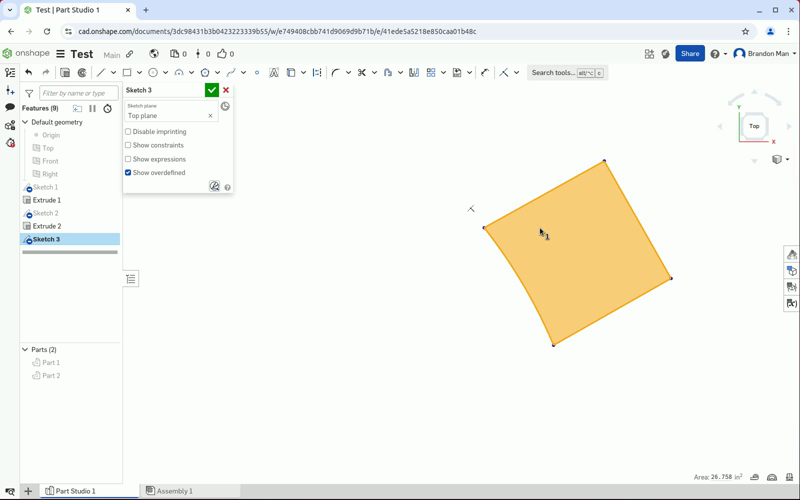
scroll(-6)
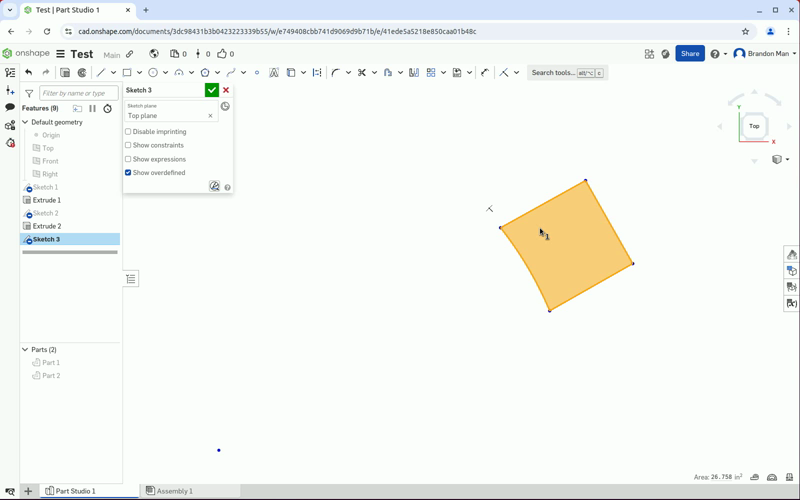
scroll(-6)
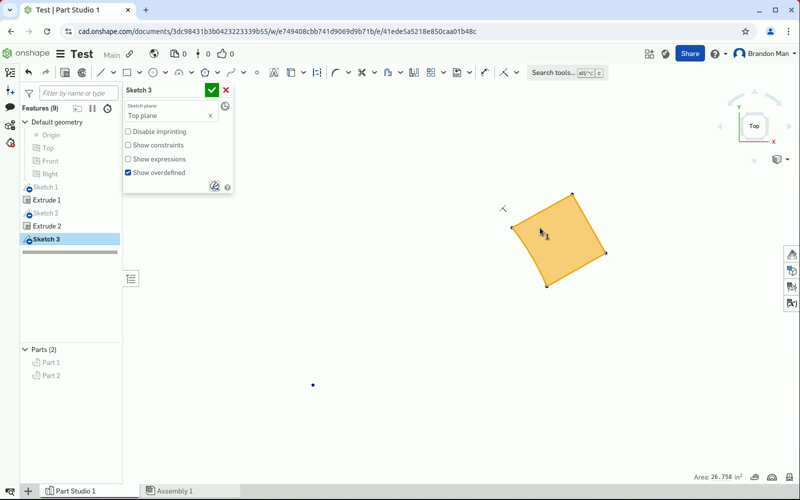
scroll(-6)
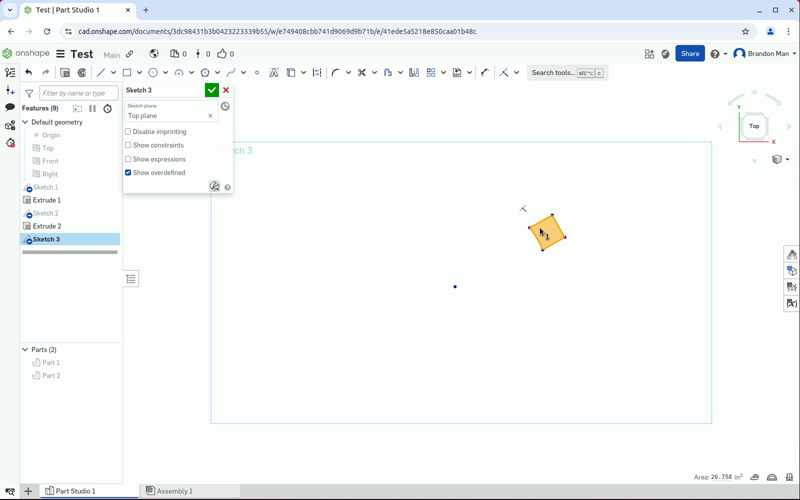
mouse_move(73, 352)
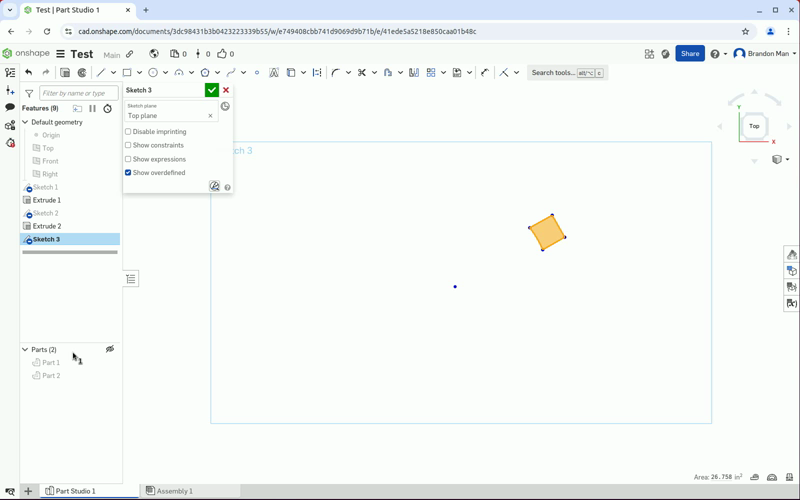
key(shift+y)
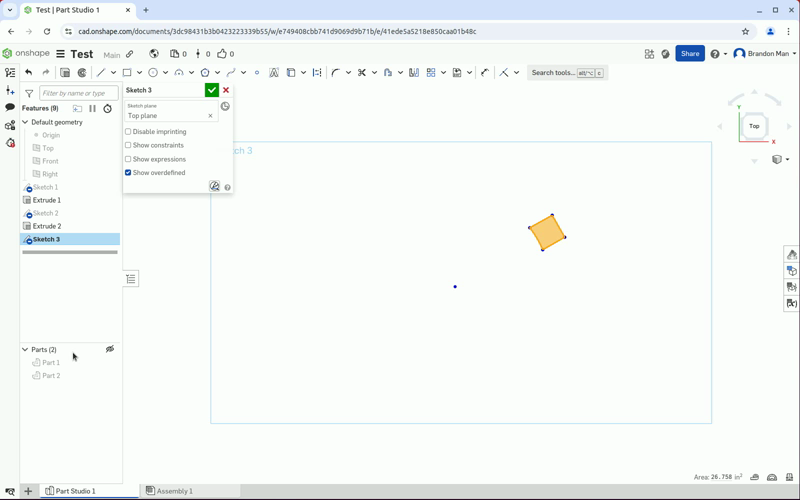
key(shift+e)
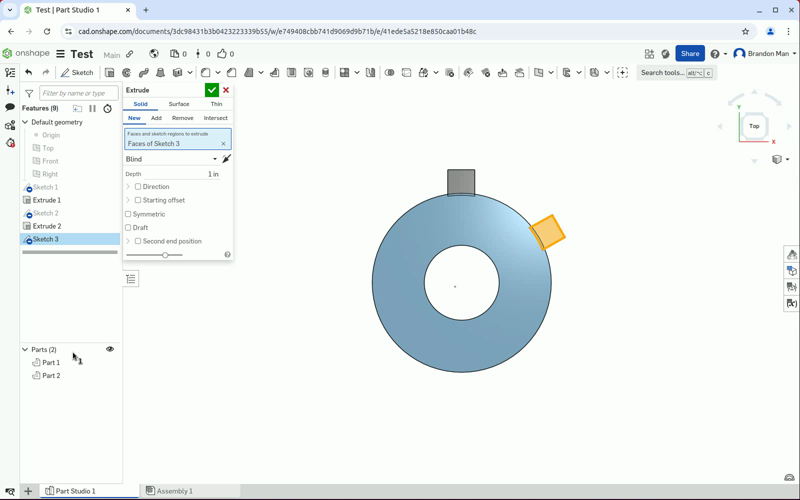
mouse_move(143, 106)
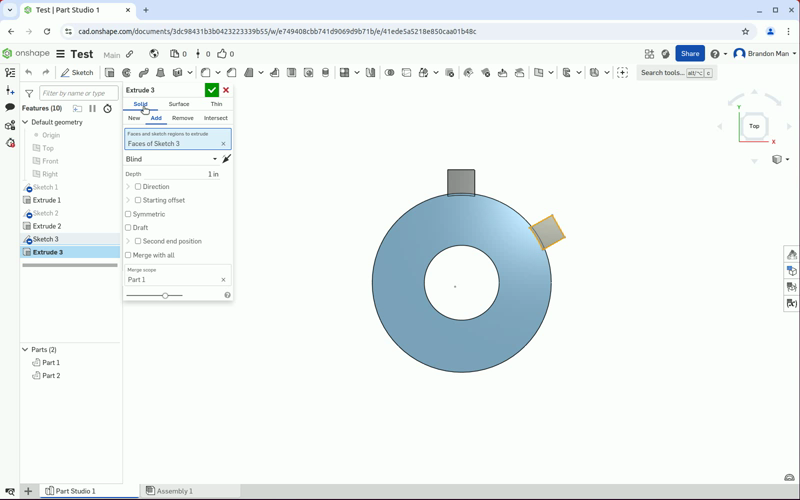
click(143, 106)
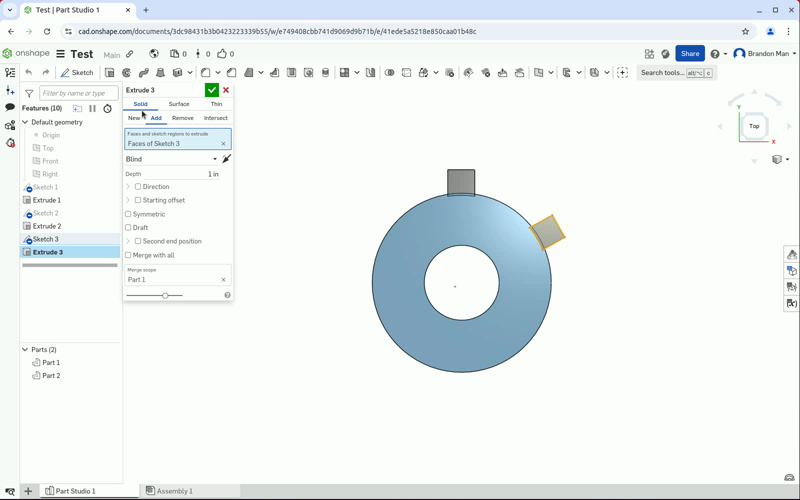
mouse_move(137, 120)
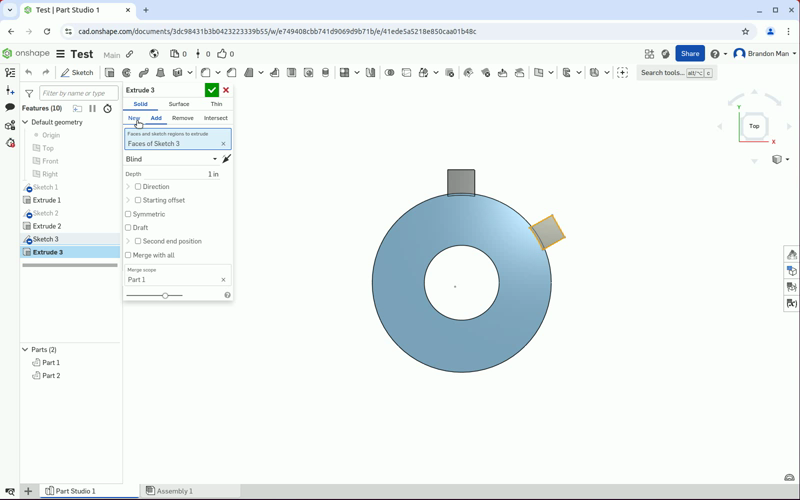
click(137, 120)
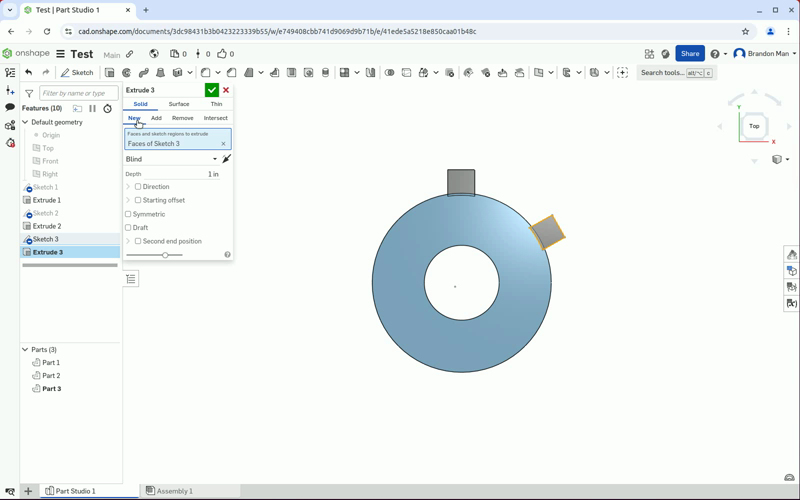
key(tab, 4)
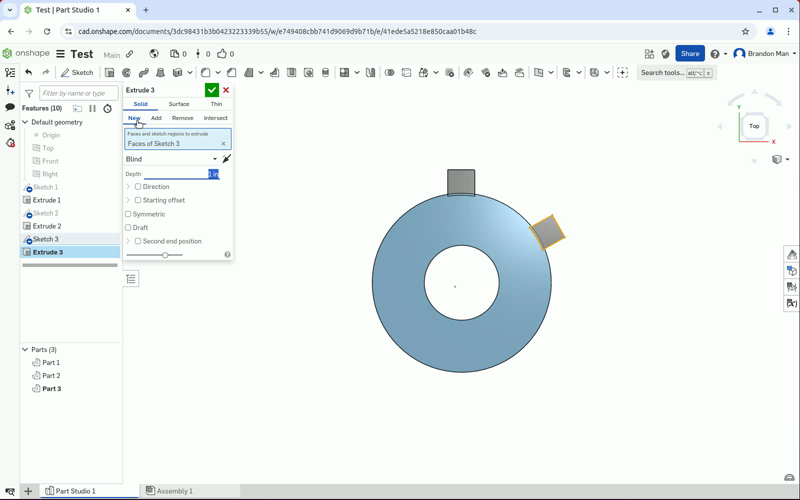
text(2.648)
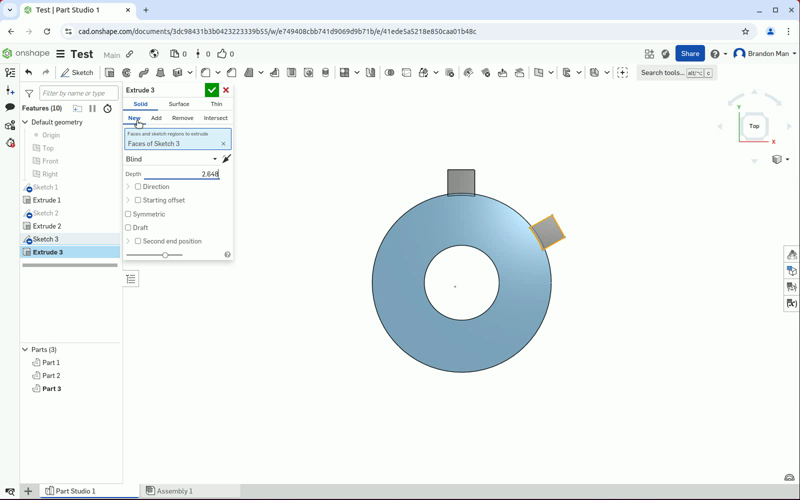
key(enter)
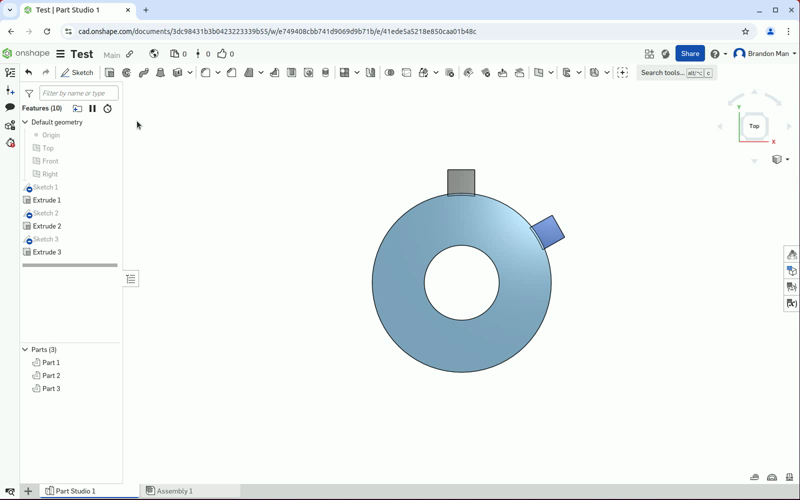
key(shift+h)
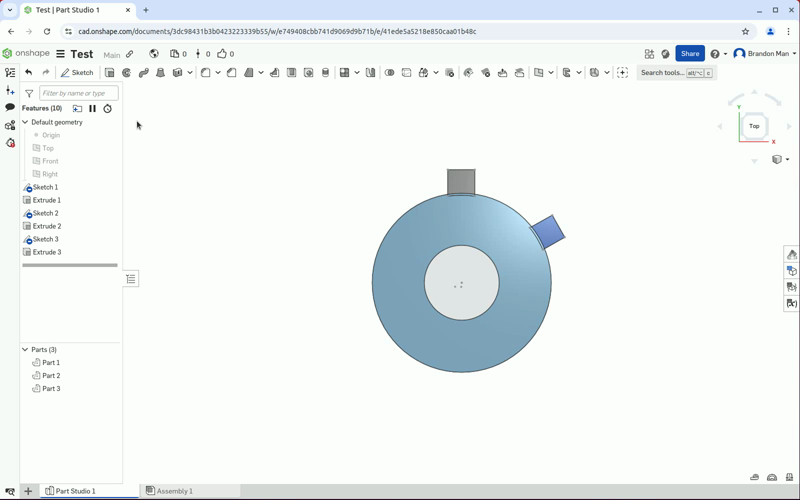
key(shift+h)
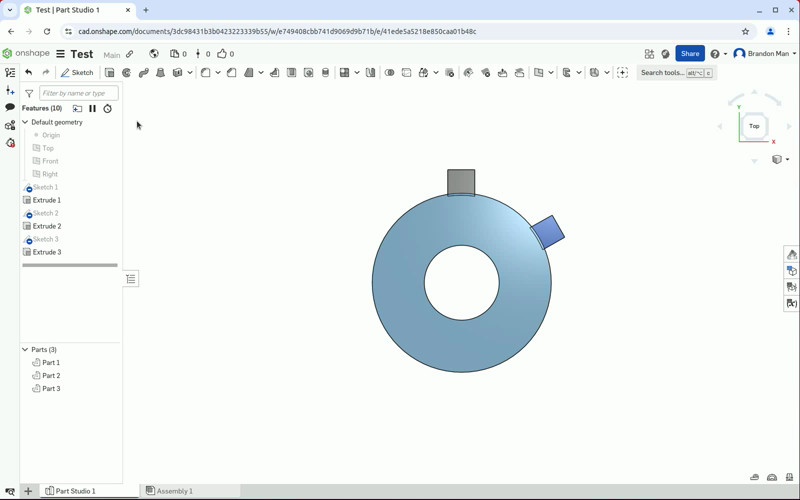
mouse_move(73, 189)
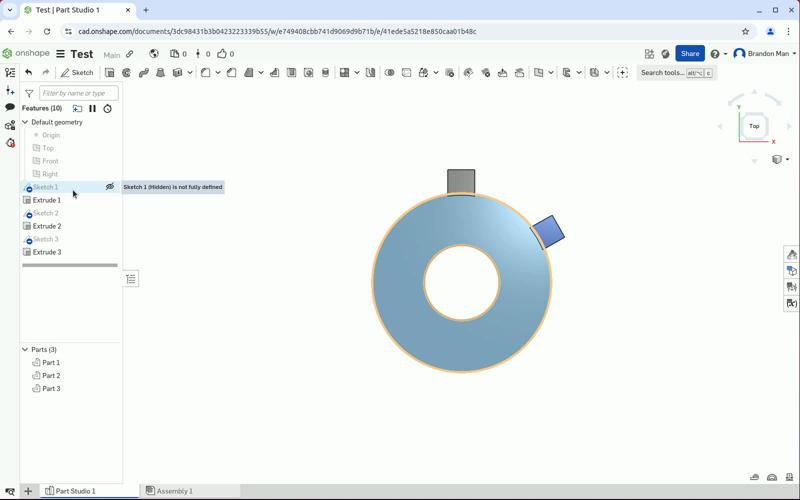
click(73, 189)
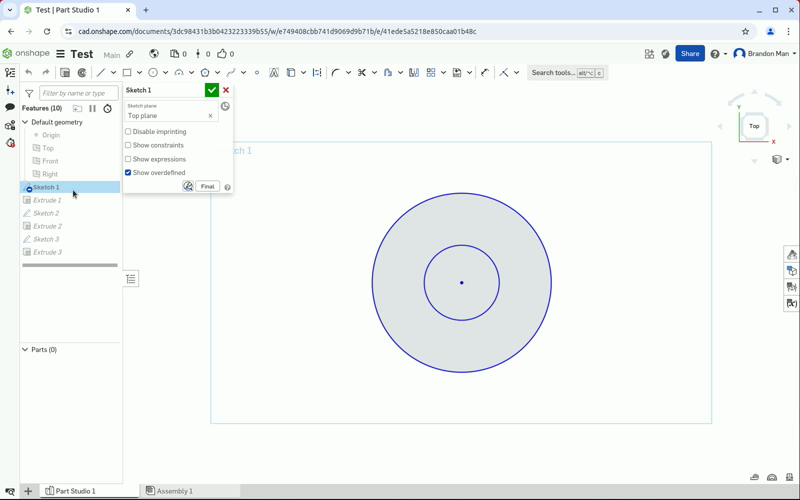
mouse_move(229, 92)
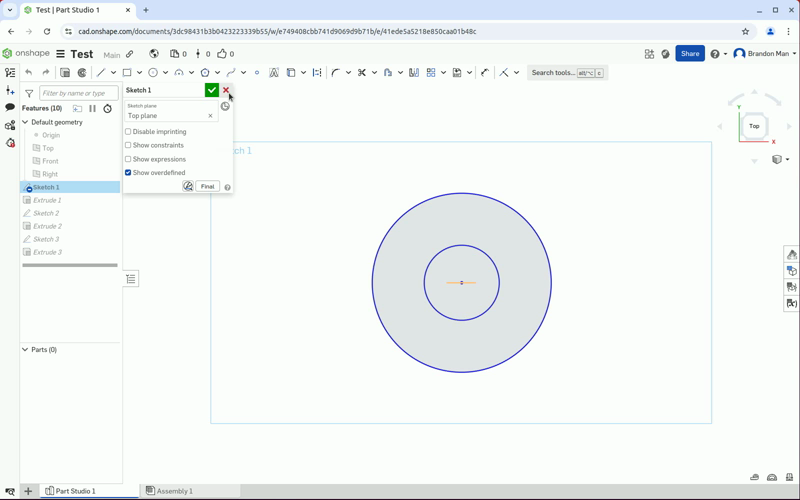
click(229, 92)
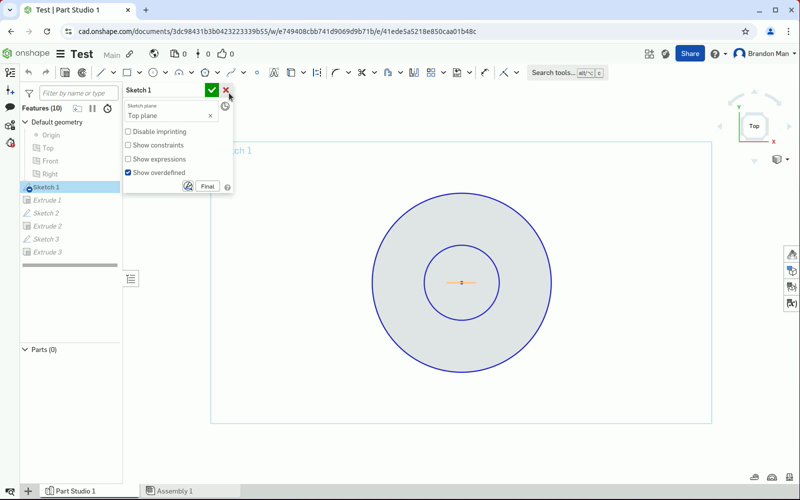
key(shift+s)
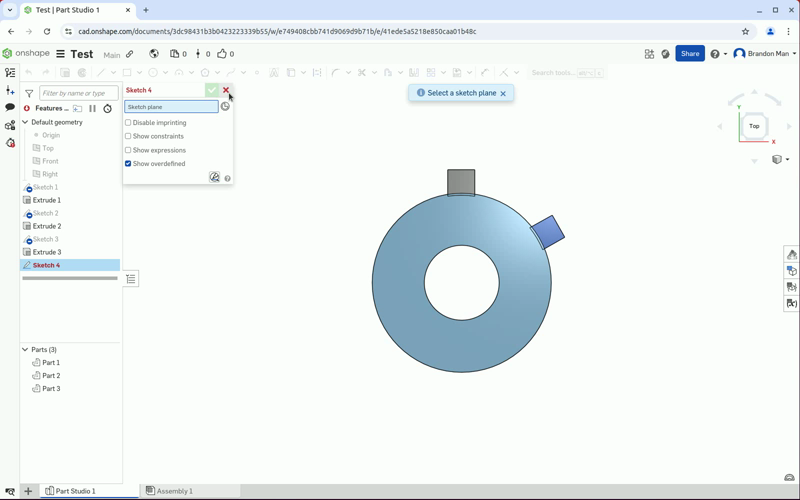
mouse_move(73, 150)
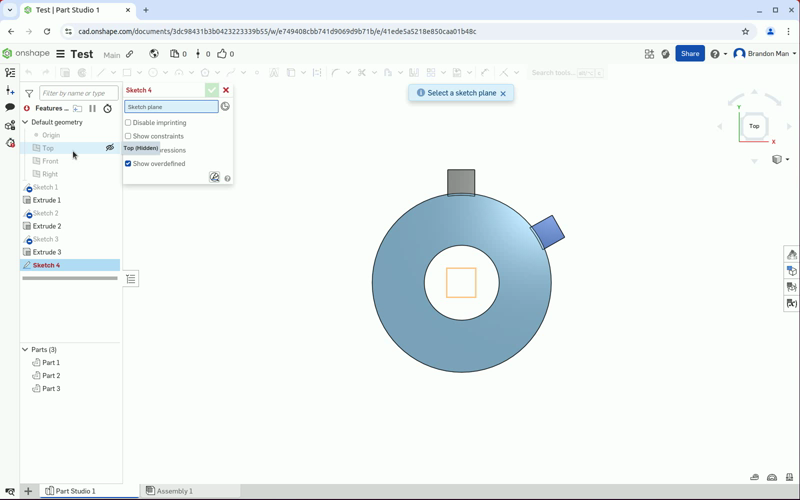
click(73, 150)
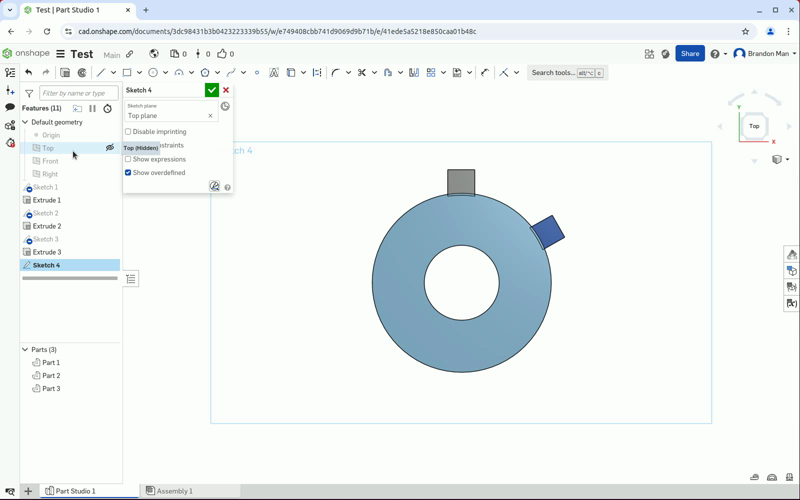
mouse_move(73, 352)
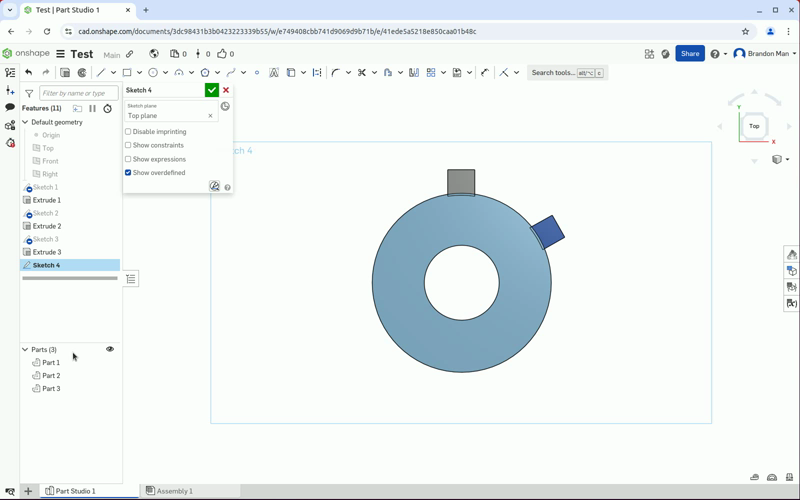
key(y)
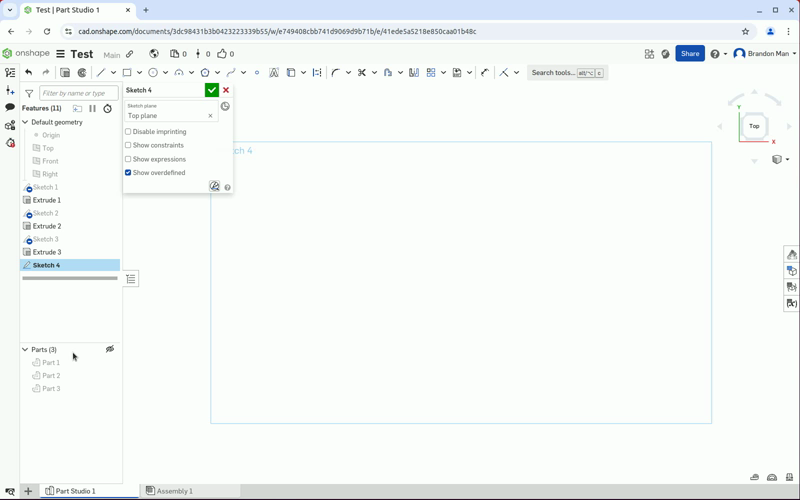
key(l)
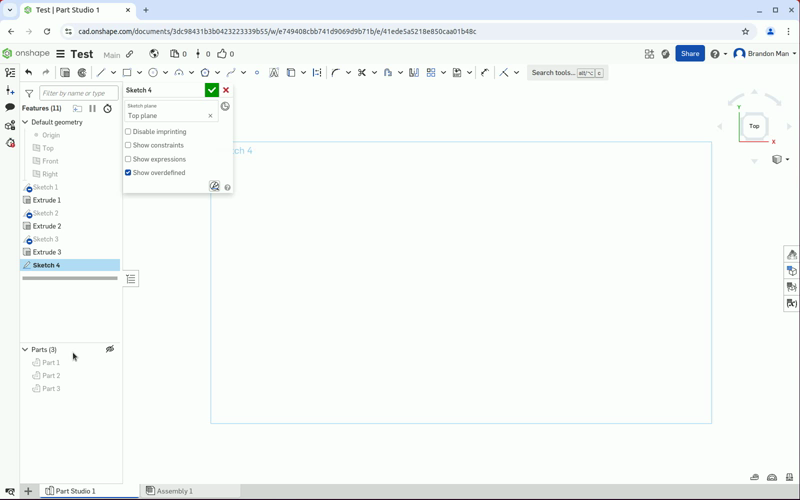
key_down(shift)
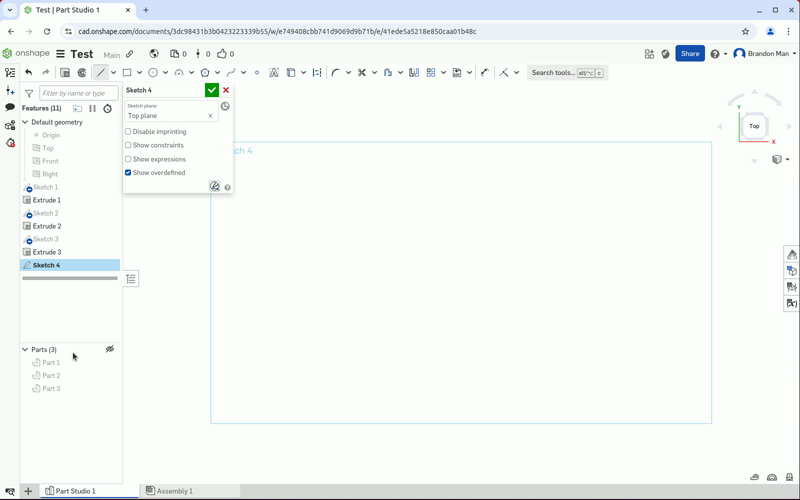
mouse_move(529, 337)
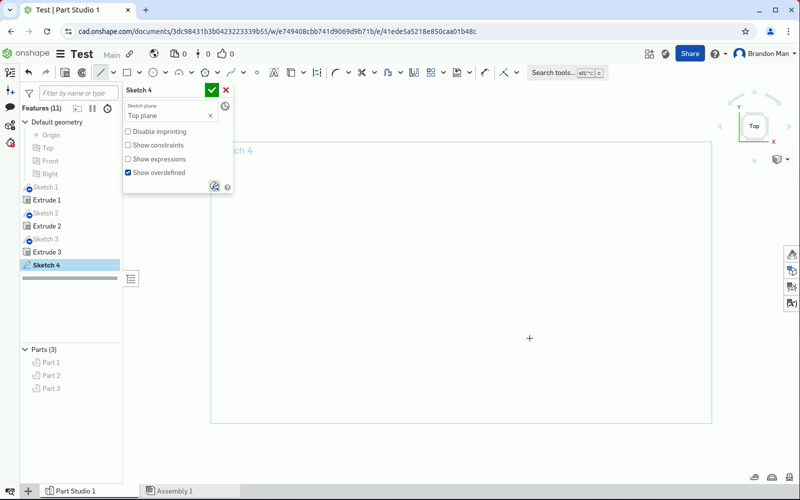
click(529, 337)
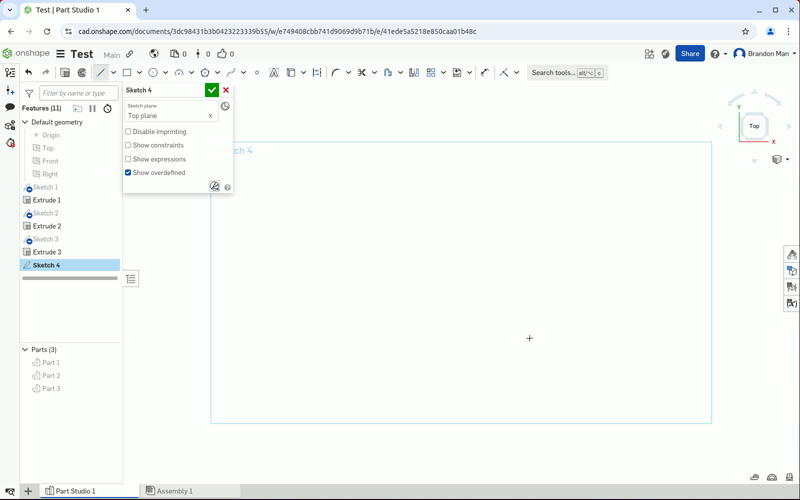
key_up(shift)
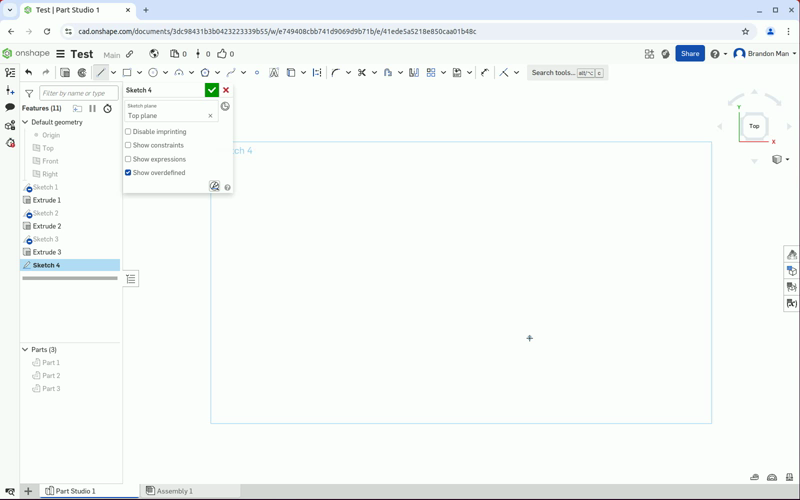
key_down(shift)
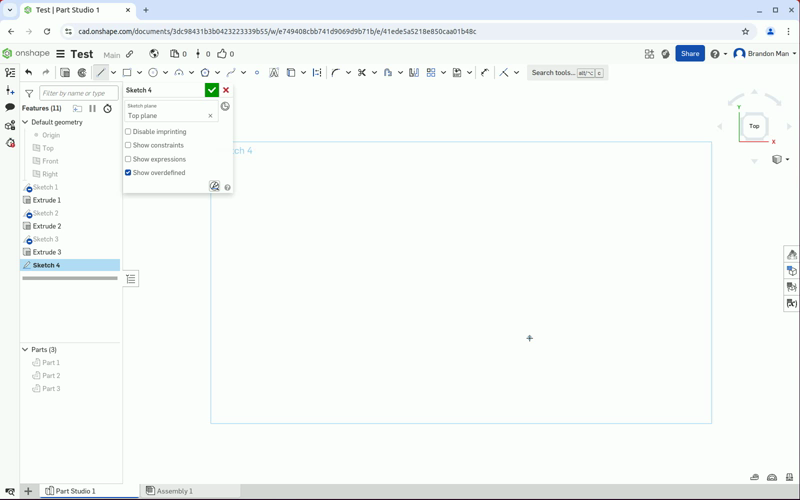
mouse_move(559, 337)
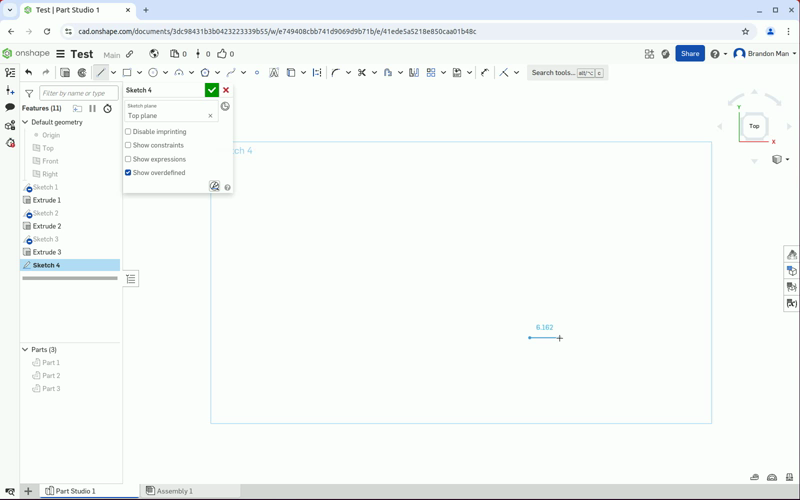
mouse_move(552, 350)
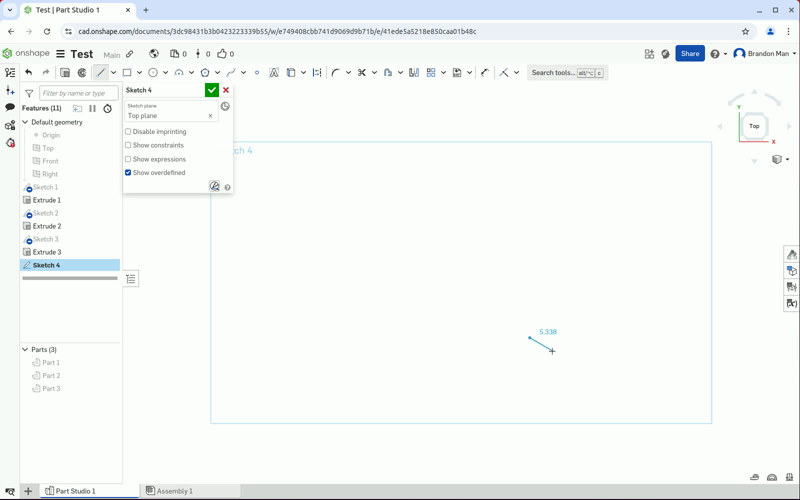
click(552, 350)
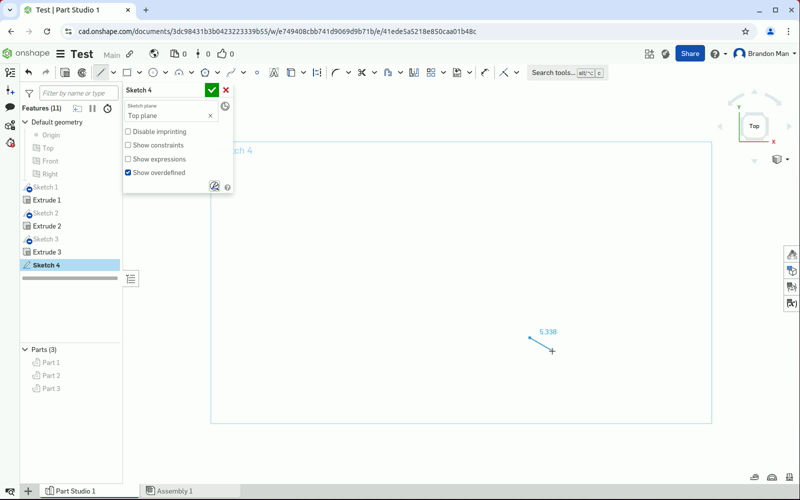
key_up(shift)
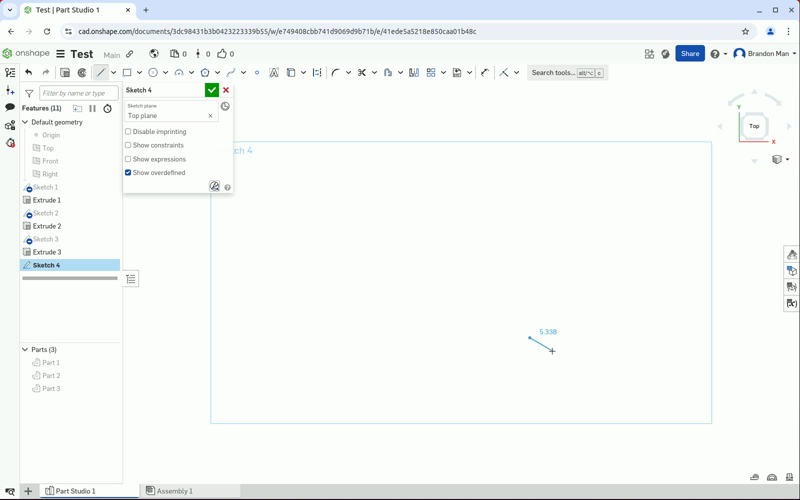
key_down(shift)
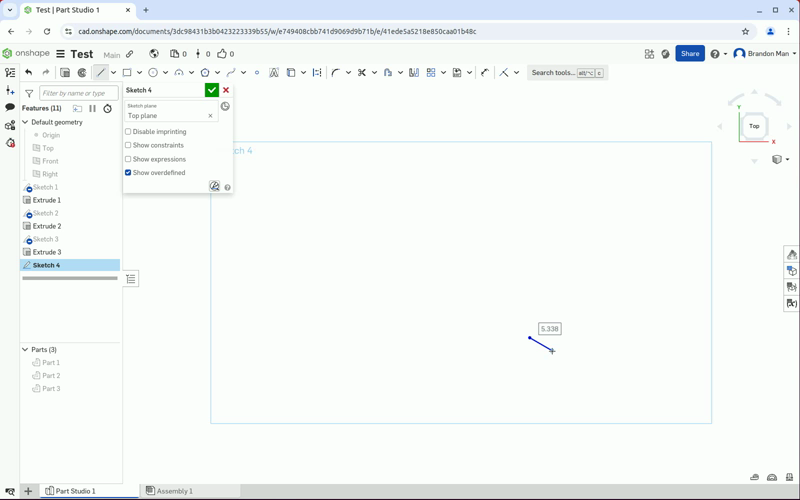
mouse_move(582, 350)
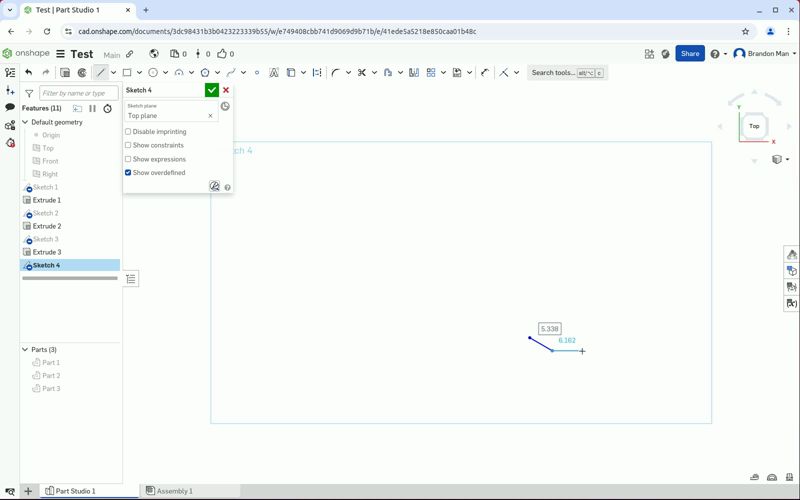
mouse_move(564, 328)
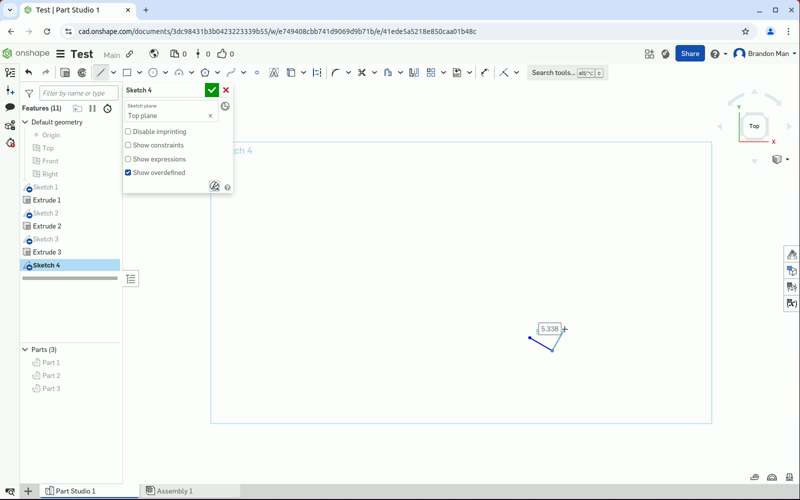
click(564, 328)
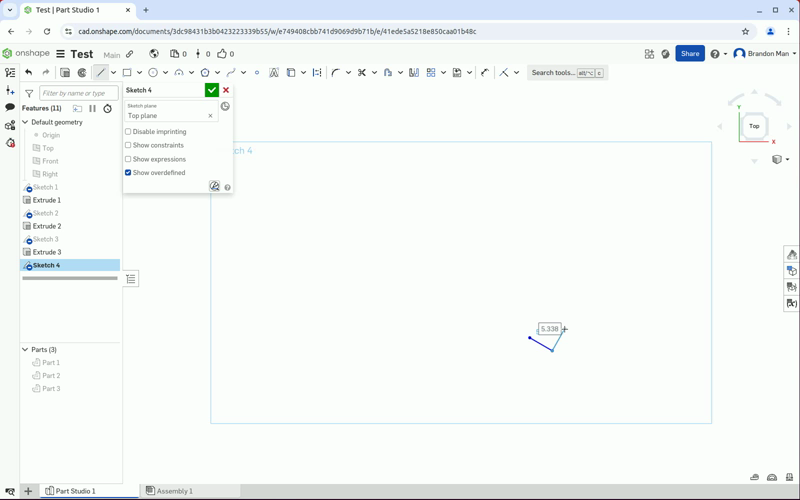
key_up(shift)
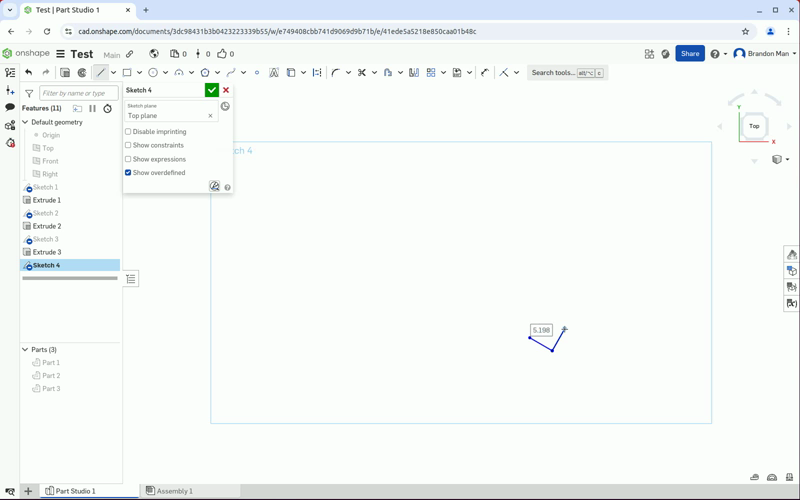
key_down(shift)
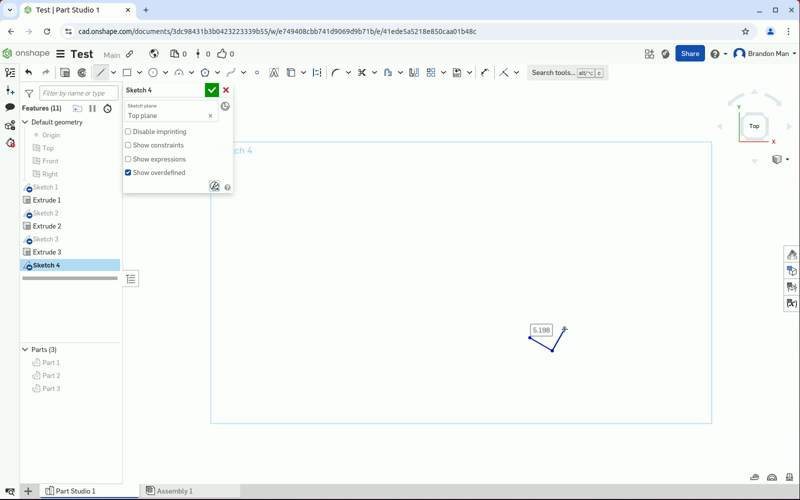
mouse_move(589, 328)
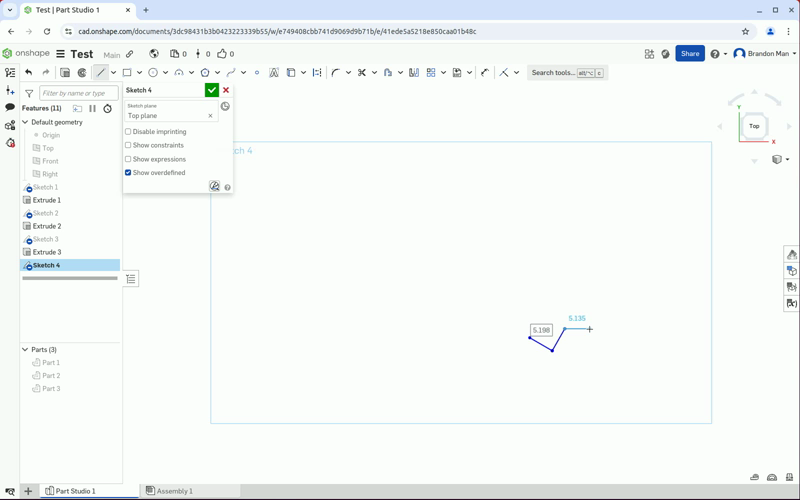
mouse_move(542, 315)
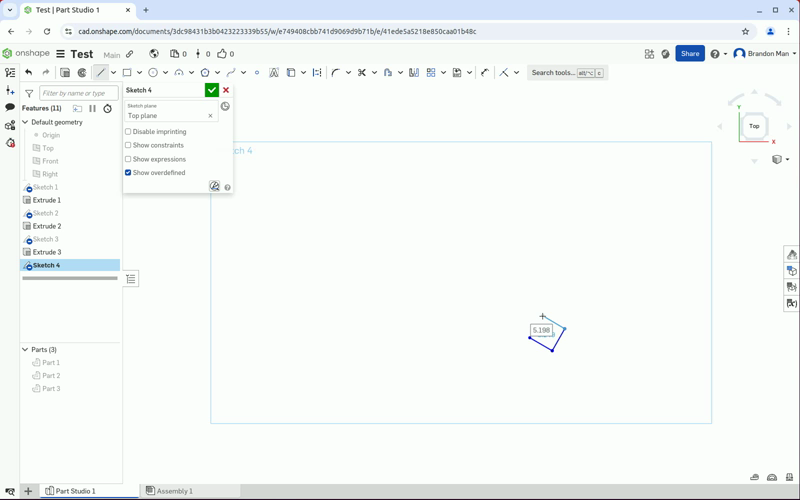
click(542, 315)
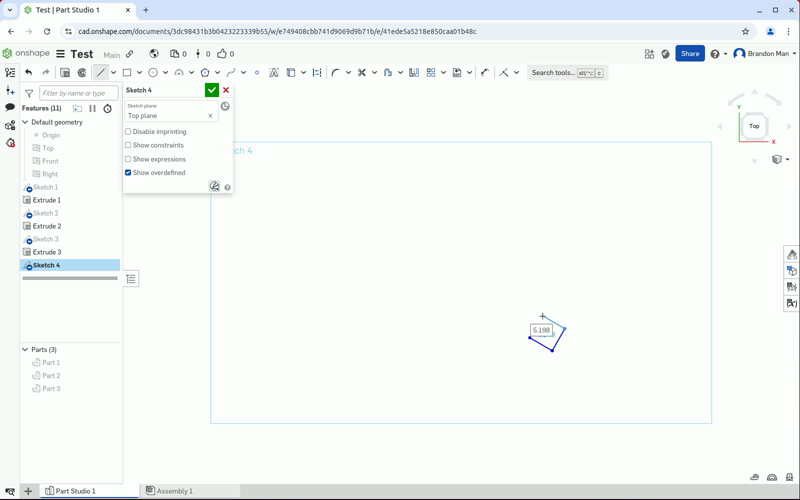
key_up(shift)
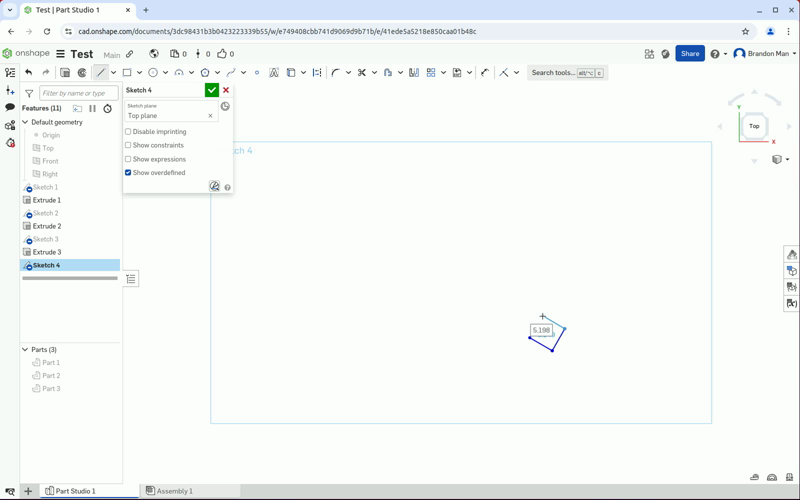
key(esc)
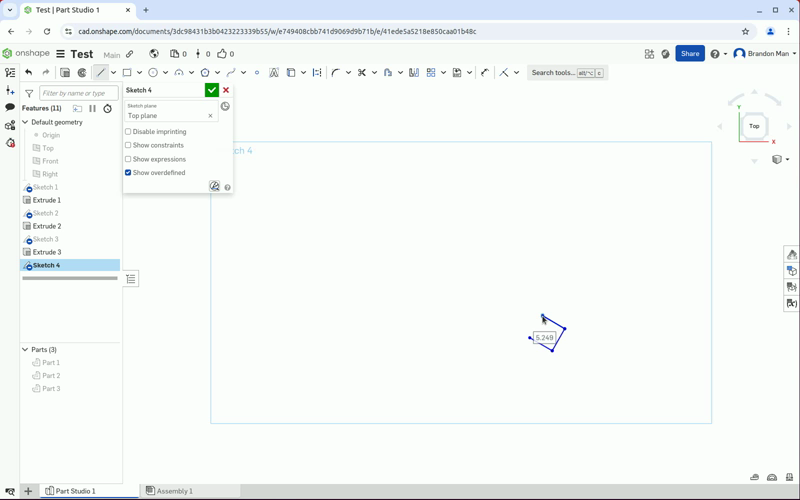
key(a)
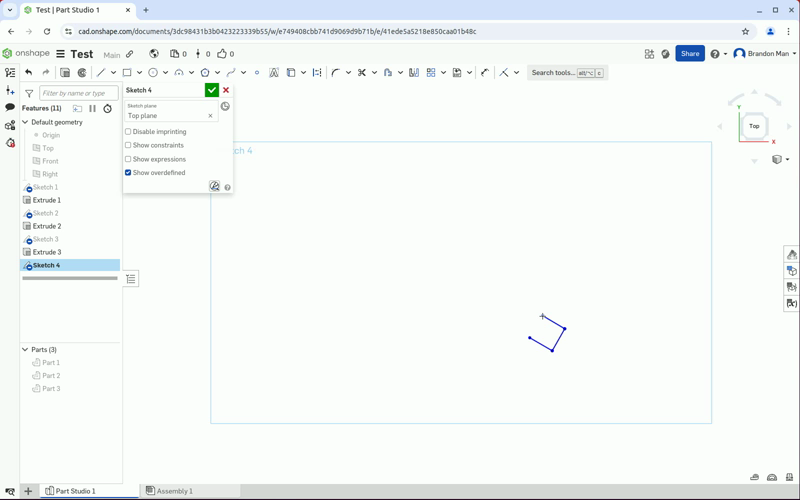
mouse_move(542, 315)
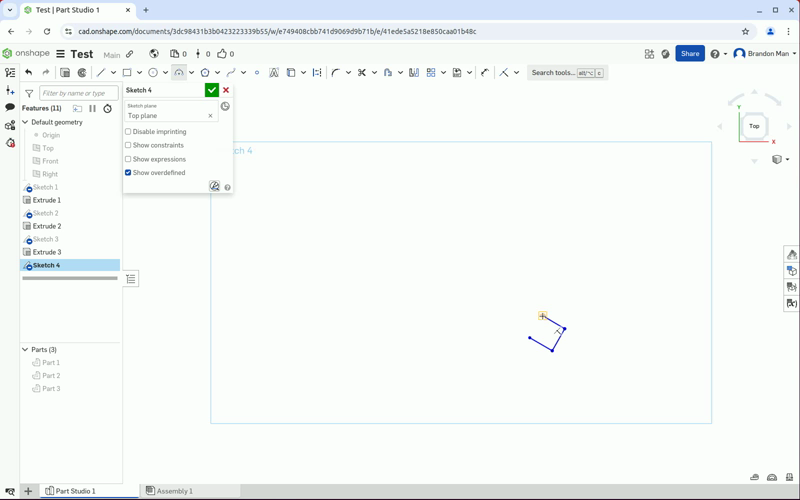
click(542, 315)
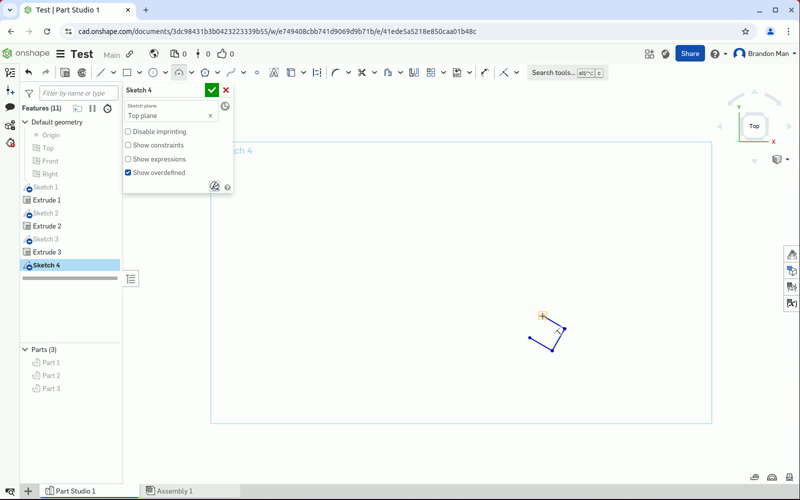
mouse_move(529, 337)
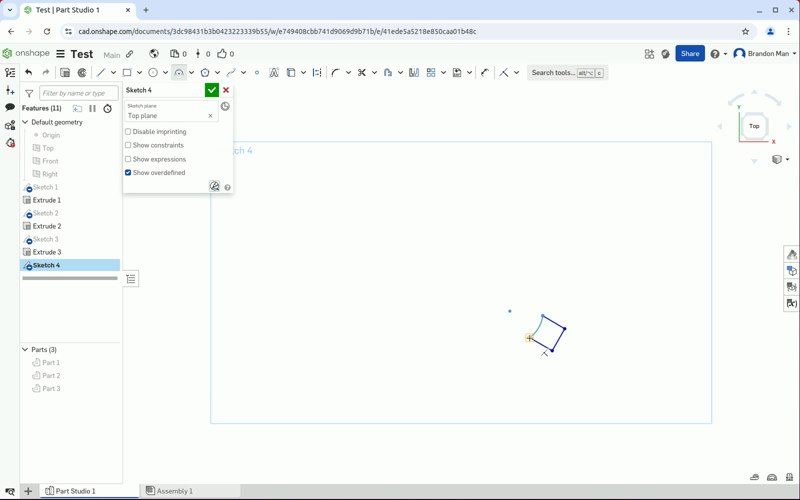
click(529, 337)
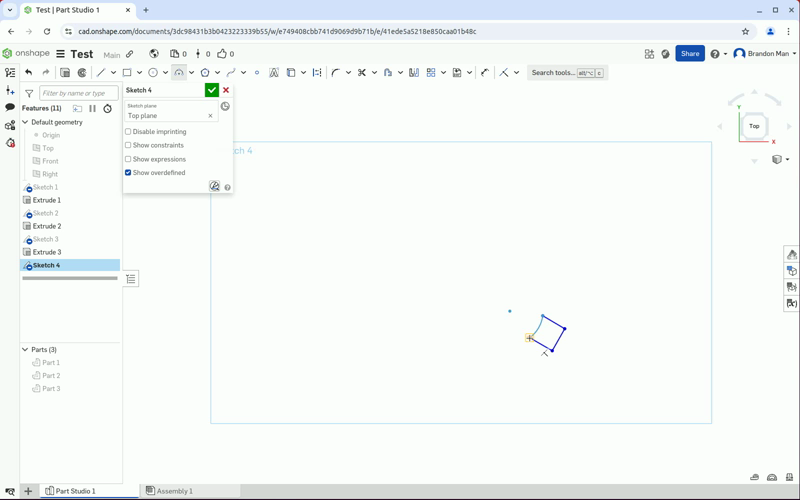
key_down(shift)
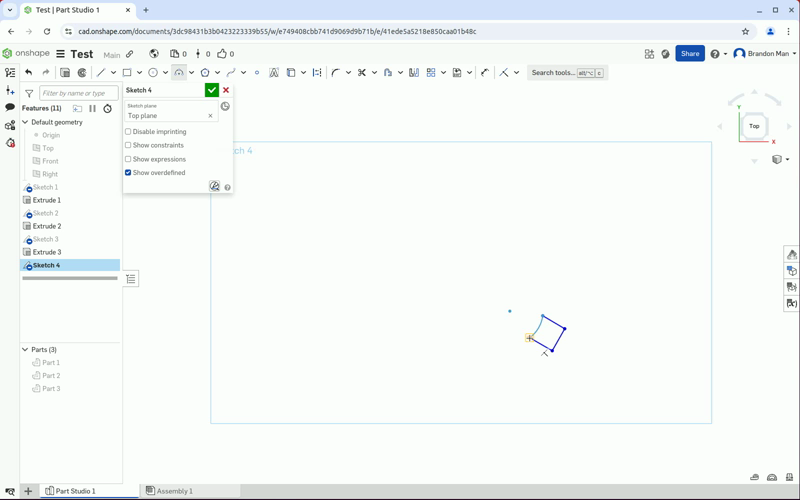
mouse_move(537, 327)
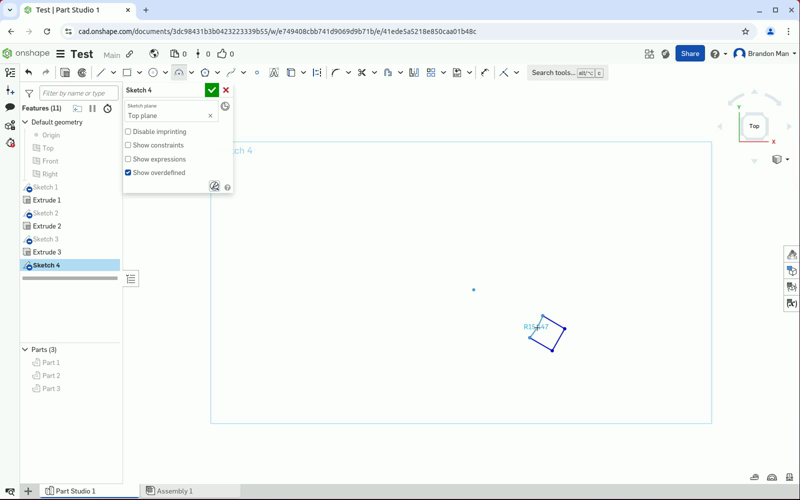
click(537, 327)
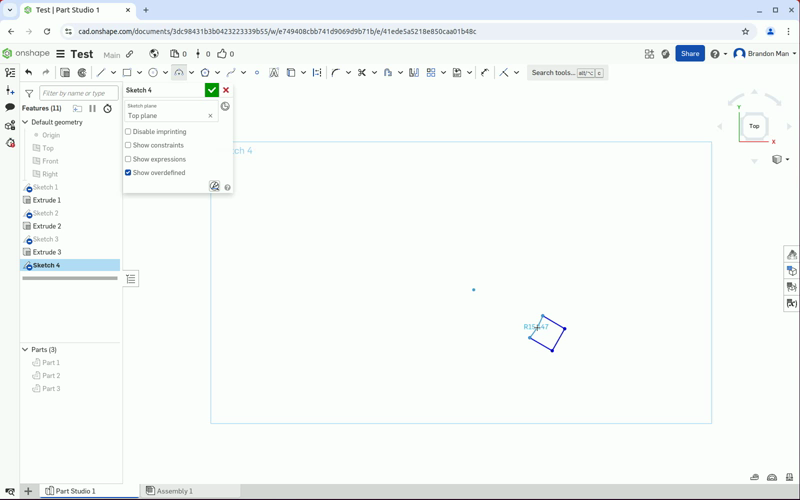
key_up(shift)
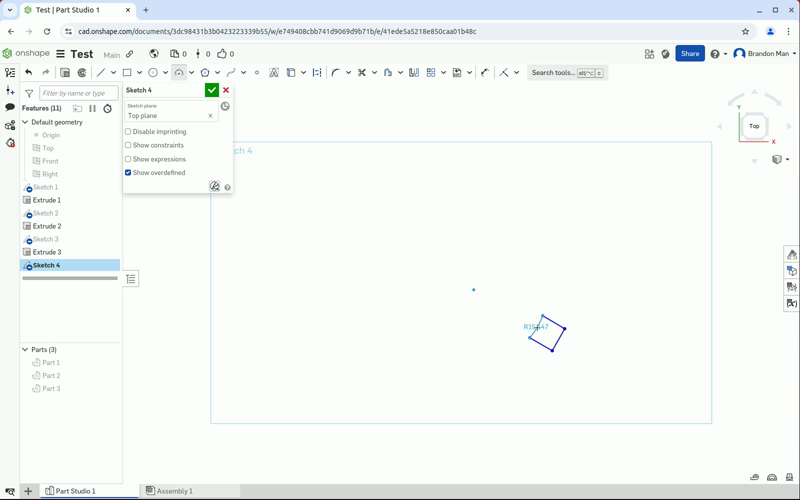
key(esc)
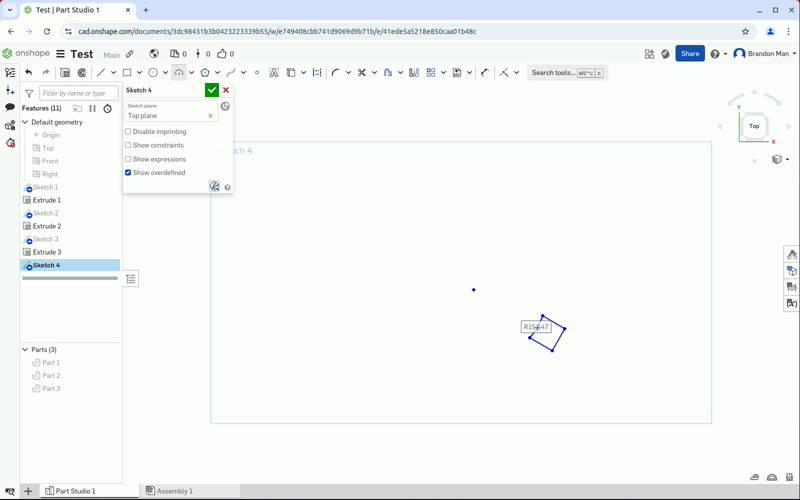
mouse_move(542, 320)
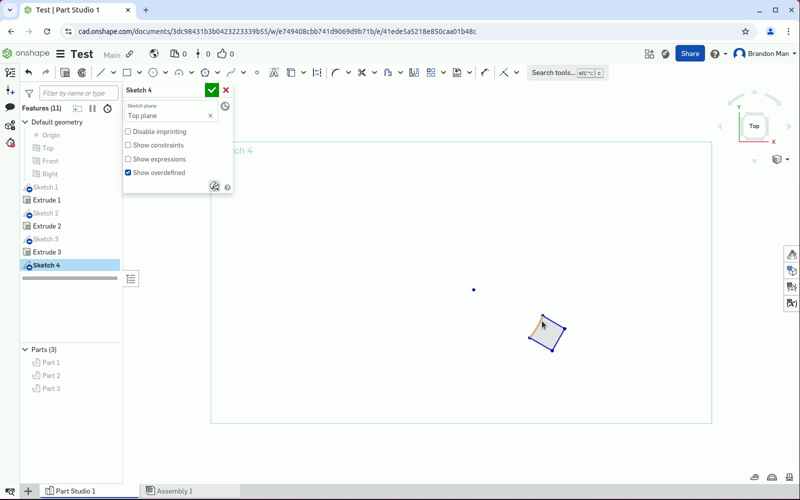
scroll(6)
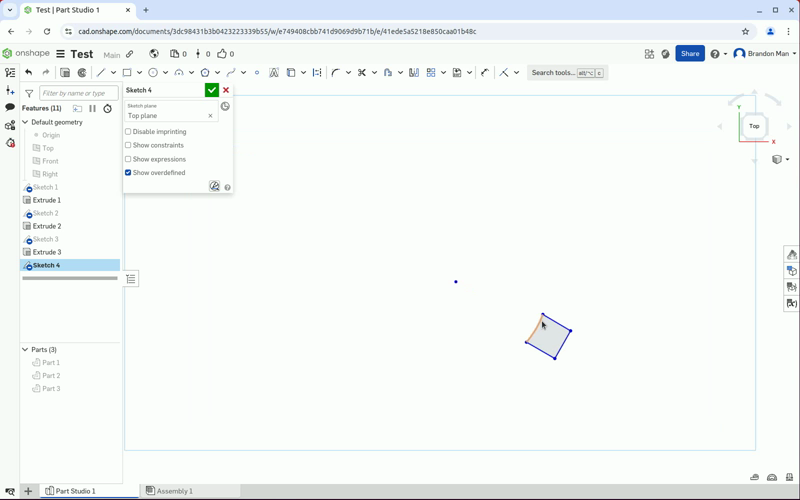
scroll(6)
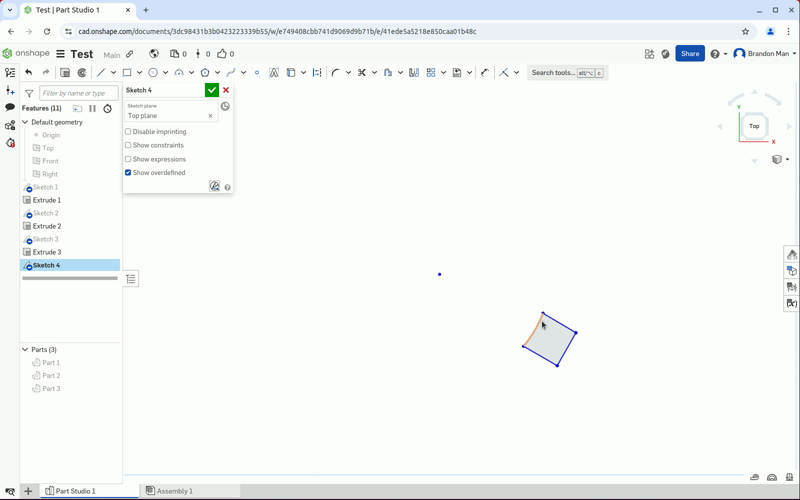
scroll(6)
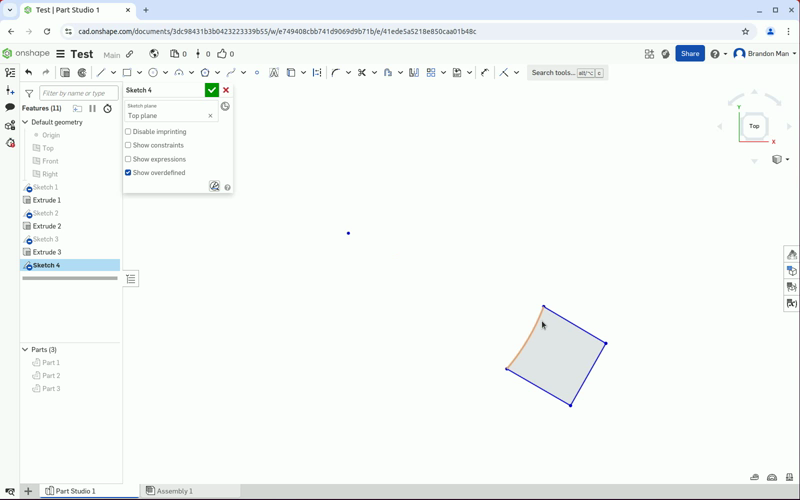
scroll(6)
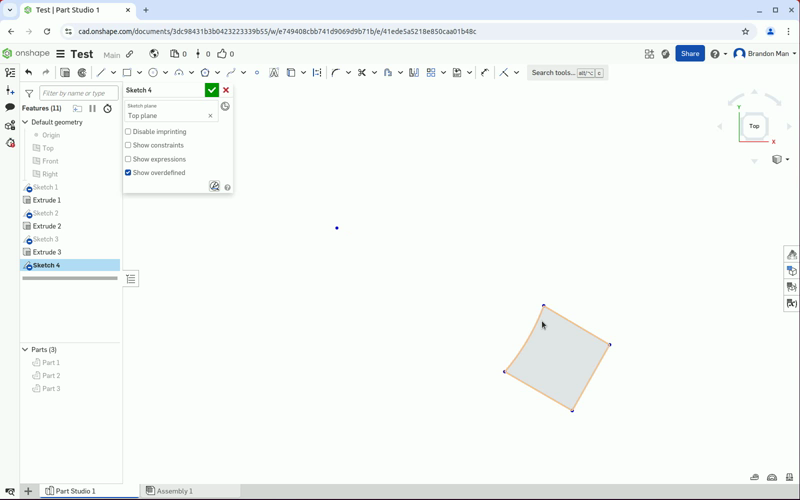
scroll(6)
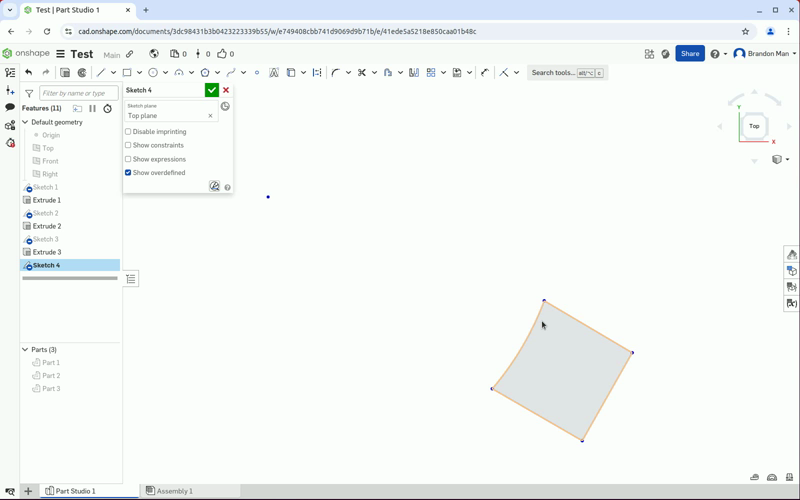
scroll(6)
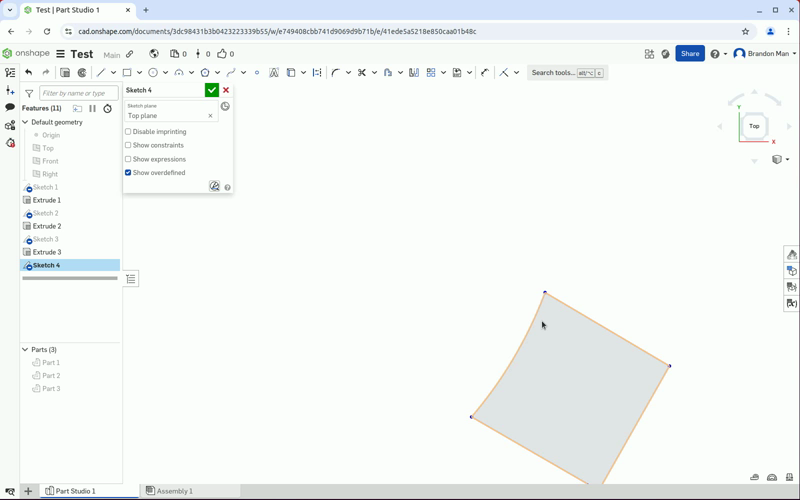
scroll(6)
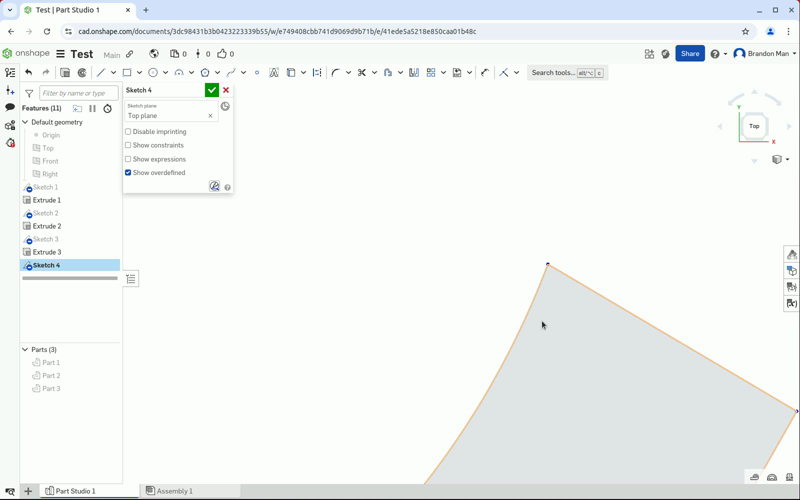
click(542, 320)
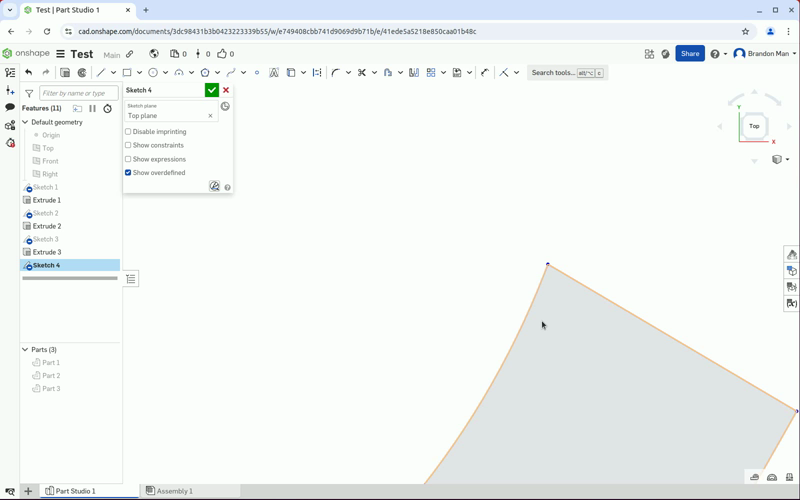
scroll(-6)
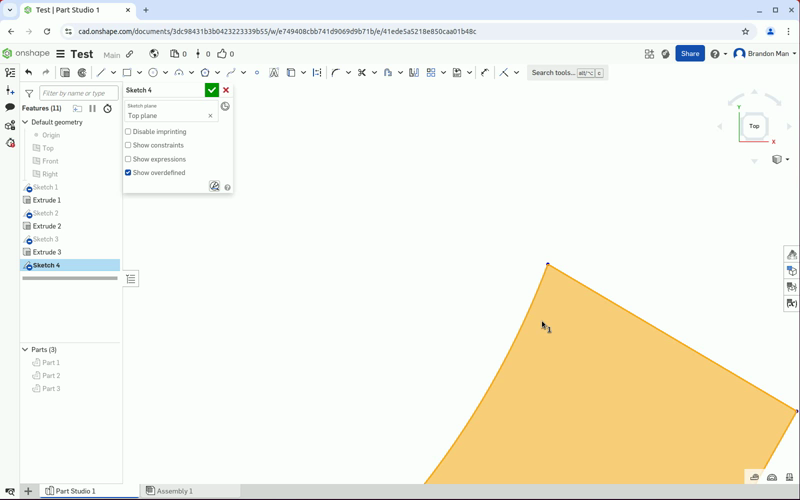
scroll(-6)
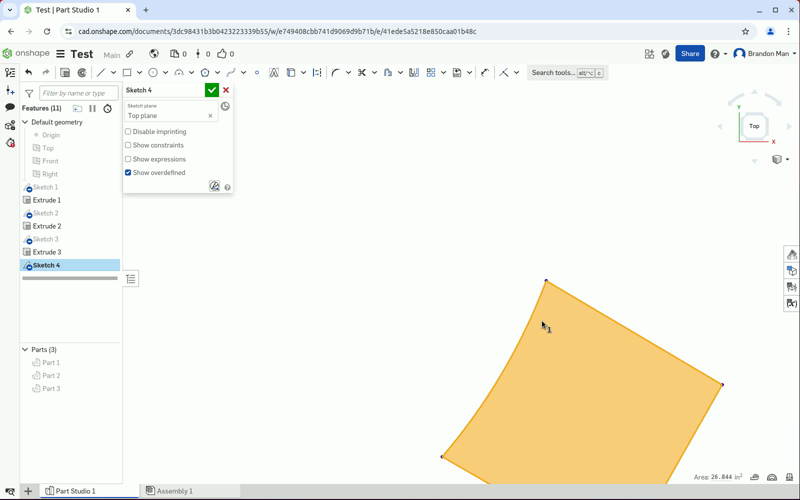
scroll(-6)
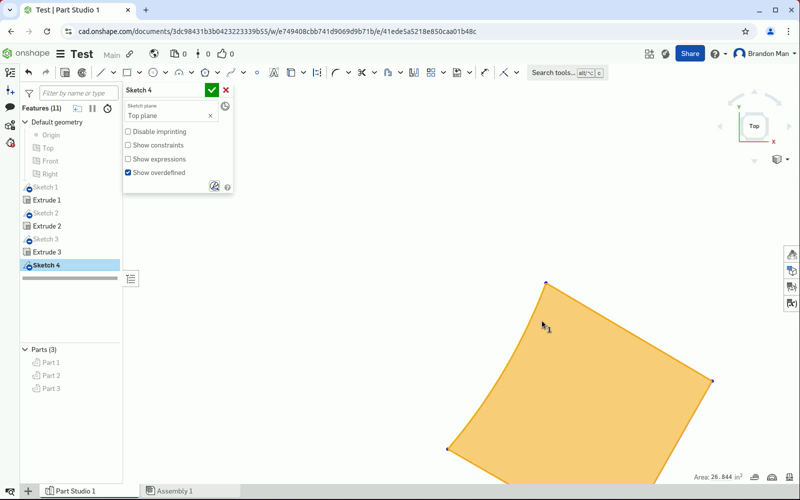
scroll(-6)
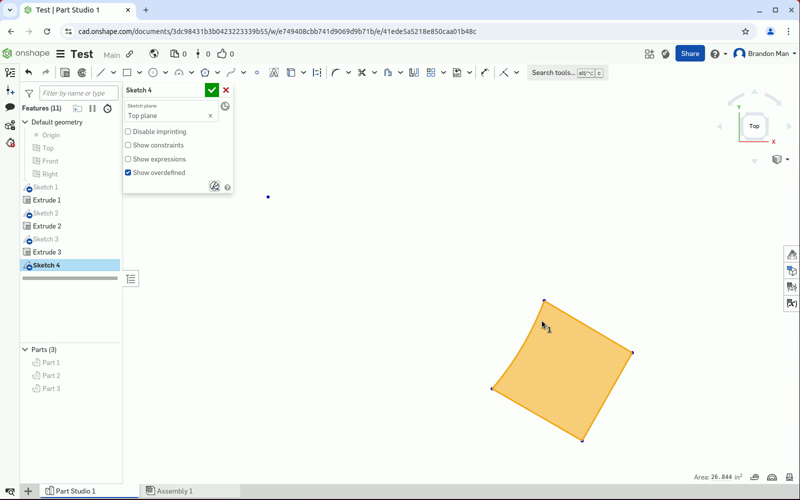
scroll(-6)
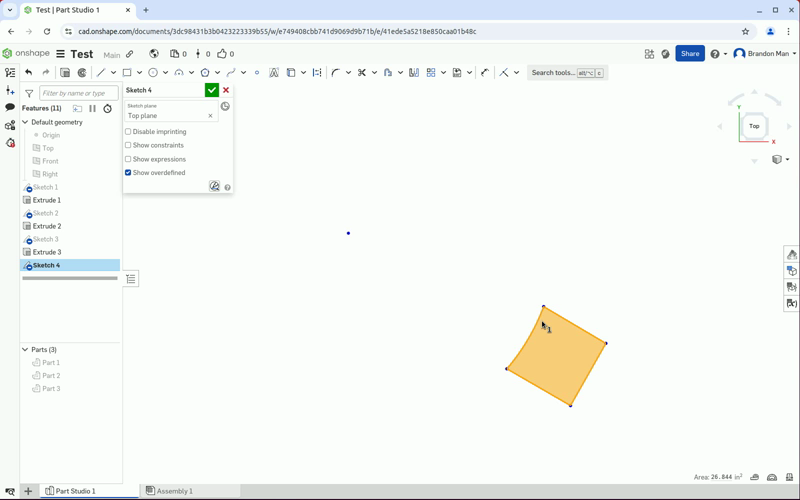
scroll(-6)
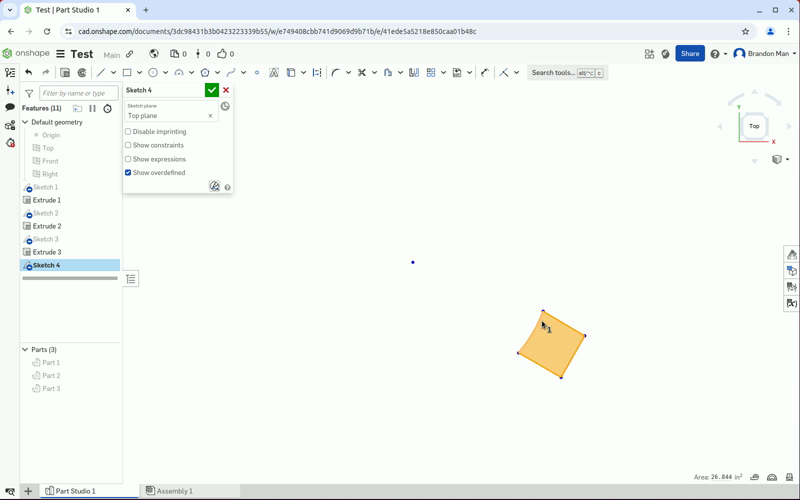
scroll(-6)
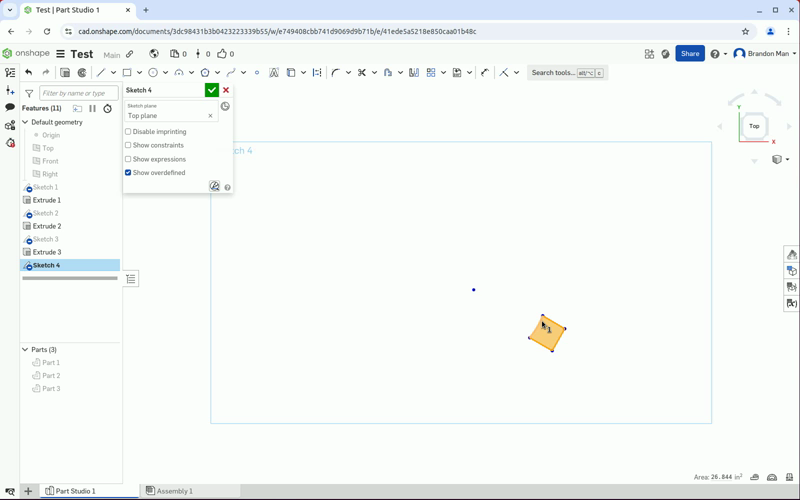
mouse_move(73, 352)
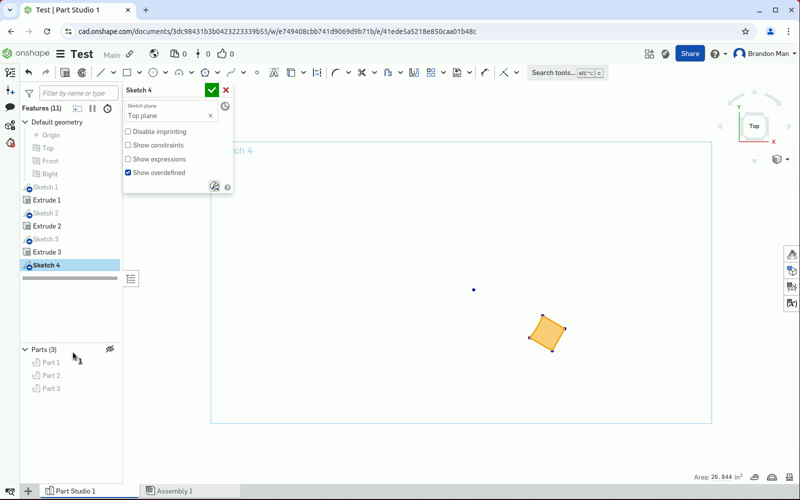
key(shift+y)
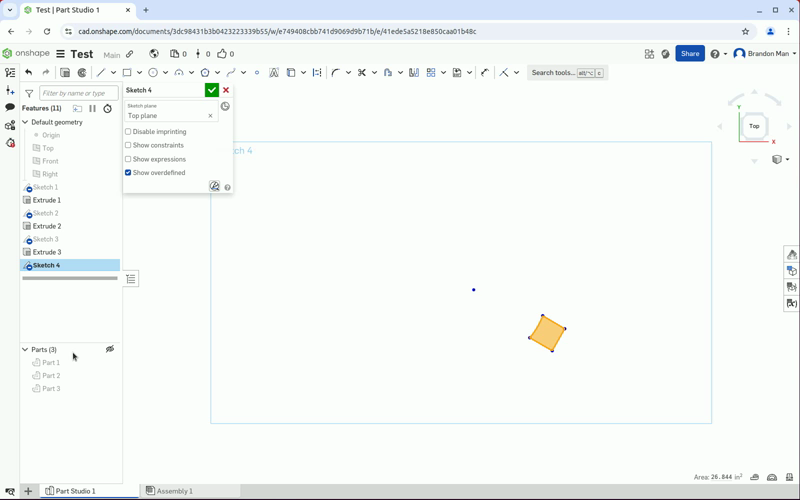
key(shift+e)
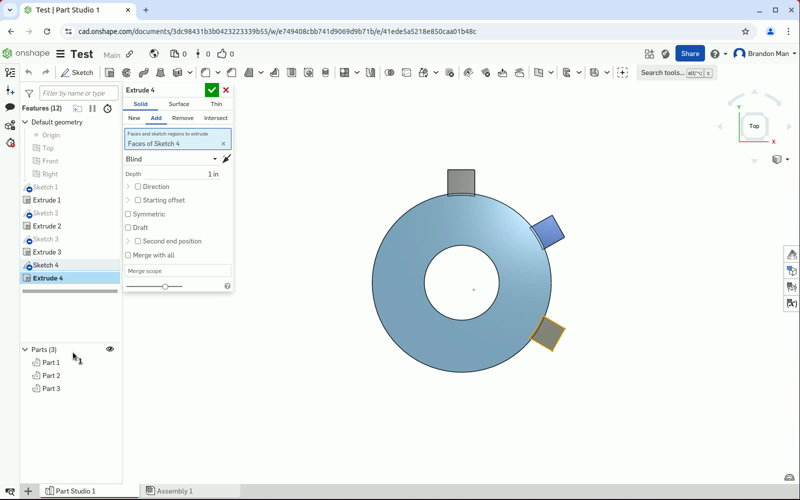
mouse_move(143, 106)
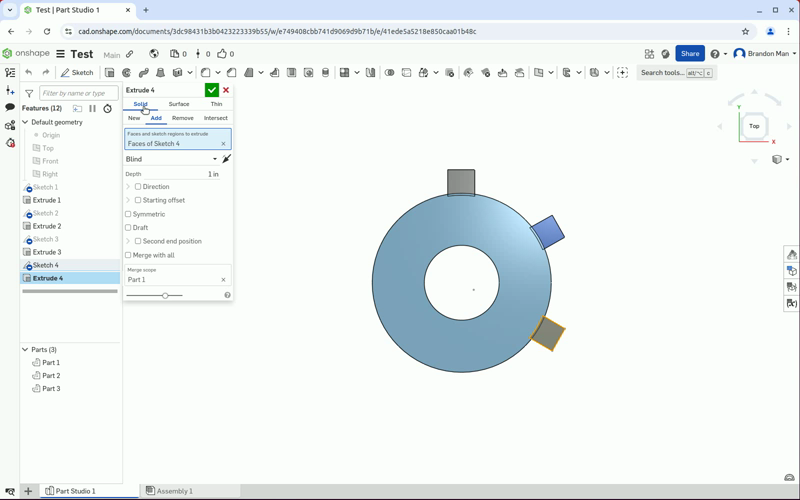
click(143, 106)
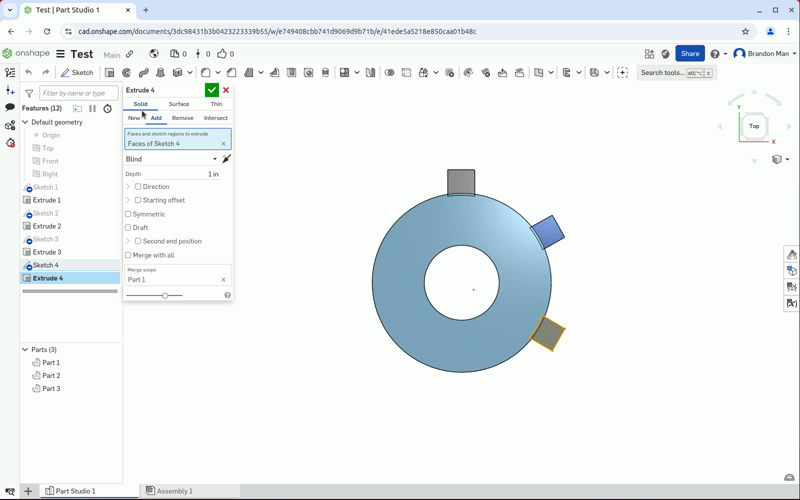
mouse_move(137, 120)
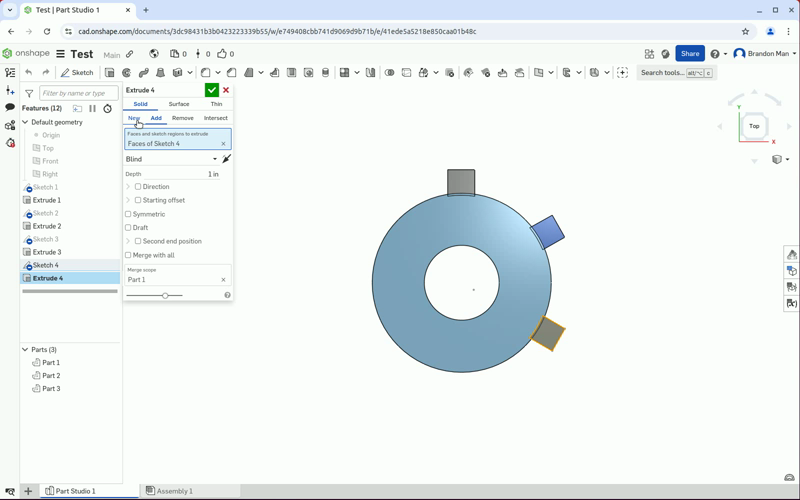
click(137, 120)
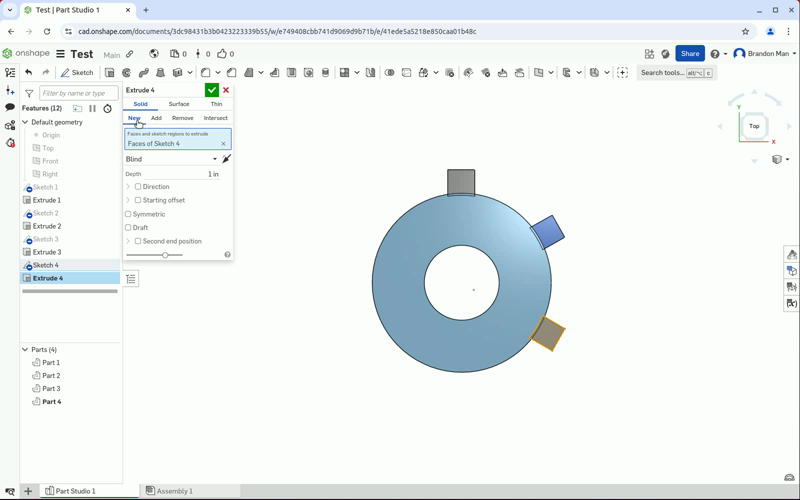
key(tab, 4)
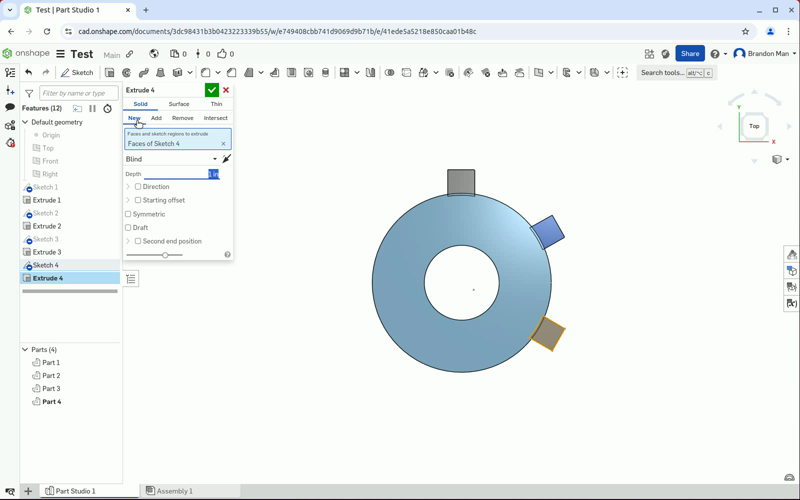
text(2.648)
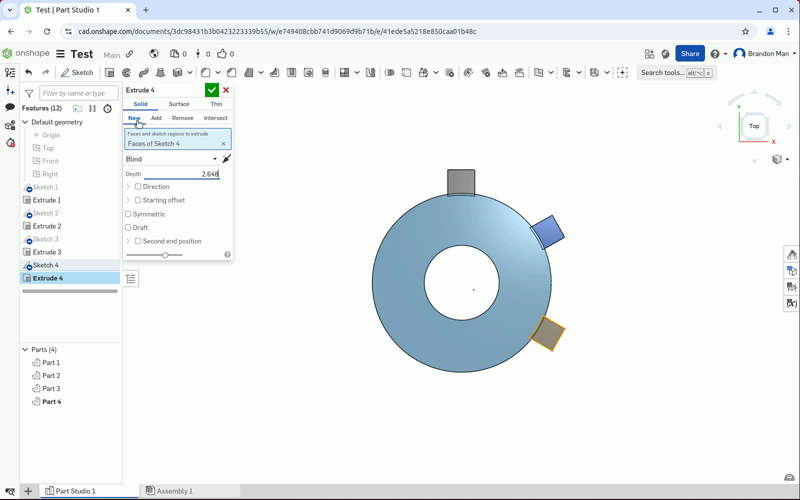
key(enter)
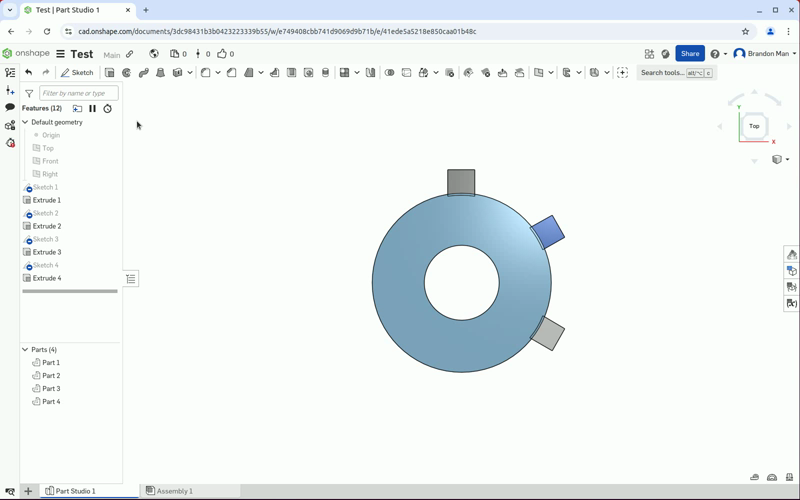
key(shift+h)
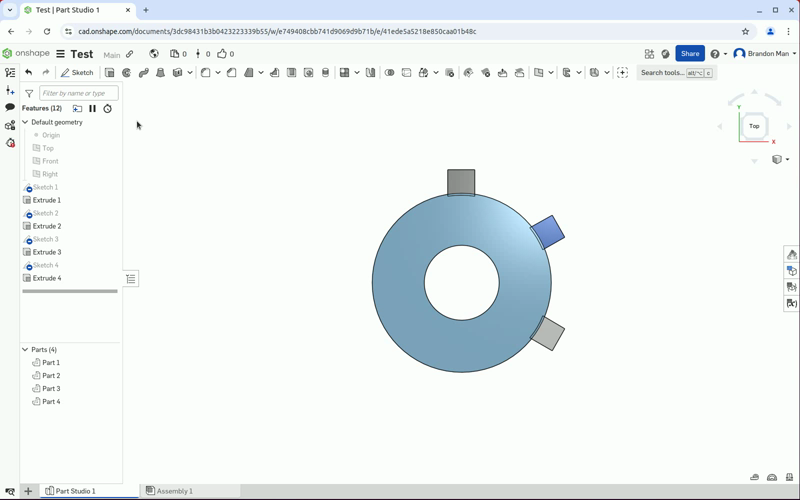
key(shift+h)
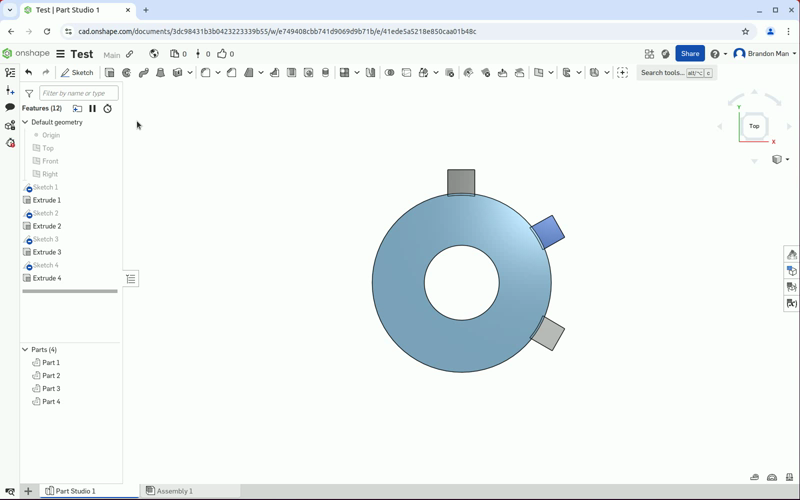
mouse_move(73, 189)
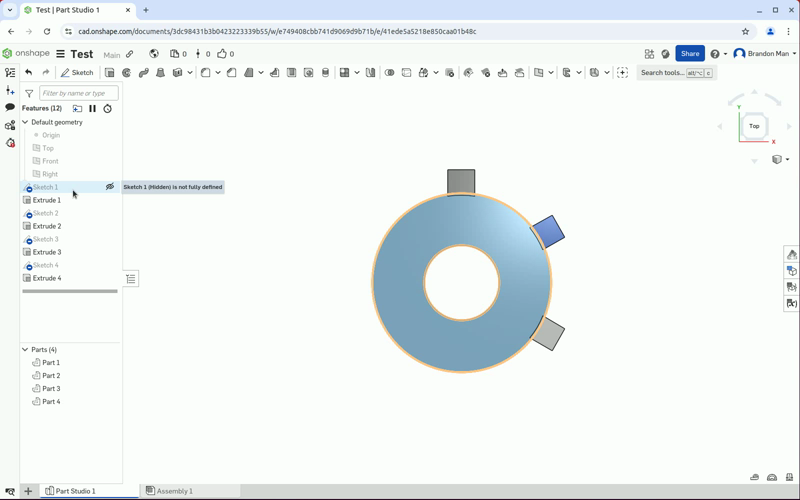
click(73, 189)
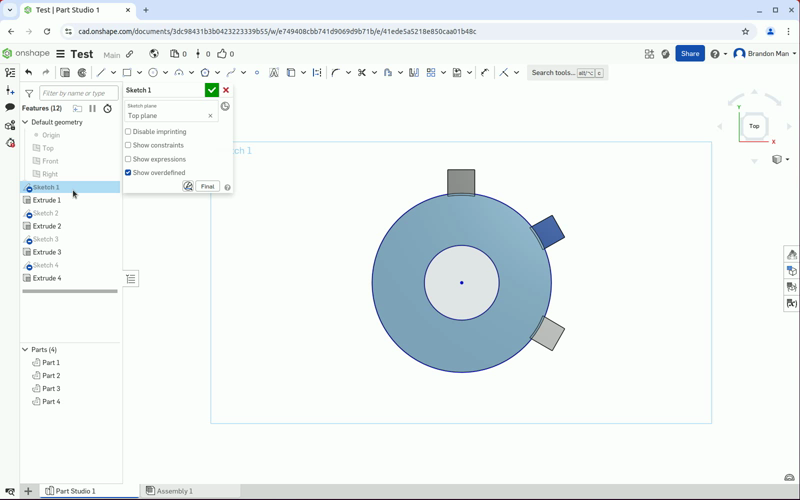
mouse_move(229, 92)
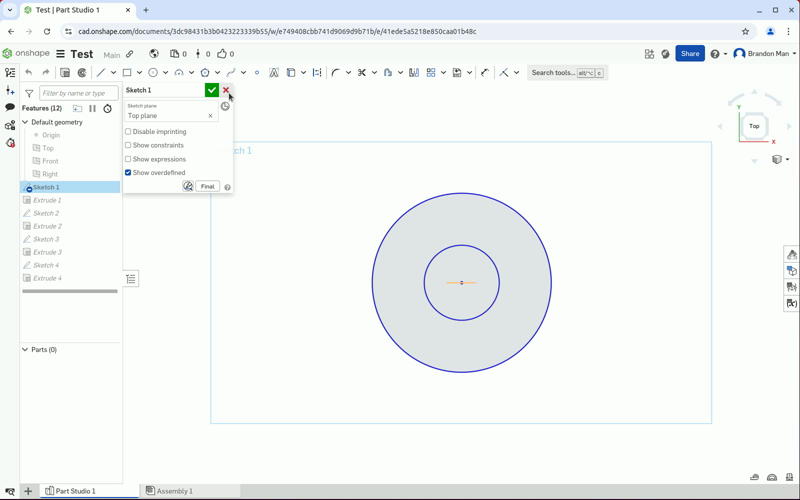
click(229, 92)
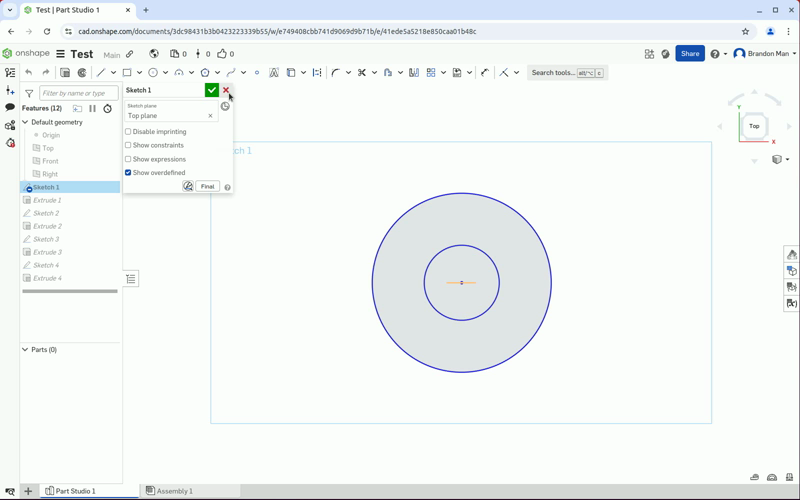
key(shift+s)
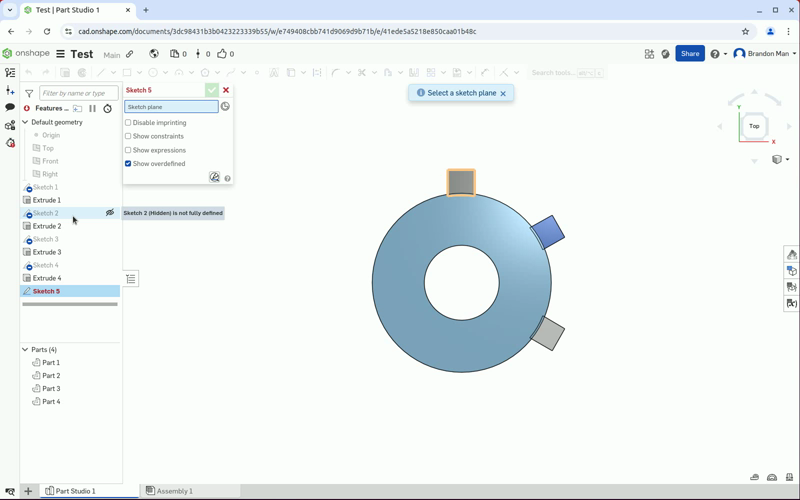
scroll(3)
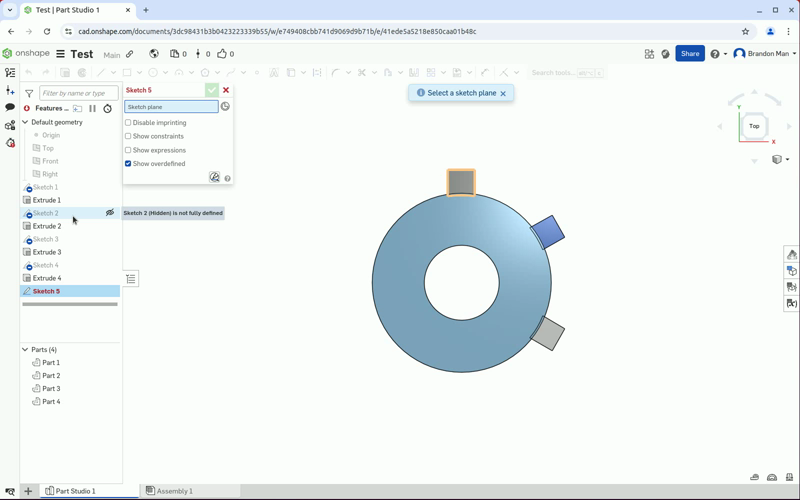
mouse_move(73, 150)
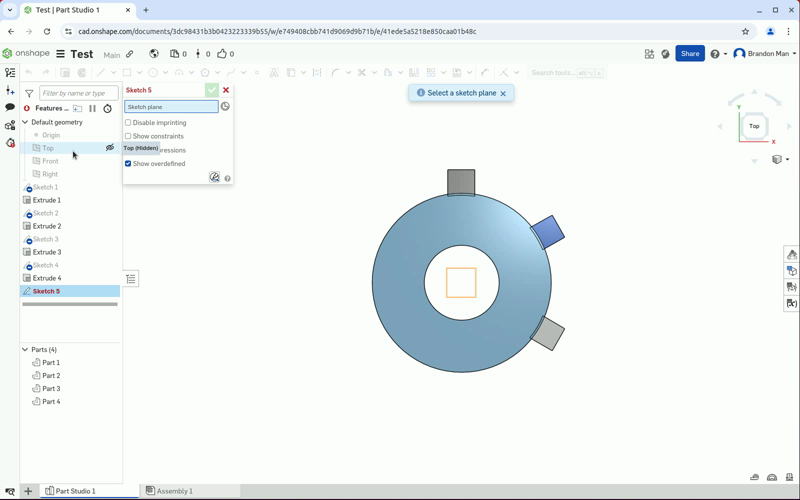
click(73, 150)
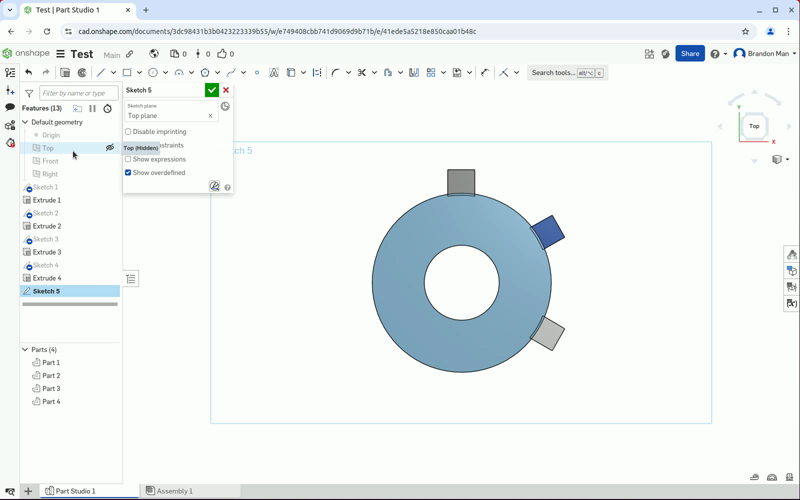
mouse_move(73, 352)
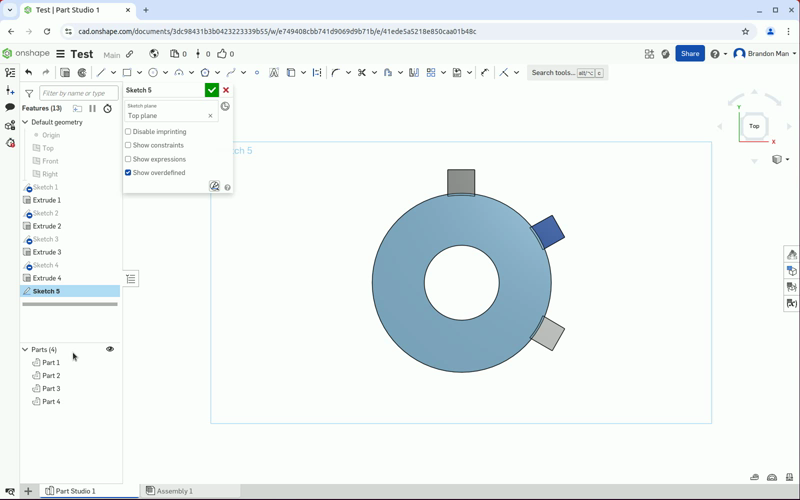
key(y)
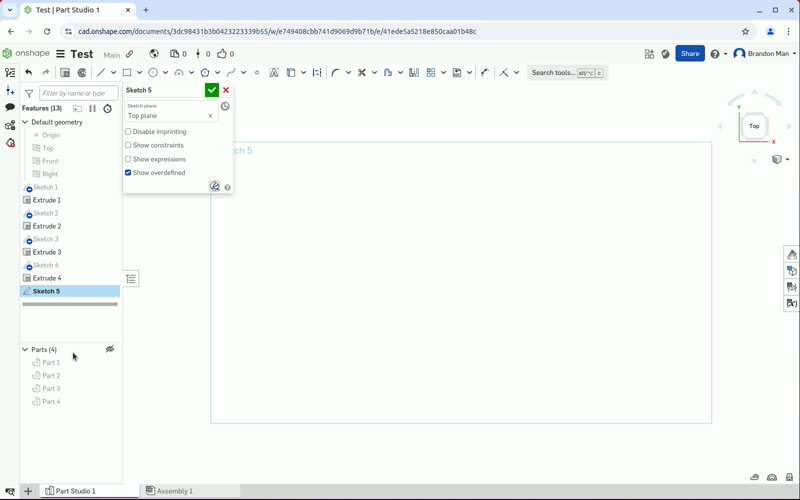
key(l)
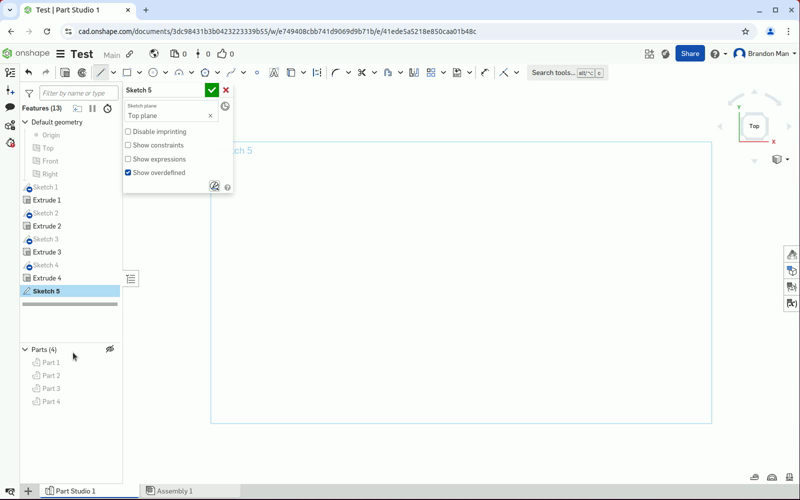
key_down(shift)
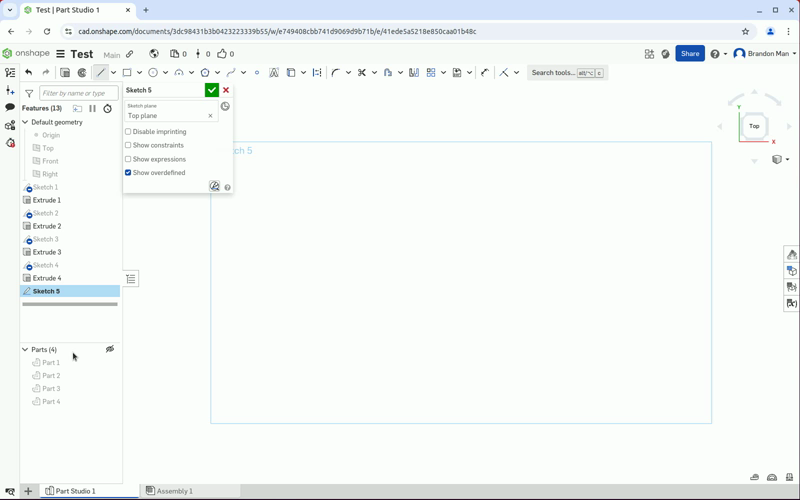
mouse_move(447, 395)
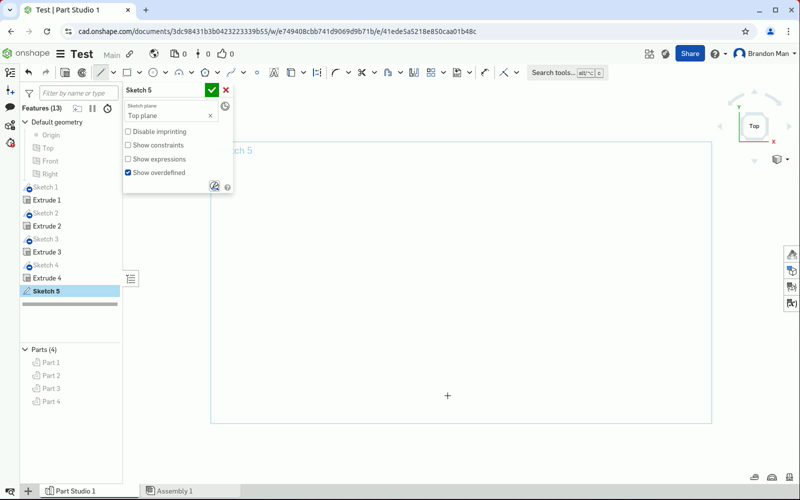
click(447, 395)
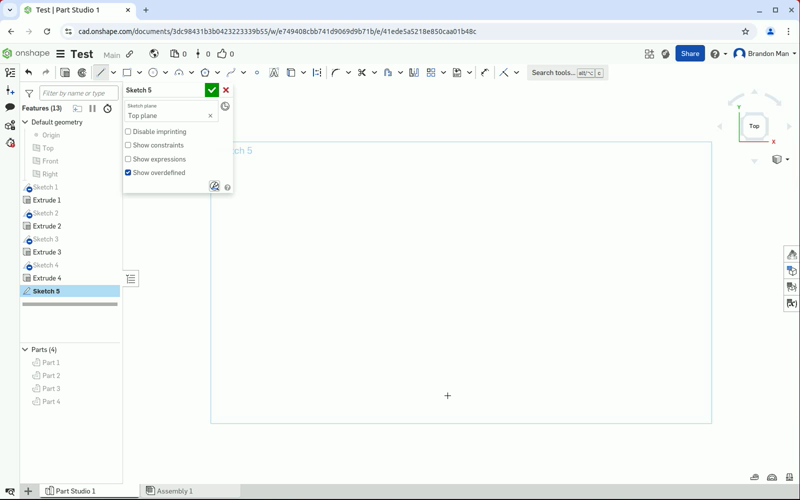
key_up(shift)
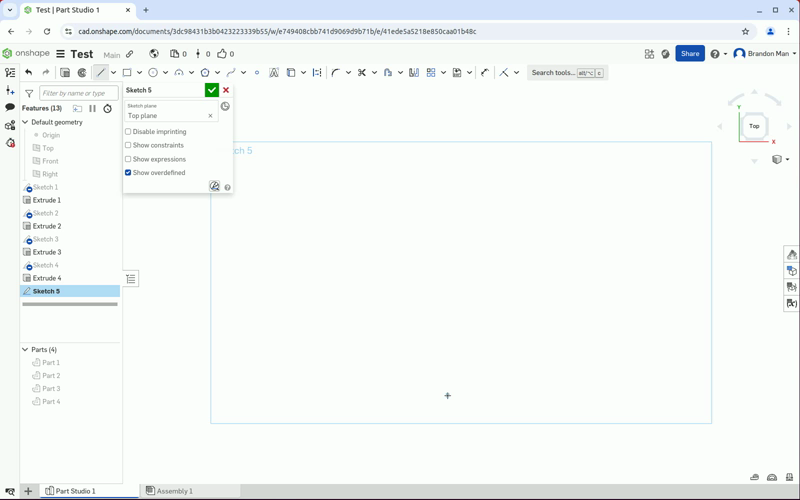
key_down(shift)
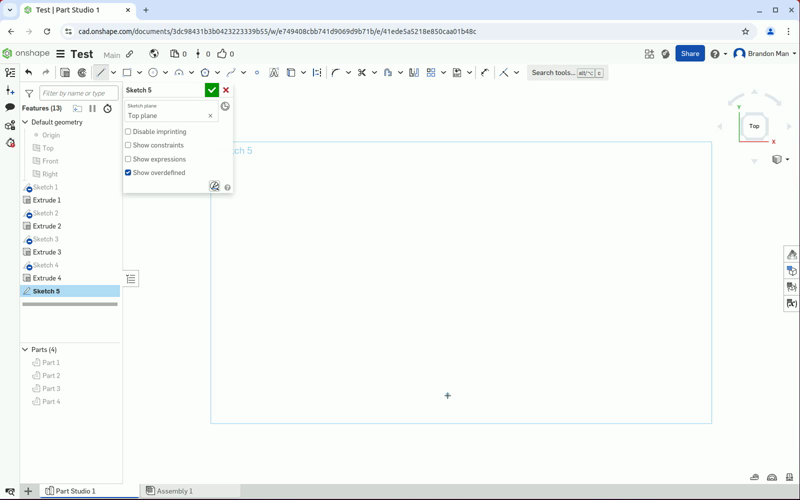
mouse_move(477, 395)
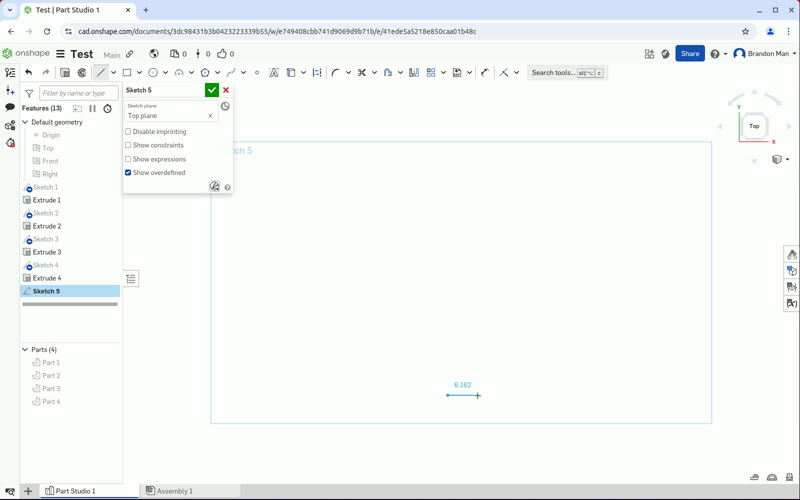
mouse_move(474, 395)
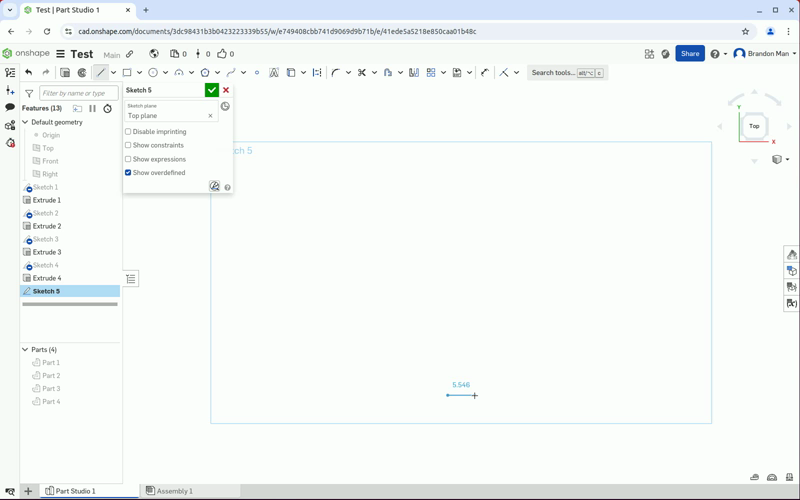
click(474, 395)
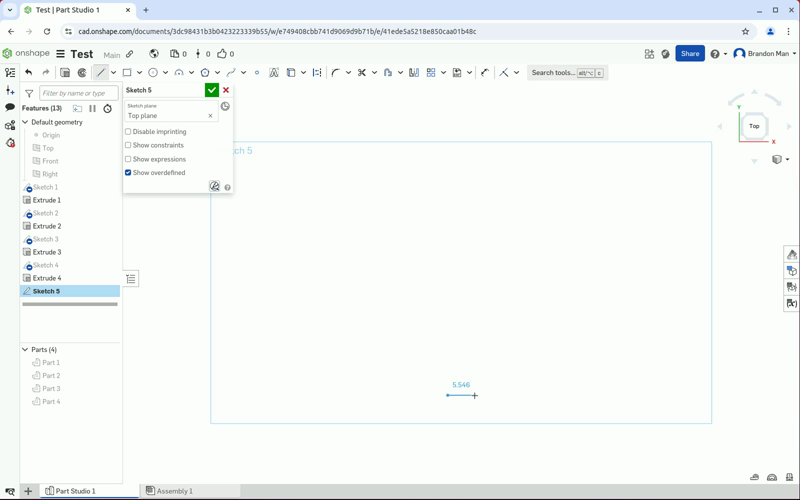
key_up(shift)
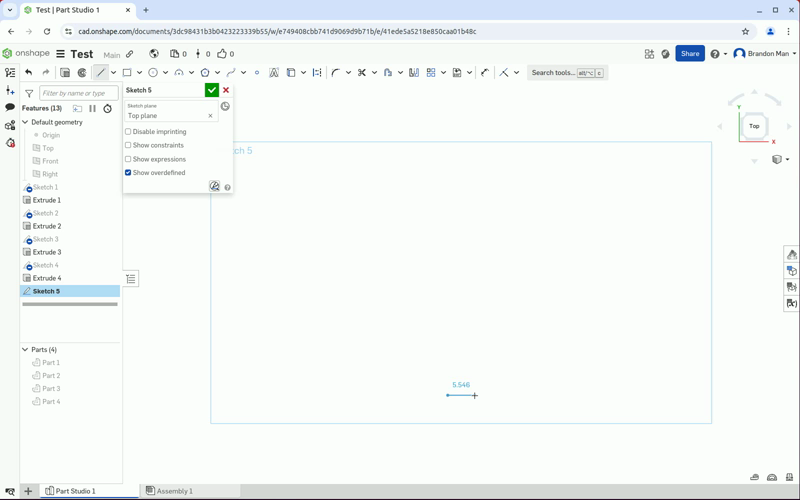
key_down(shift)
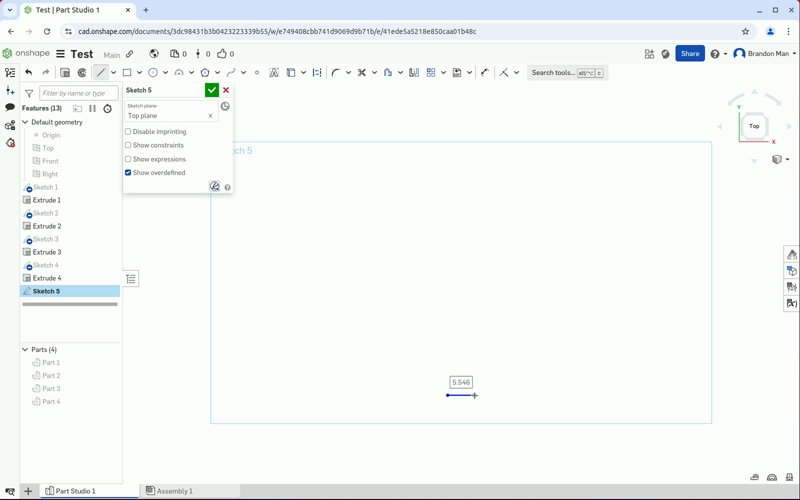
mouse_move(504, 395)
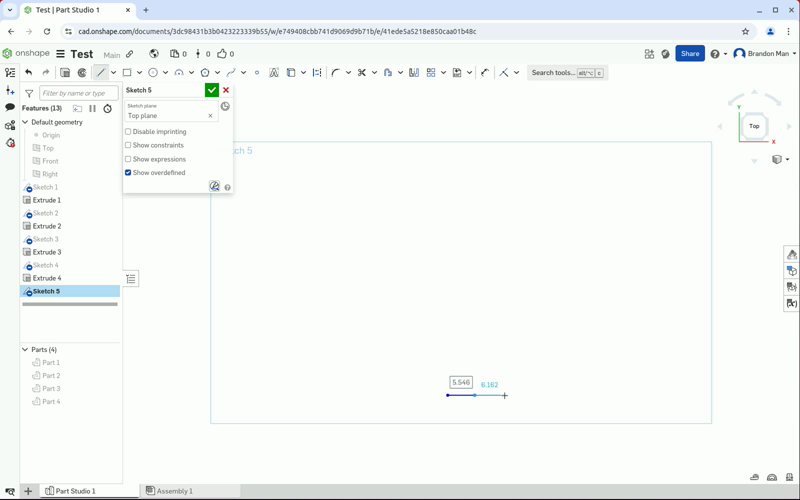
mouse_move(474, 368)
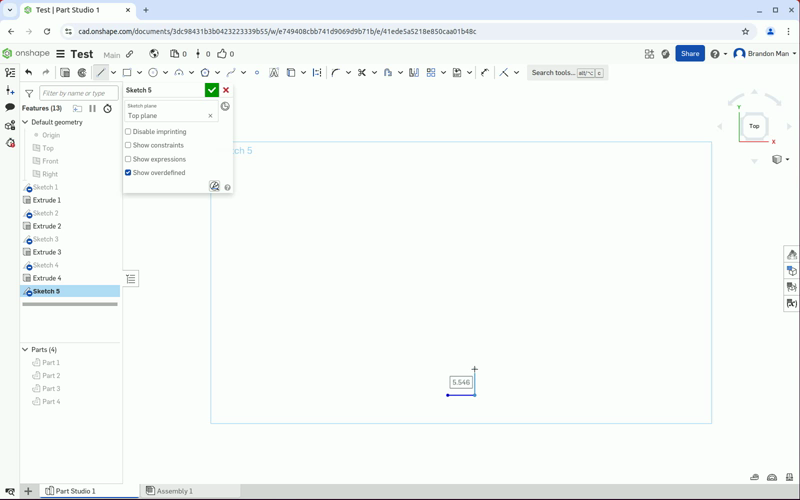
click(474, 368)
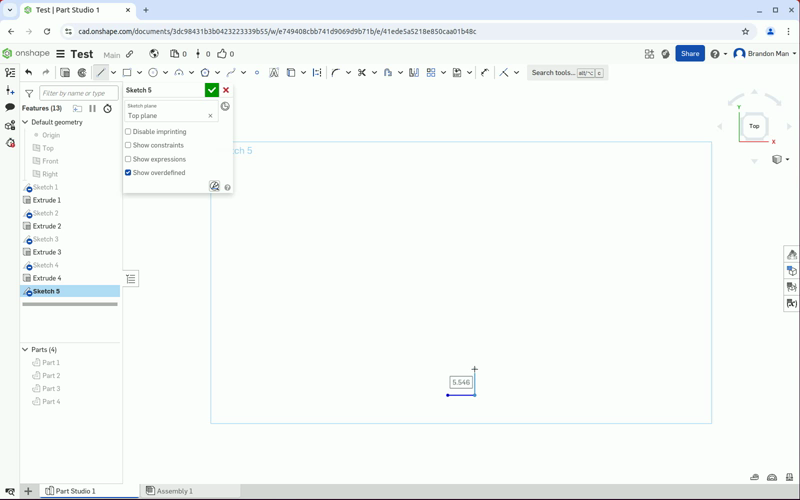
key_up(shift)
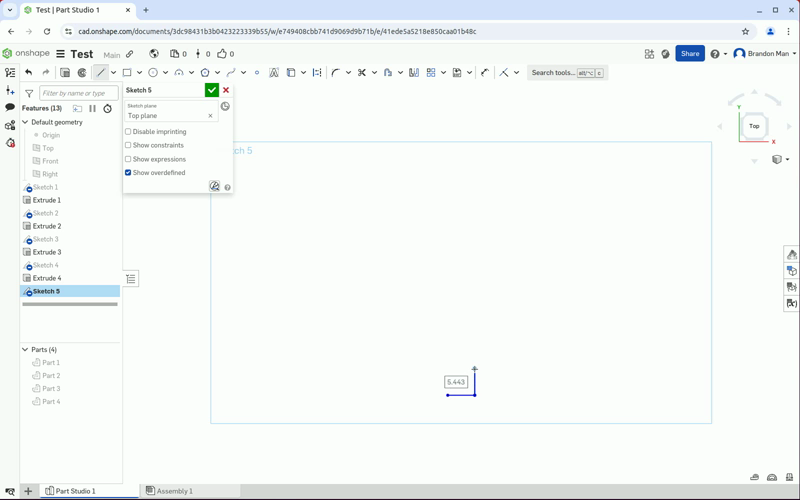
key(esc)
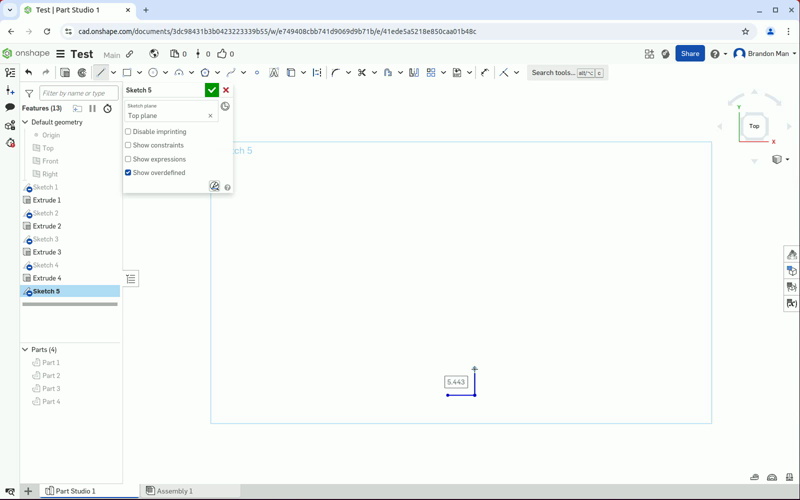
key(a)
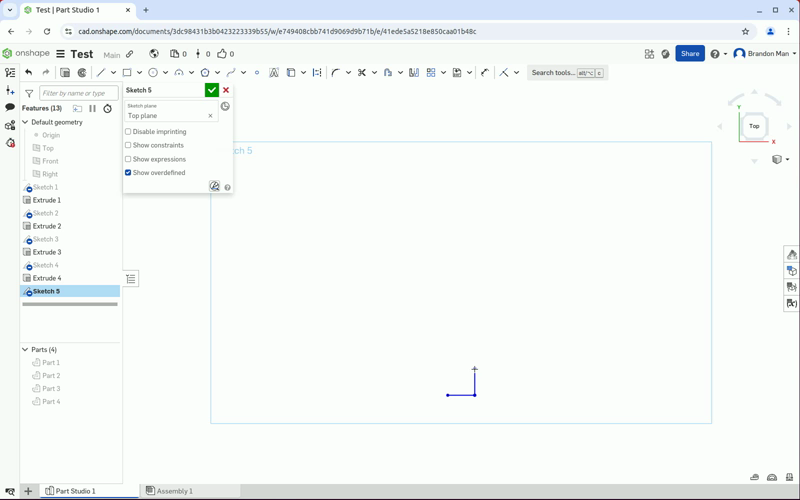
mouse_move(474, 368)
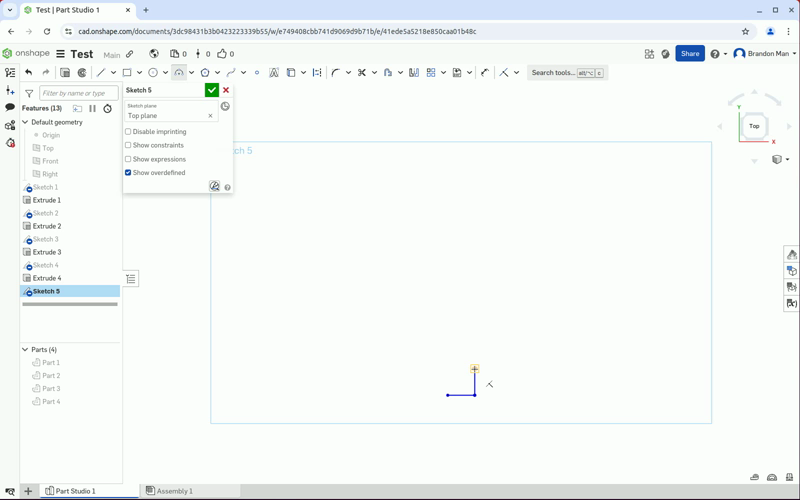
click(474, 368)
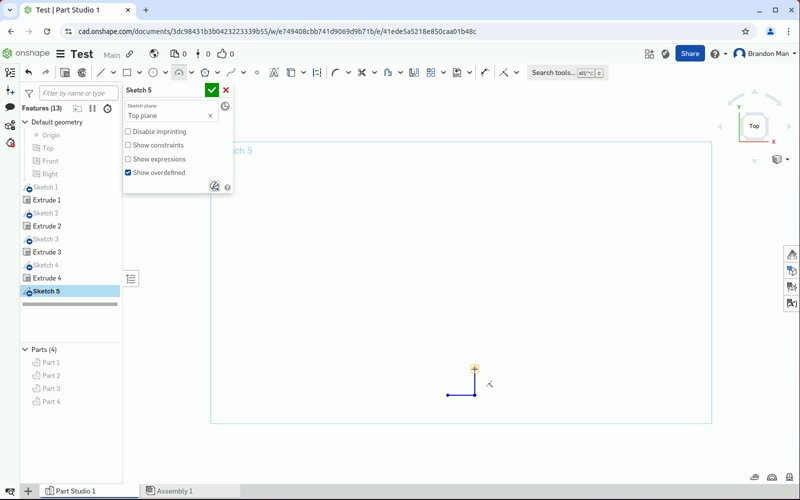
key_down(shift)
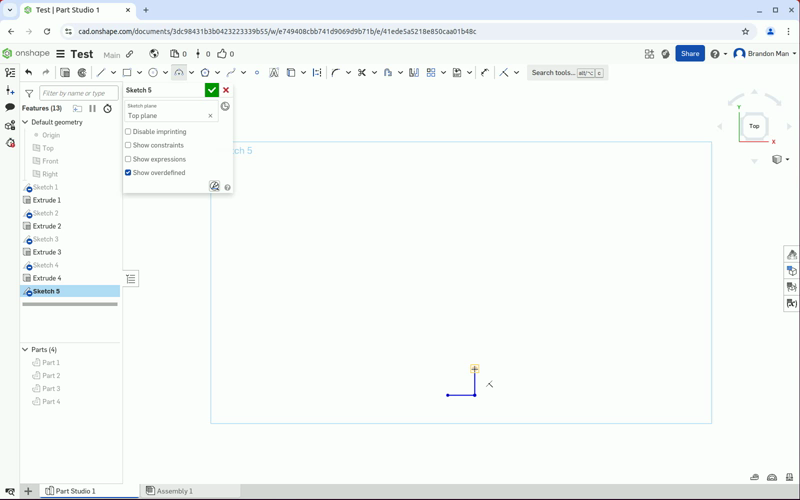
mouse_move(447, 368)
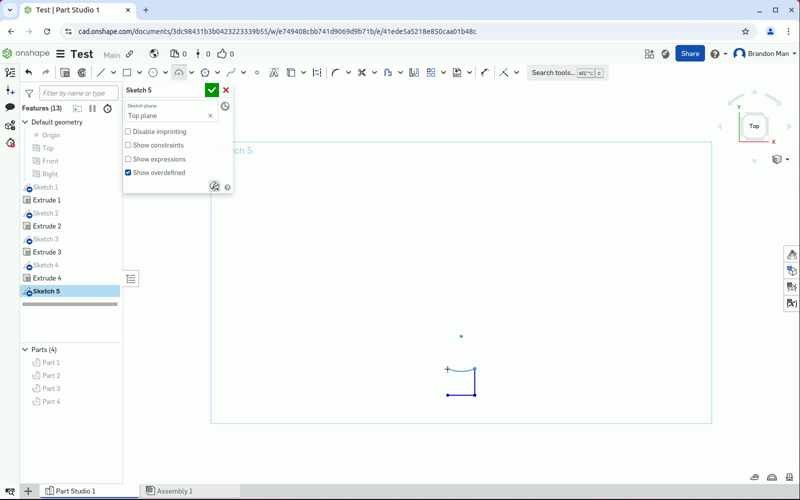
click(447, 368)
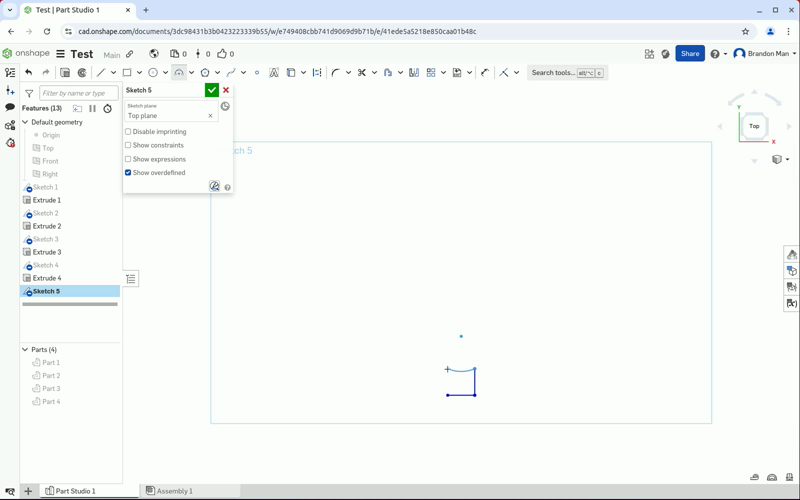
mouse_move(461, 369)
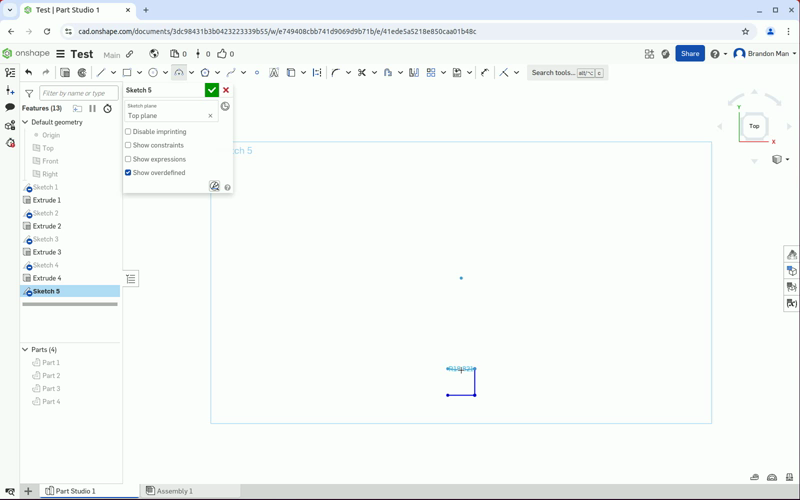
click(461, 369)
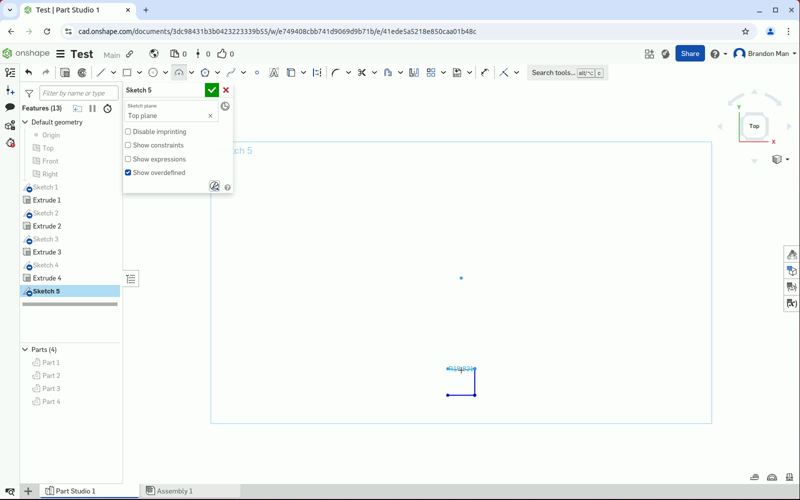
key_up(shift)
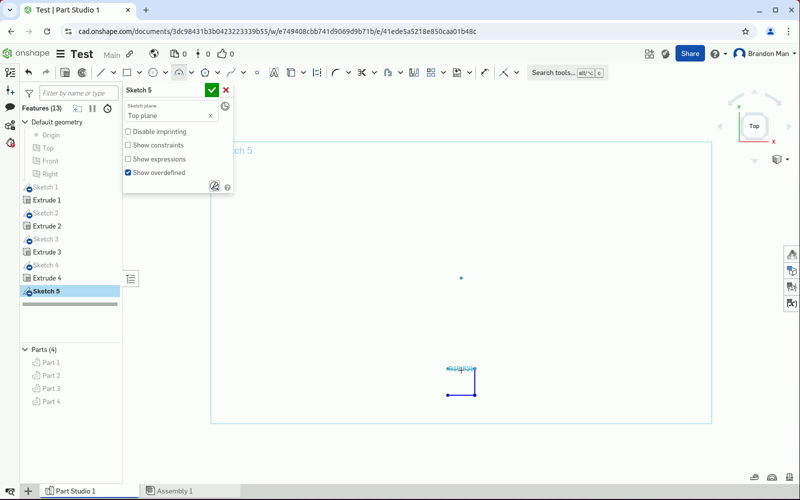
key(esc)
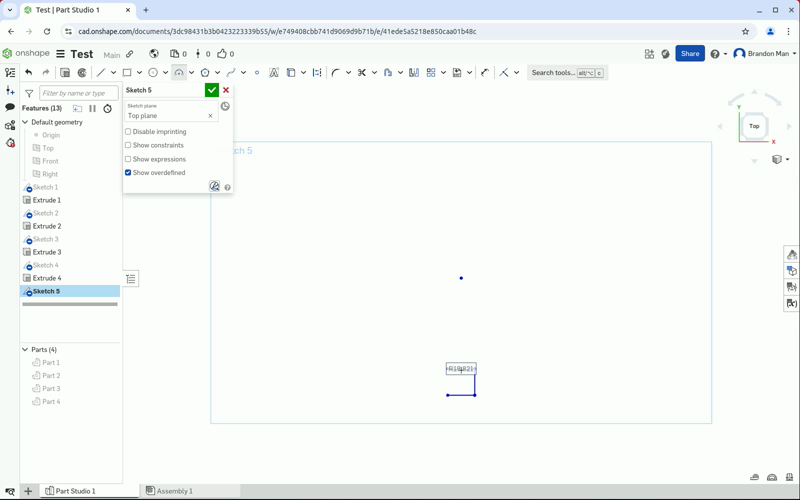
key(l)
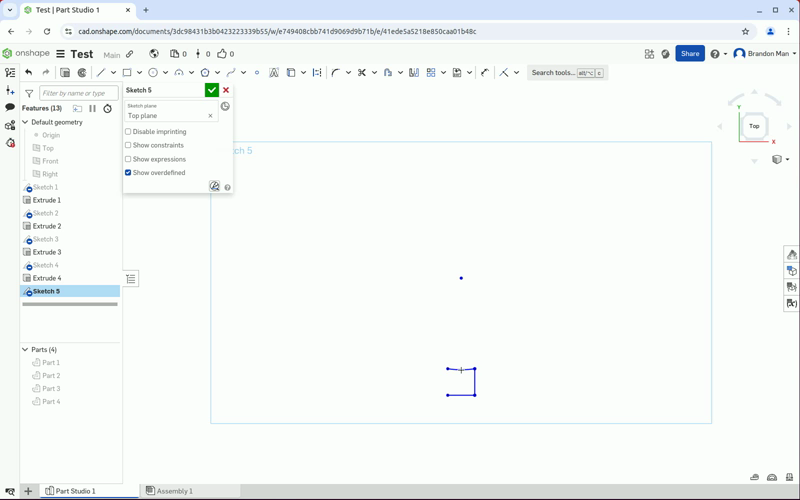
mouse_move(447, 368)
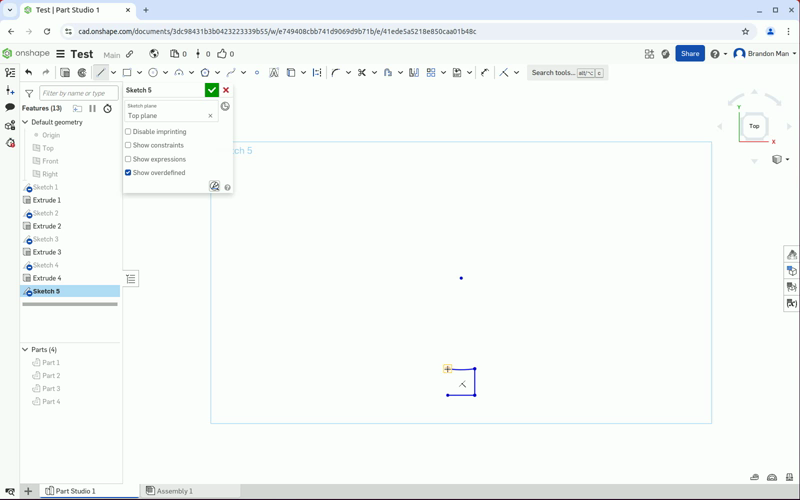
click(447, 368)
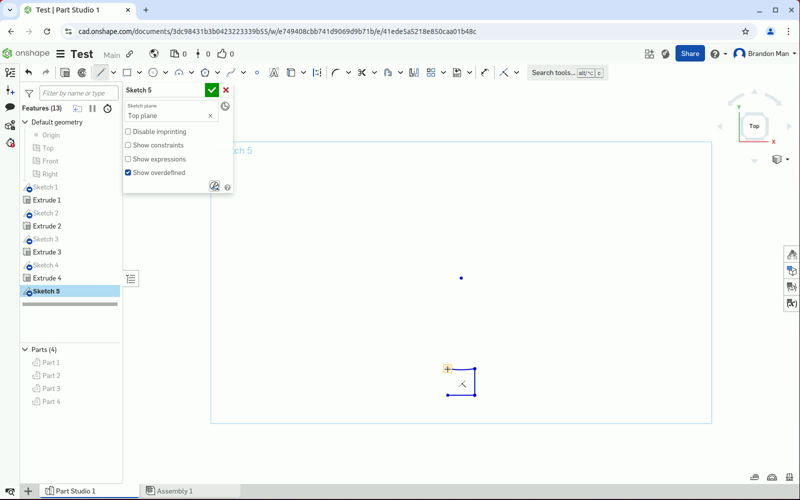
mouse_move(477, 368)
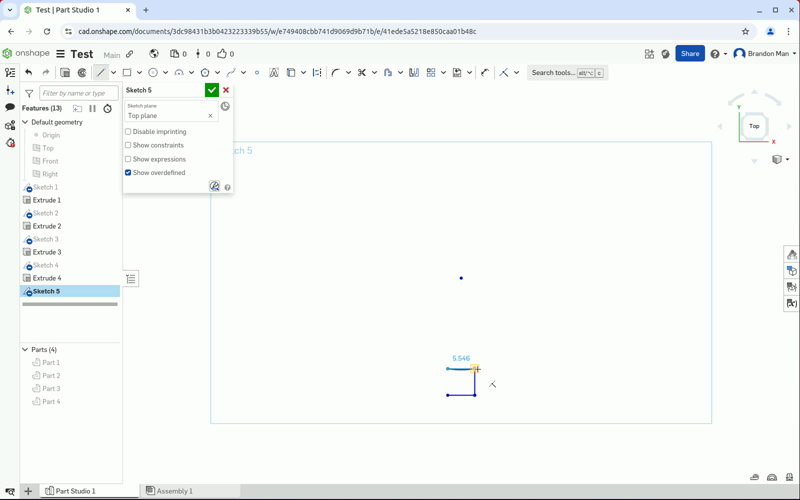
key_down(shift)
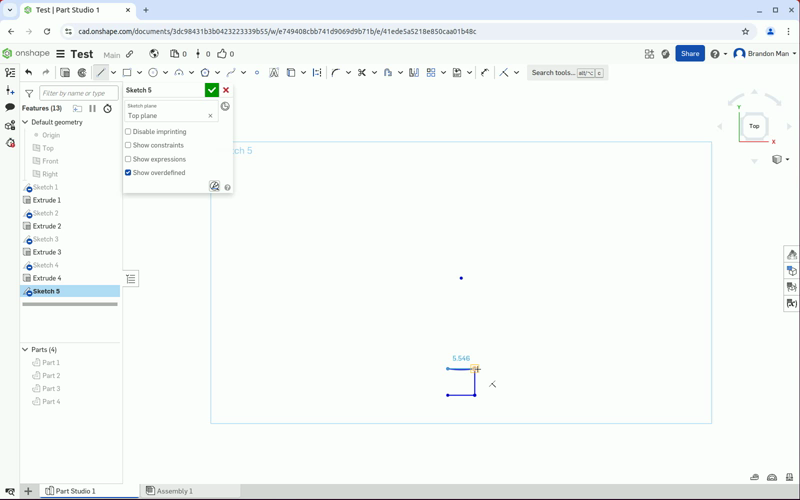
mouse_move(447, 395)
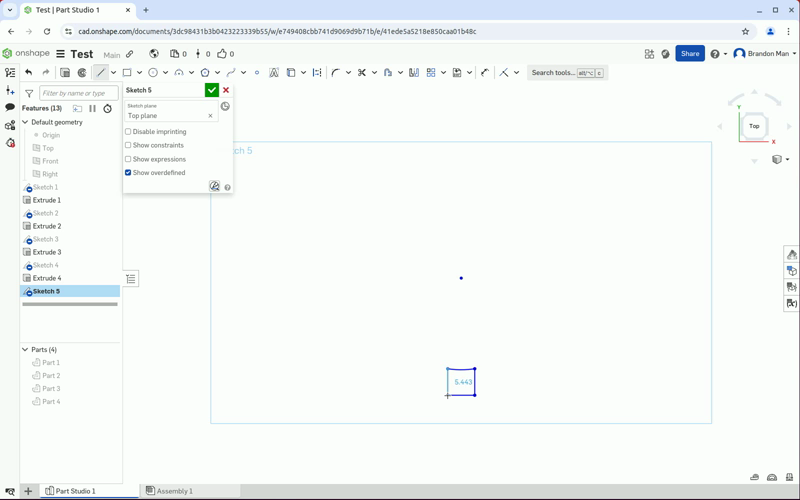
key_up(shift)
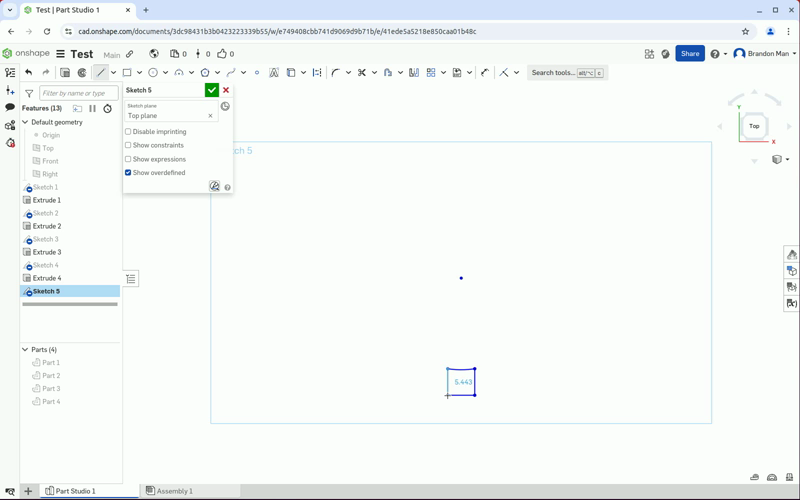
click(447, 395)
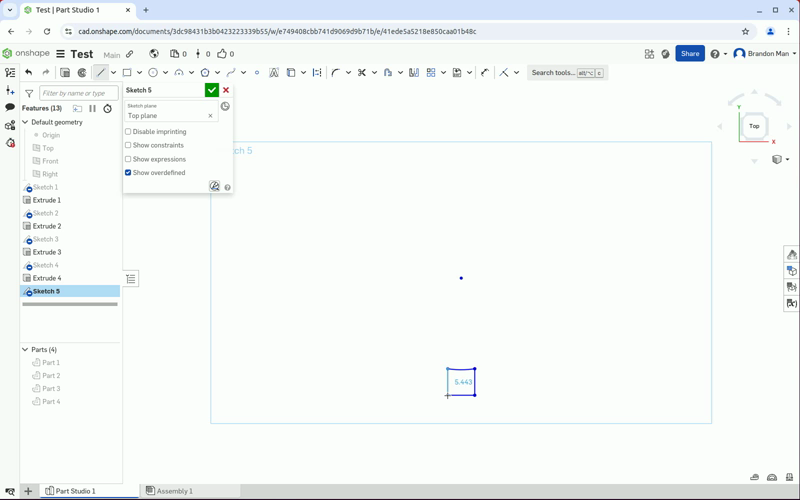
key(esc)
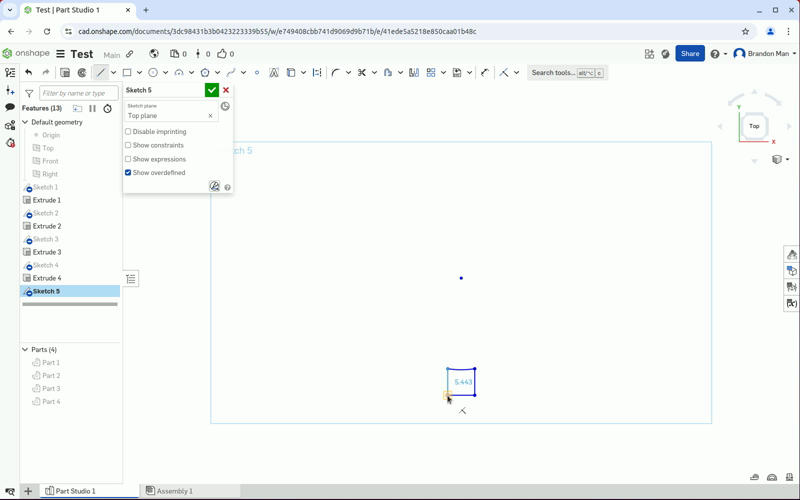
mouse_move(466, 376)
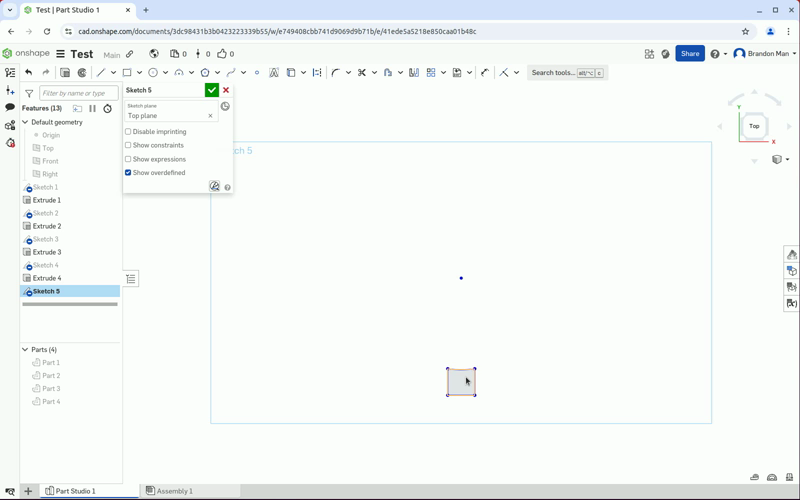
scroll(6)
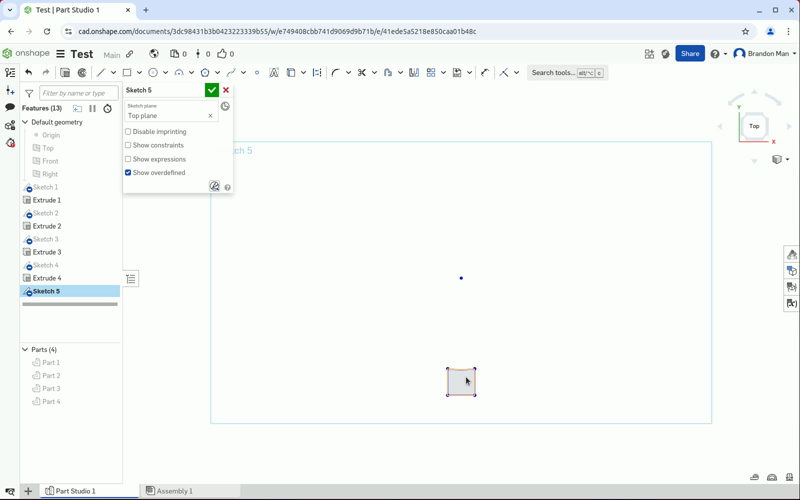
scroll(6)
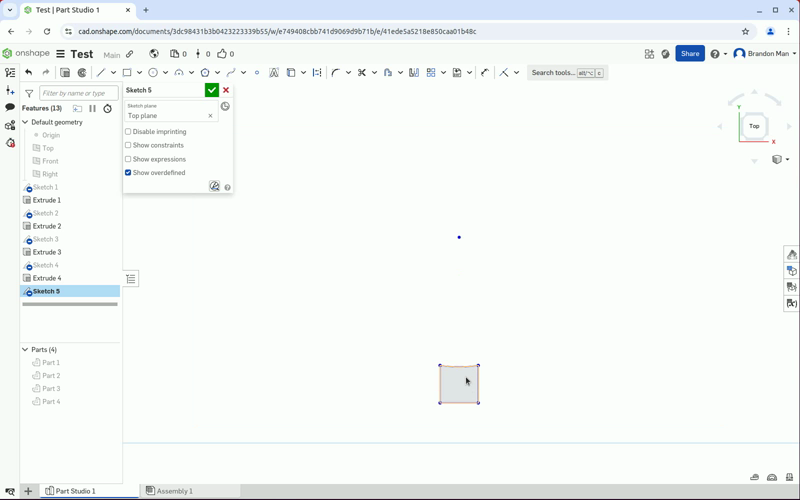
scroll(6)
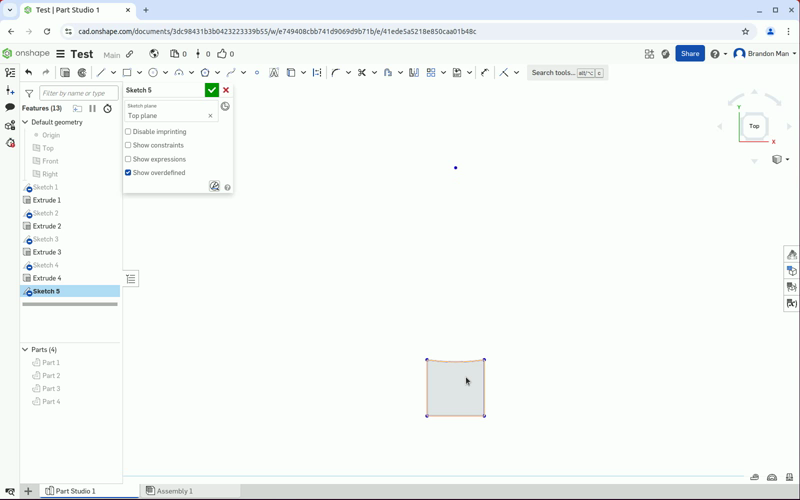
scroll(6)
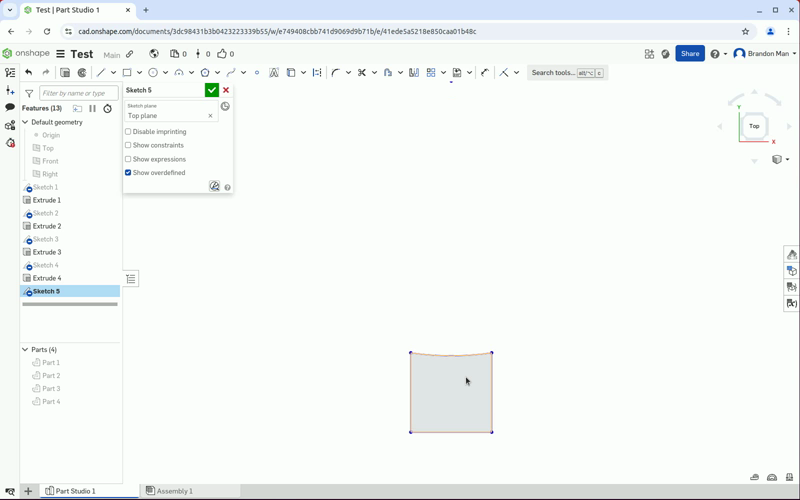
scroll(6)
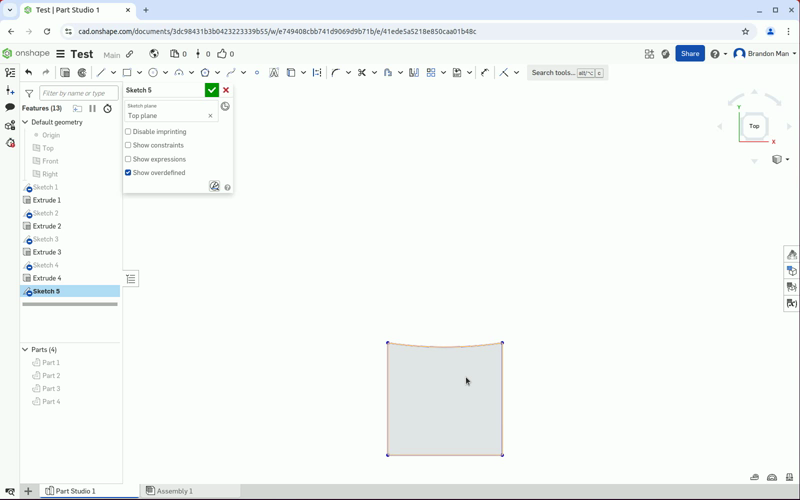
scroll(6)
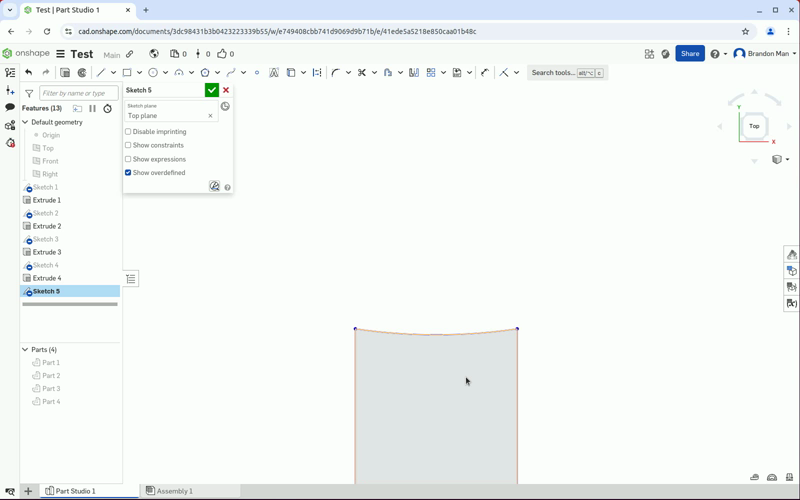
scroll(6)
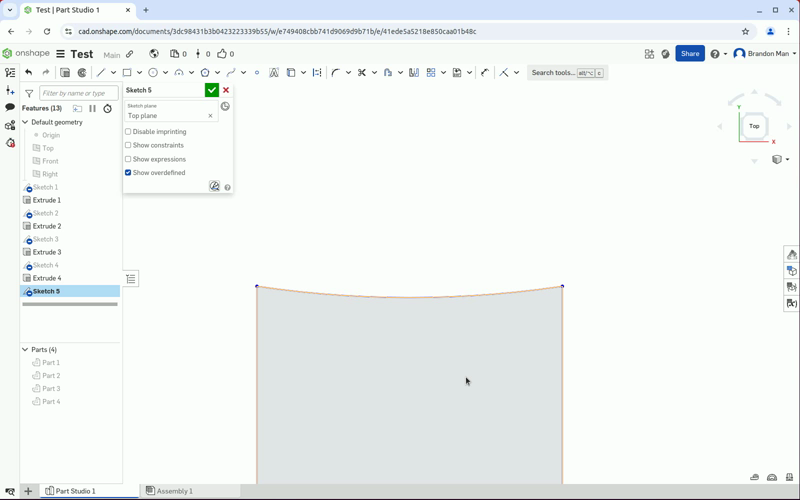
click(466, 376)
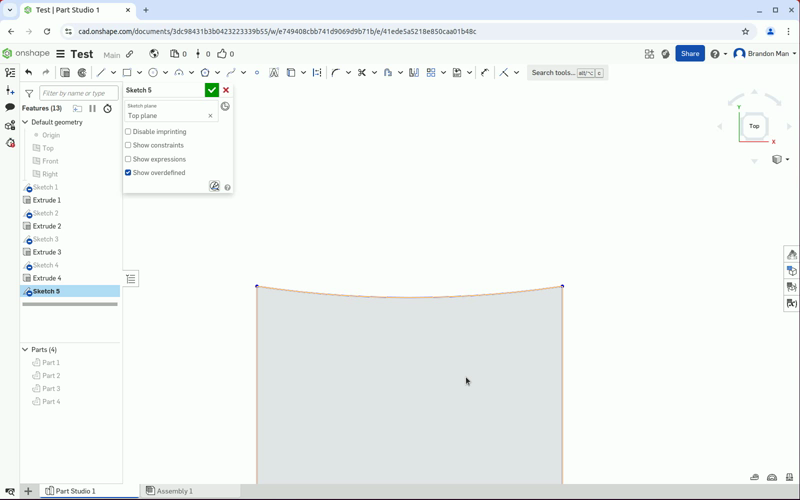
scroll(-6)
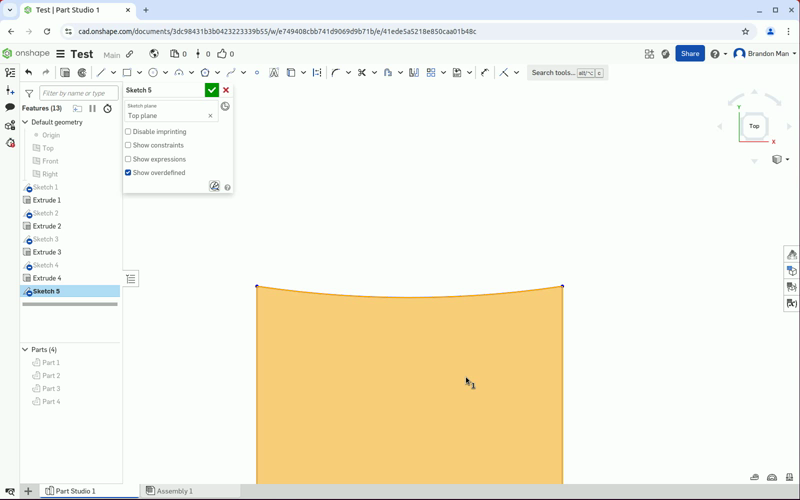
scroll(-6)
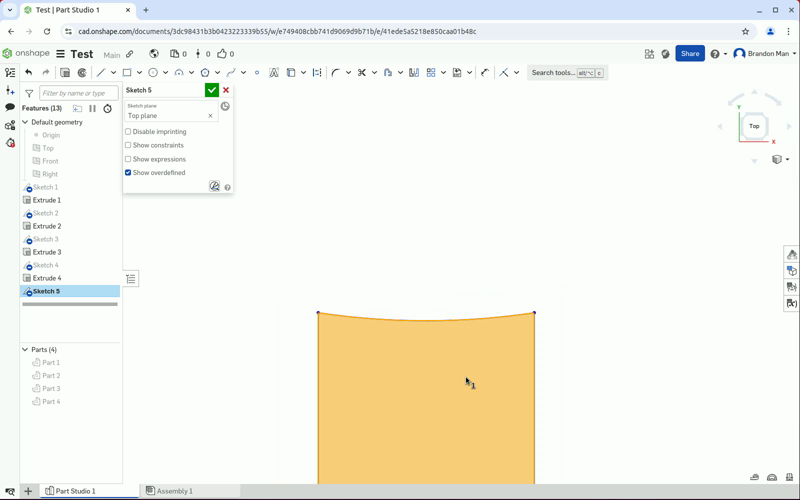
scroll(-6)
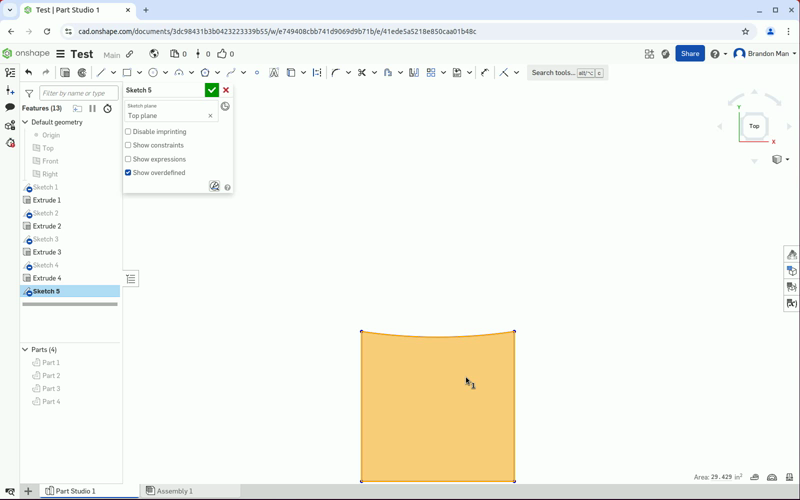
scroll(-6)
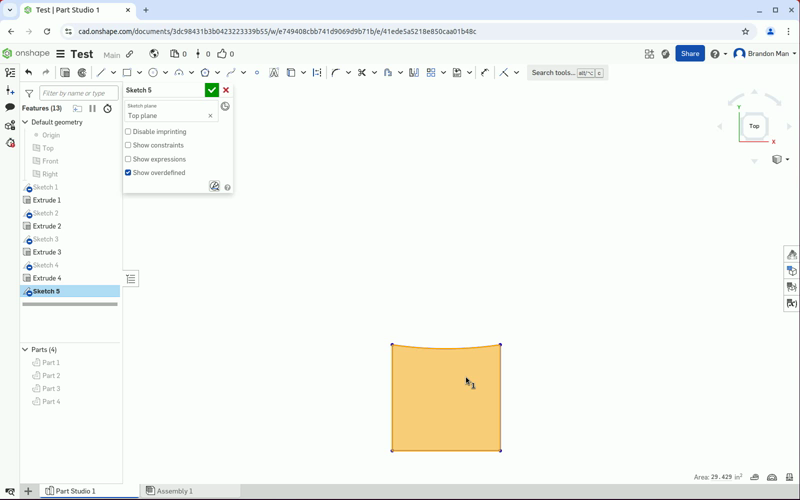
scroll(-6)
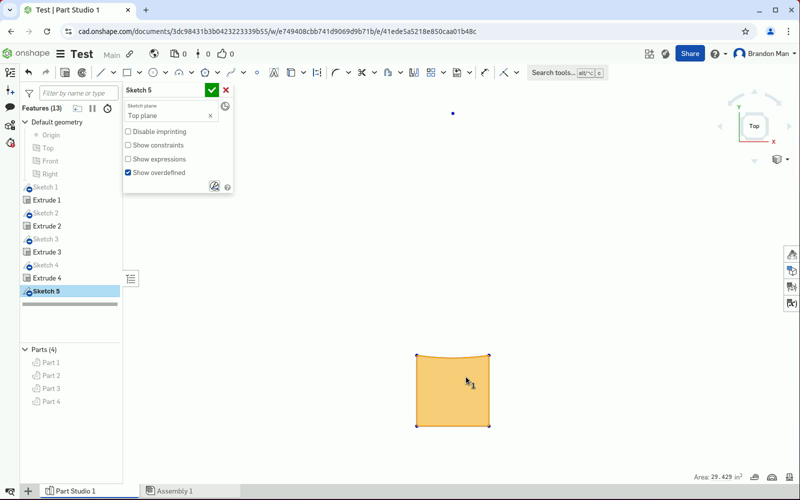
scroll(-6)
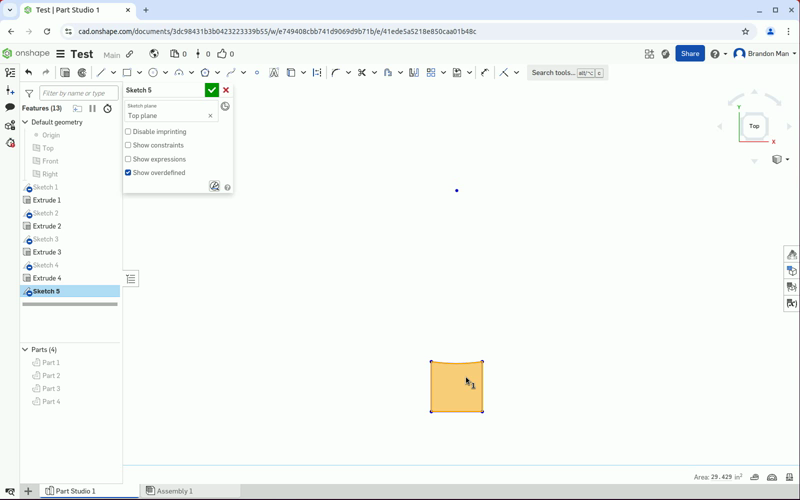
scroll(-6)
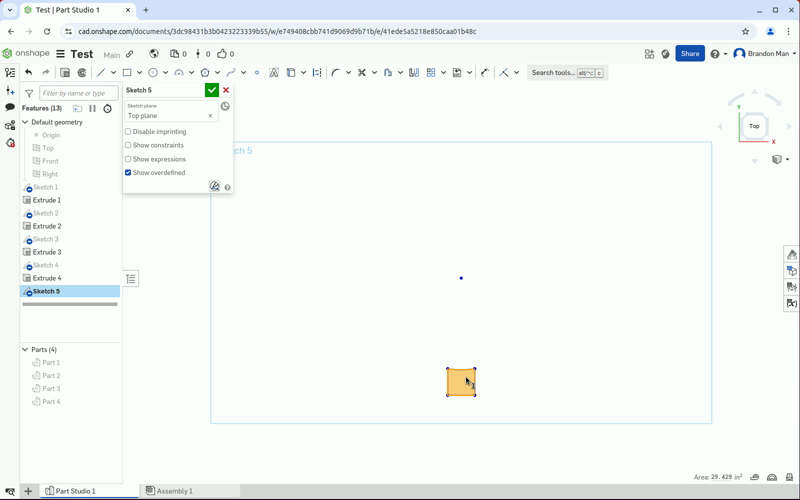
mouse_move(73, 352)
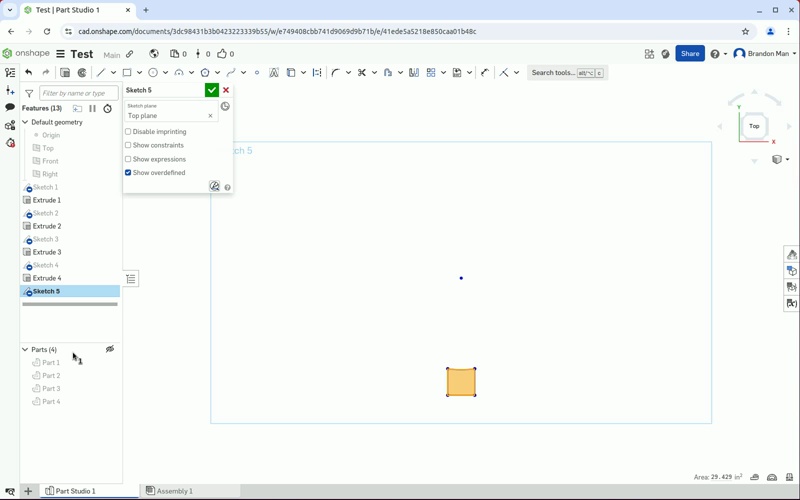
key(shift+y)
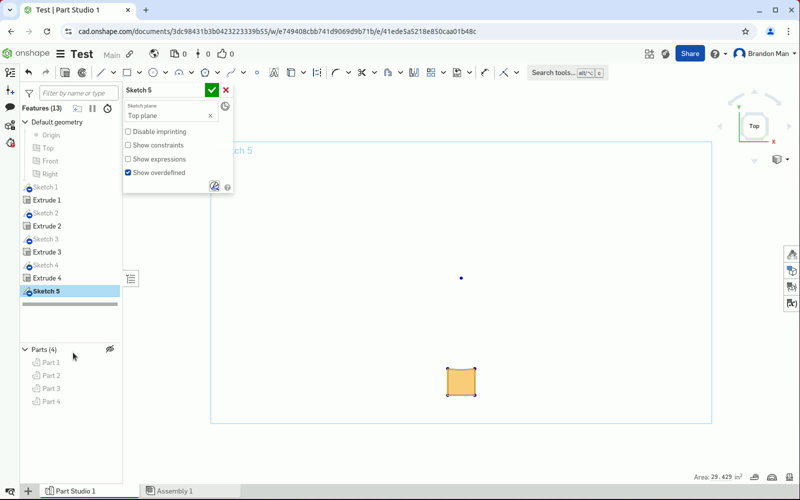
key(shift+e)
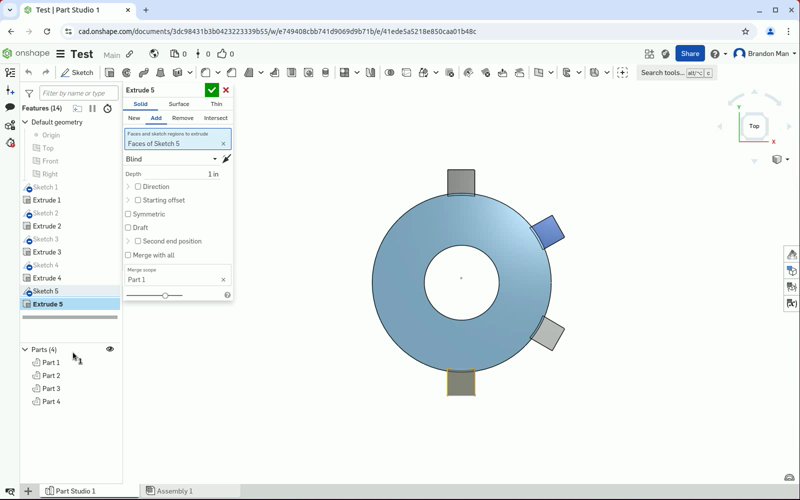
mouse_move(143, 106)
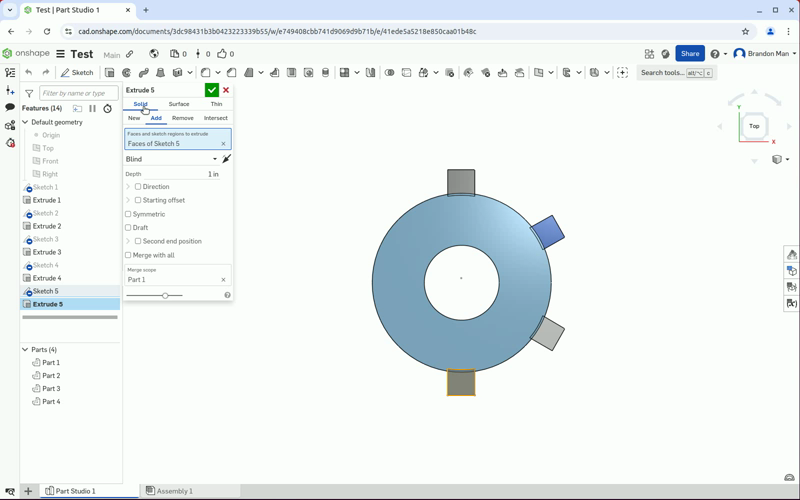
click(143, 106)
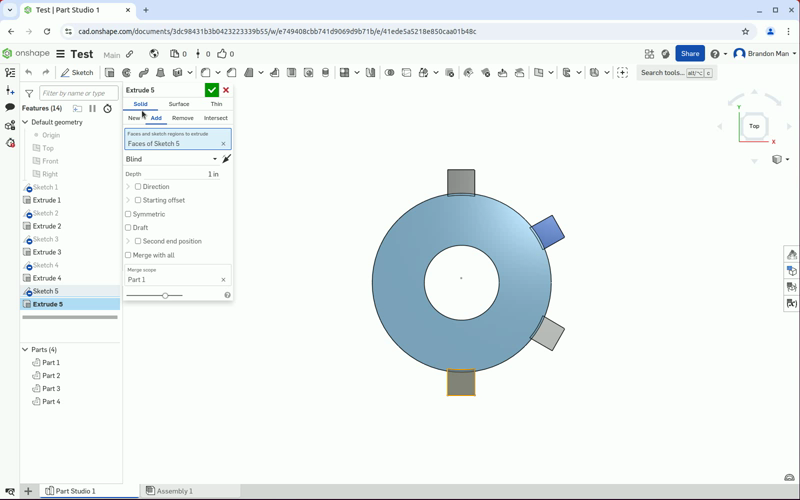
mouse_move(137, 120)
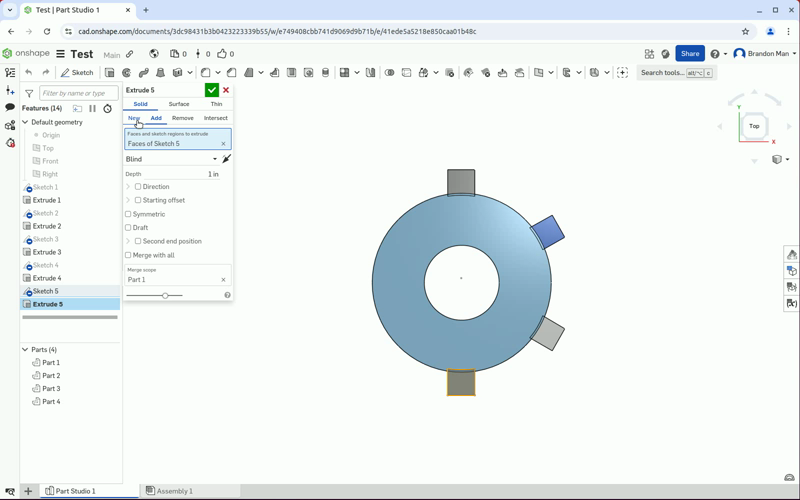
click(137, 120)
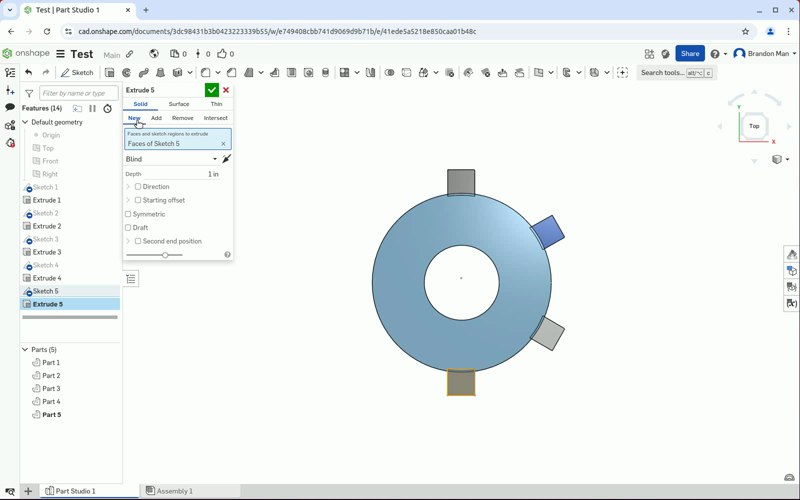
key(tab, 4)
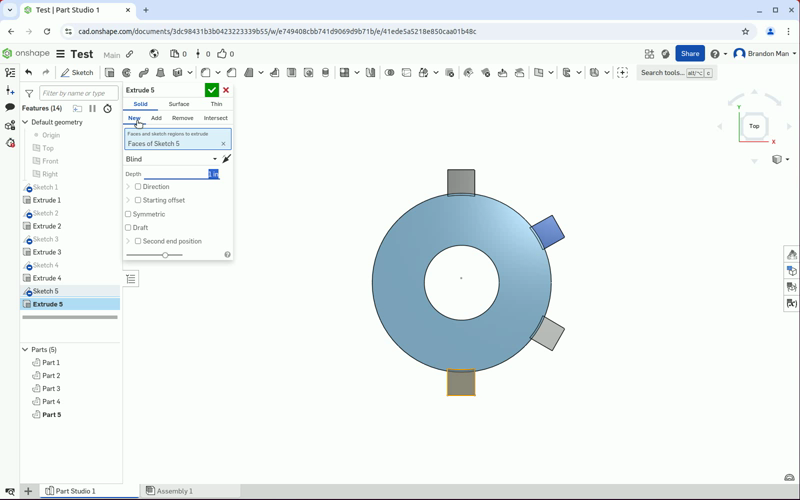
text(2.648)
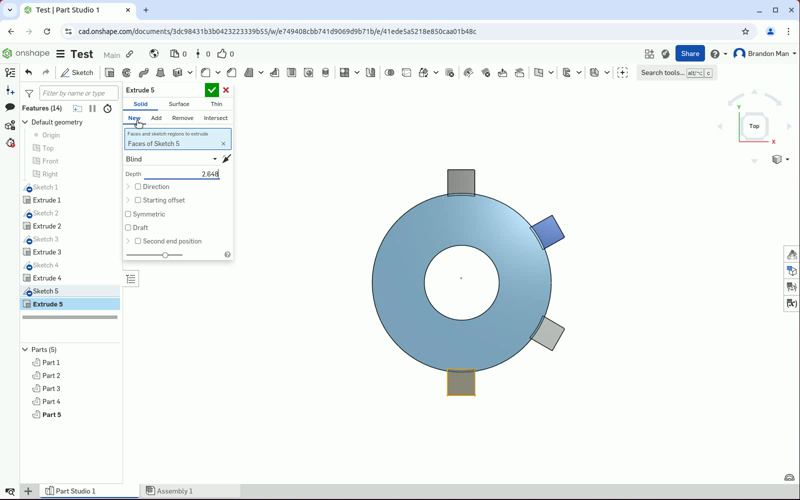
key(enter)
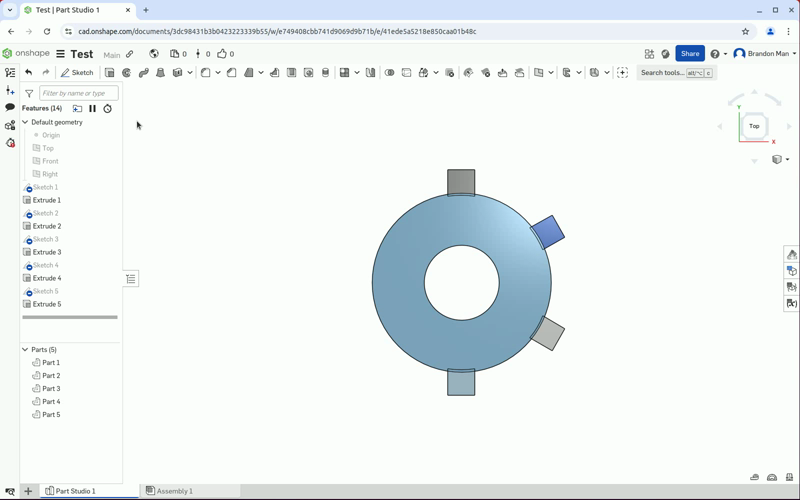
key(shift+h)
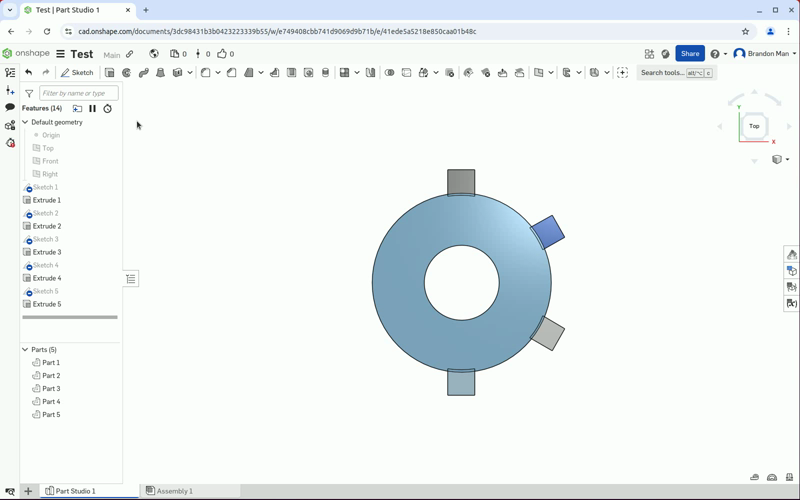
key(shift+h)
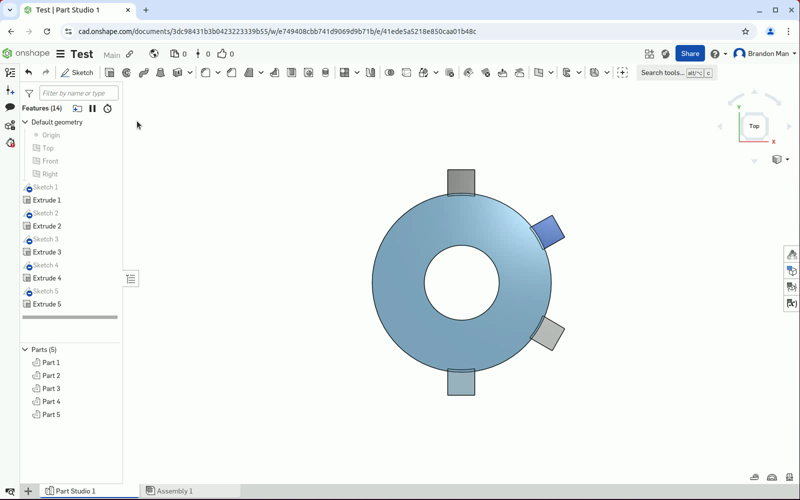
mouse_move(73, 189)
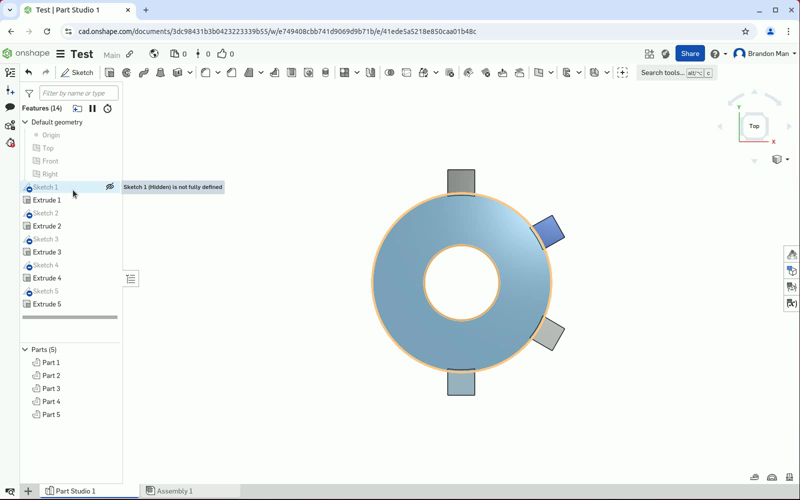
click(73, 189)
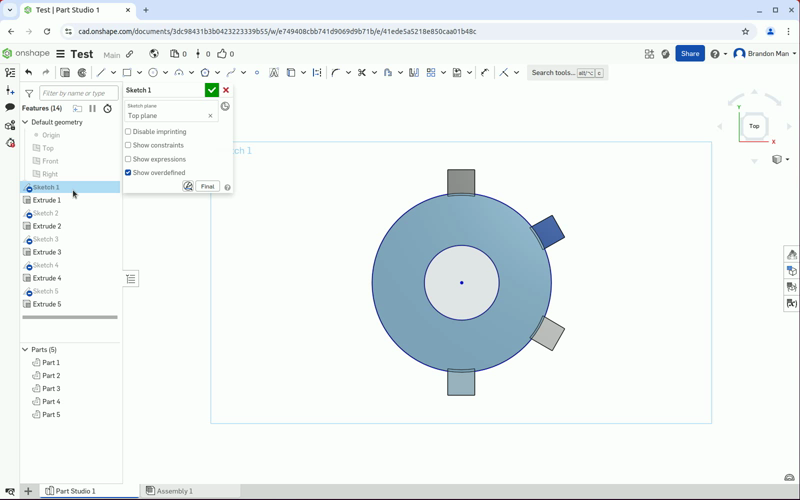
mouse_move(229, 92)
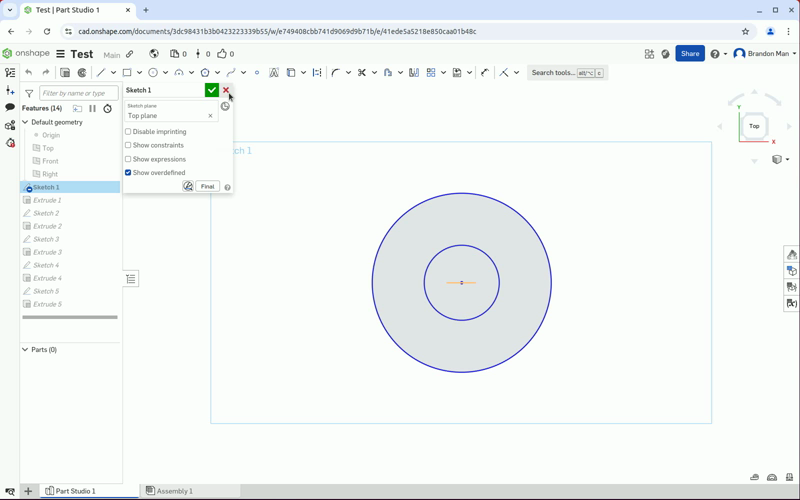
click(229, 92)
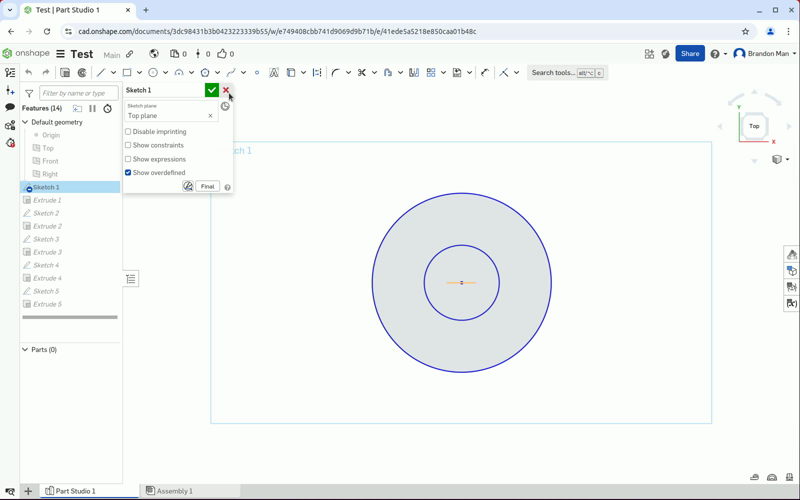
key(shift+s)
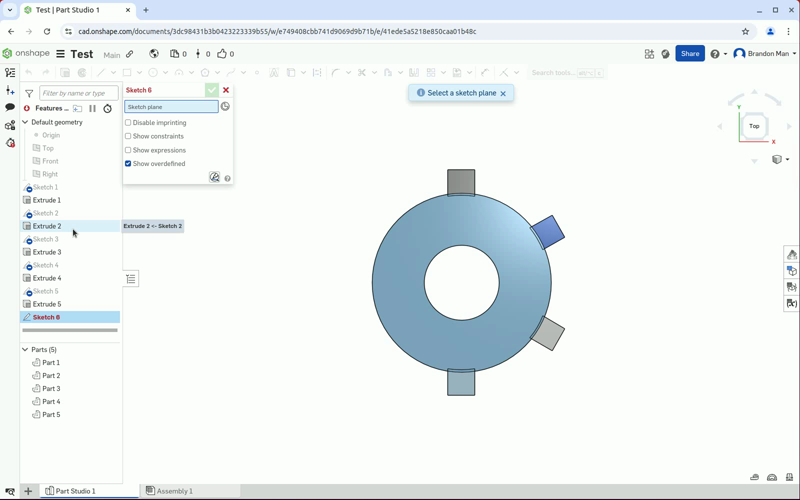
scroll(3)
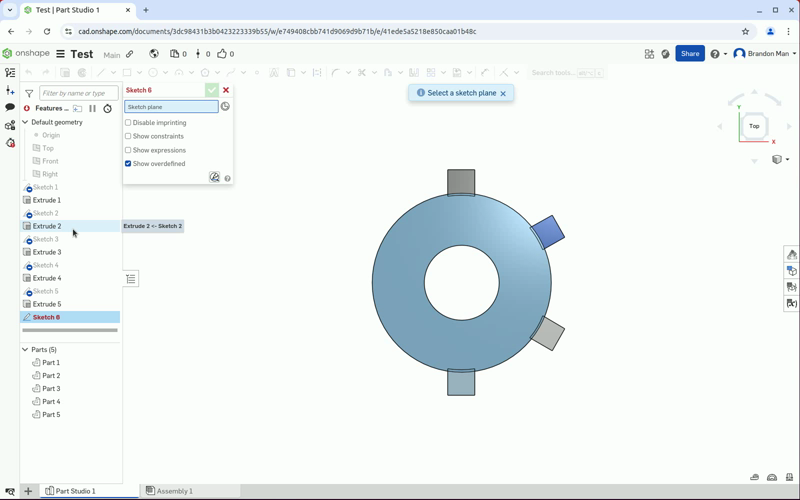
mouse_move(73, 150)
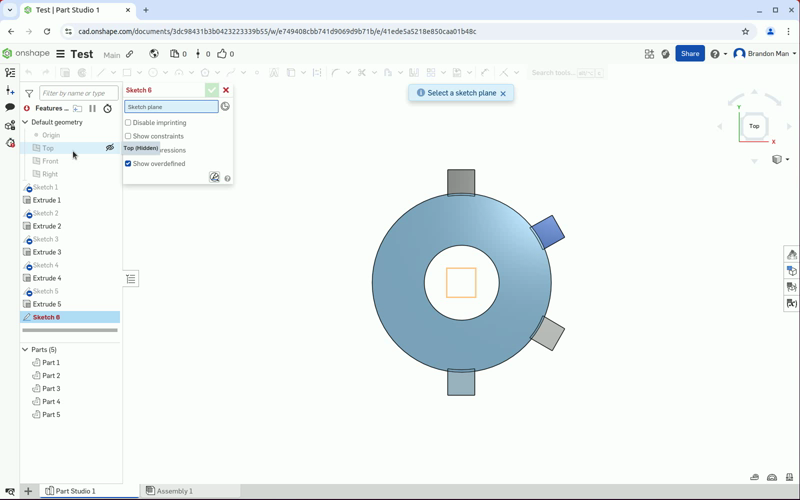
click(73, 150)
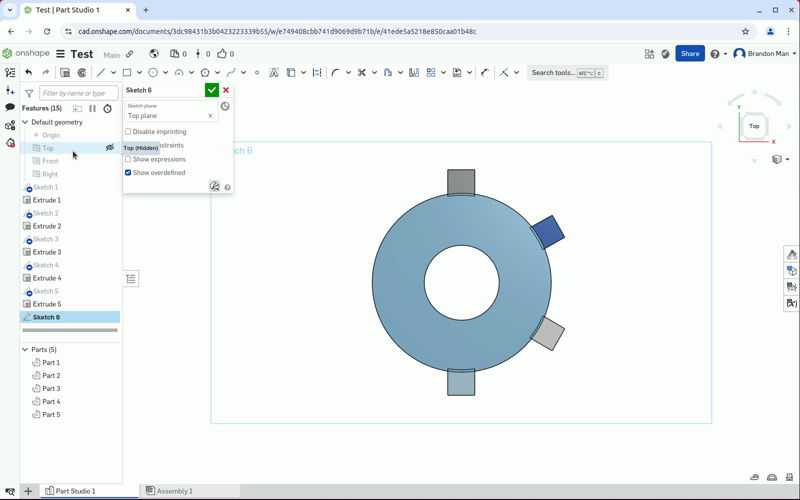
mouse_move(73, 352)
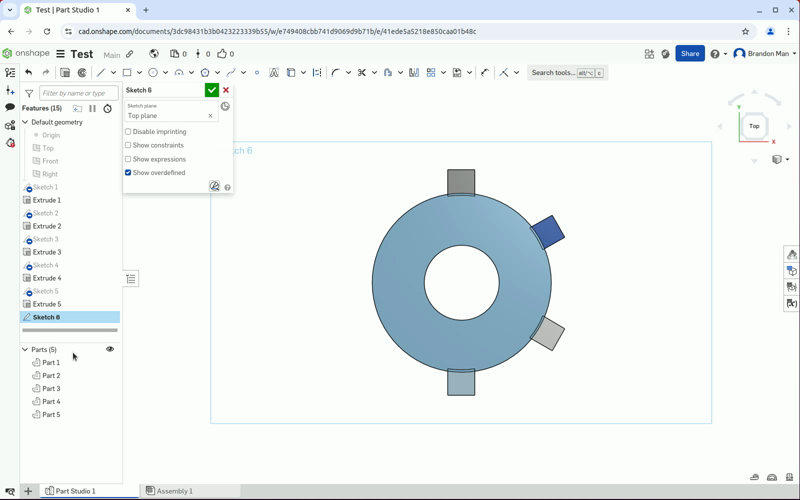
key(y)
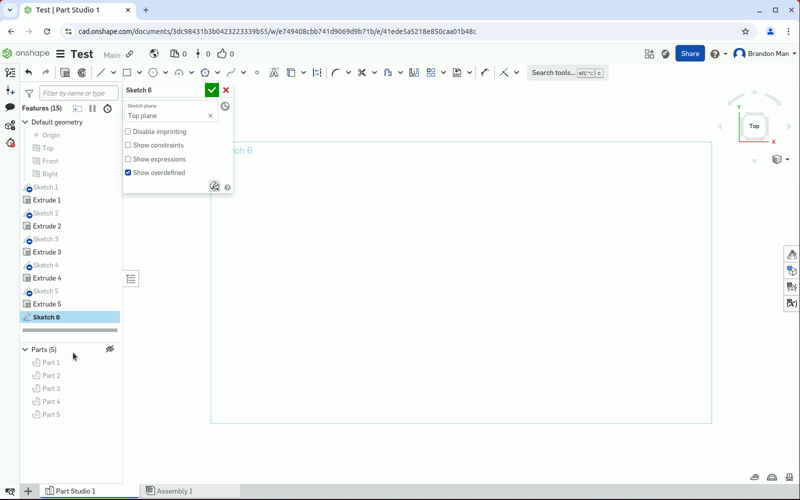
key(l)
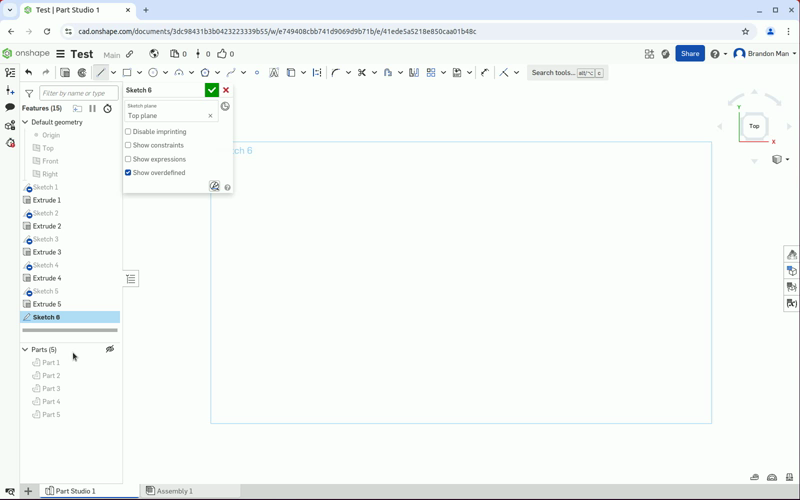
key_down(shift)
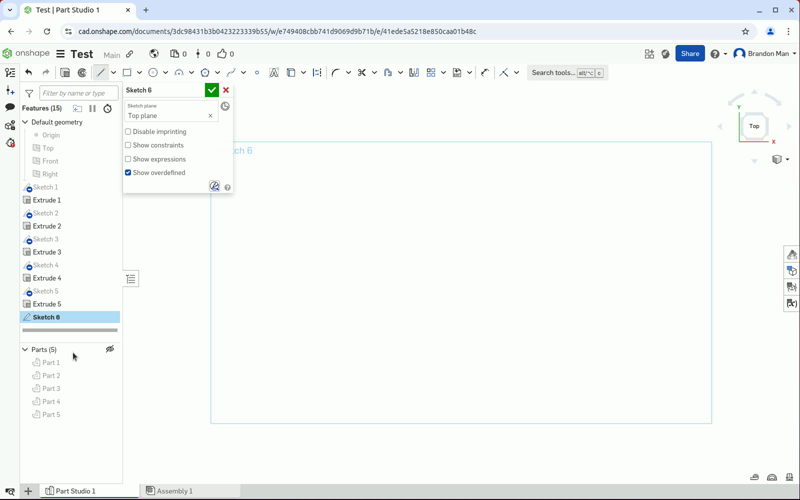
mouse_move(356, 328)
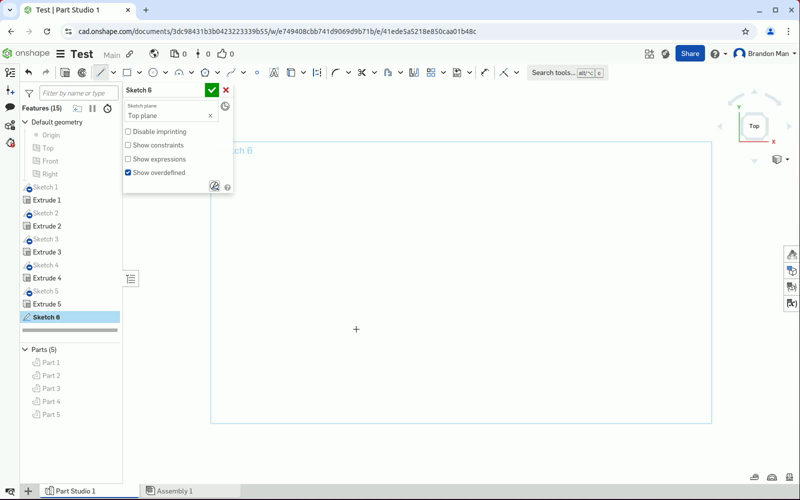
click(356, 328)
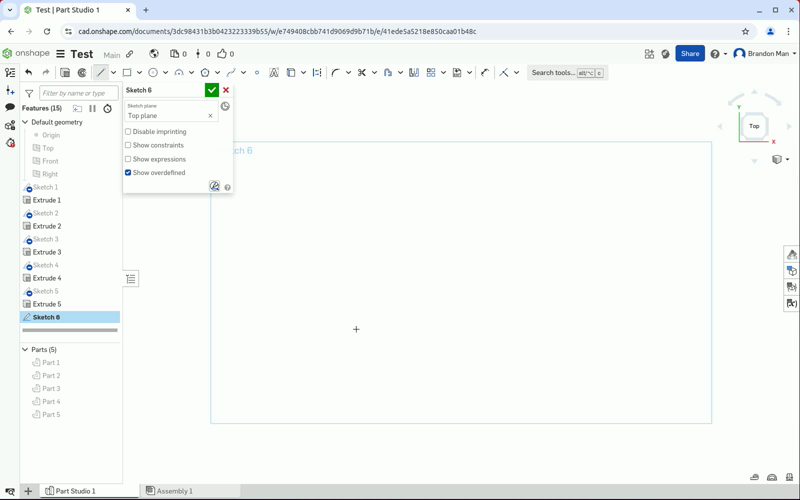
key_up(shift)
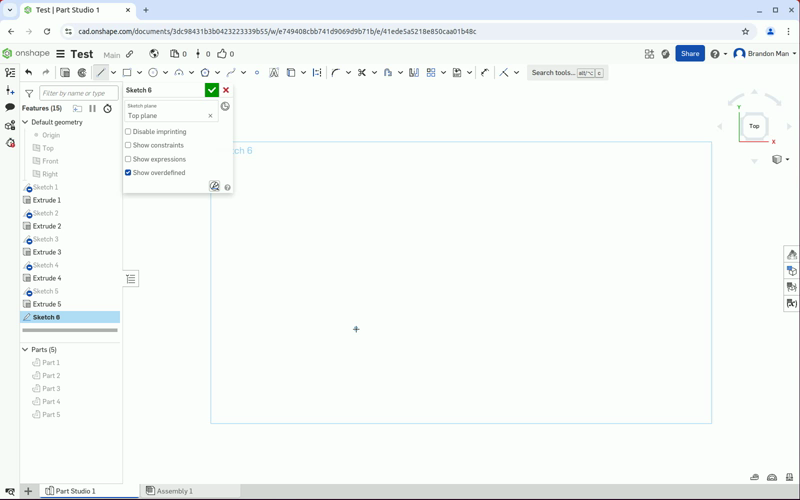
key_down(shift)
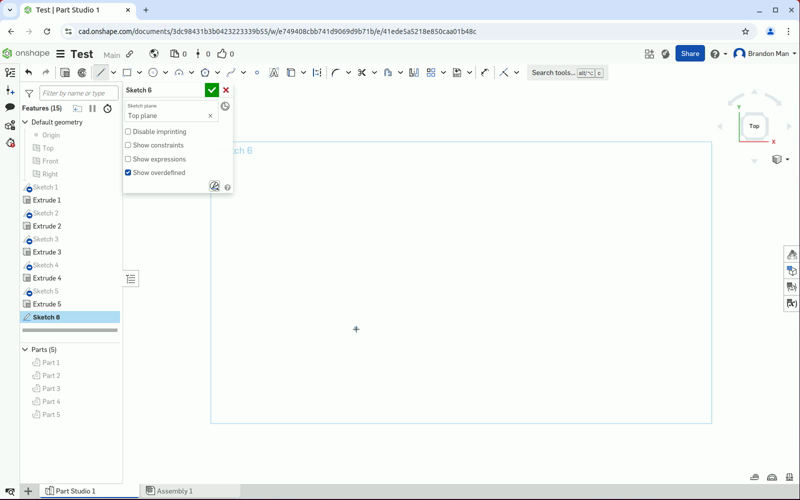
mouse_move(386, 328)
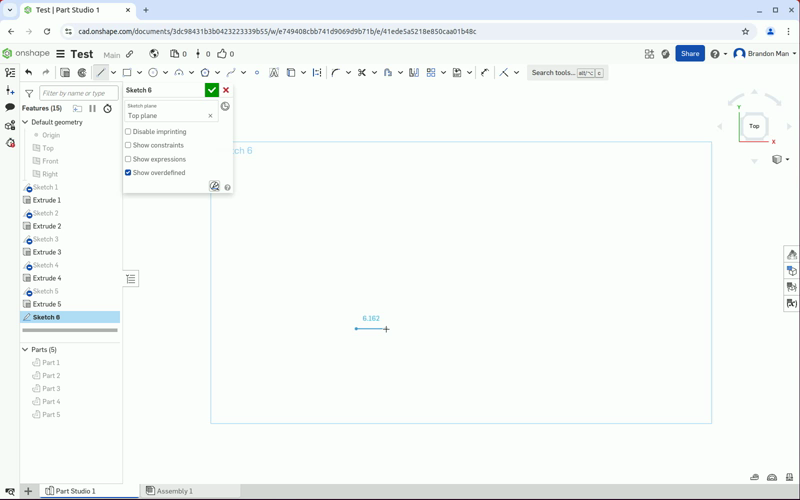
mouse_move(369, 350)
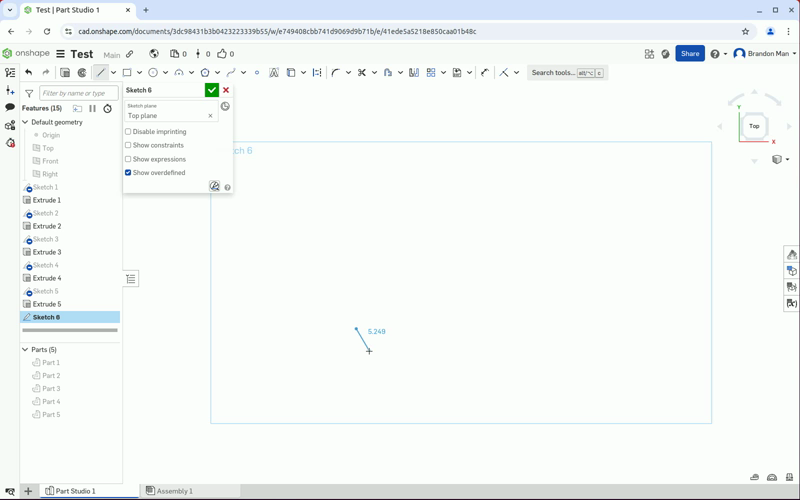
click(369, 350)
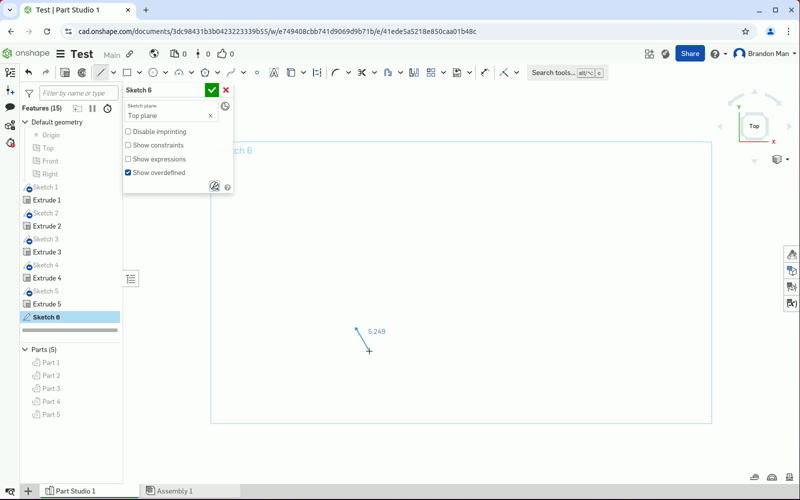
key_up(shift)
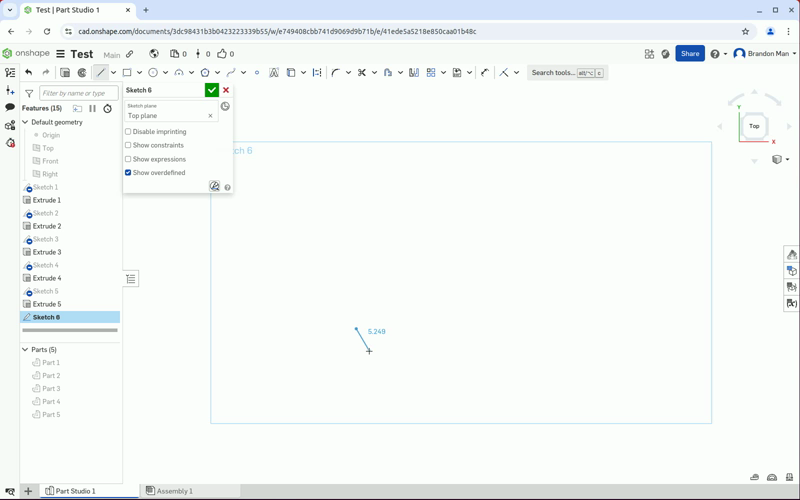
key_down(shift)
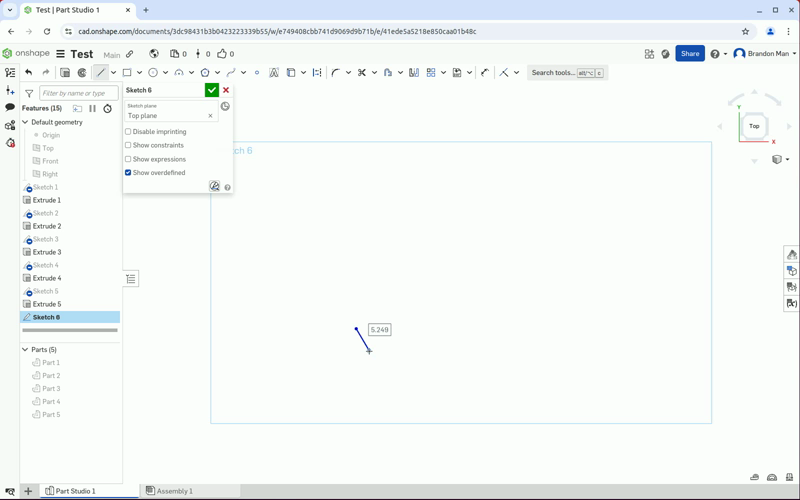
mouse_move(399, 350)
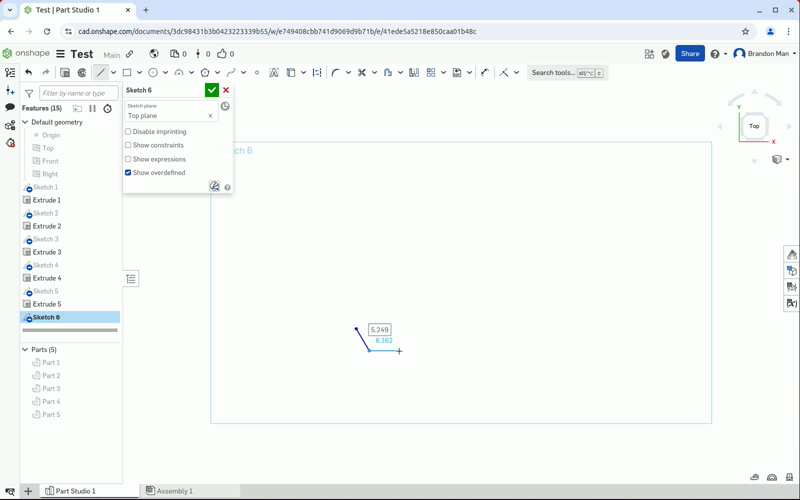
mouse_move(391, 337)
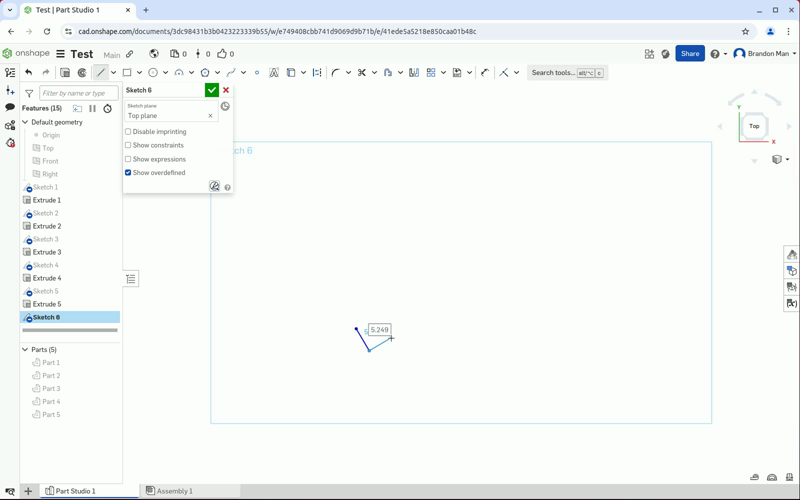
click(391, 337)
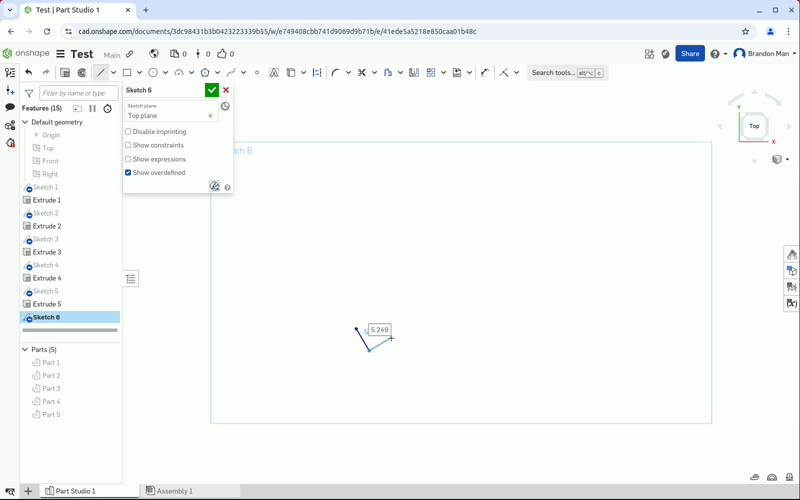
key_up(shift)
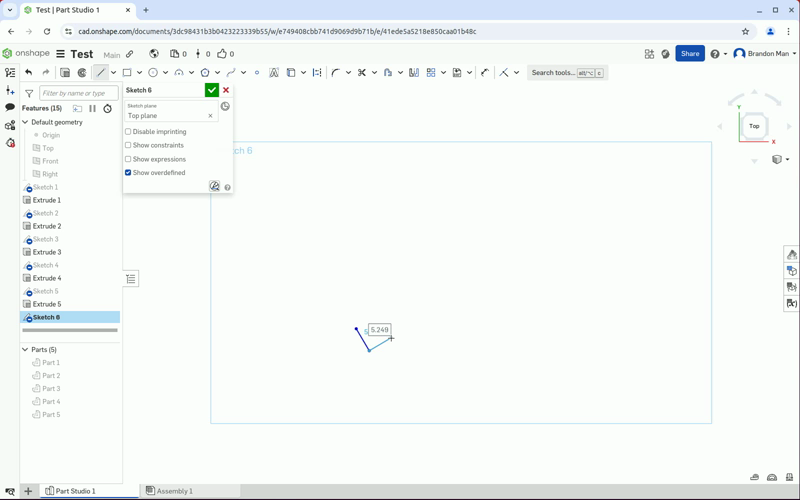
key(esc)
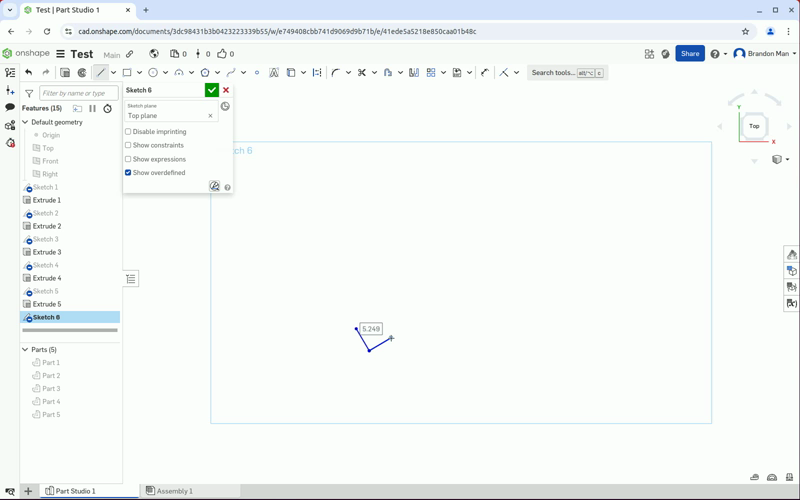
key(a)
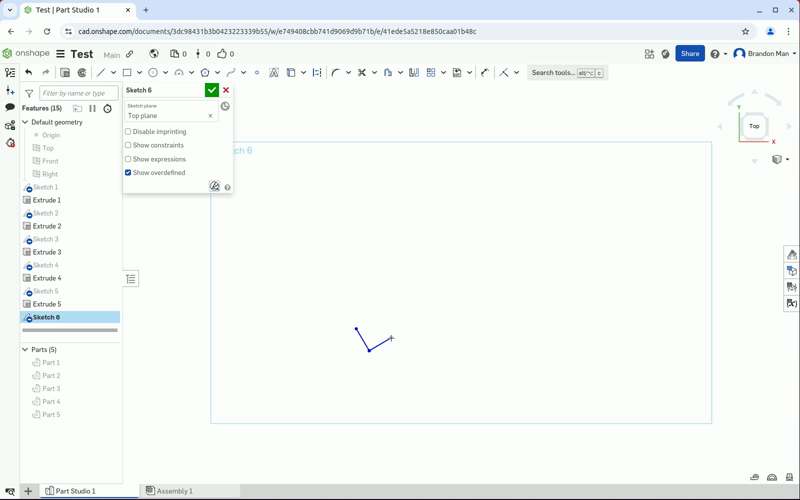
mouse_move(391, 337)
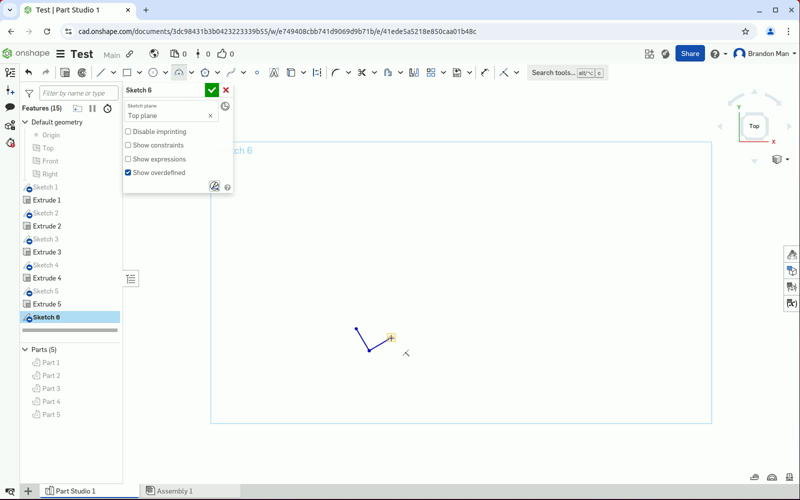
click(391, 337)
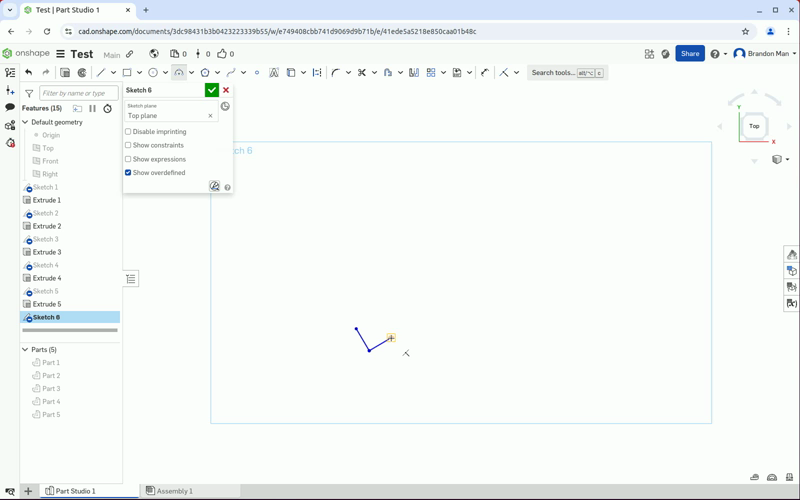
key_down(shift)
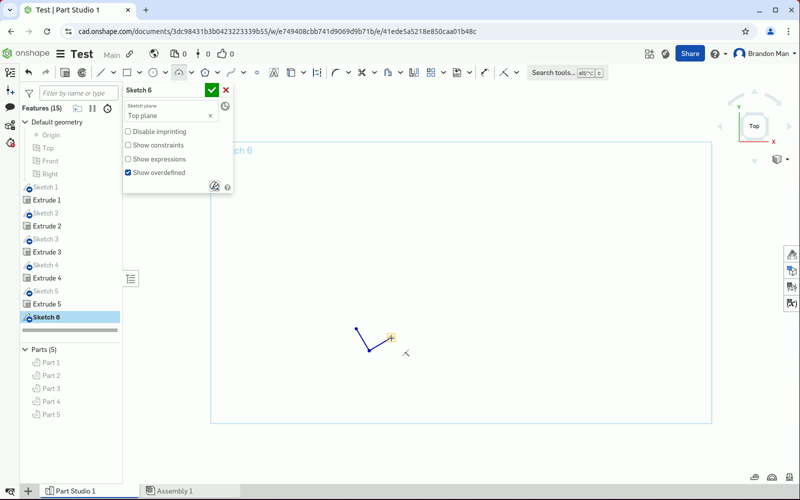
mouse_move(378, 315)
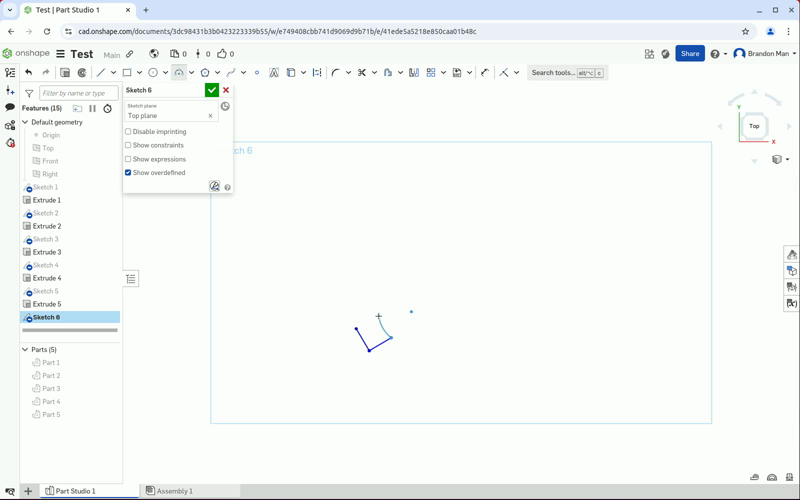
click(378, 315)
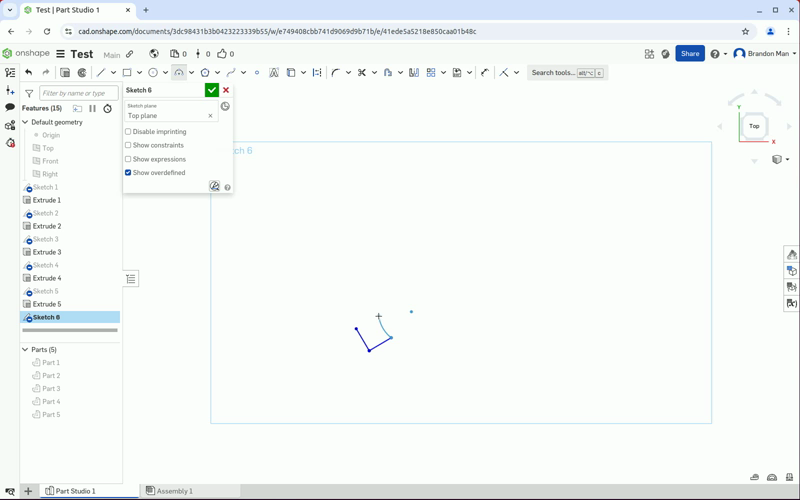
mouse_move(383, 327)
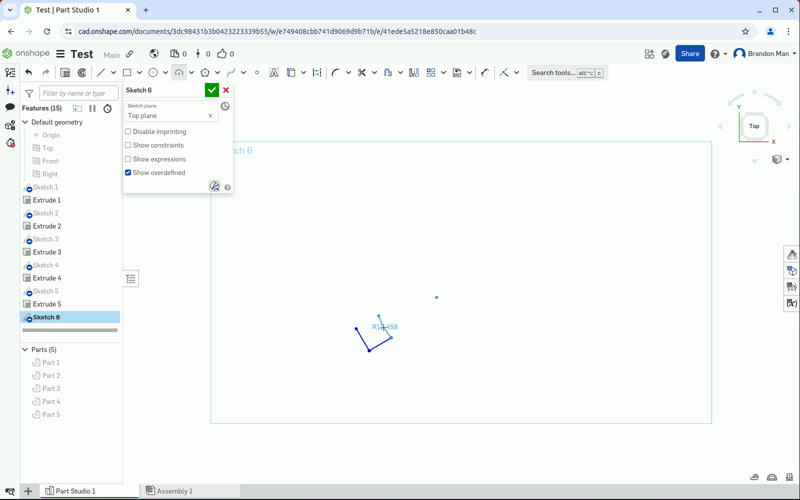
click(383, 327)
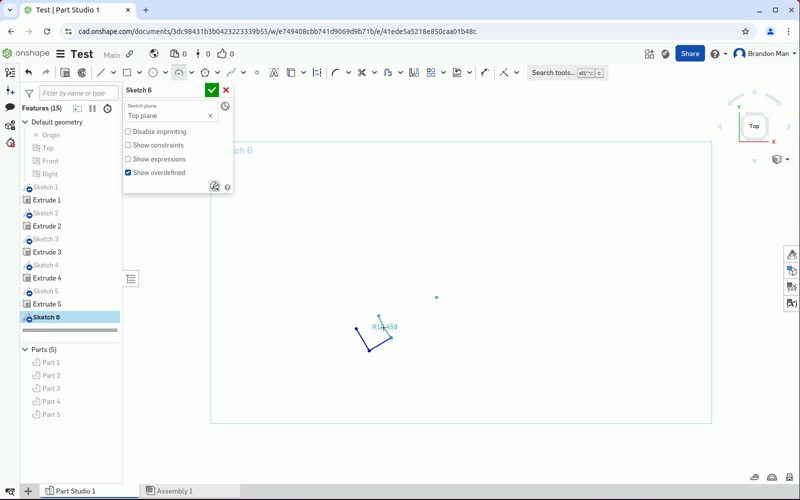
key_up(shift)
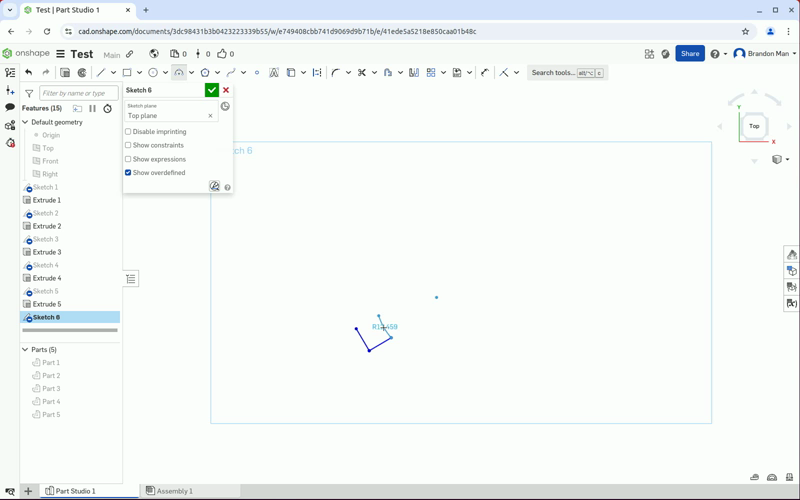
key(esc)
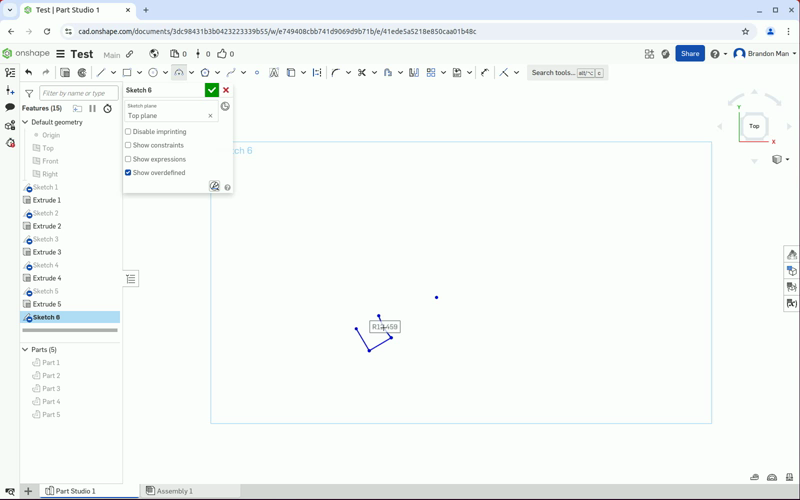
key(l)
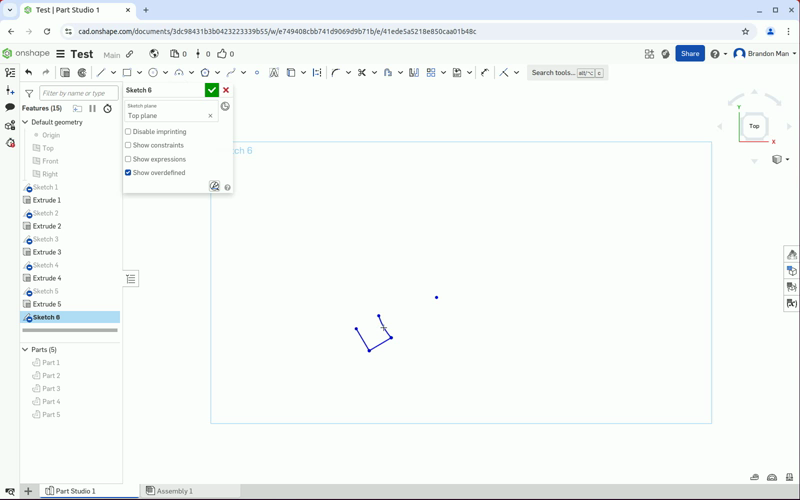
mouse_move(378, 315)
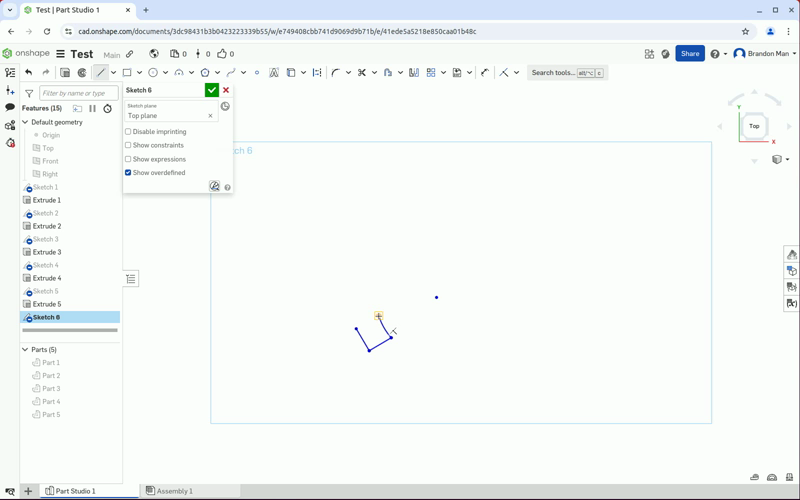
click(378, 315)
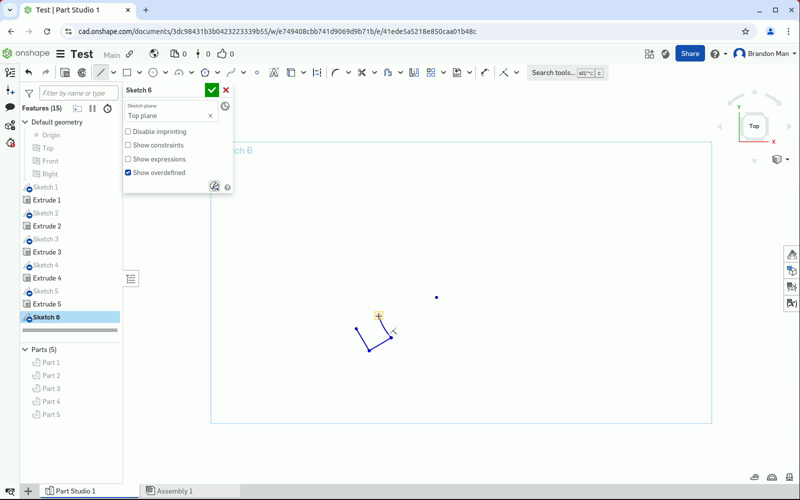
mouse_move(408, 315)
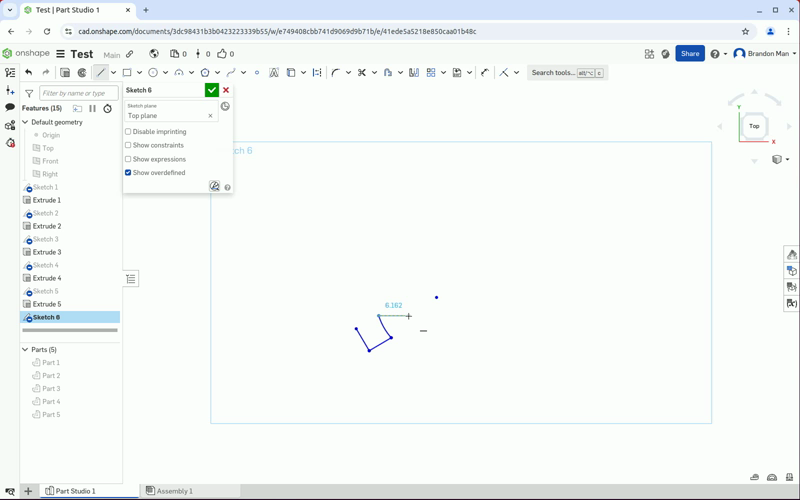
key_down(shift)
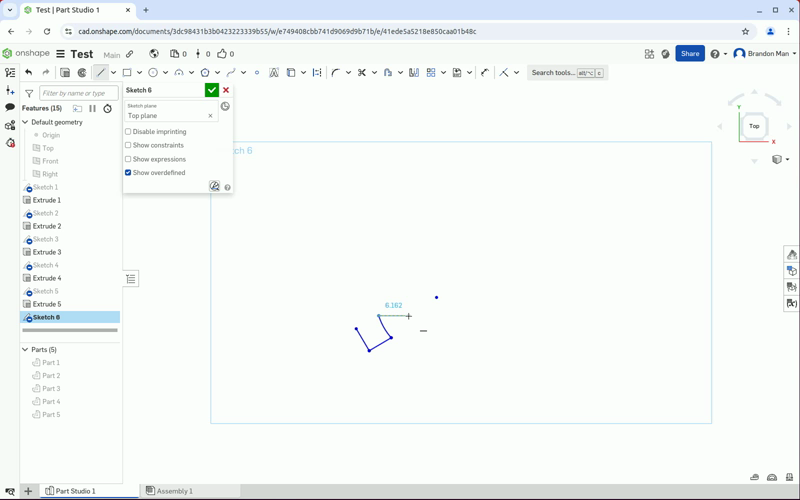
mouse_move(356, 328)
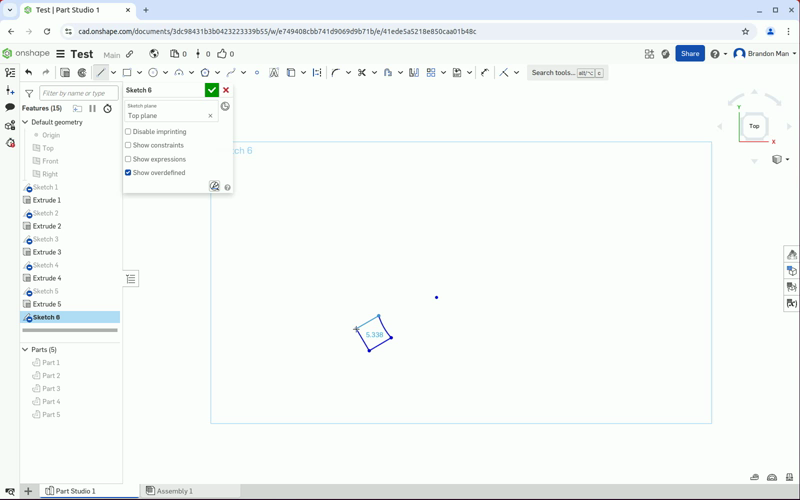
key_up(shift)
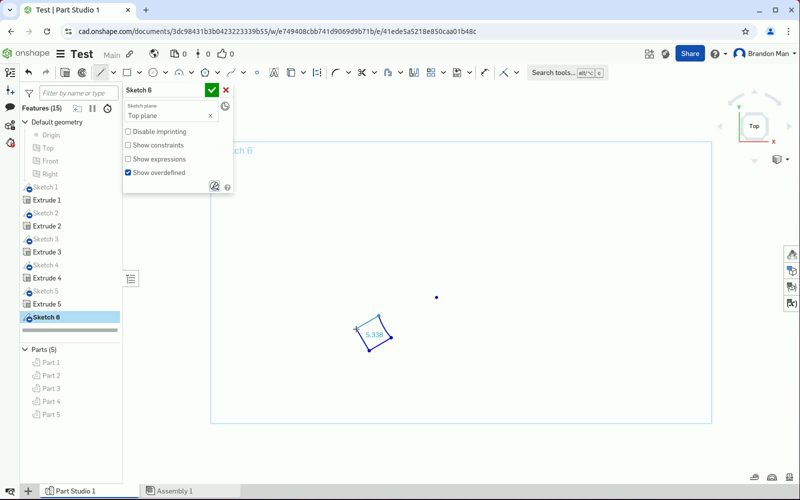
click(356, 328)
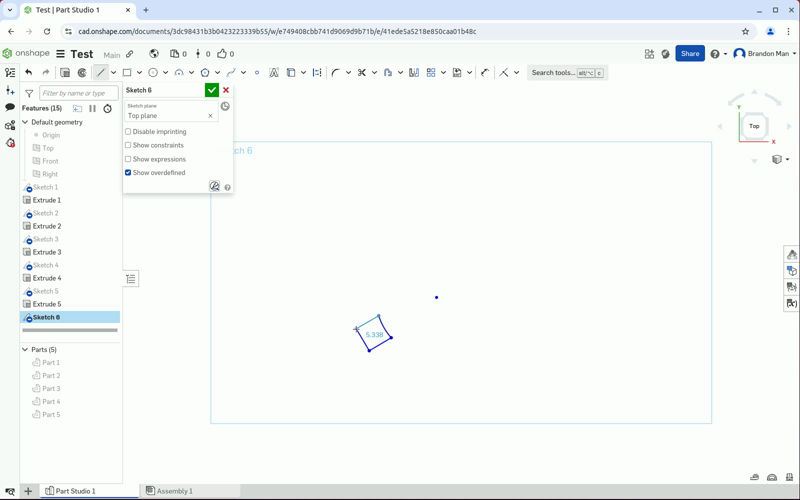
key(esc)
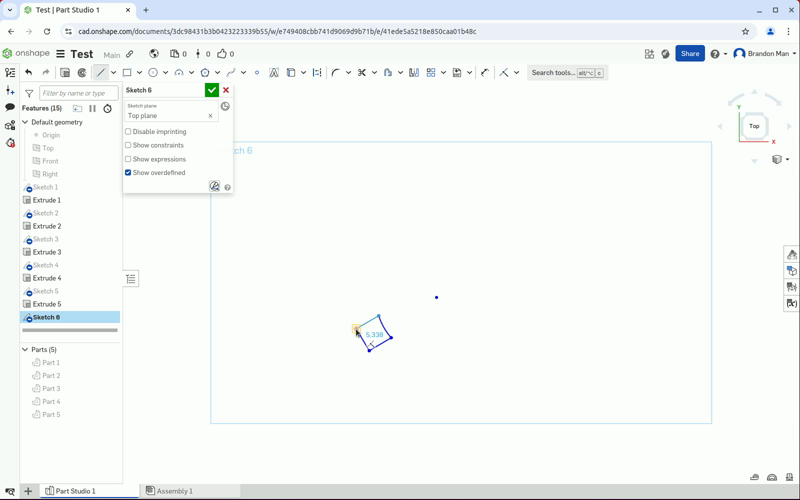
mouse_move(370, 344)
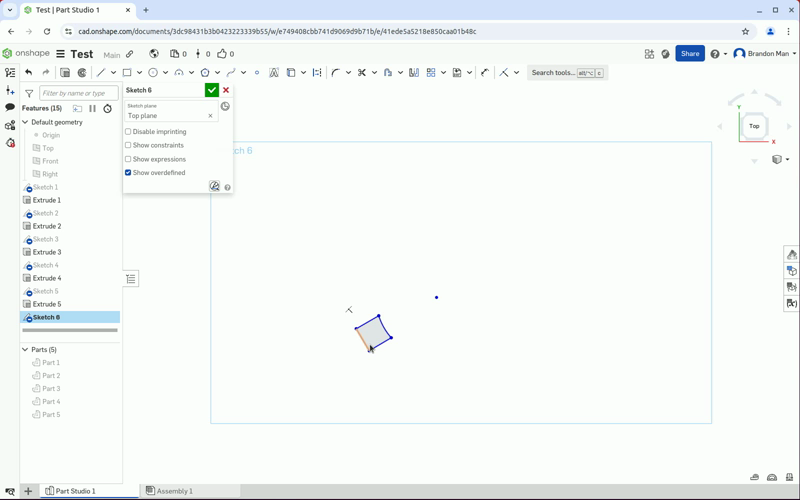
scroll(6)
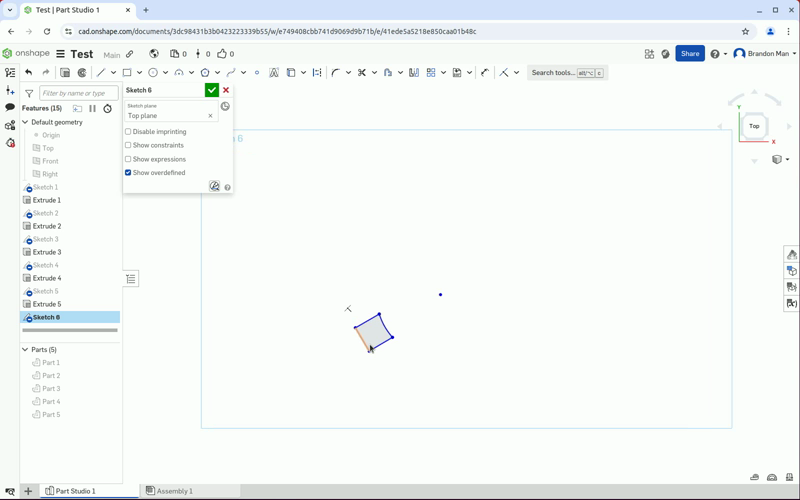
scroll(6)
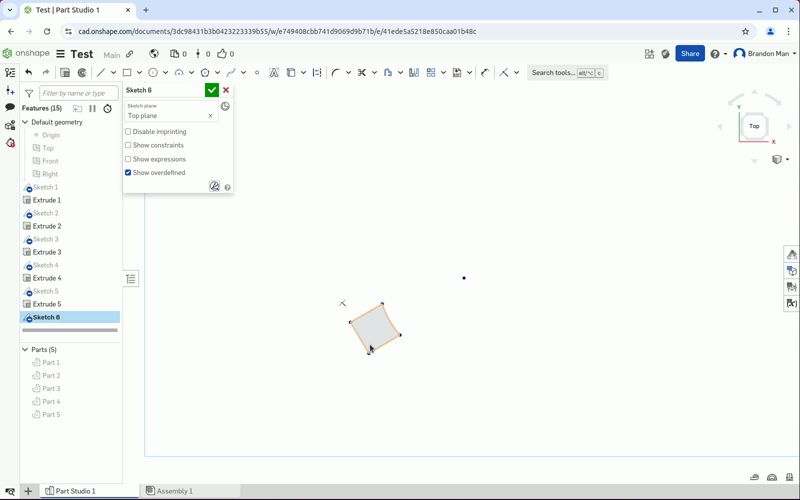
scroll(6)
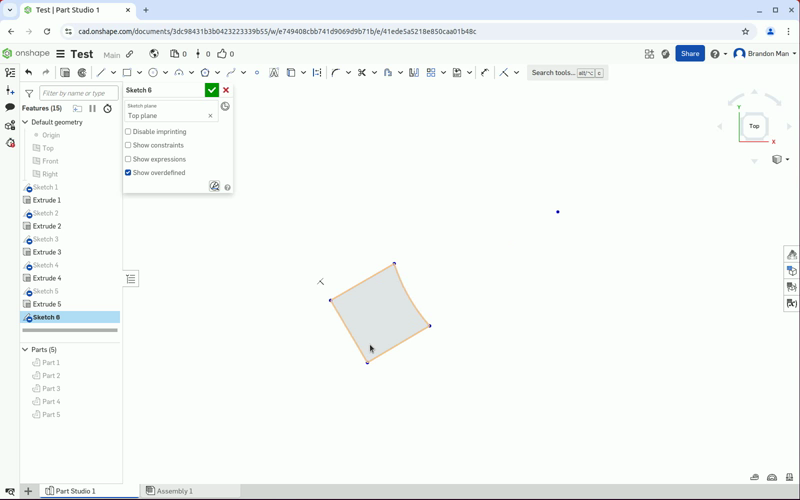
scroll(6)
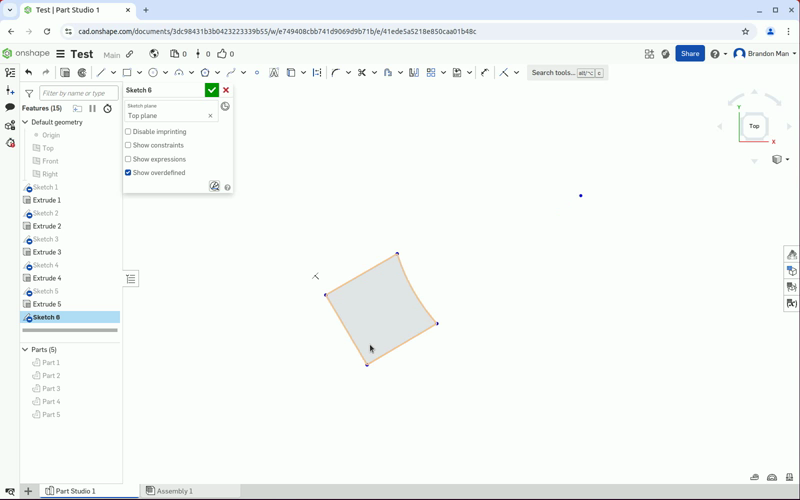
scroll(6)
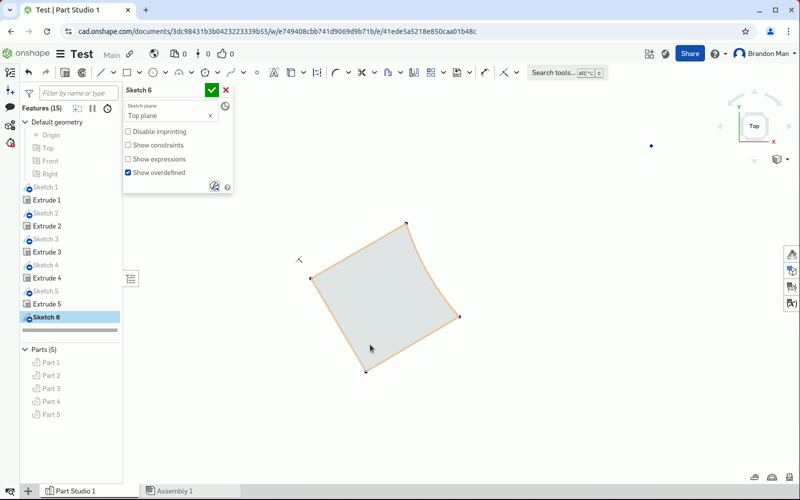
scroll(6)
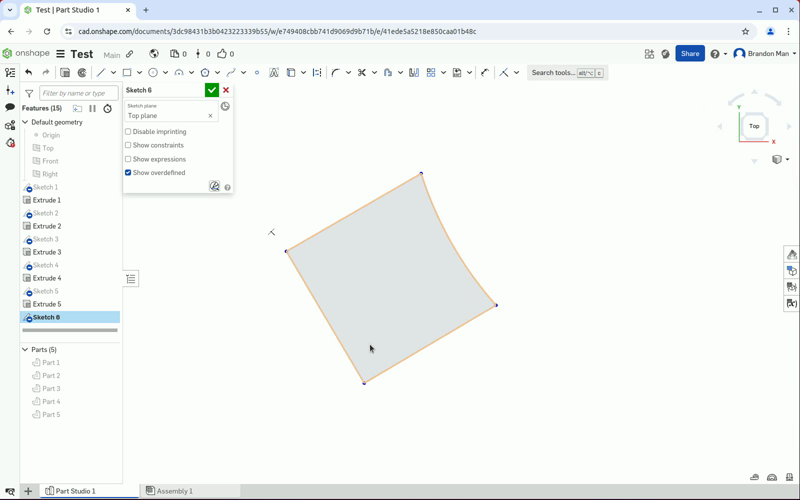
scroll(6)
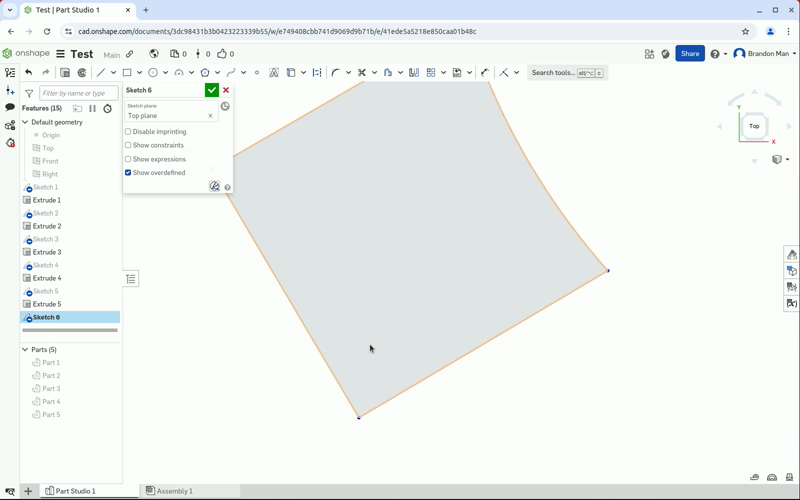
click(370, 344)
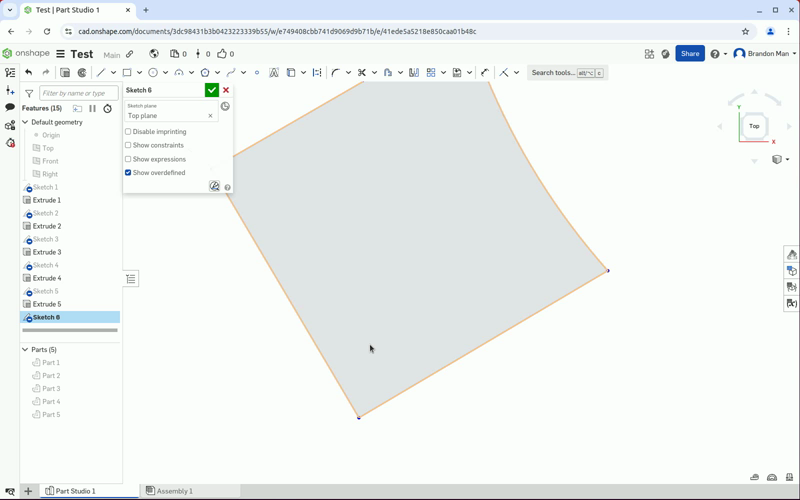
scroll(-6)
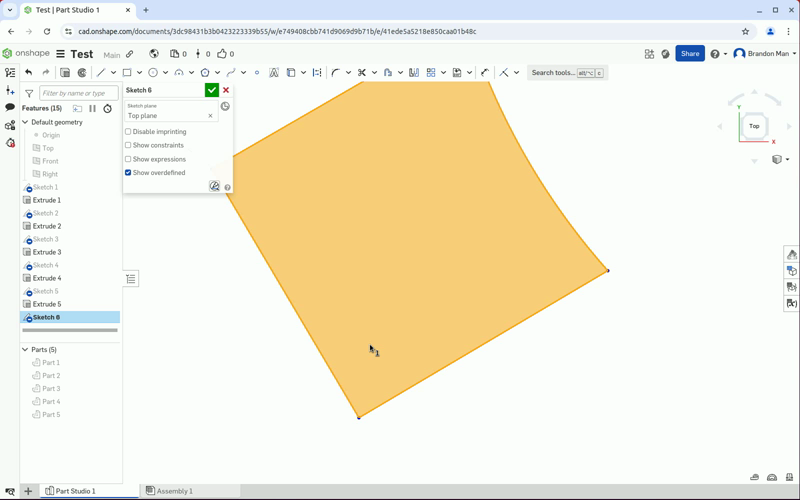
scroll(-6)
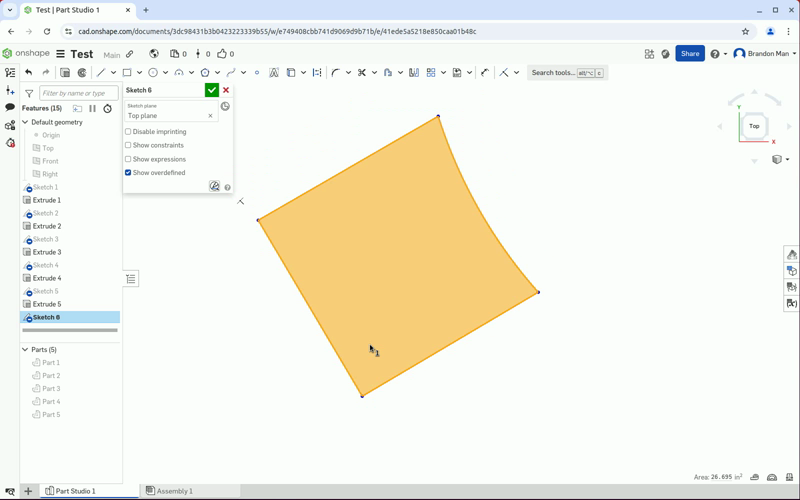
scroll(-6)
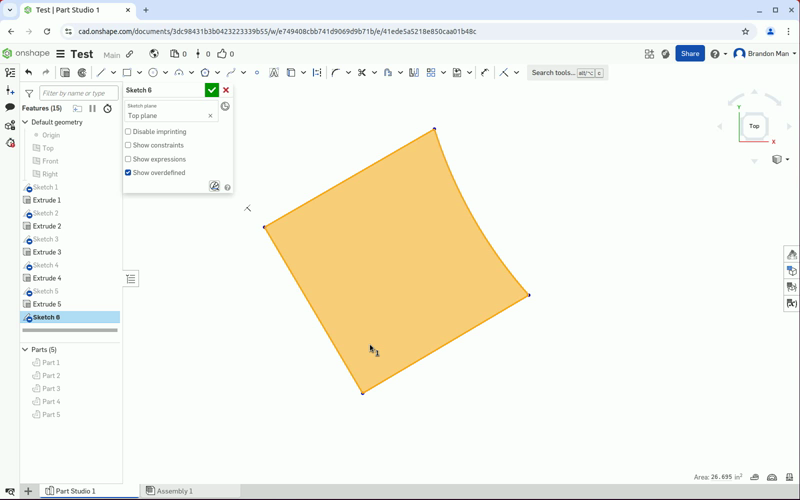
scroll(-6)
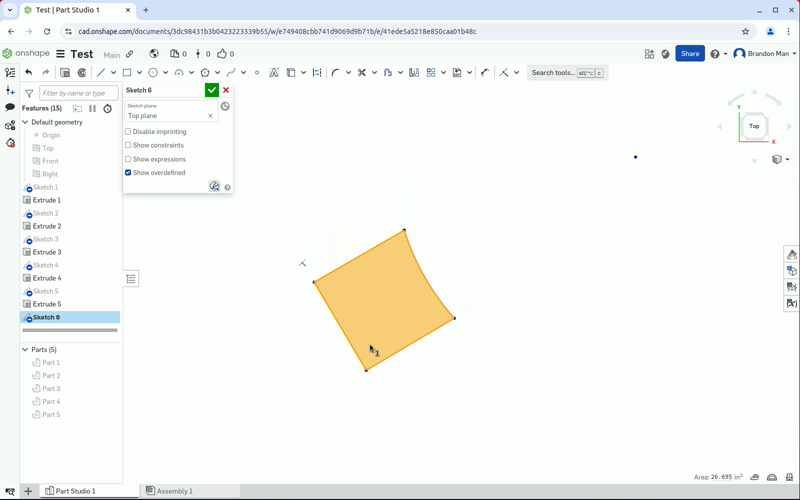
scroll(-6)
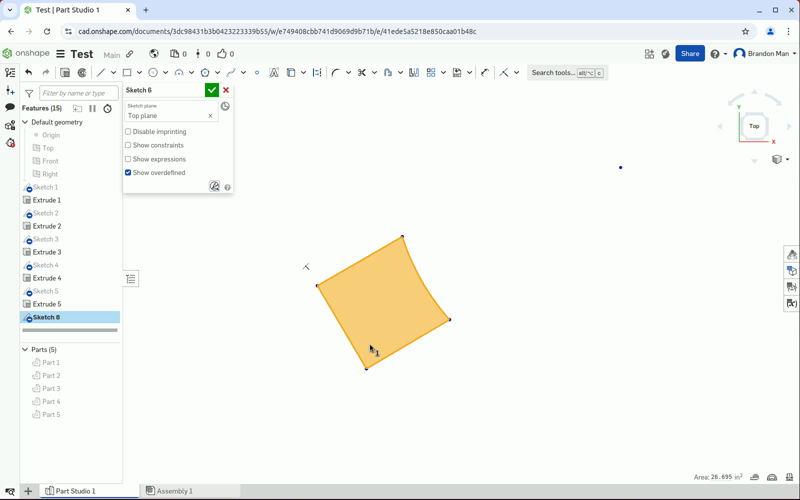
scroll(-6)
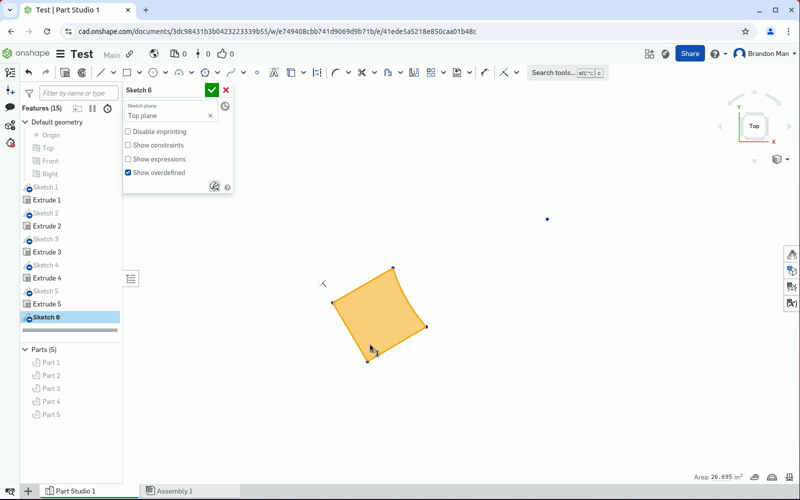
scroll(-6)
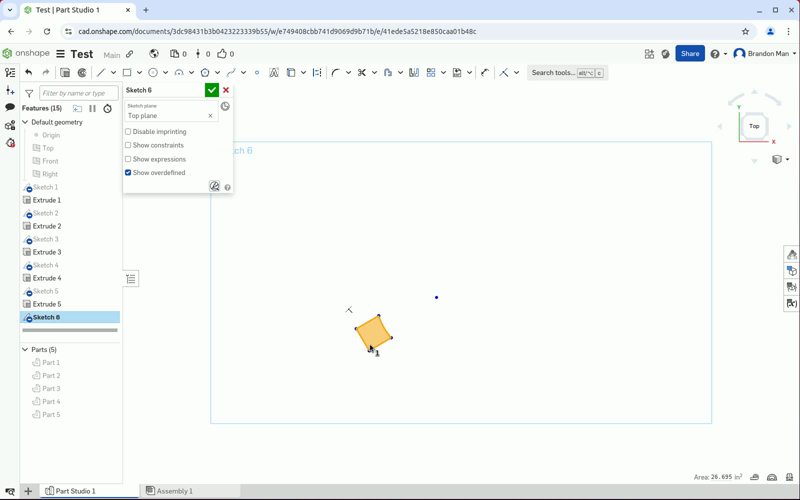
mouse_move(73, 352)
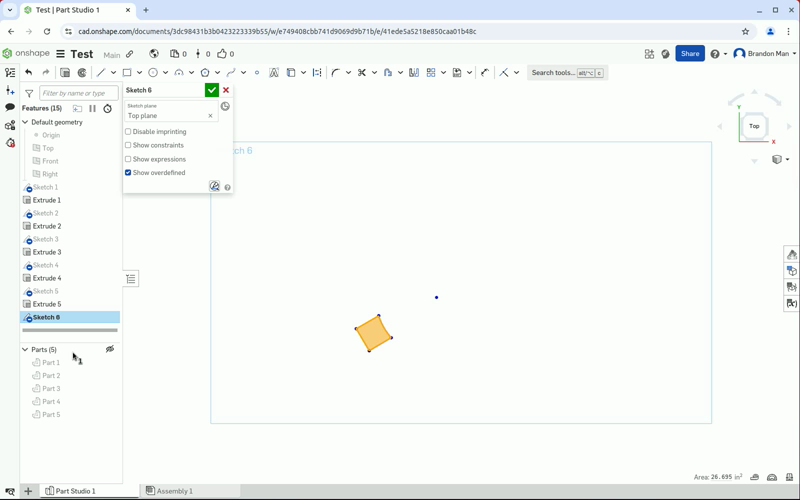
key(shift+y)
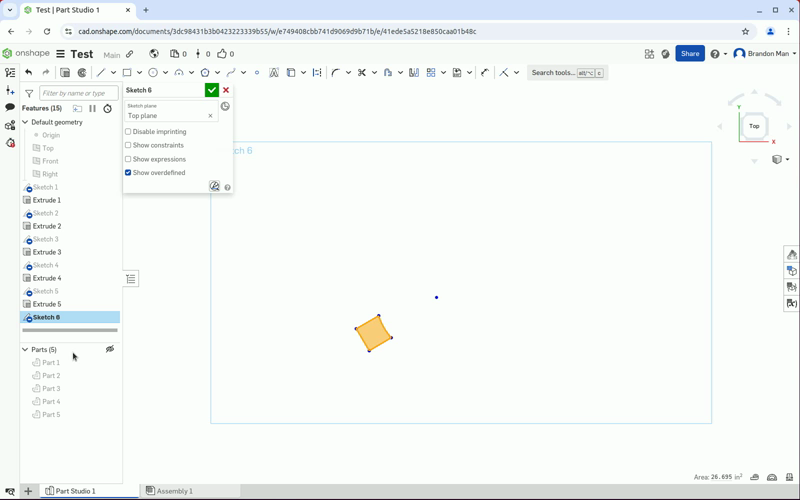
key(shift+e)
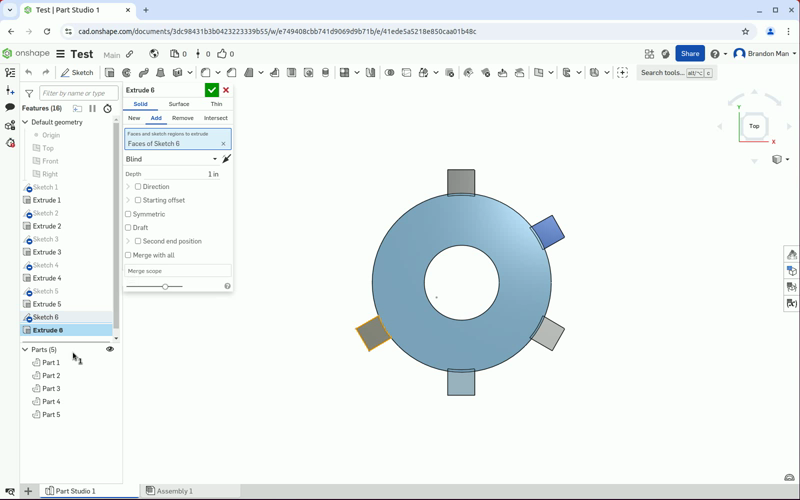
mouse_move(143, 106)
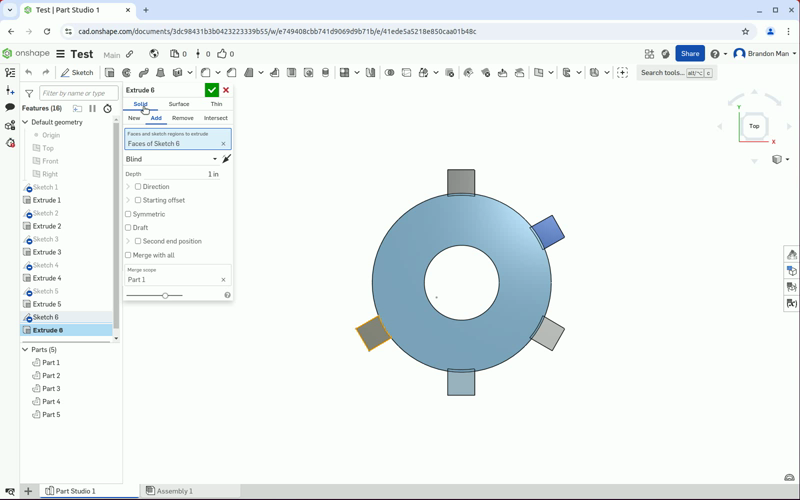
click(143, 106)
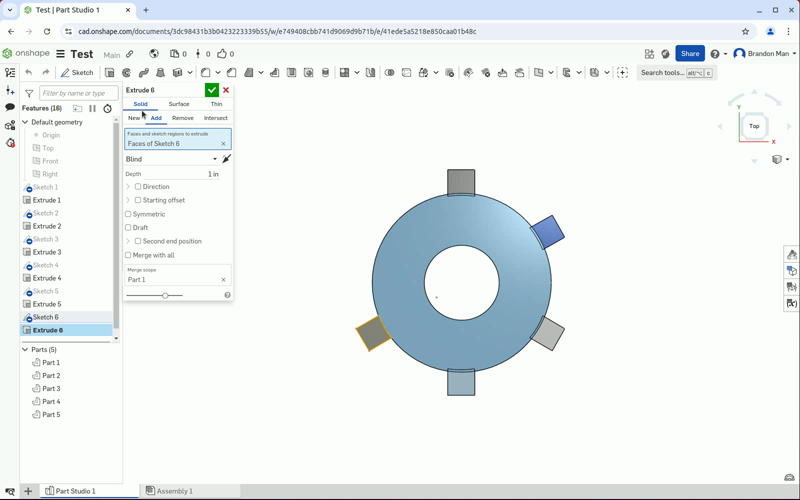
mouse_move(137, 120)
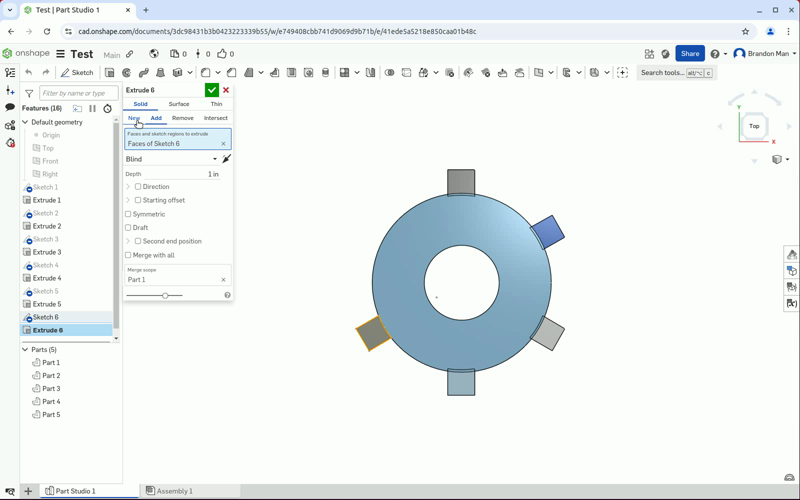
click(137, 120)
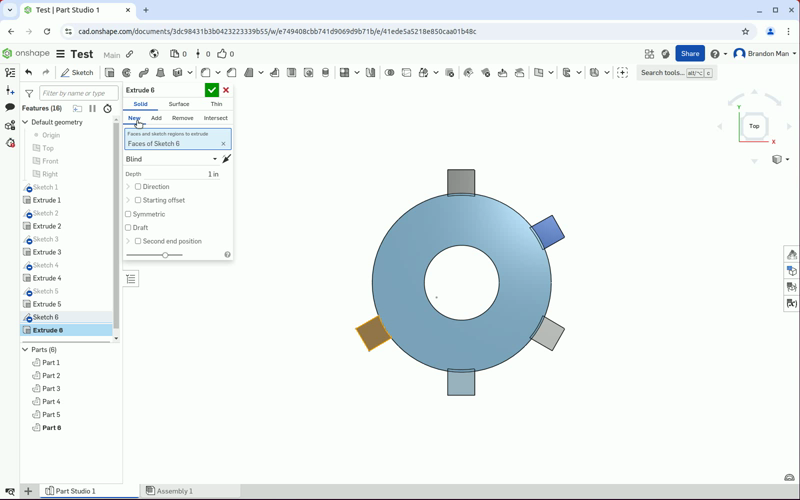
key(tab, 4)
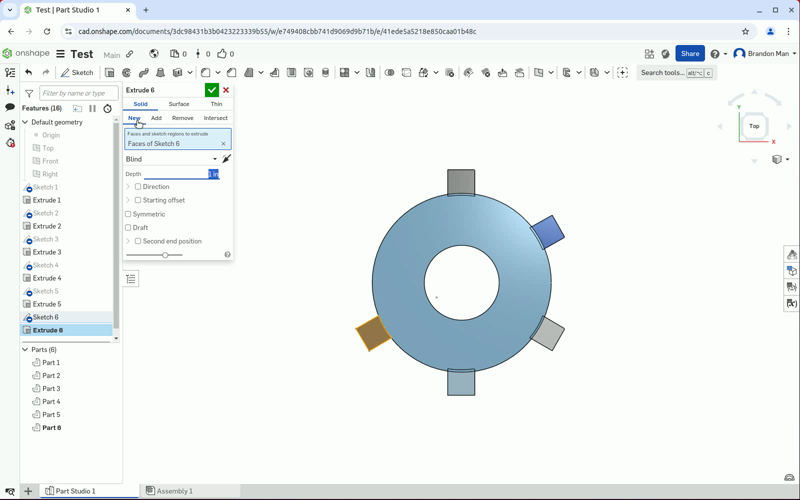
text(2.648)
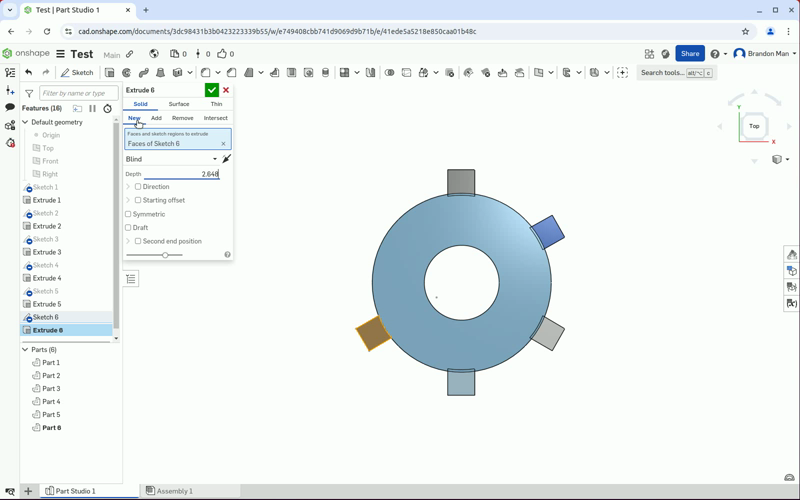
key(enter)
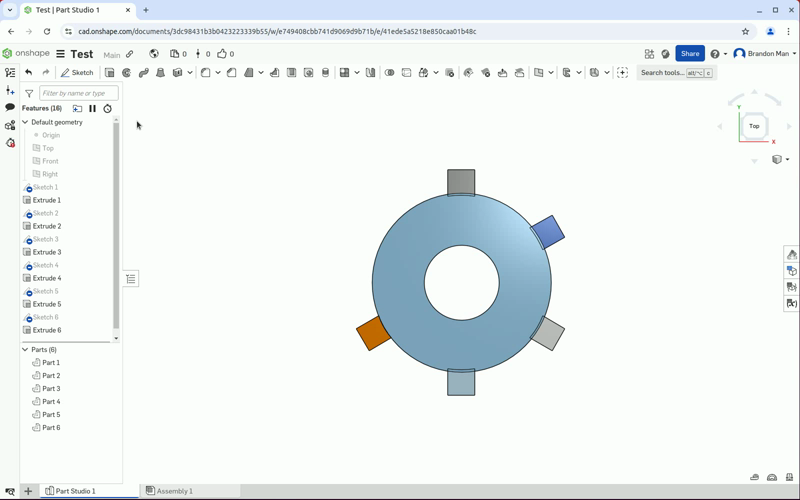
key(shift+h)
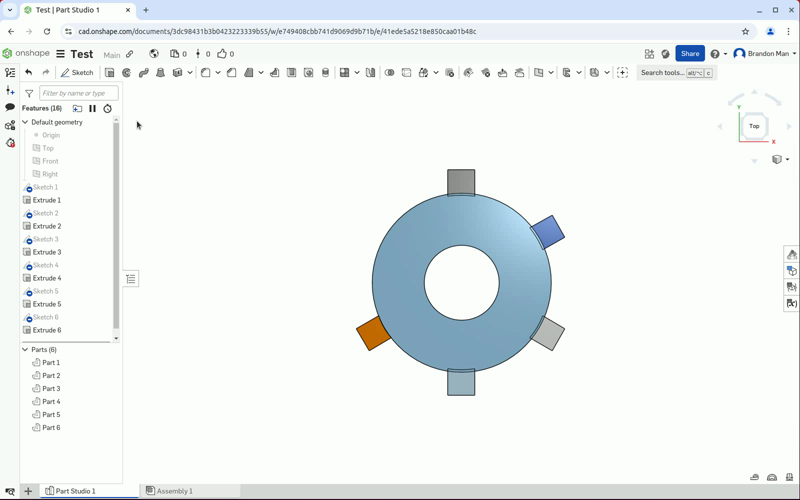
key(shift+h)
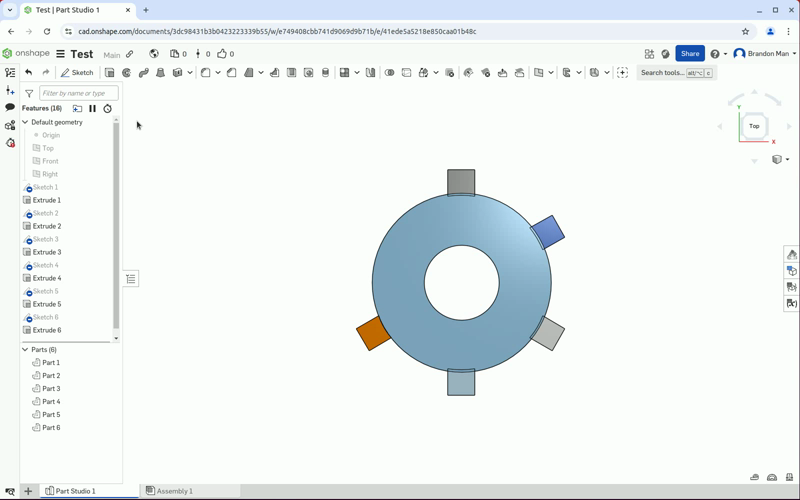
mouse_move(69, 189)
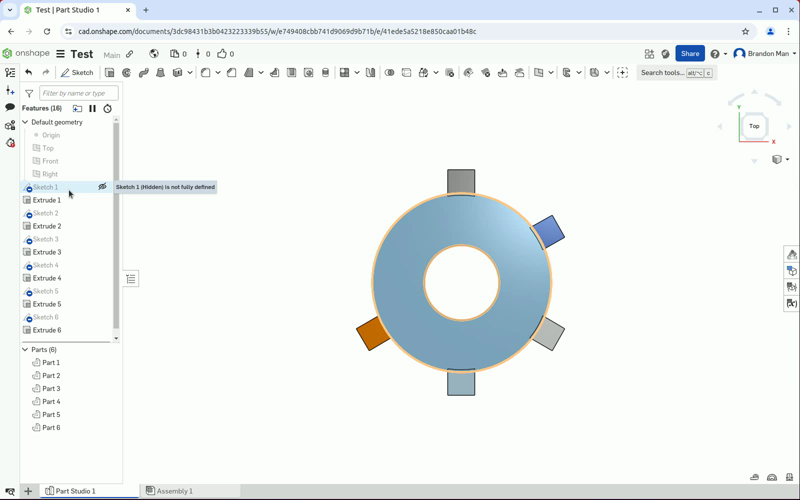
click(69, 189)
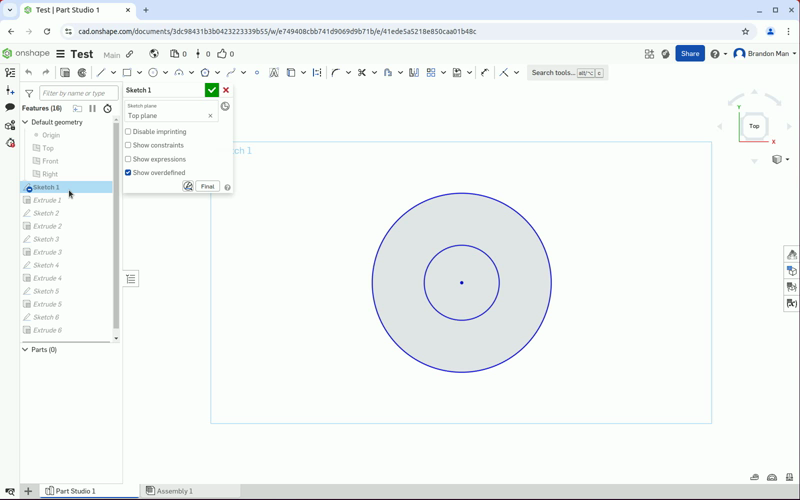
mouse_move(229, 92)
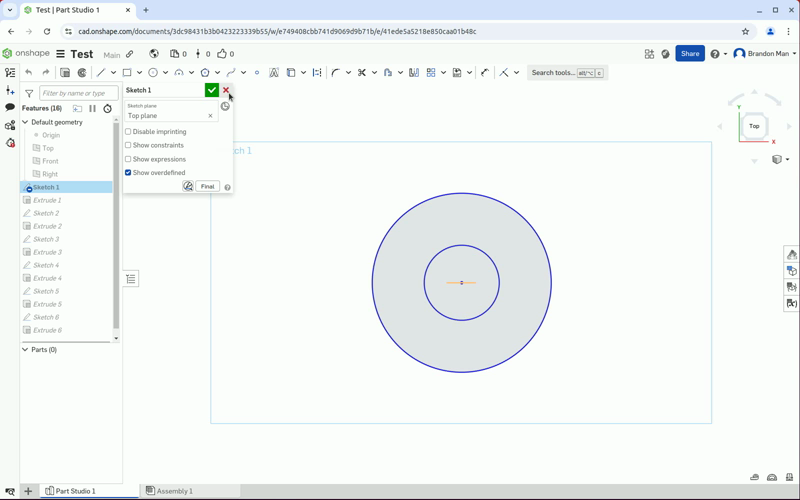
click(229, 92)
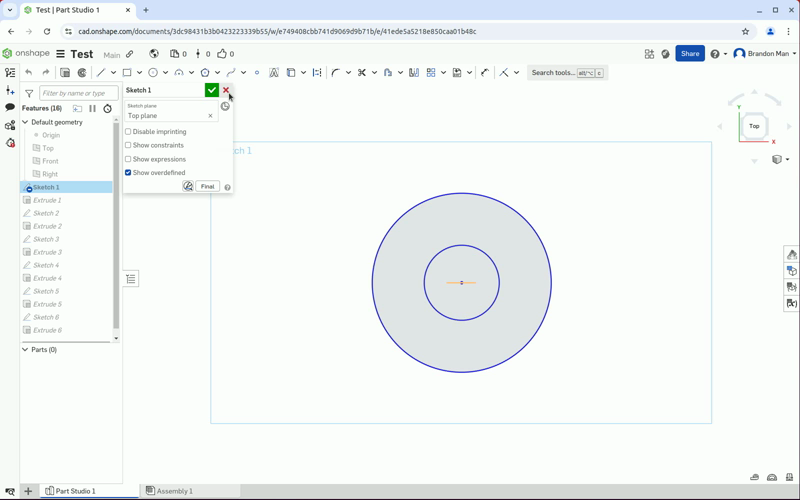
key(shift+s)
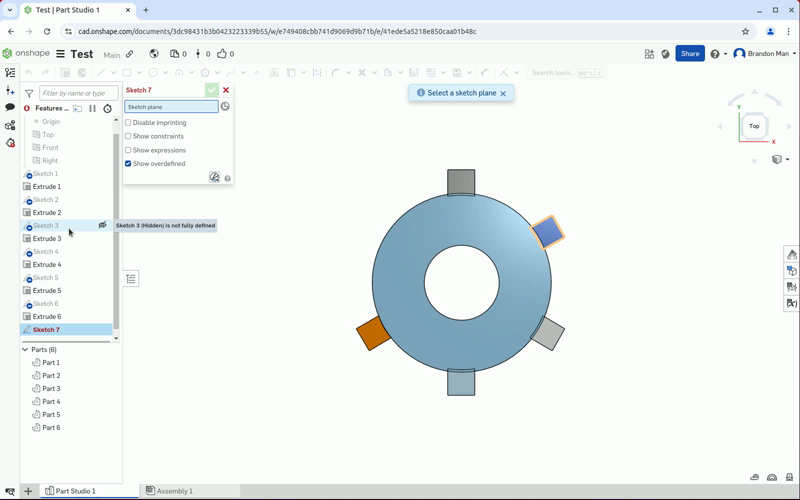
scroll(3)
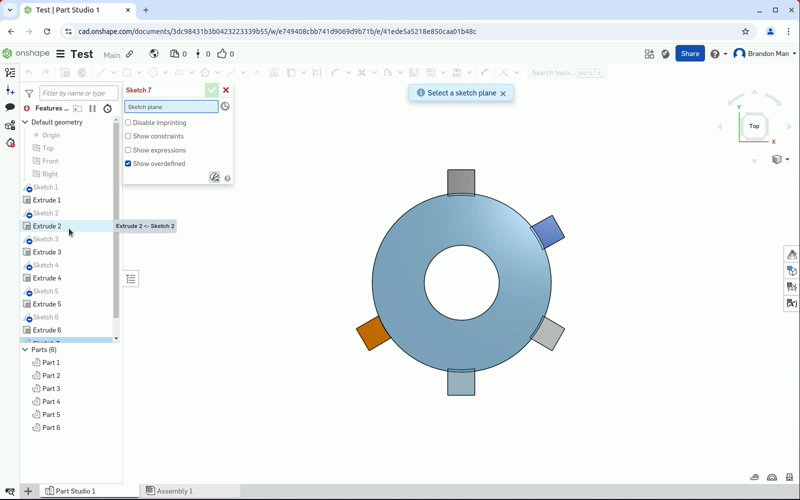
mouse_move(69, 150)
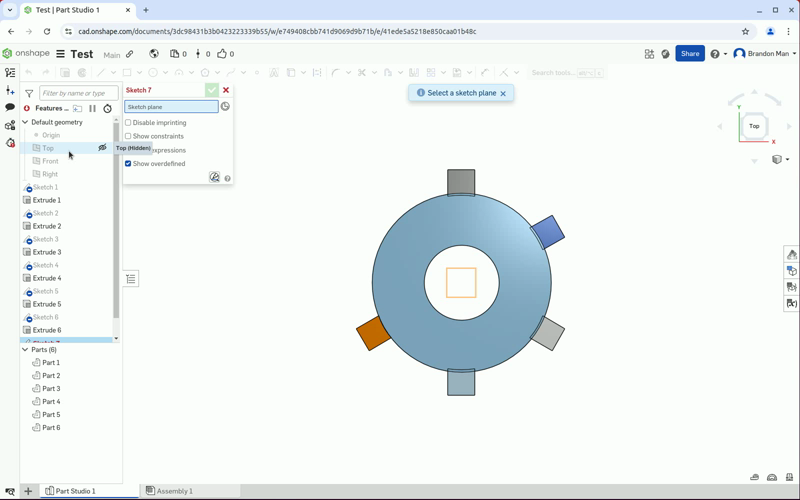
click(69, 150)
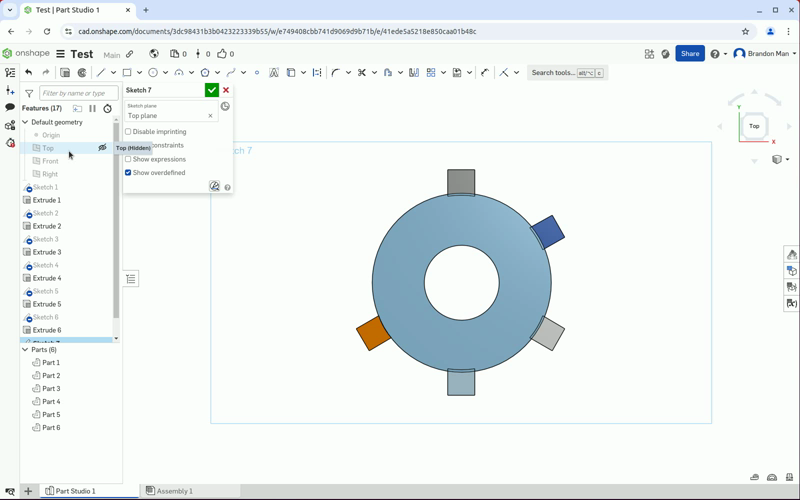
mouse_move(73, 352)
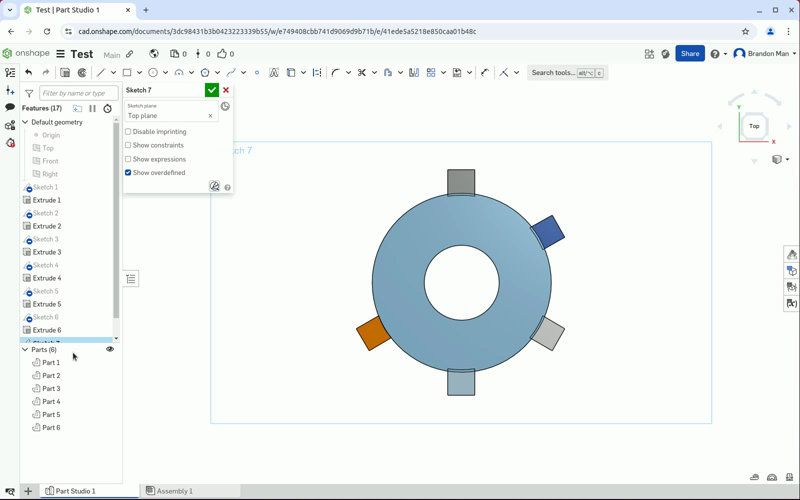
key(y)
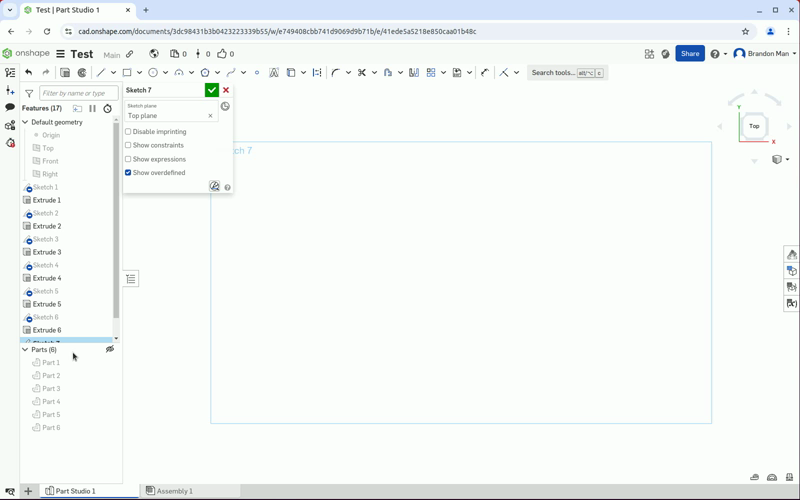
key(l)
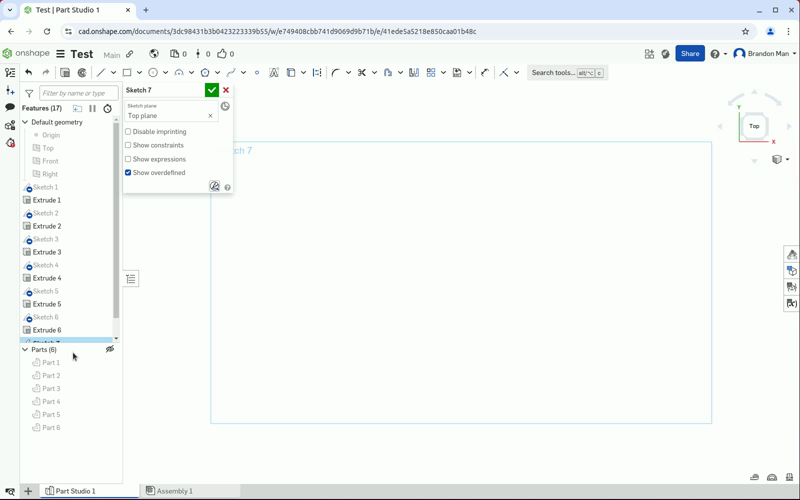
key_down(shift)
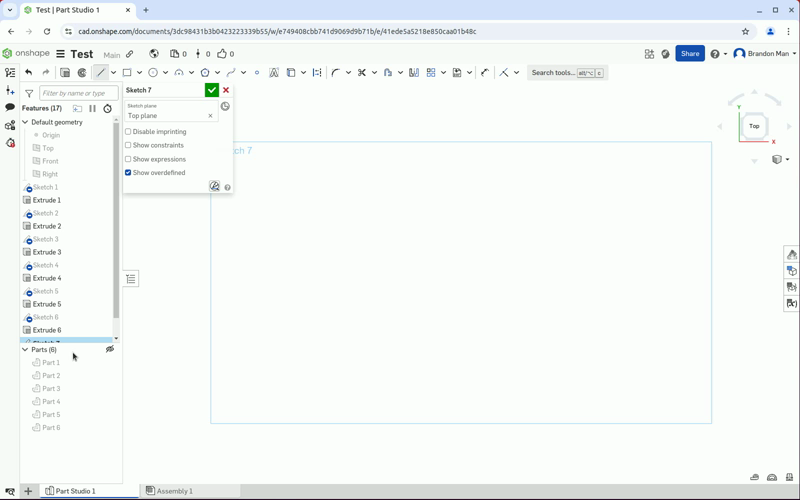
mouse_move(356, 237)
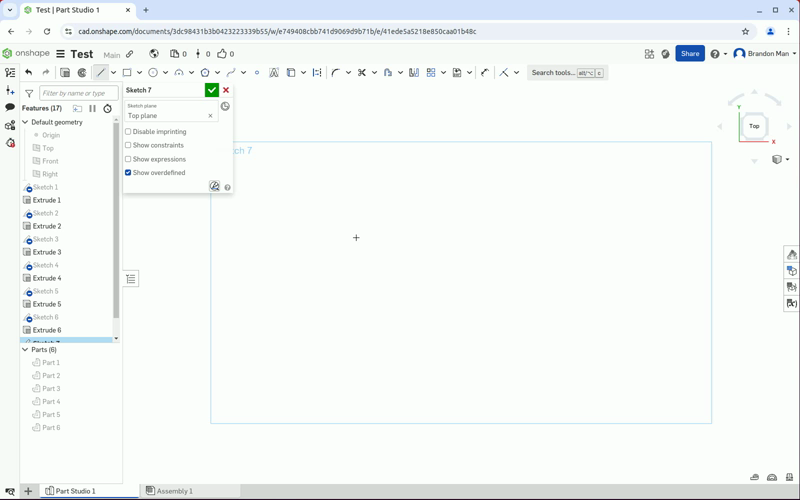
click(356, 237)
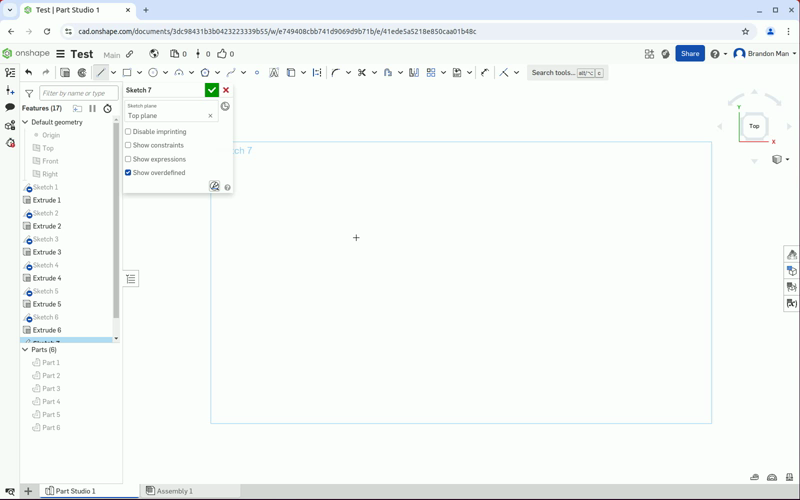
key_up(shift)
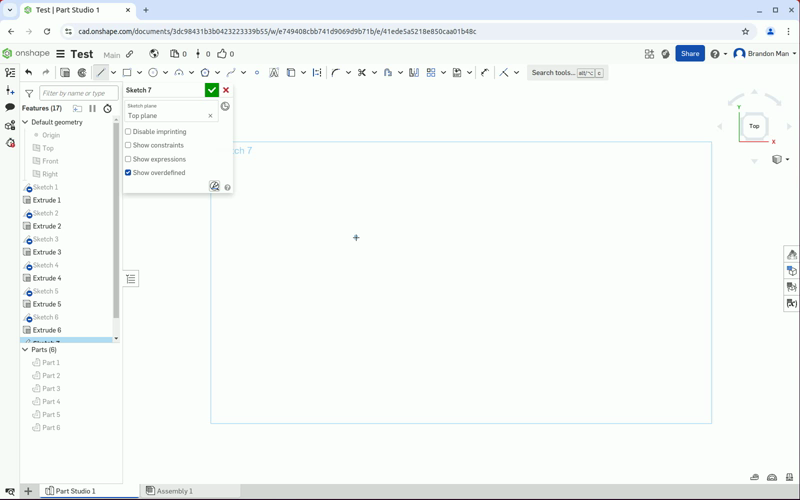
key_down(shift)
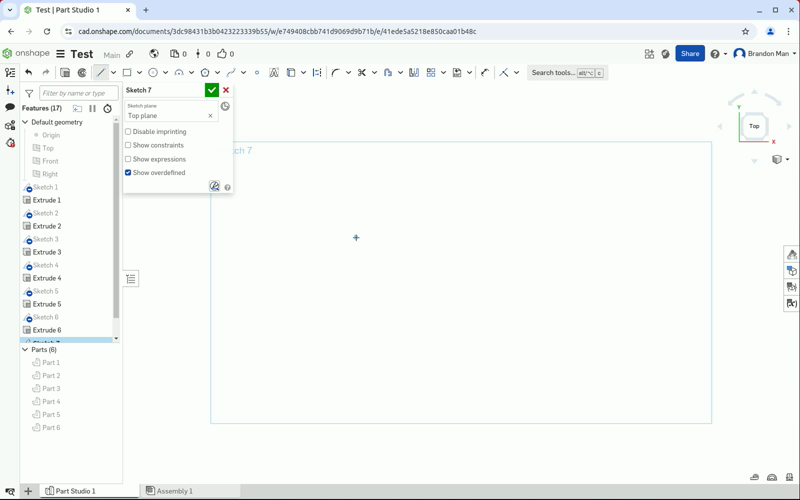
mouse_move(386, 237)
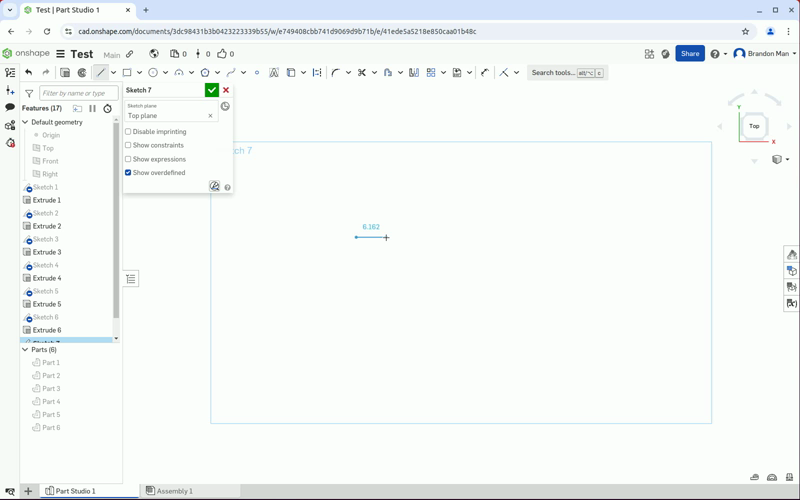
mouse_move(378, 249)
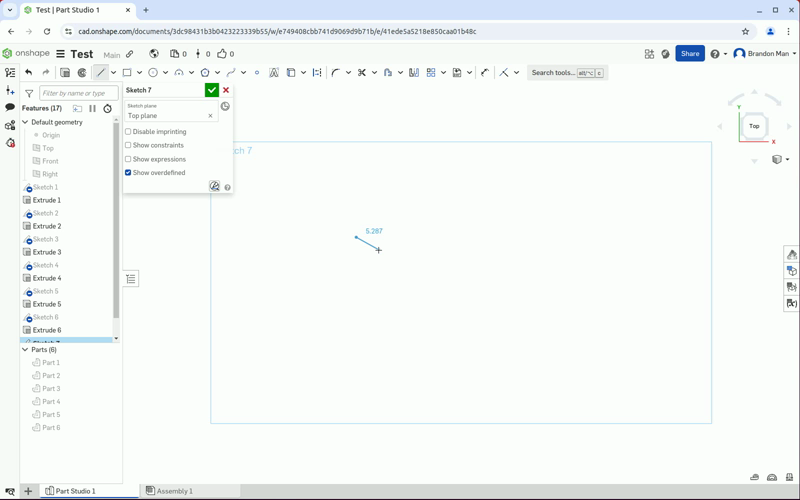
click(378, 249)
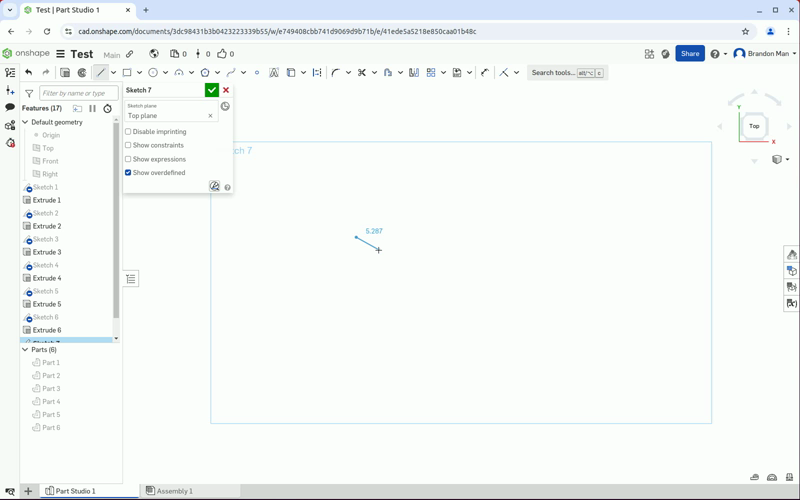
key_up(shift)
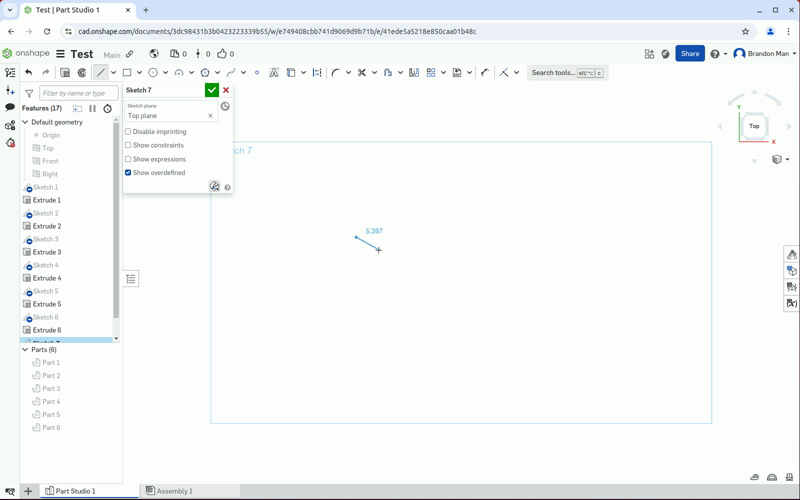
key(esc)
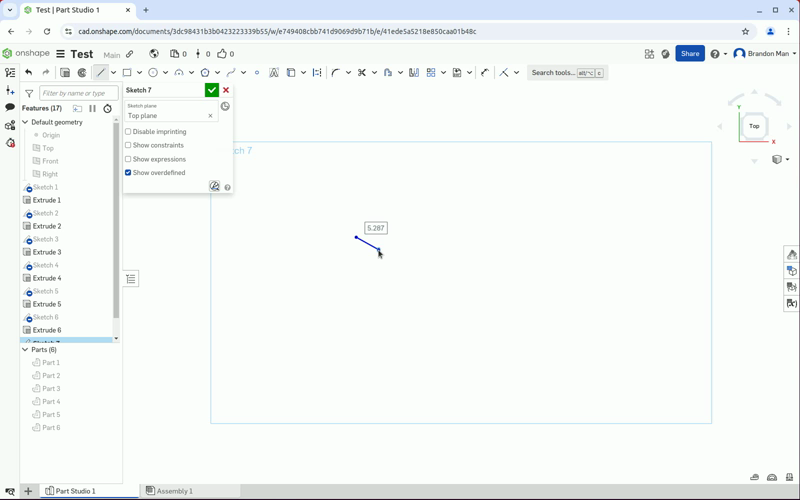
key(a)
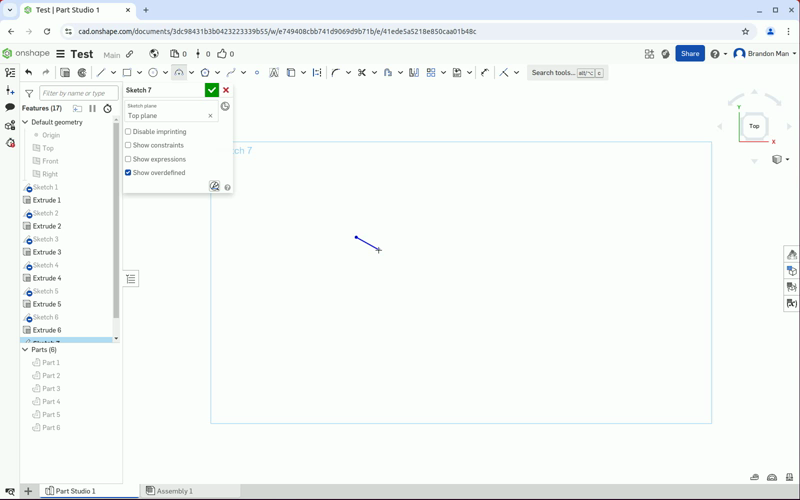
mouse_move(378, 249)
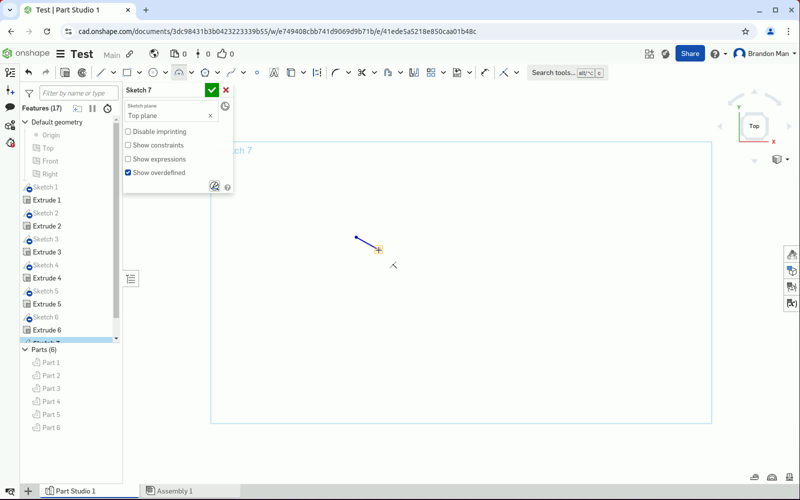
click(378, 249)
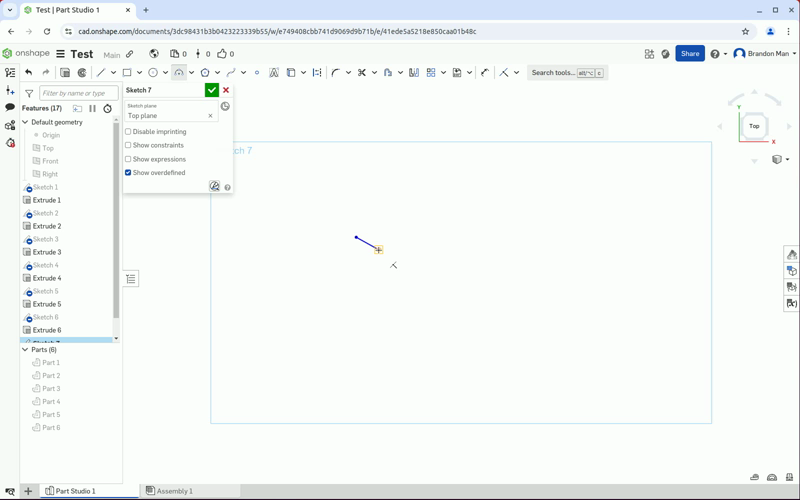
key_down(shift)
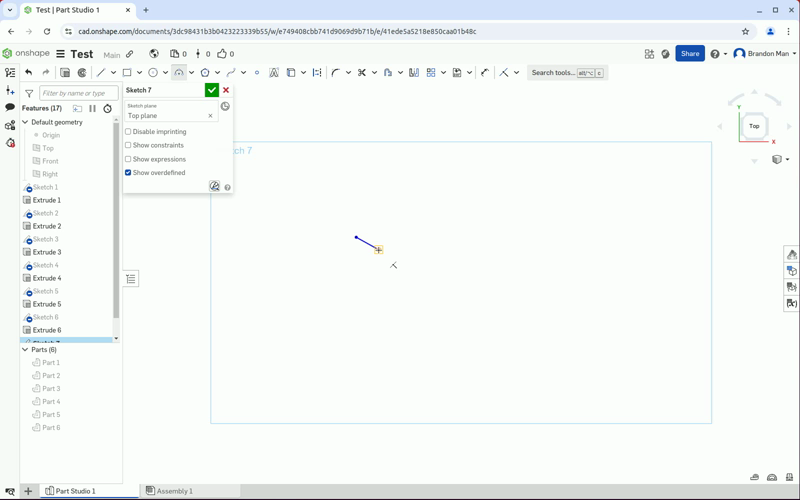
mouse_move(391, 228)
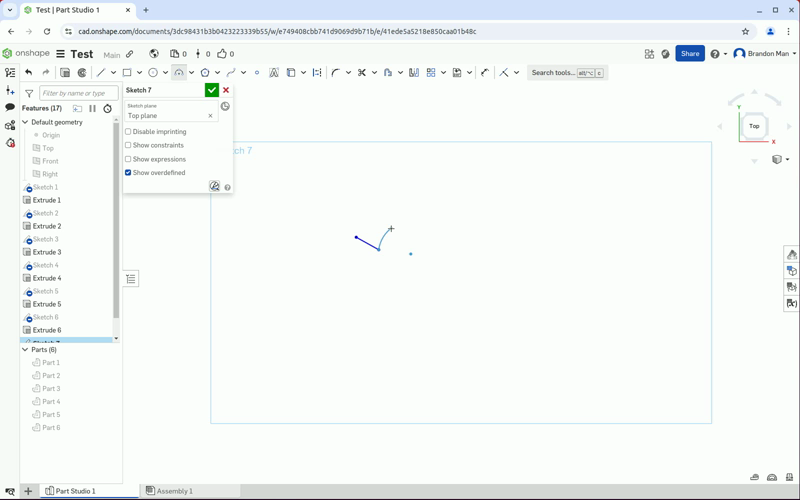
click(391, 228)
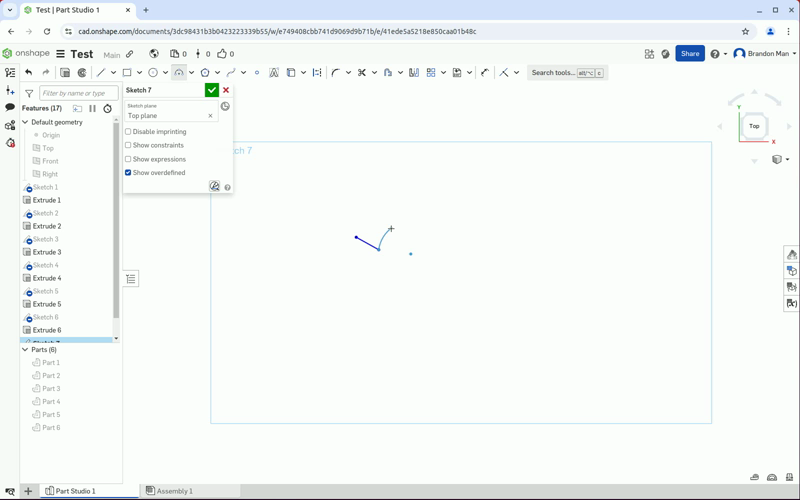
mouse_move(383, 238)
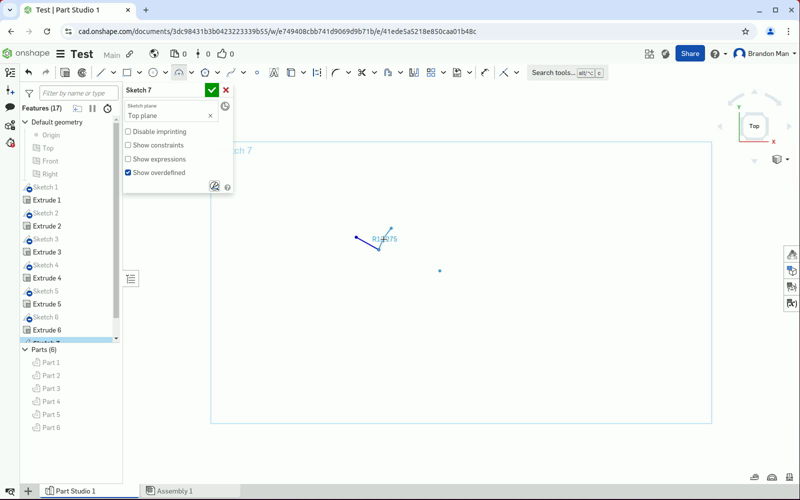
click(383, 238)
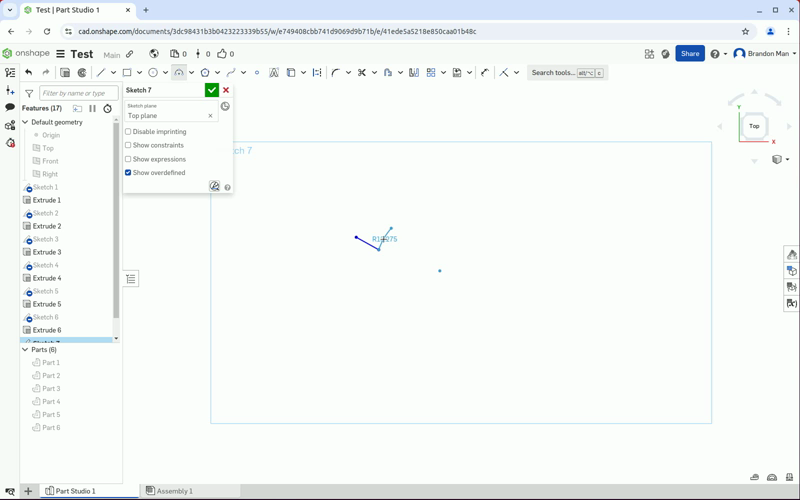
key_up(shift)
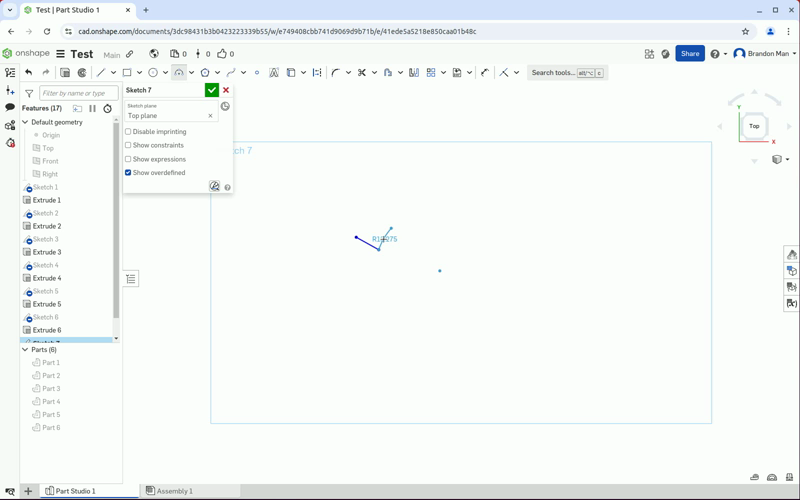
key(esc)
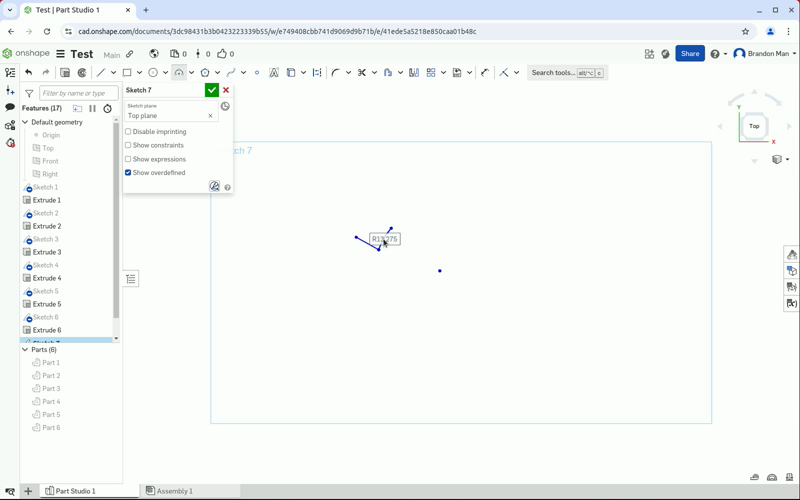
key(l)
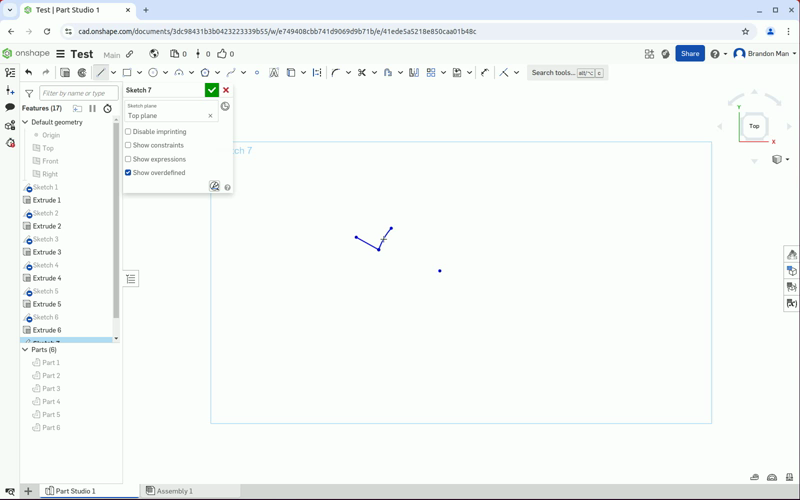
mouse_move(391, 228)
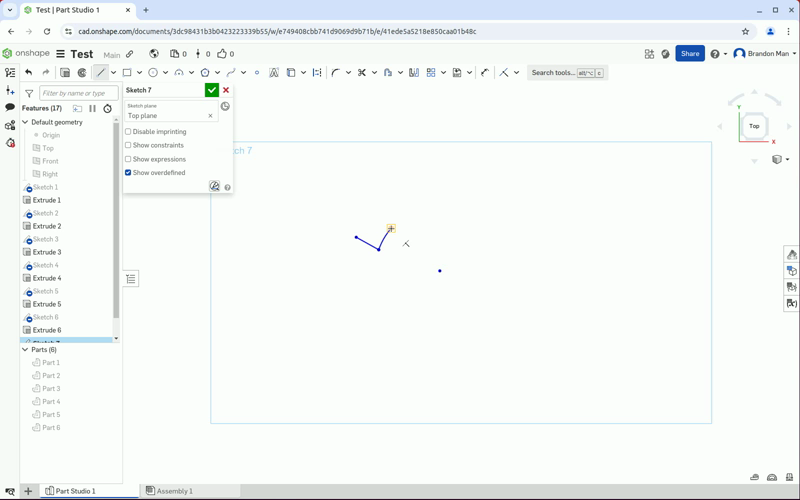
click(391, 228)
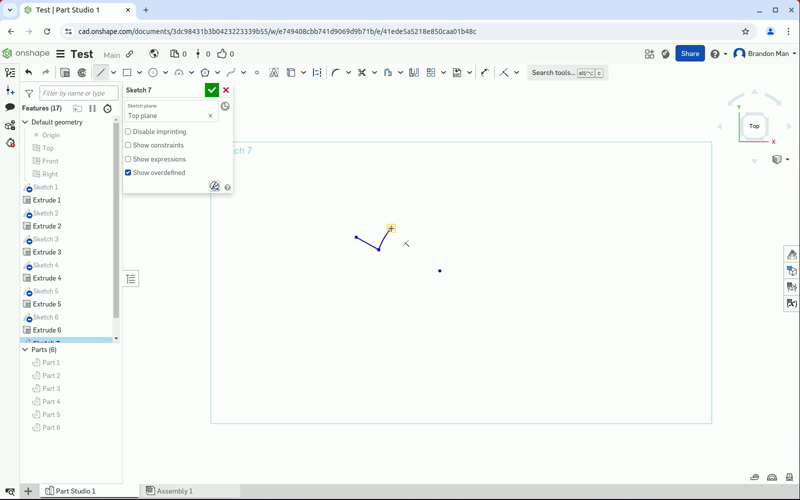
key_down(shift)
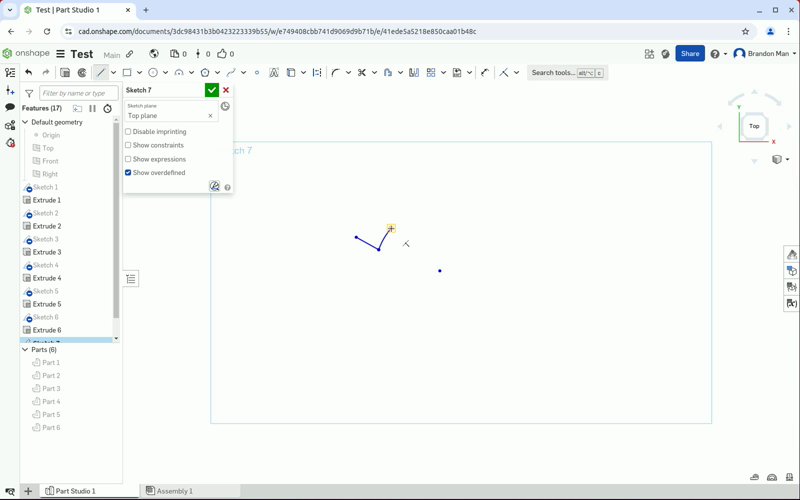
mouse_move(421, 228)
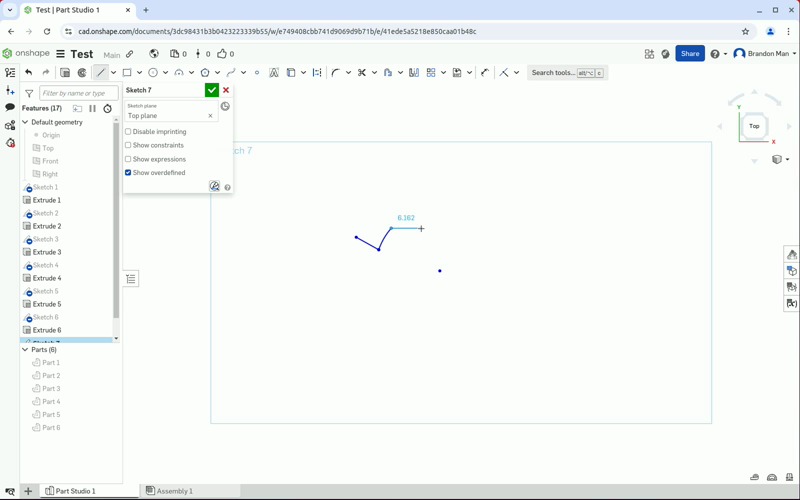
mouse_move(369, 215)
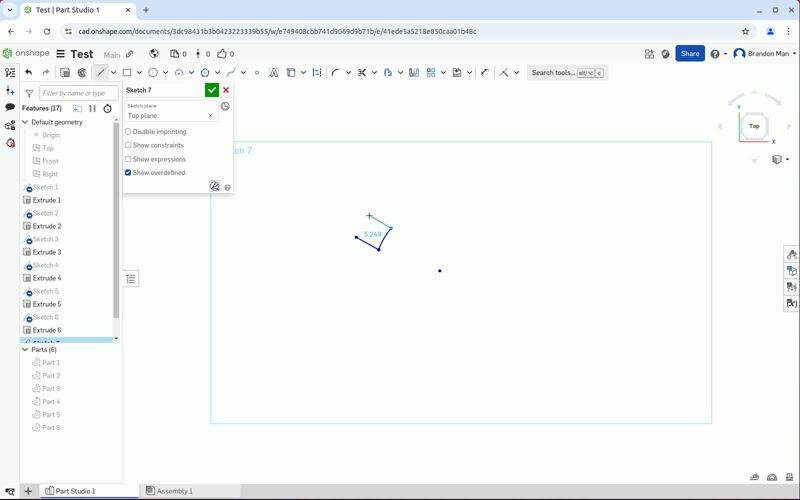
click(369, 215)
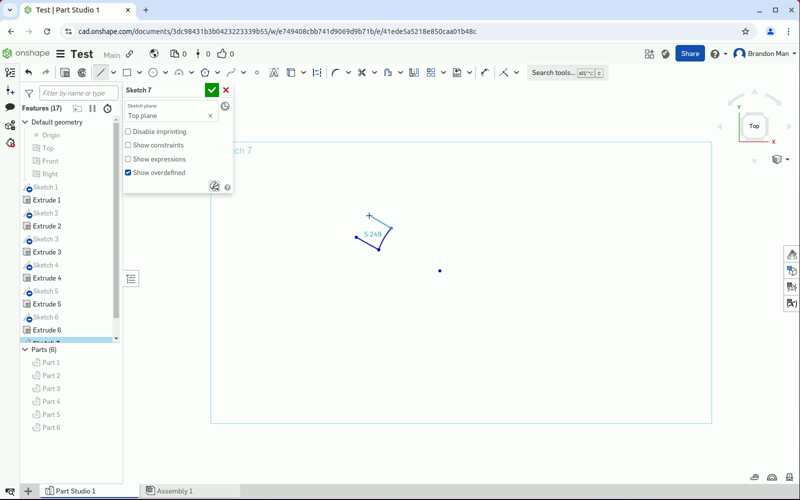
key_up(shift)
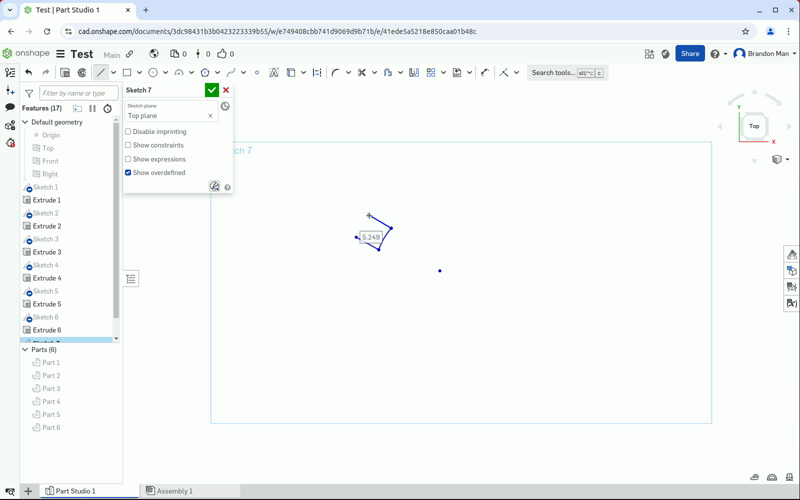
mouse_move(399, 215)
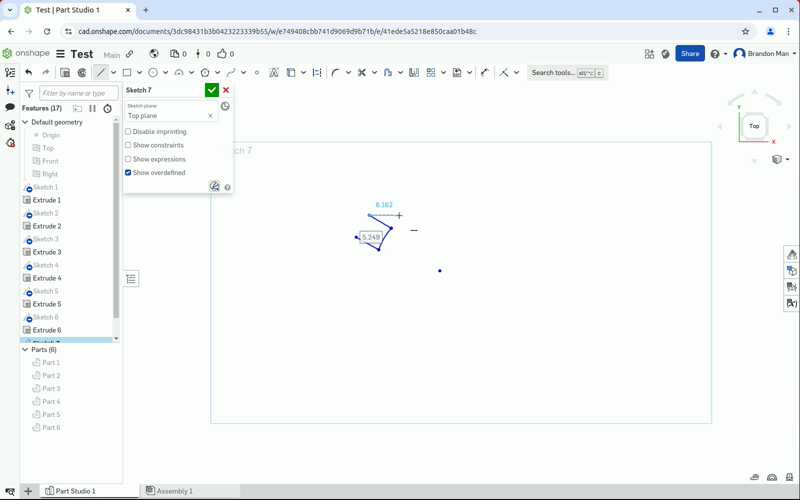
key_down(shift)
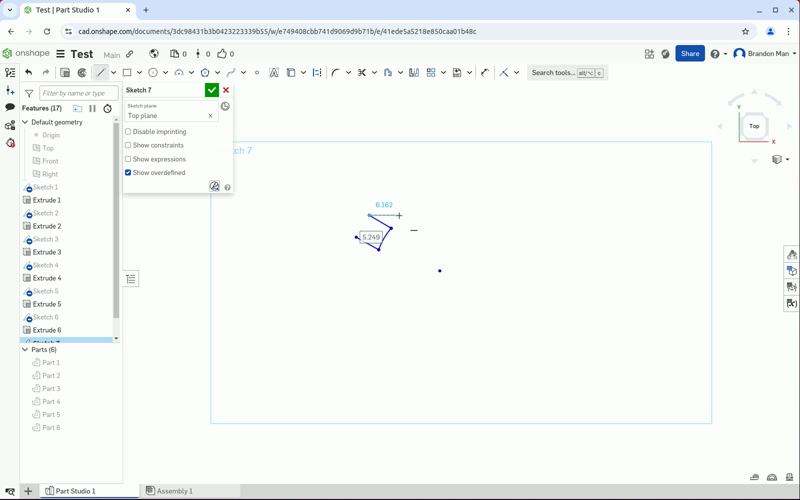
mouse_move(356, 237)
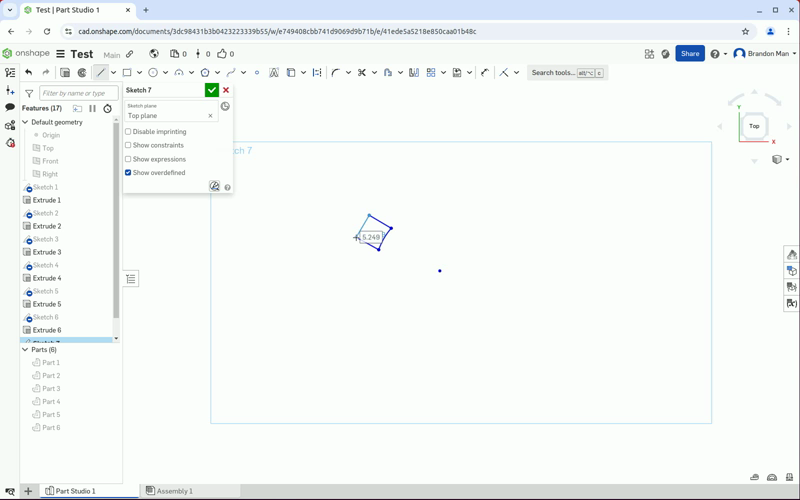
key_up(shift)
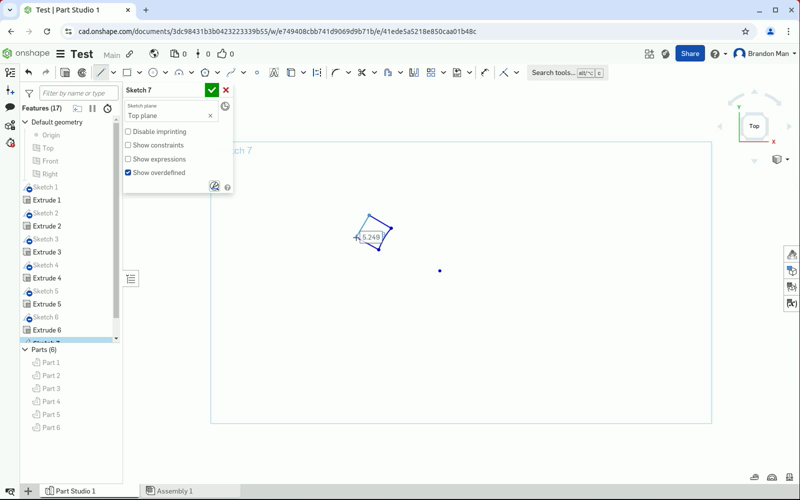
click(356, 237)
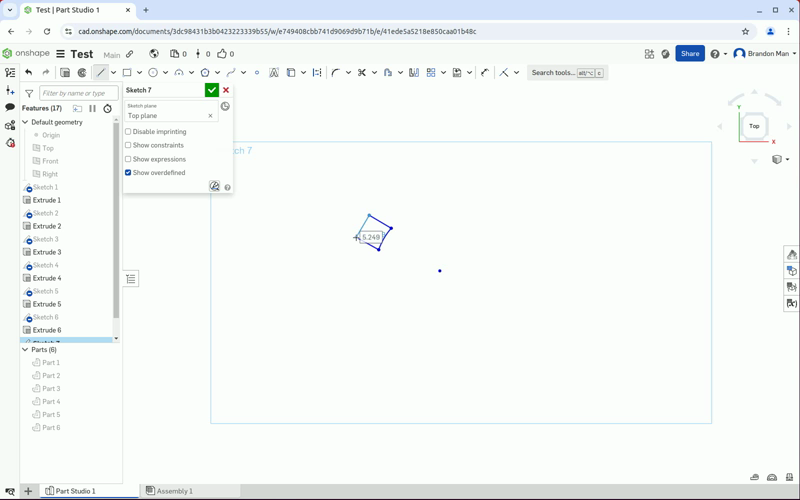
key(esc)
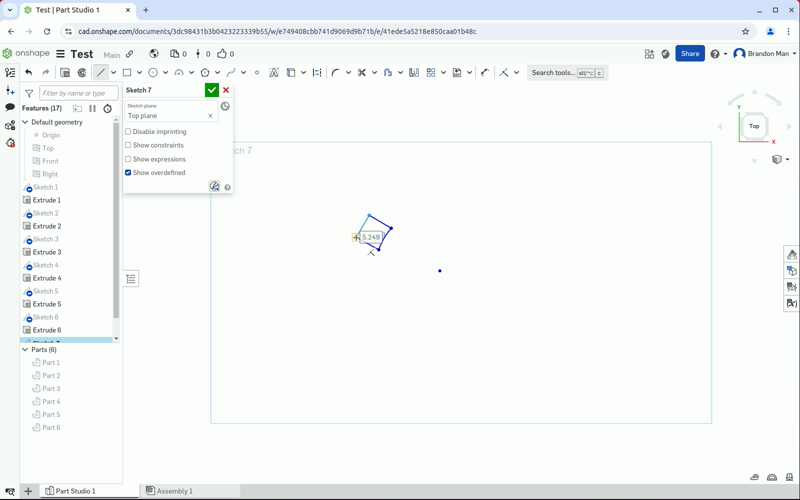
mouse_move(380, 222)
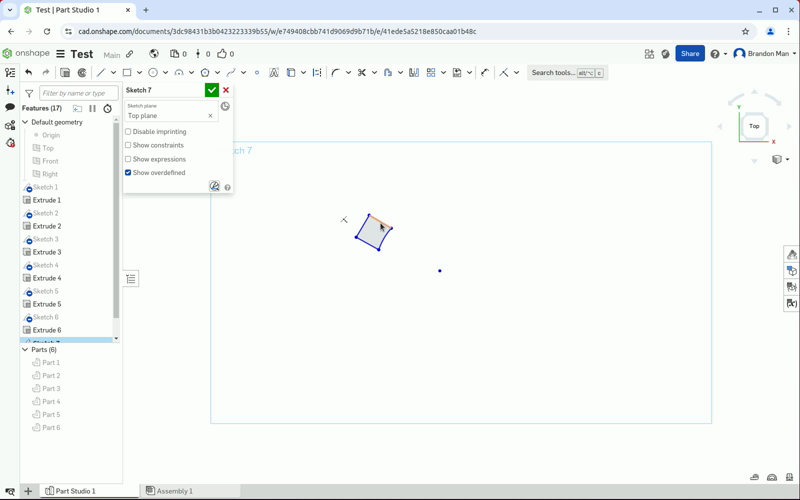
scroll(6)
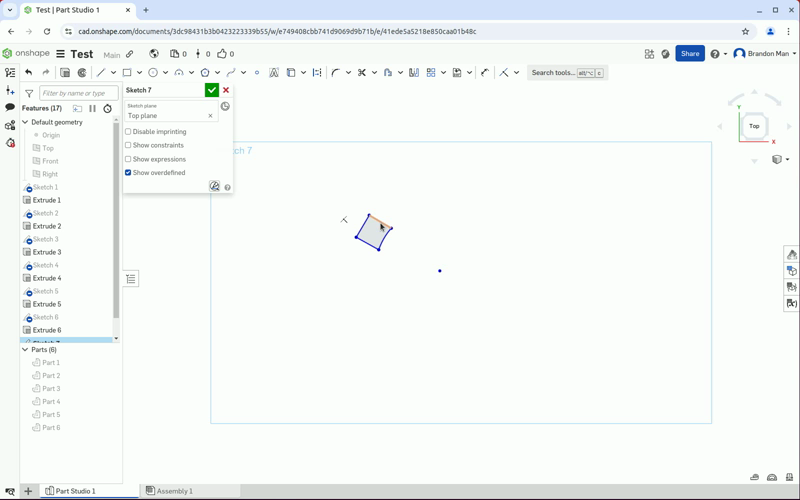
scroll(6)
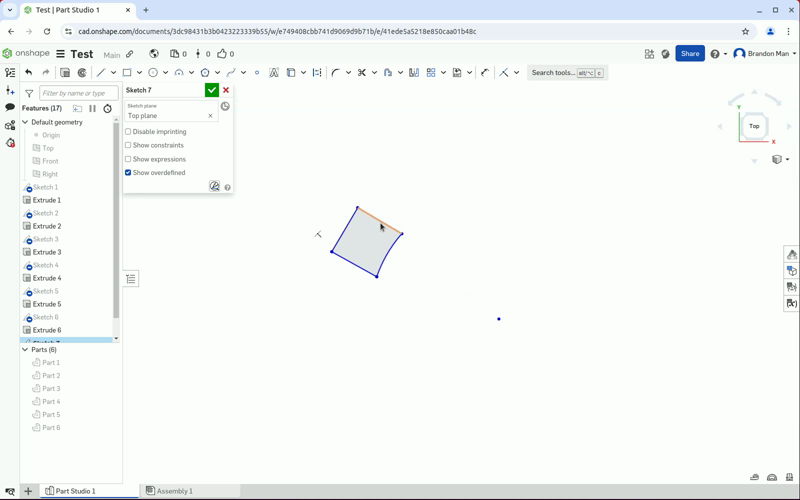
scroll(6)
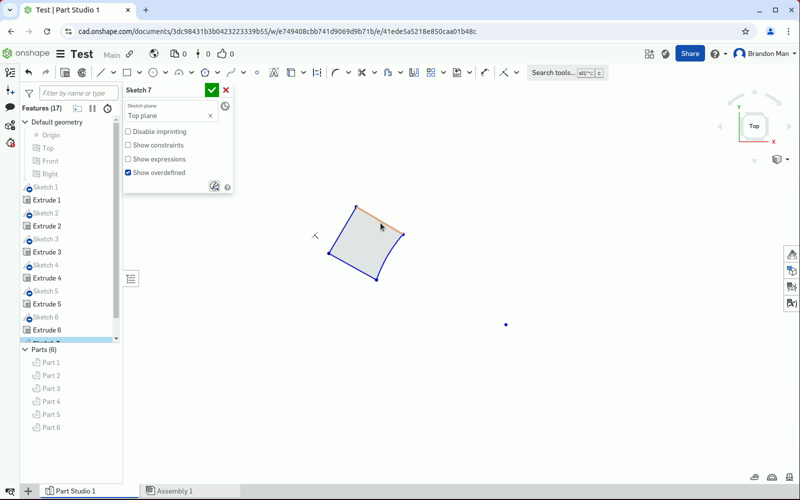
scroll(6)
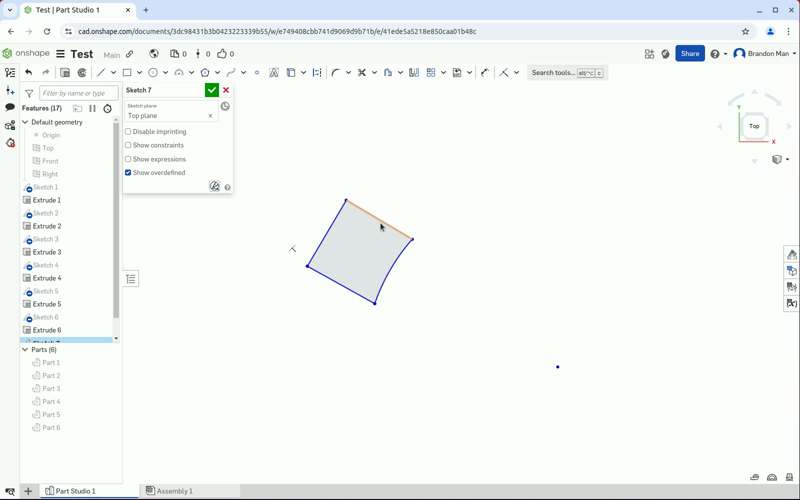
scroll(6)
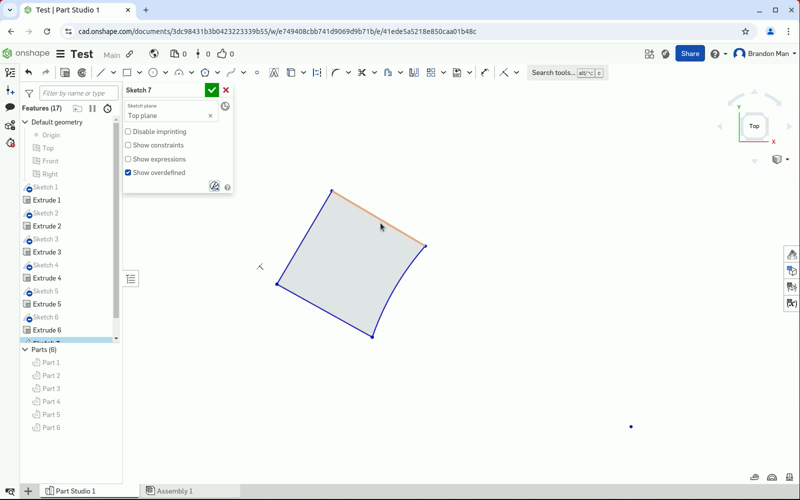
scroll(6)
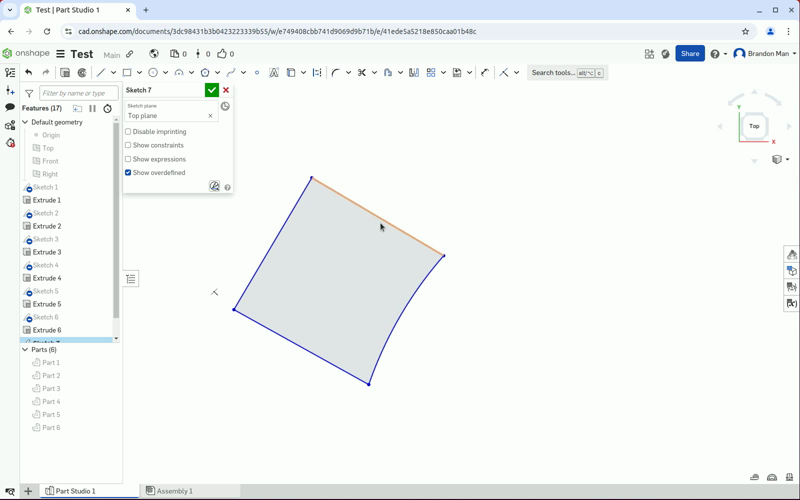
scroll(6)
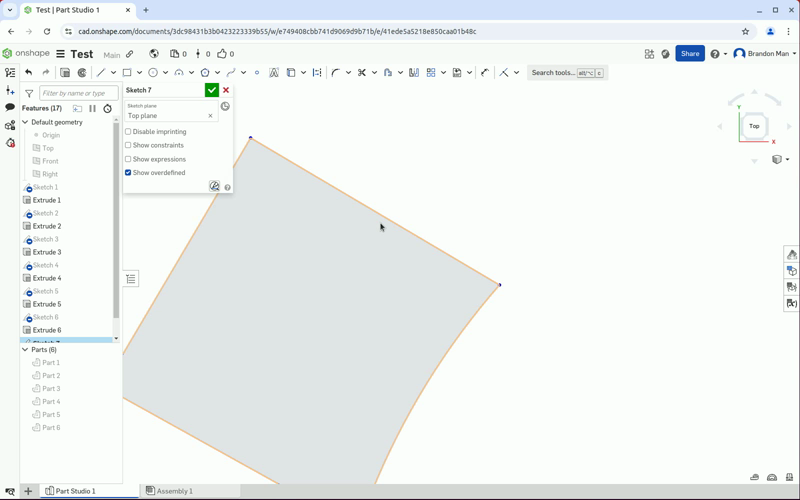
click(380, 222)
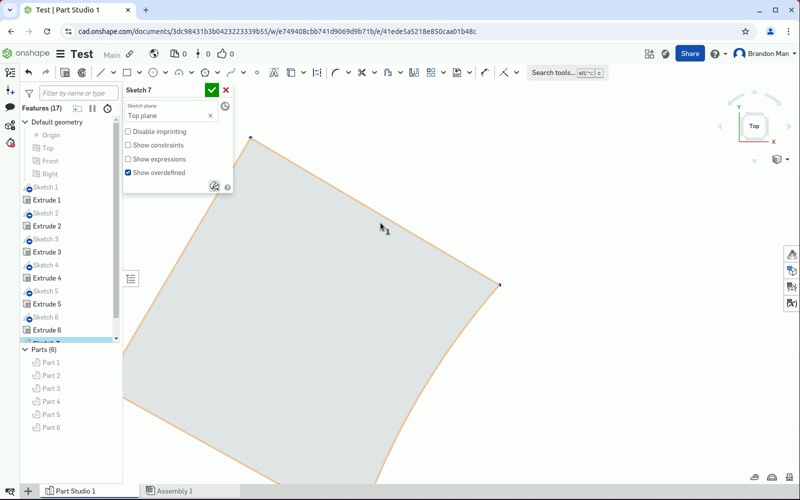
scroll(-6)
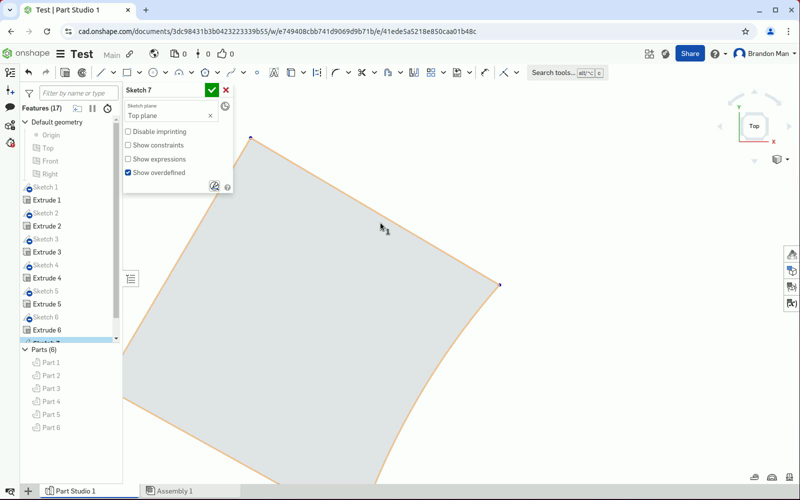
scroll(-6)
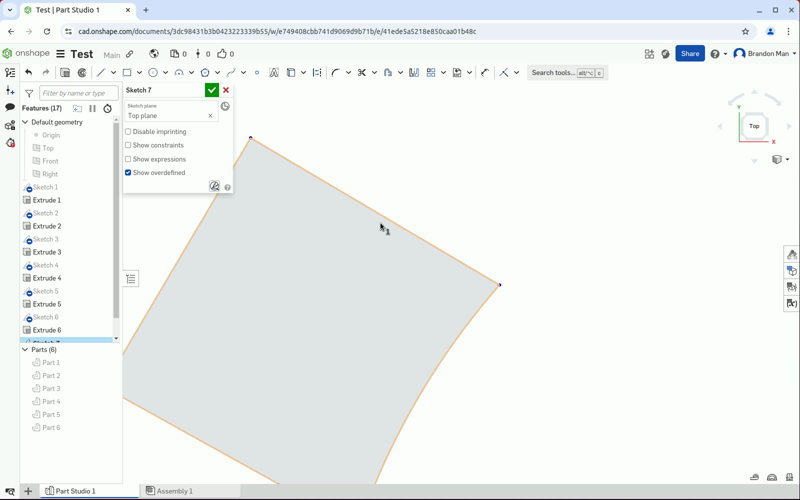
scroll(-6)
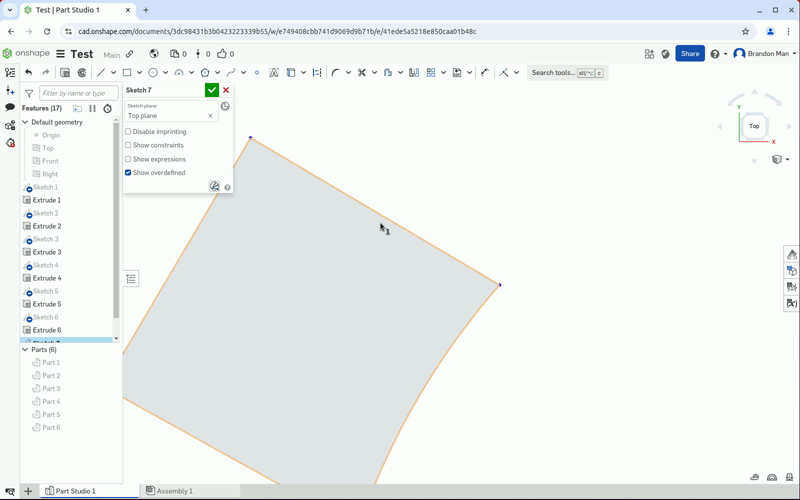
scroll(-6)
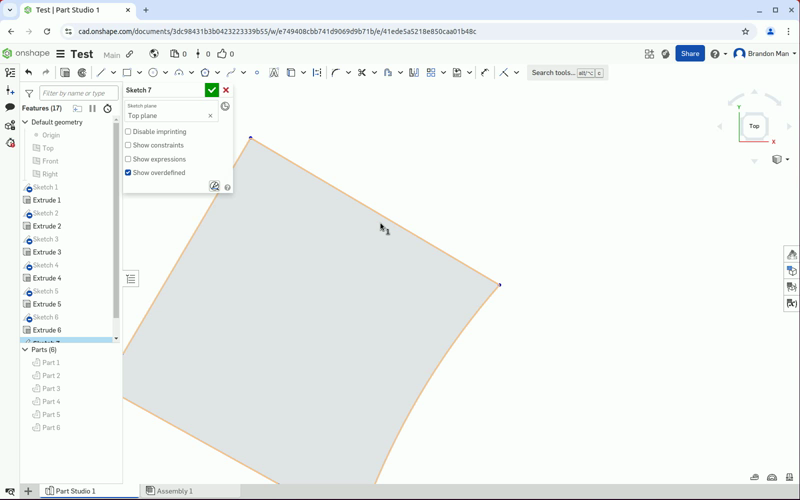
scroll(-6)
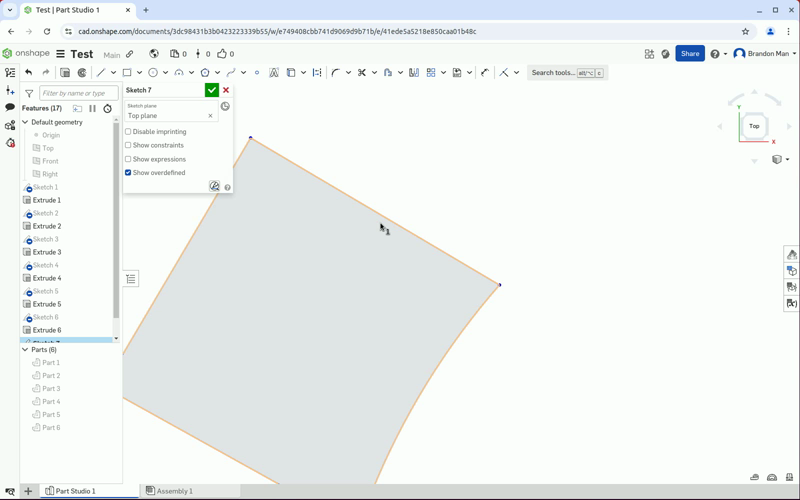
scroll(-6)
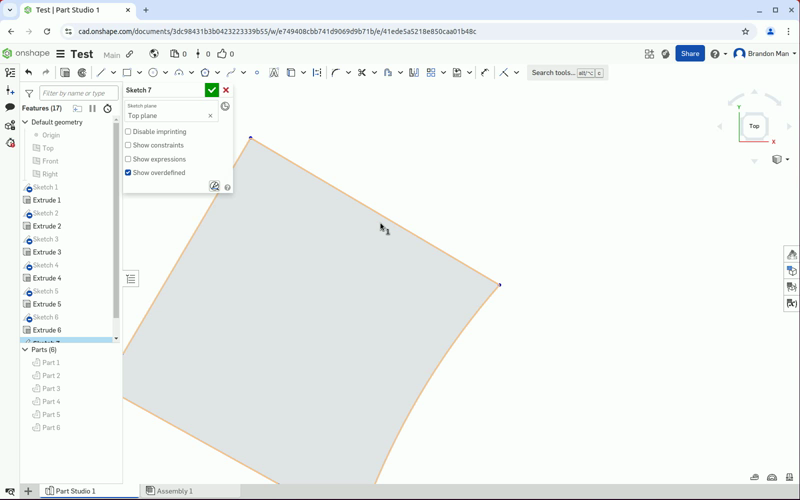
scroll(-6)
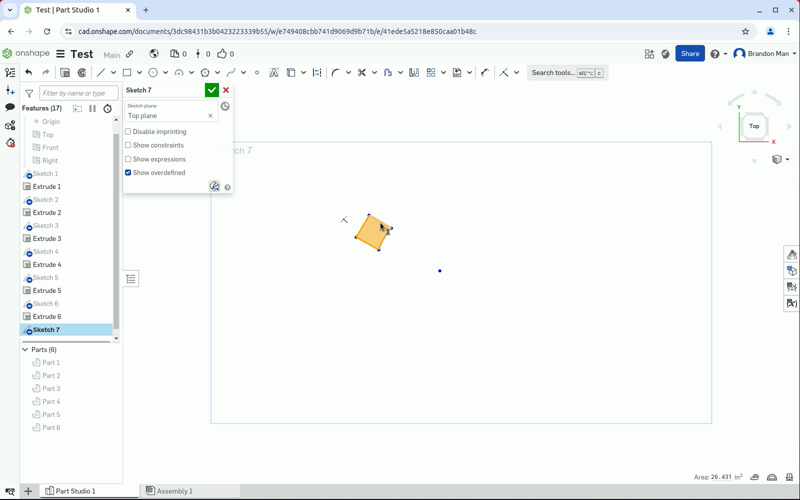
mouse_move(73, 352)
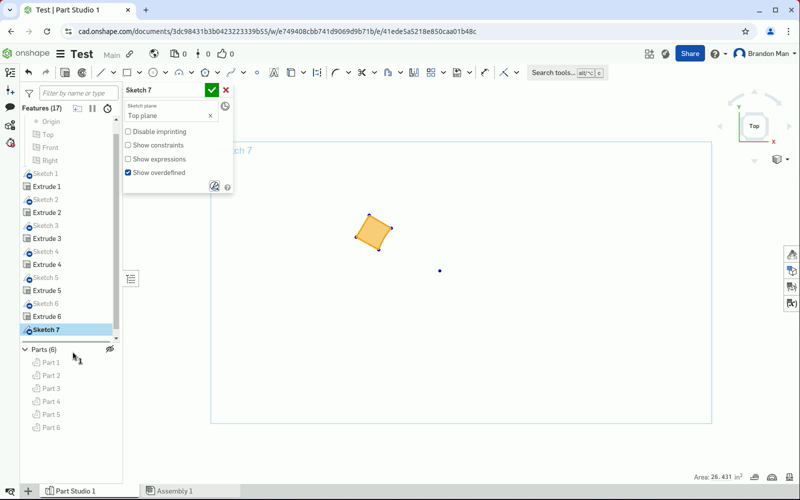
key(shift+y)
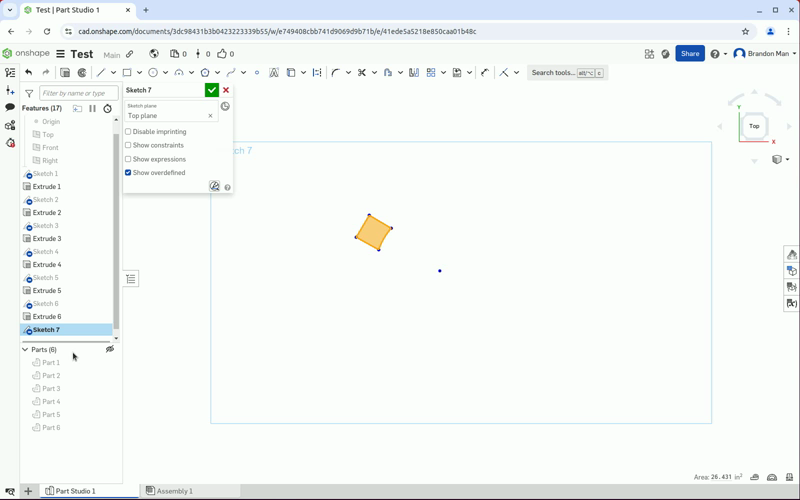
key(shift+e)
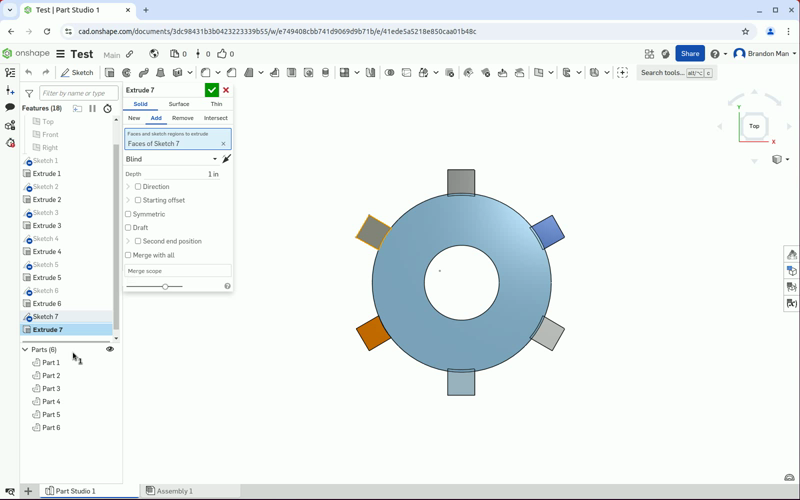
mouse_move(143, 106)
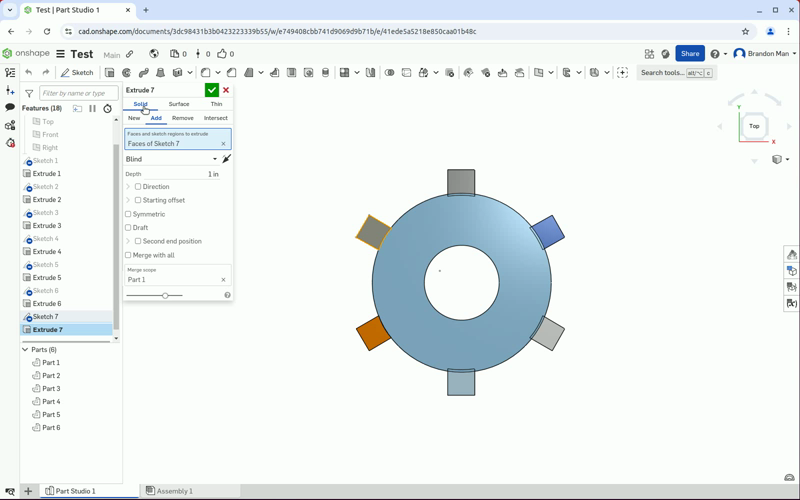
click(143, 106)
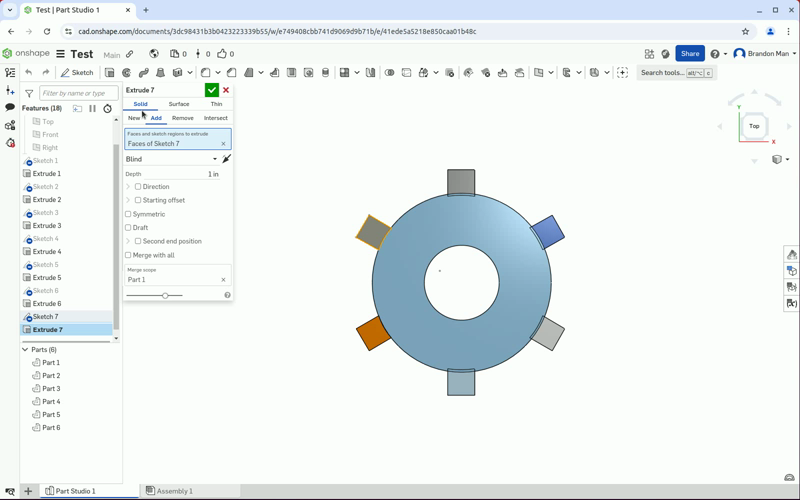
mouse_move(137, 120)
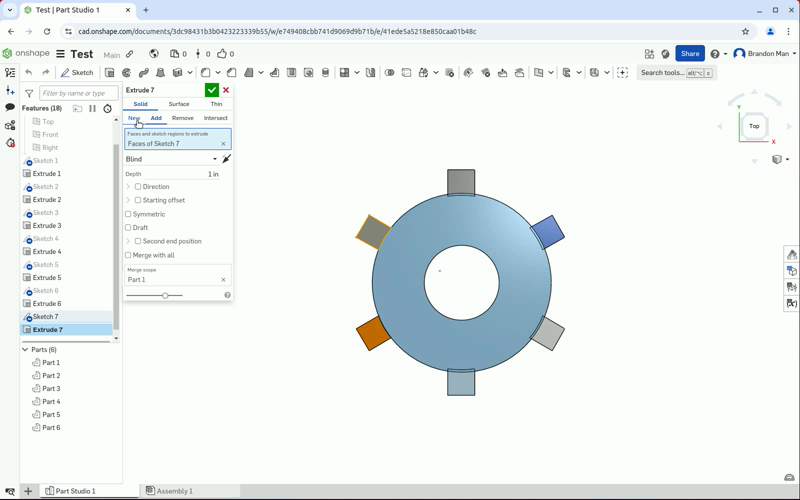
click(137, 120)
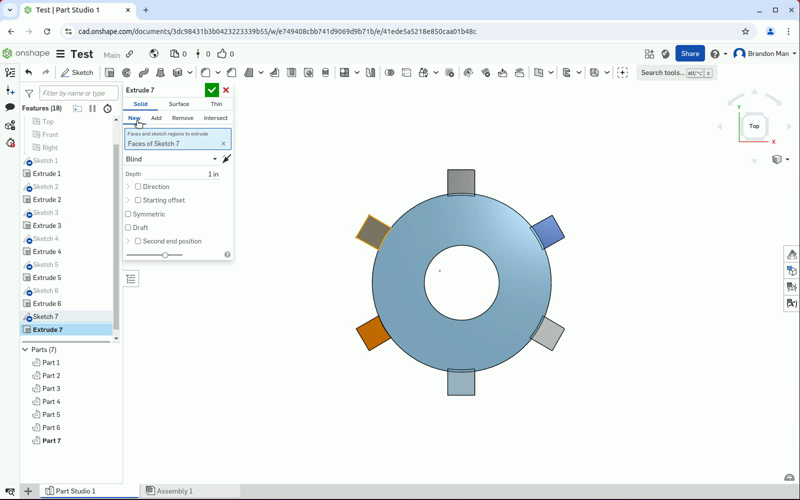
key(tab, 4)
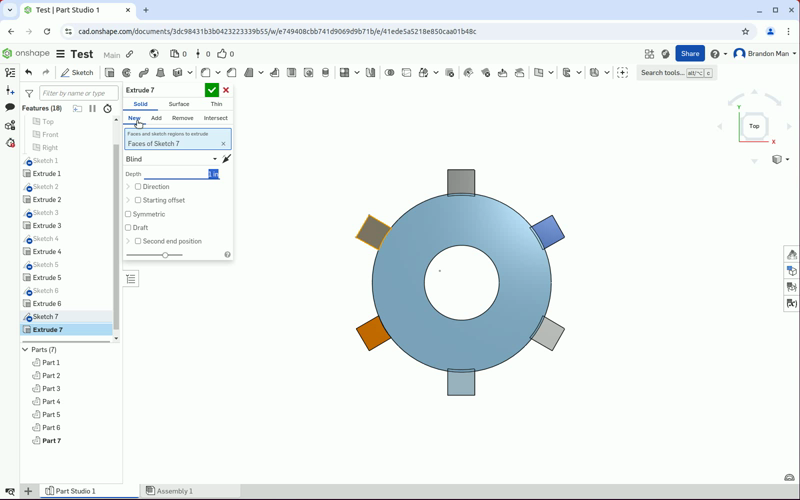
text(2.648)
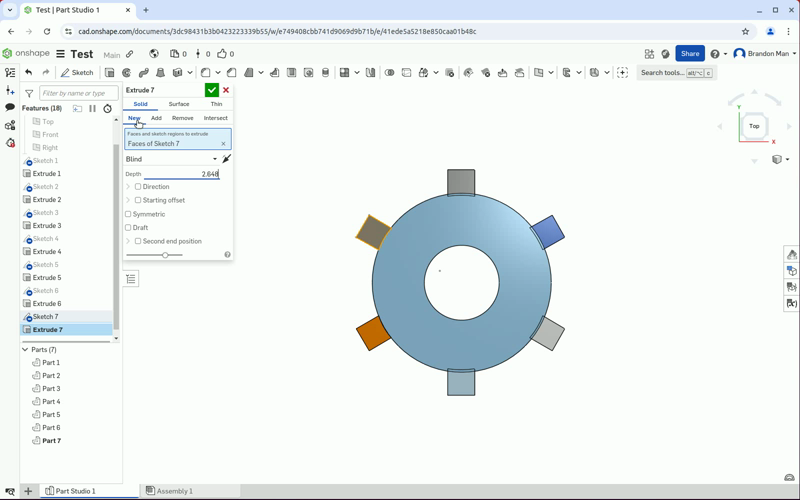
key(enter)
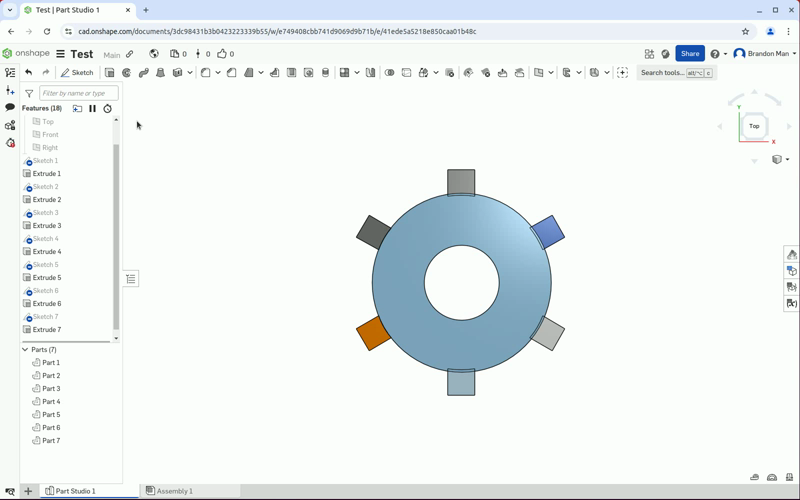
key(shift+h)
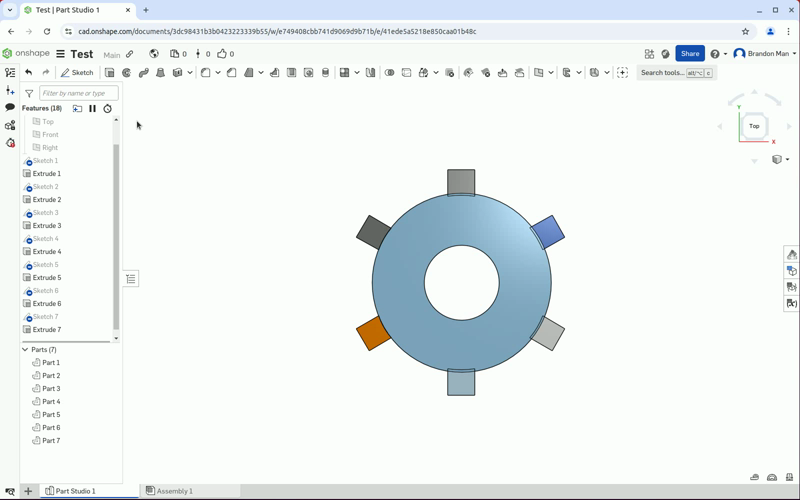
key(shift+h)
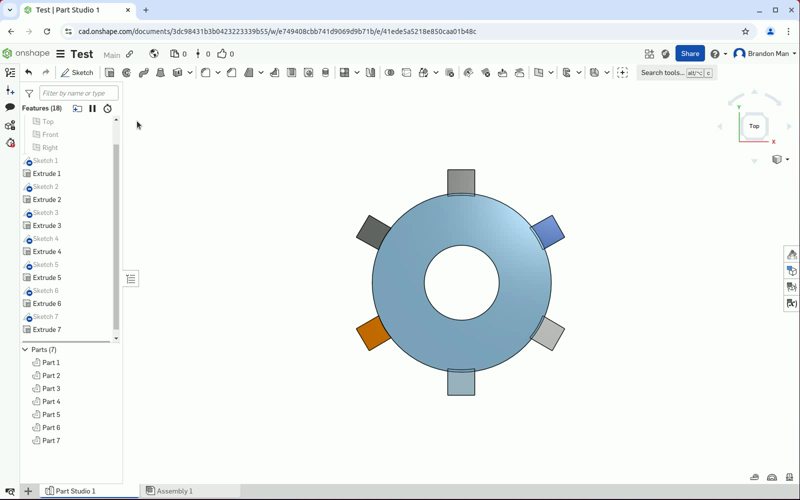
key(shift+7)
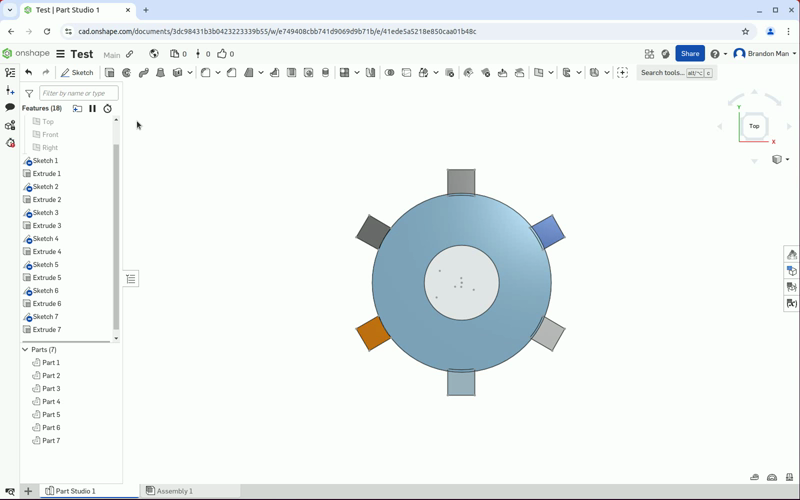
key(up, 3)
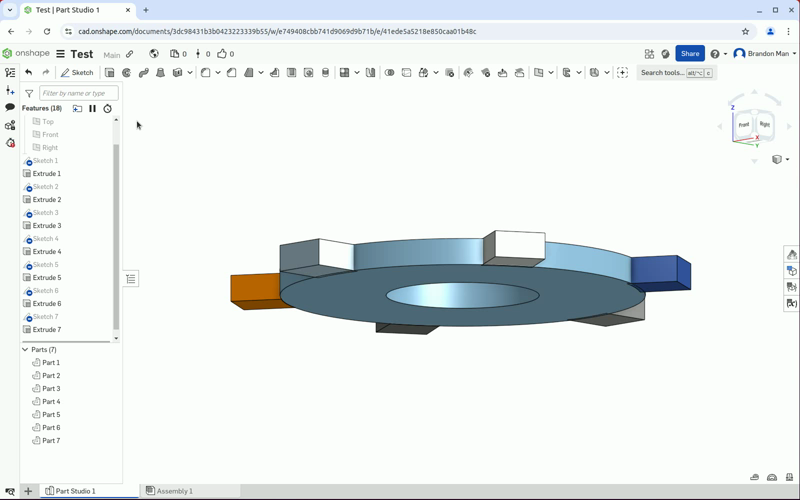
key(left, 3)
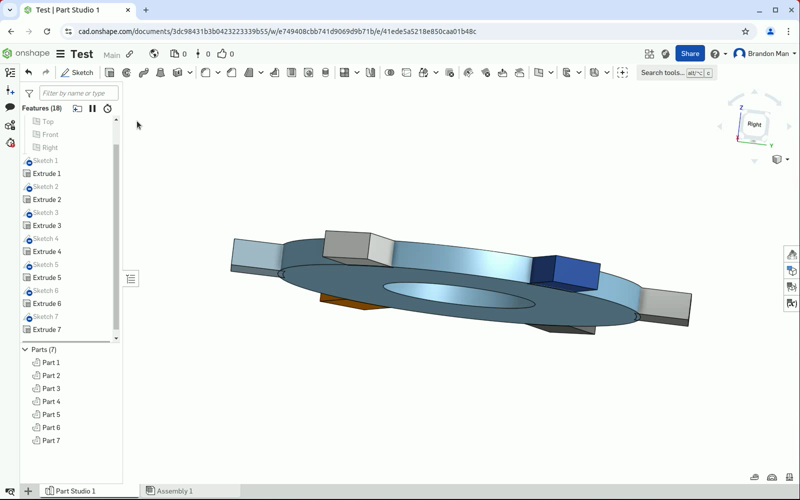
key(right, 3)
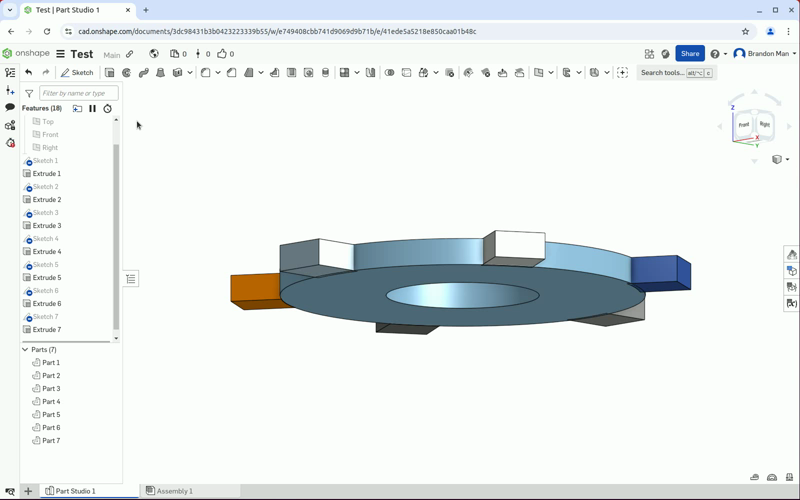
key(down, 3)
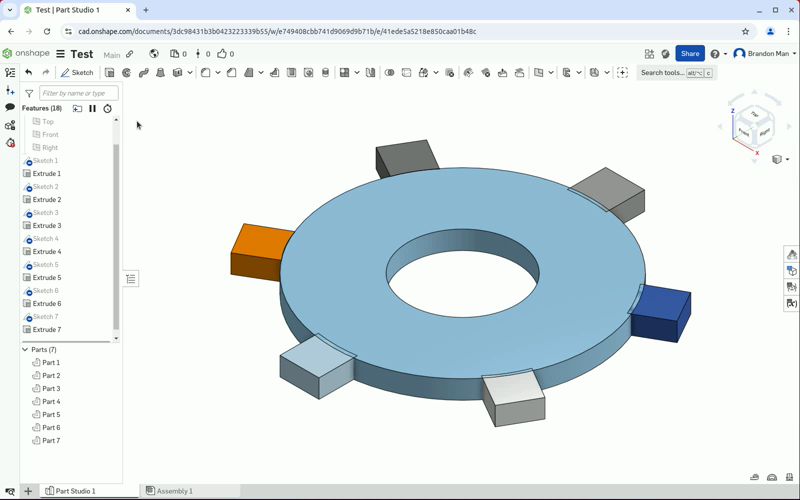
mouse_move(69, 163)
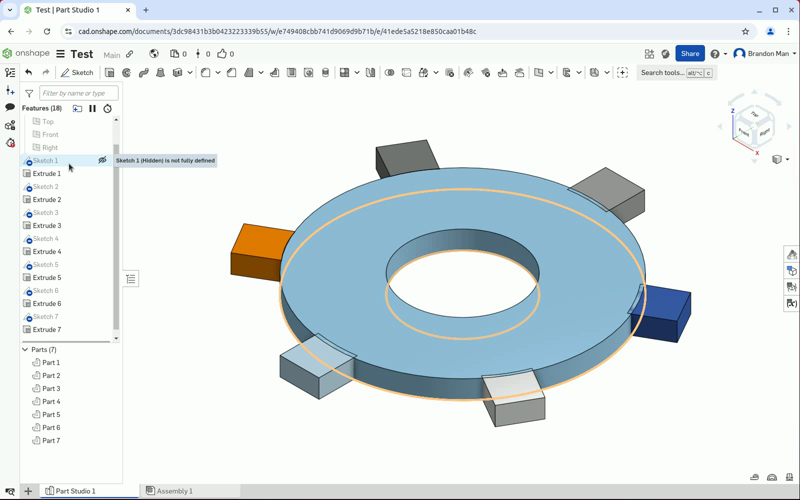
click(69, 163)